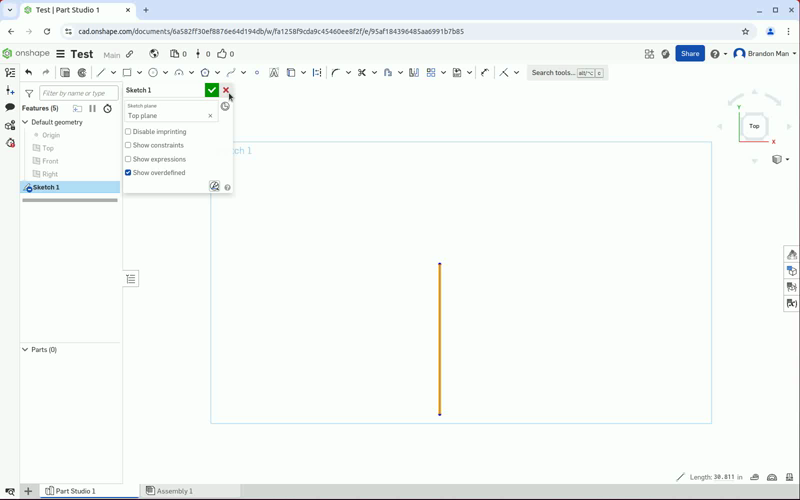
key(shift+h)
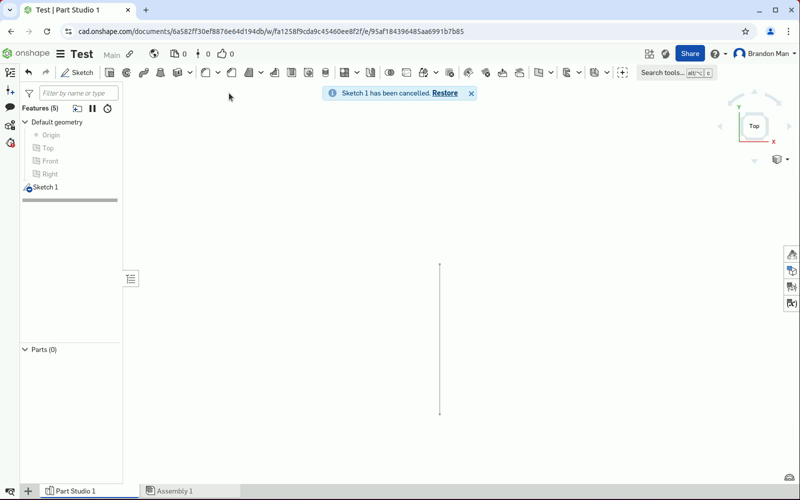
mouse_move(73, 352)
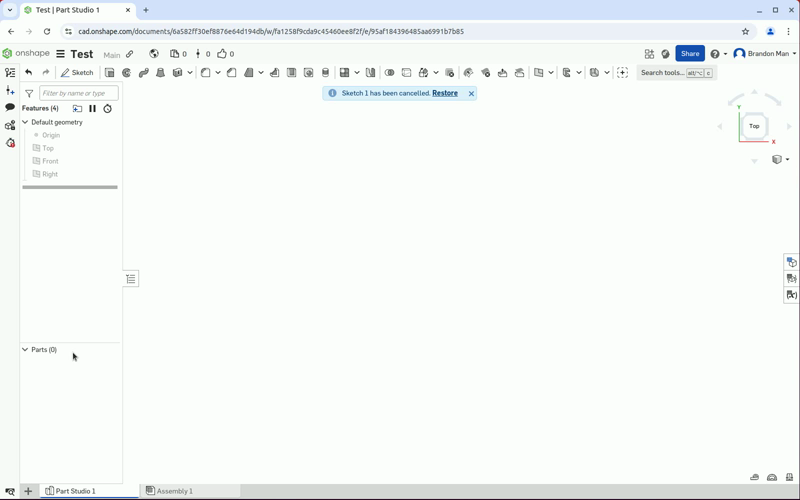
key(y)
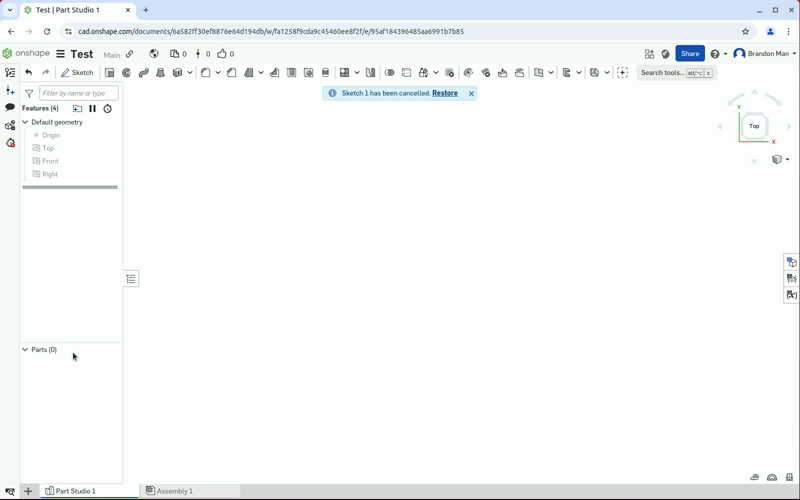
key(shift+p)
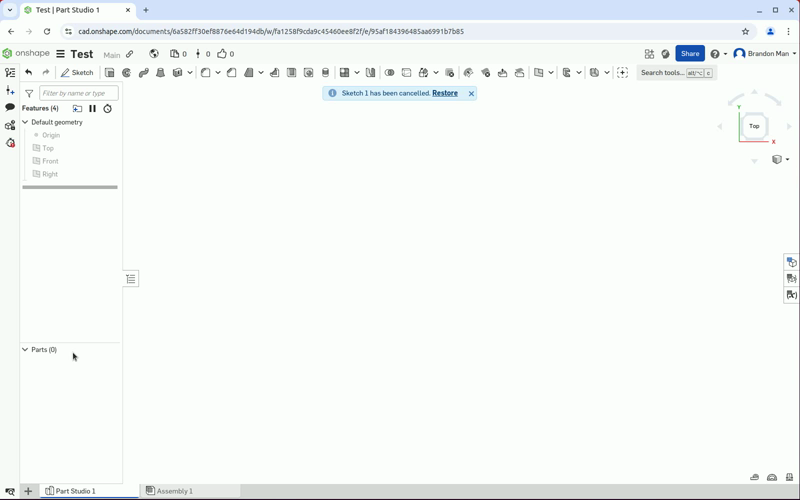
key(space)
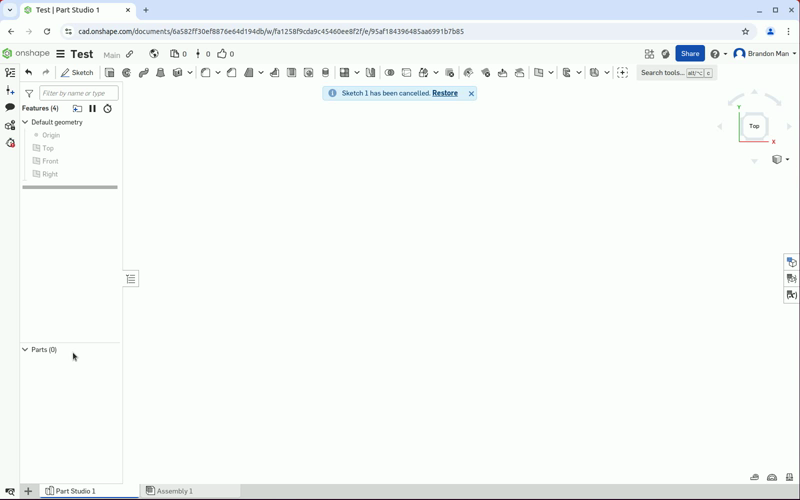
key_down(shift)
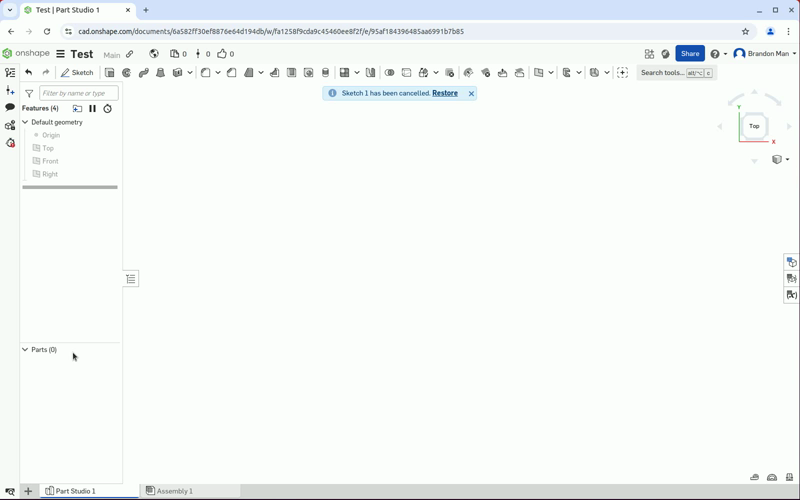
key(up)
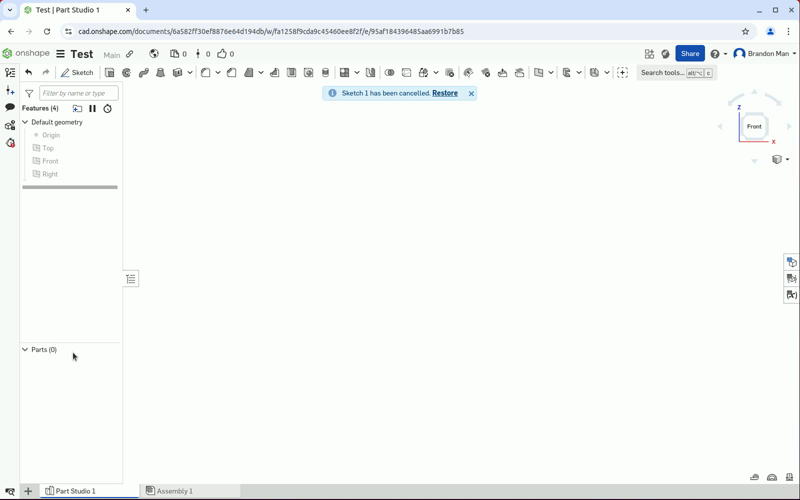
key_up(shift)
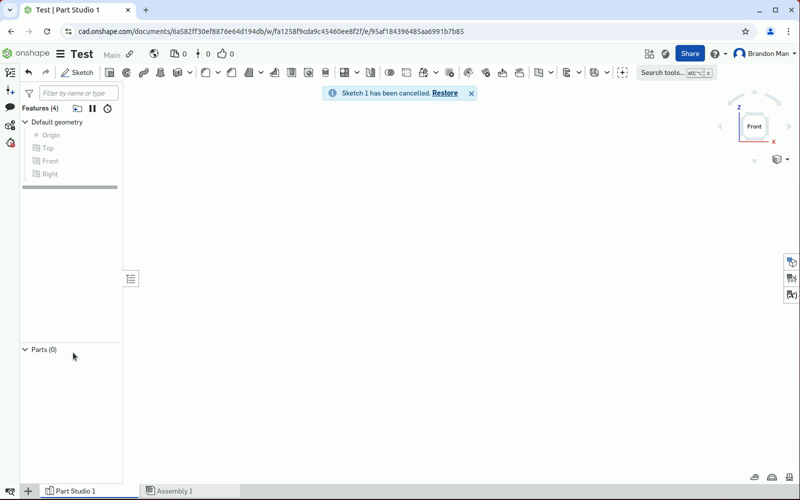
mouse_move(73, 352)
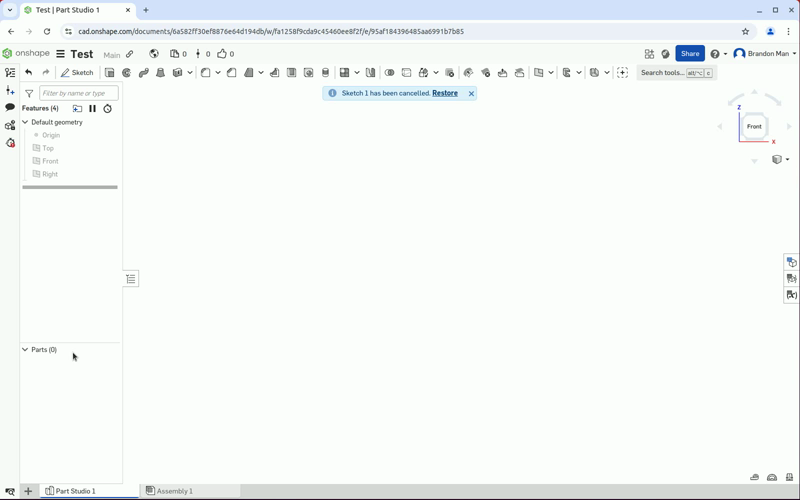
key(shift+y)
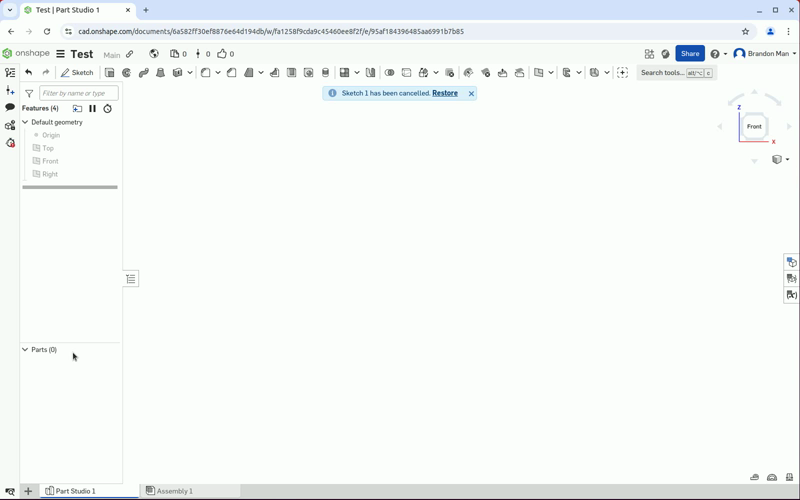
key(shift+s)
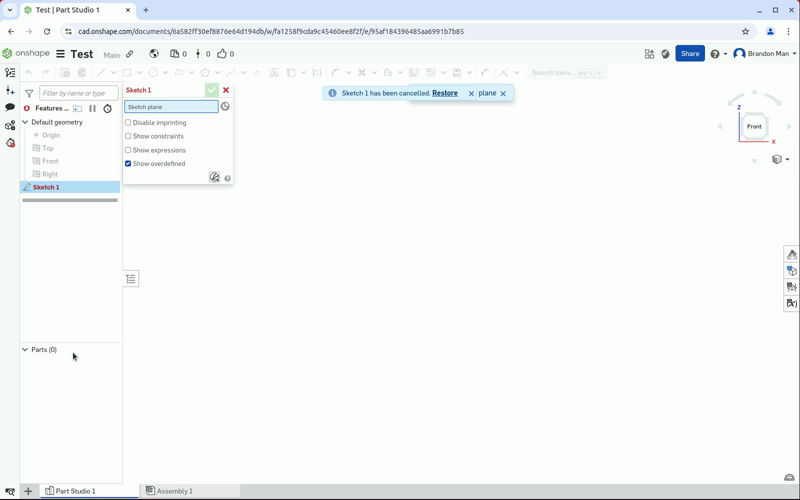
mouse_move(73, 163)
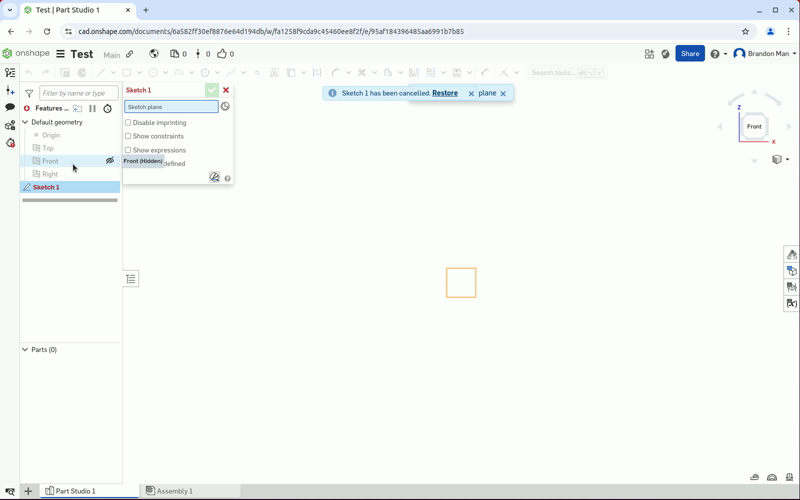
click(73, 163)
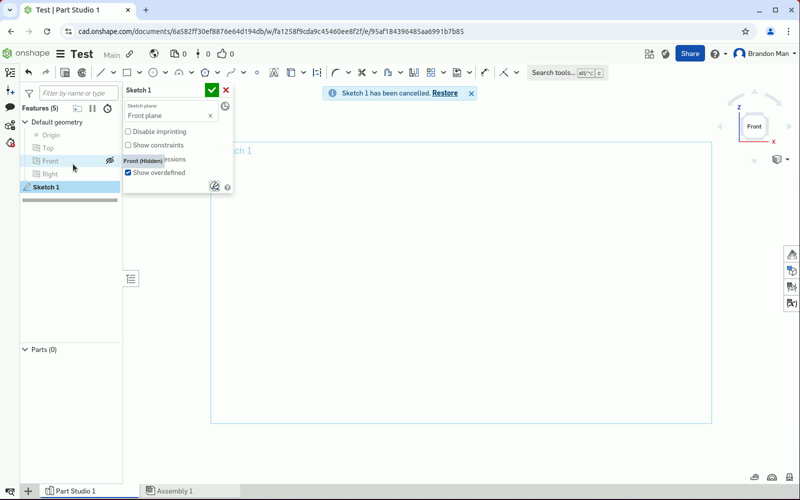
mouse_move(73, 352)
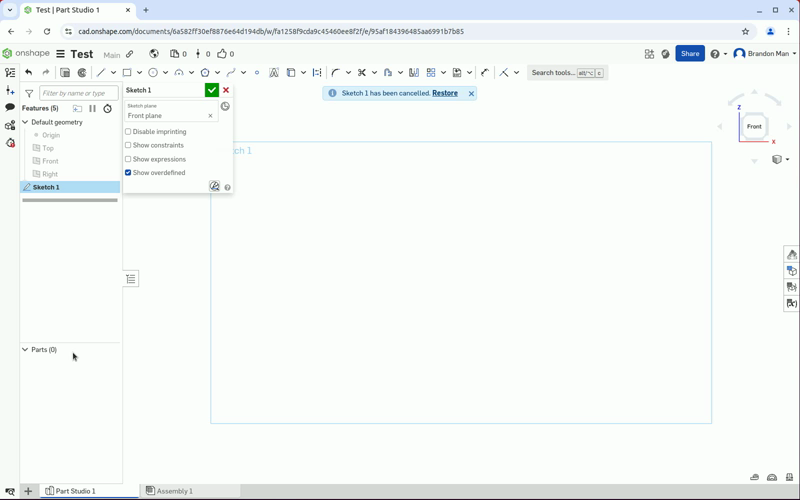
key(y)
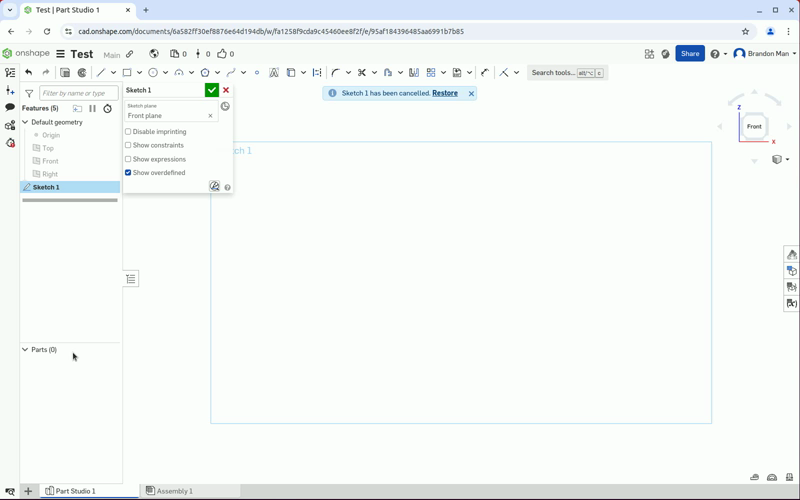
key(c)
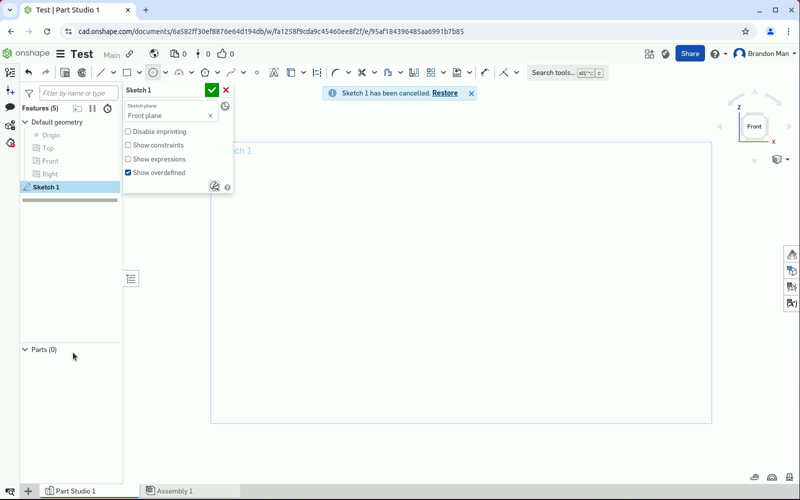
key_down(shift)
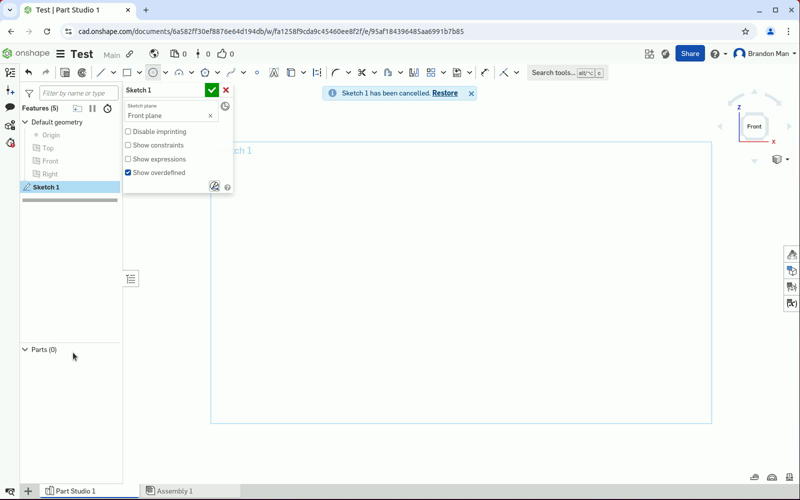
mouse_move(461, 178)
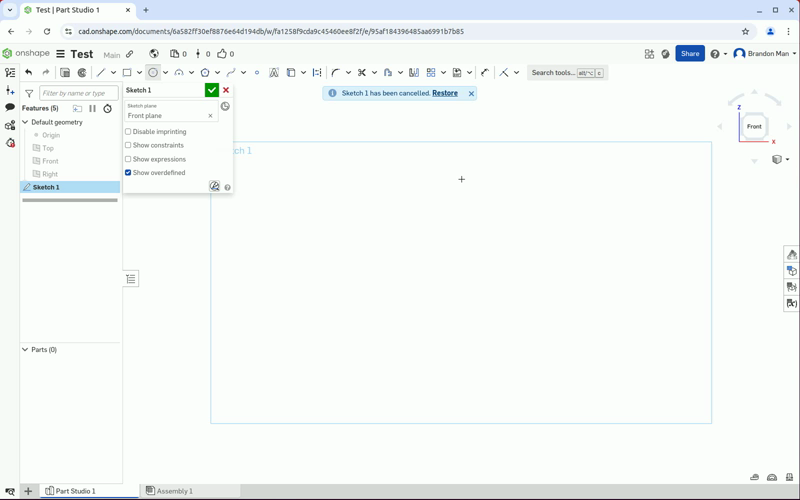
click(461, 178)
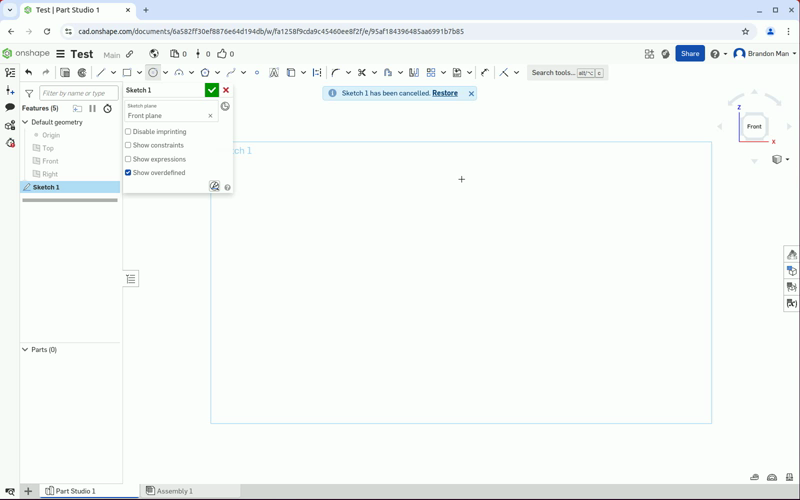
key_up(shift)
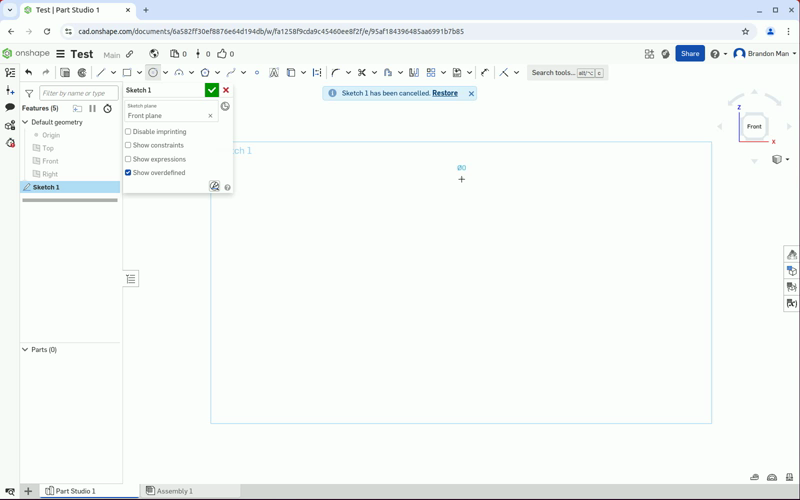
mouse_move(471, 178)
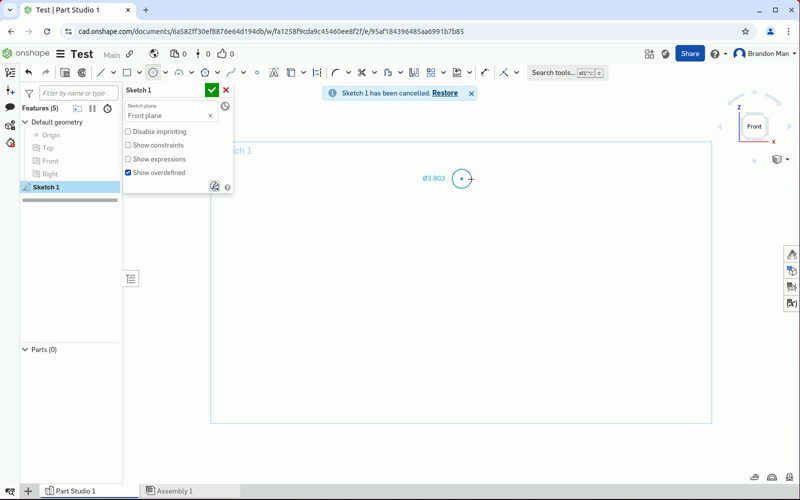
click(471, 178)
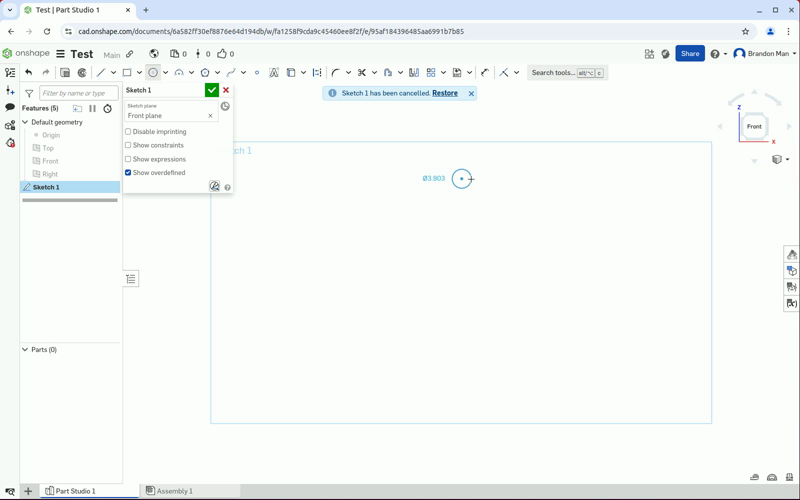
key(esc)
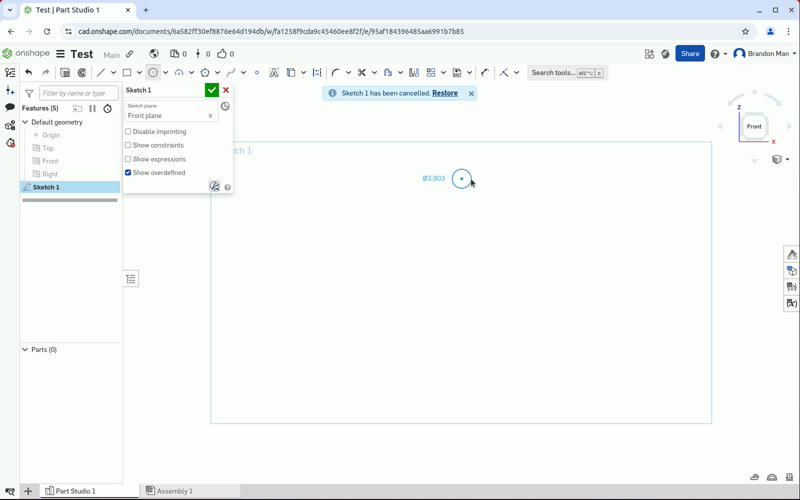
key(c)
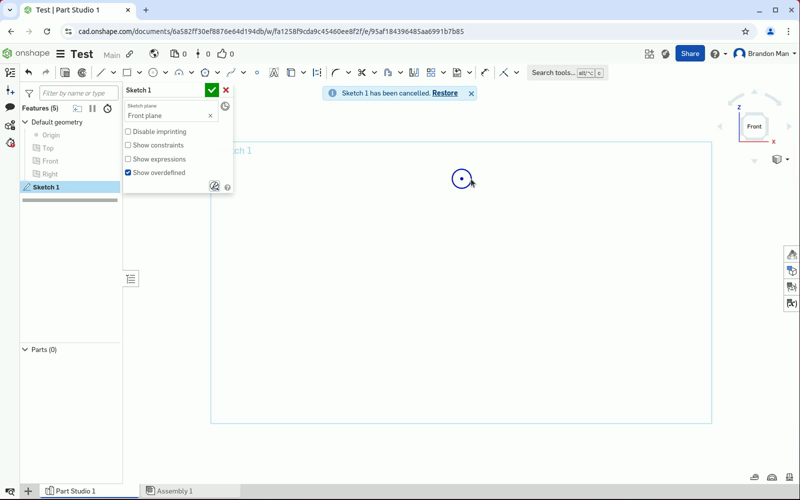
key_down(shift)
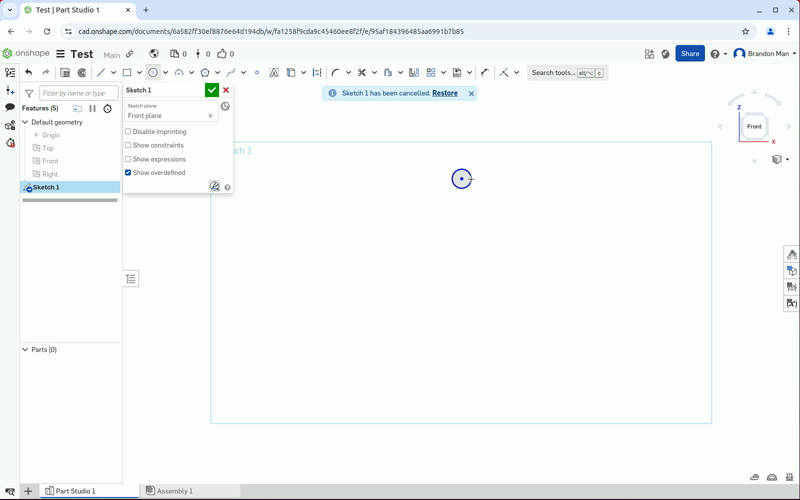
mouse_move(461, 178)
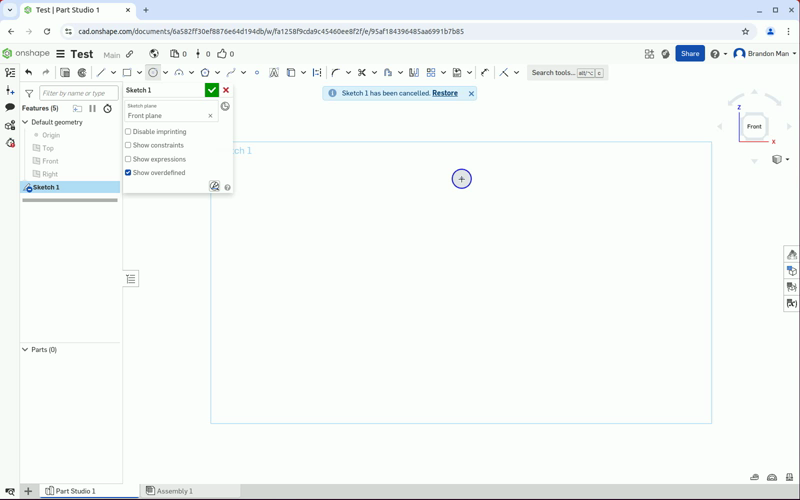
click(461, 178)
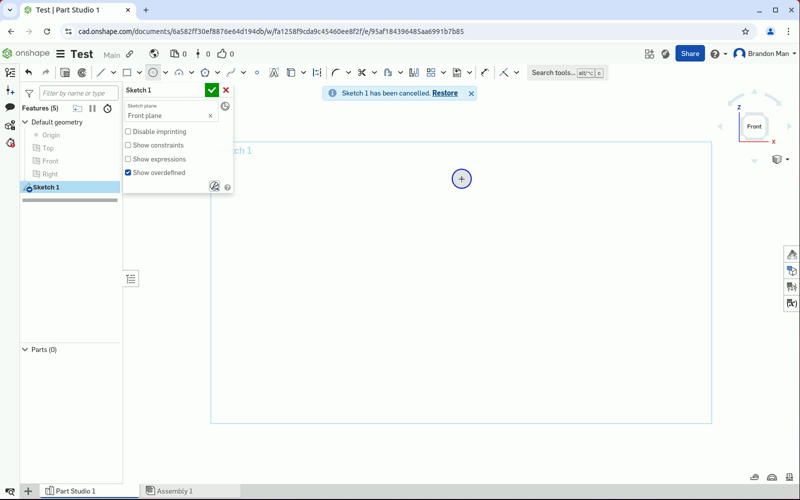
key_up(shift)
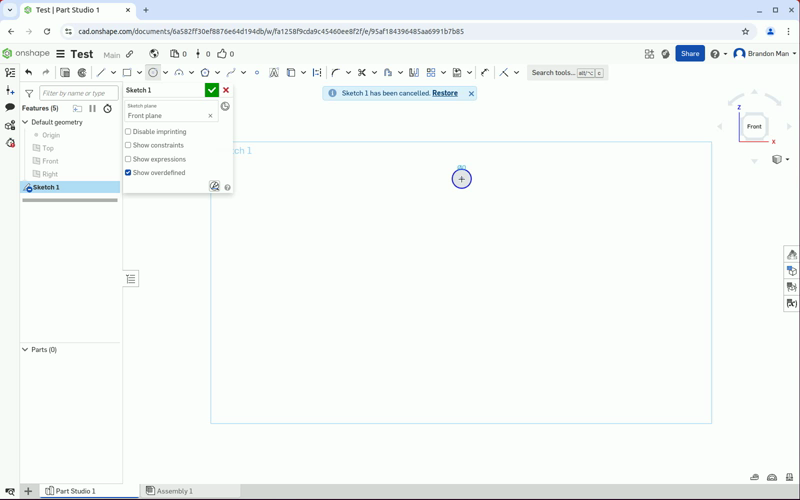
mouse_move(464, 178)
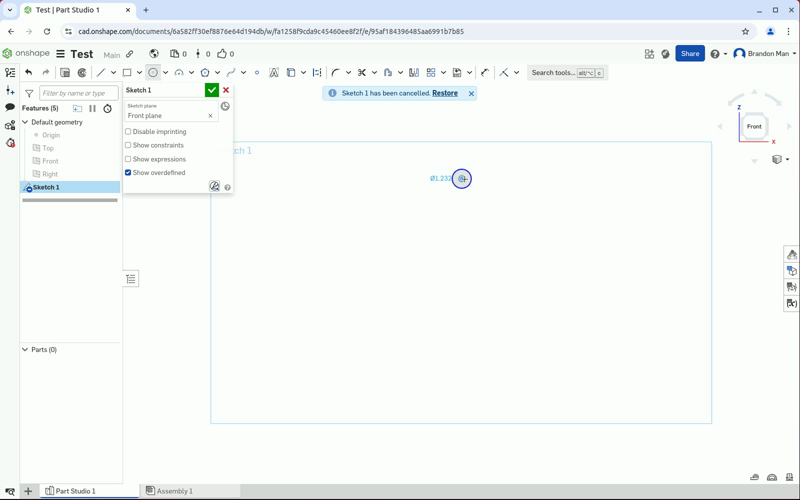
scroll(6)
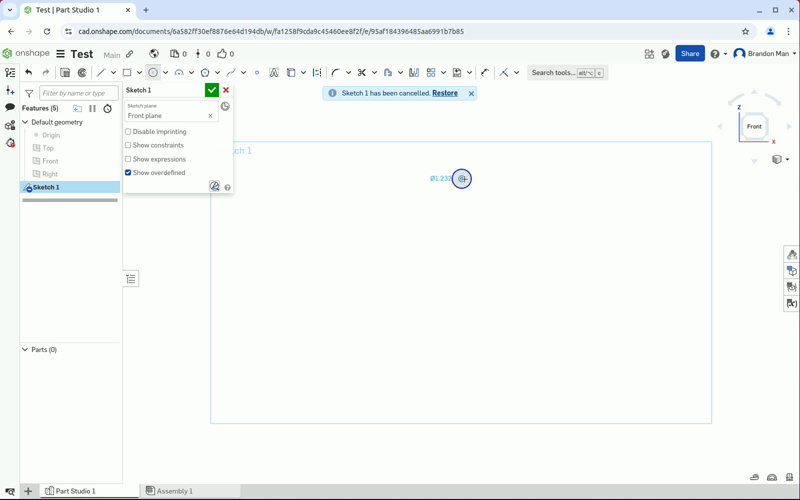
scroll(6)
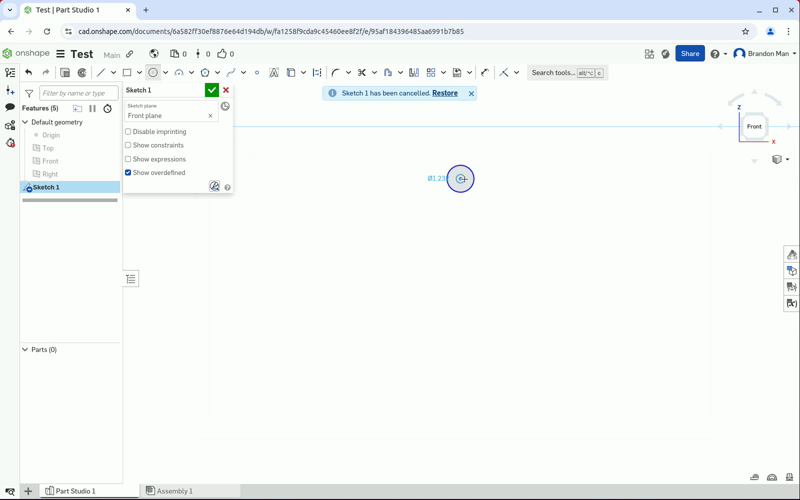
scroll(6)
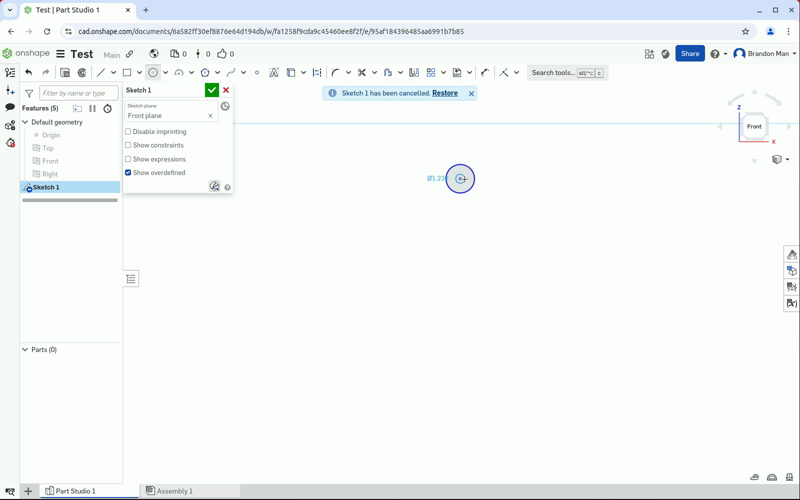
scroll(6)
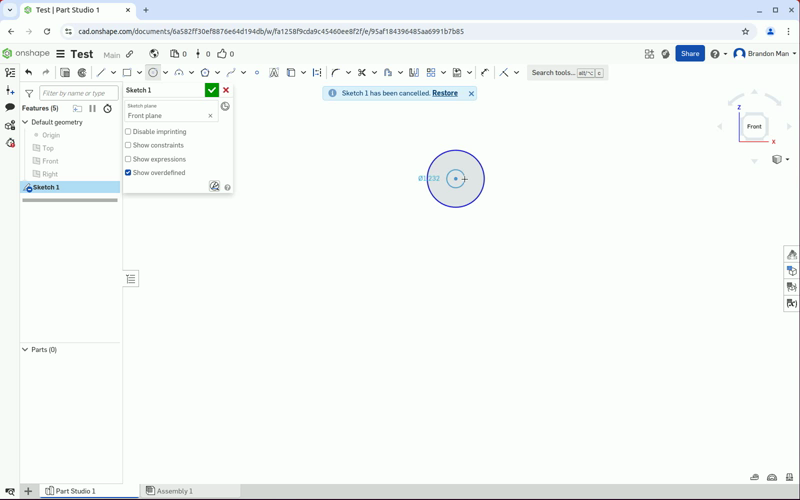
scroll(6)
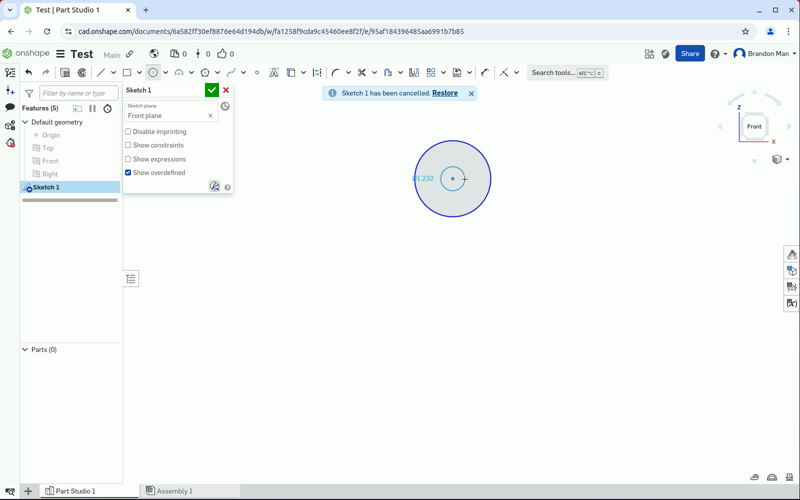
scroll(6)
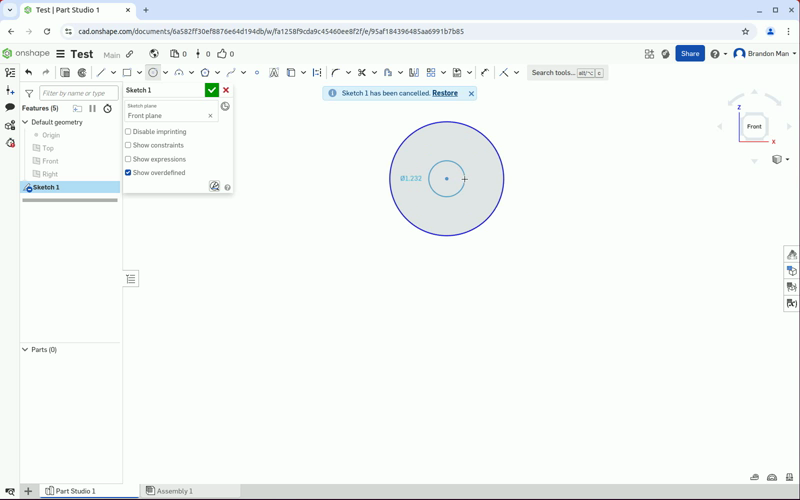
scroll(6)
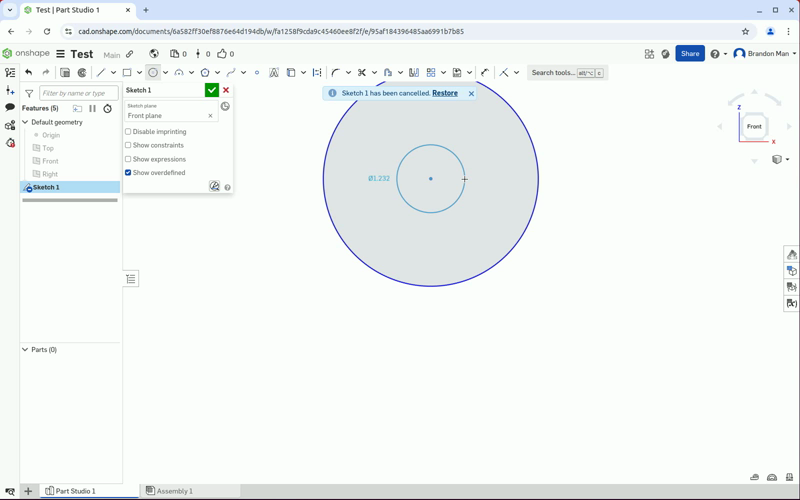
click(464, 178)
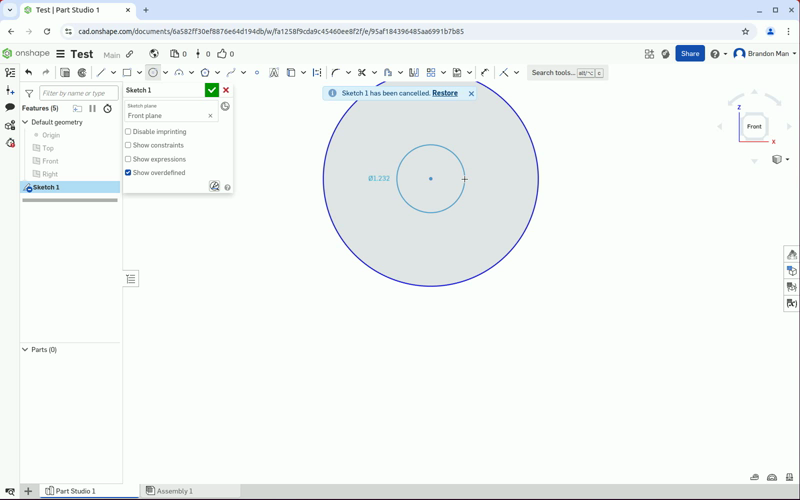
scroll(-6)
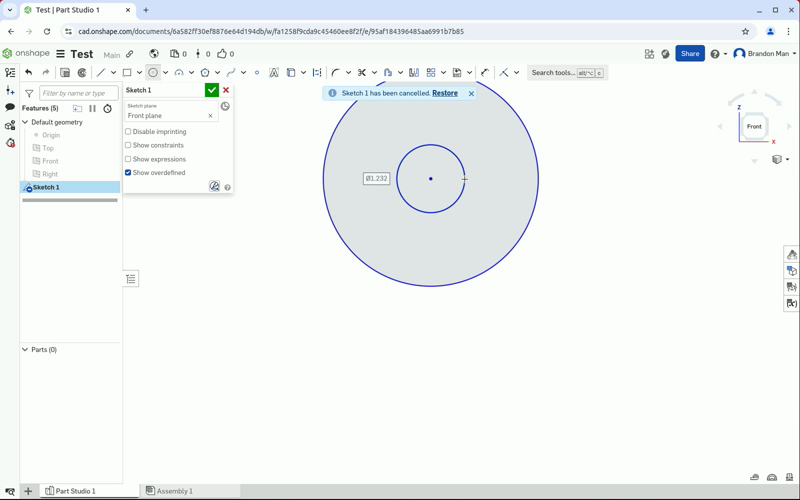
scroll(-6)
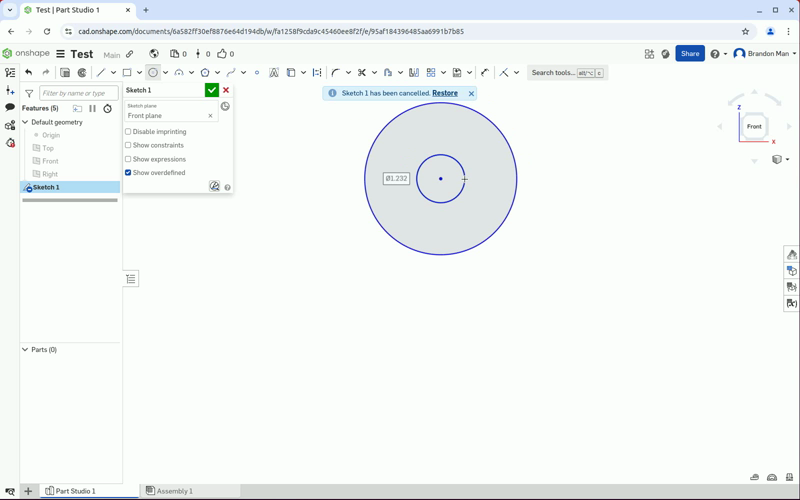
scroll(-6)
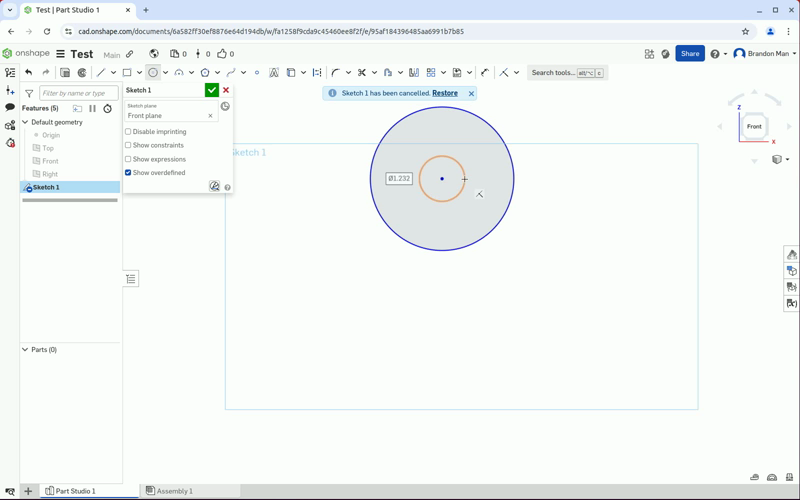
scroll(-6)
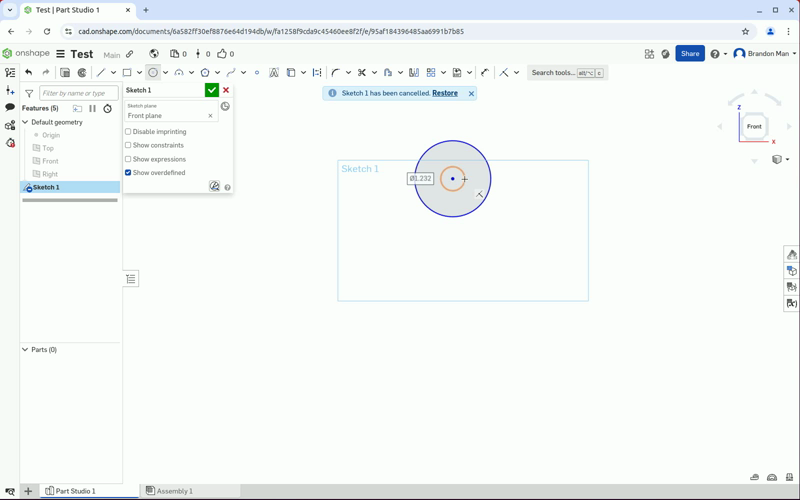
scroll(-6)
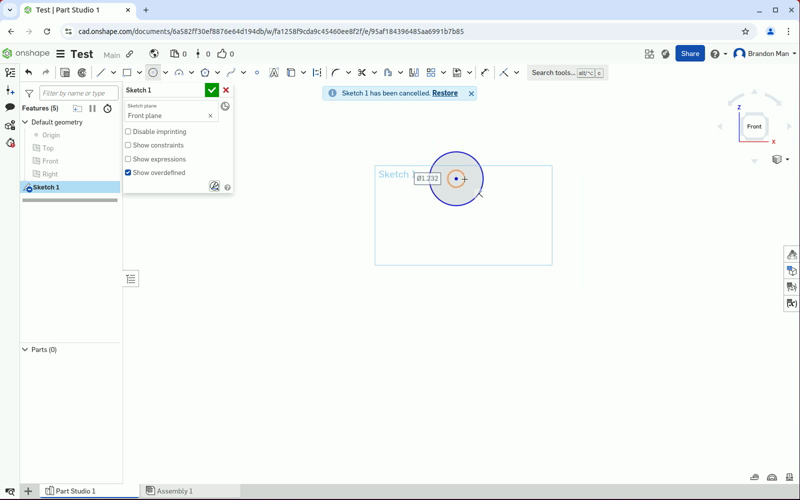
scroll(-6)
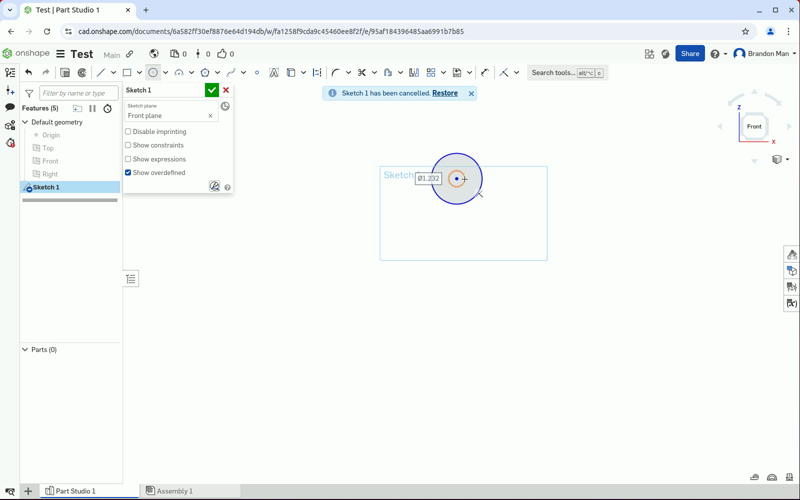
scroll(-6)
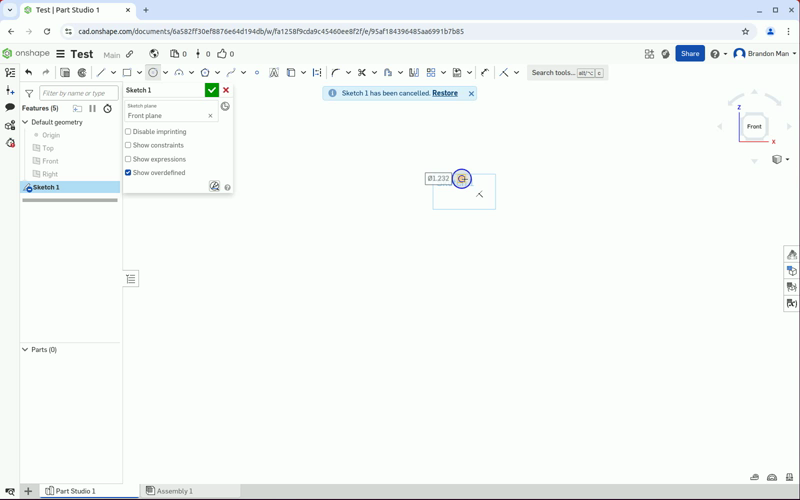
key(esc)
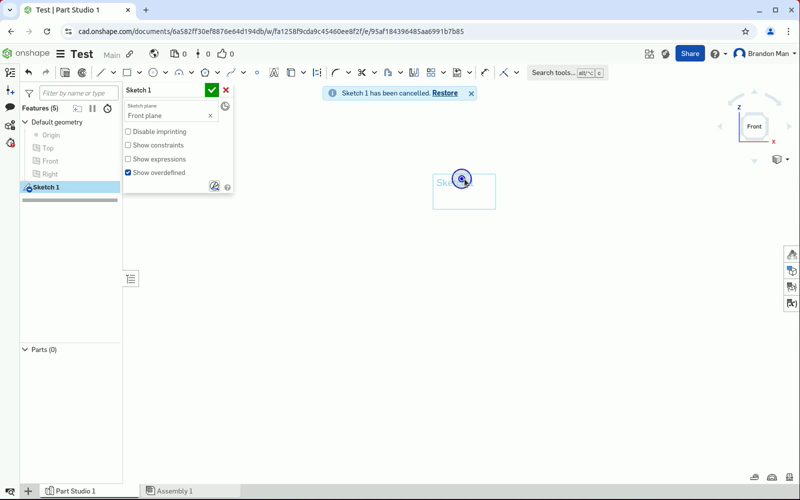
mouse_move(461, 185)
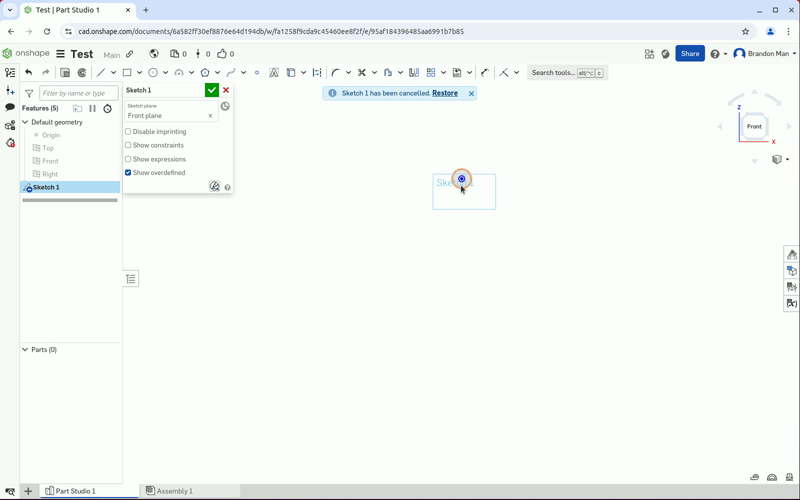
scroll(6)
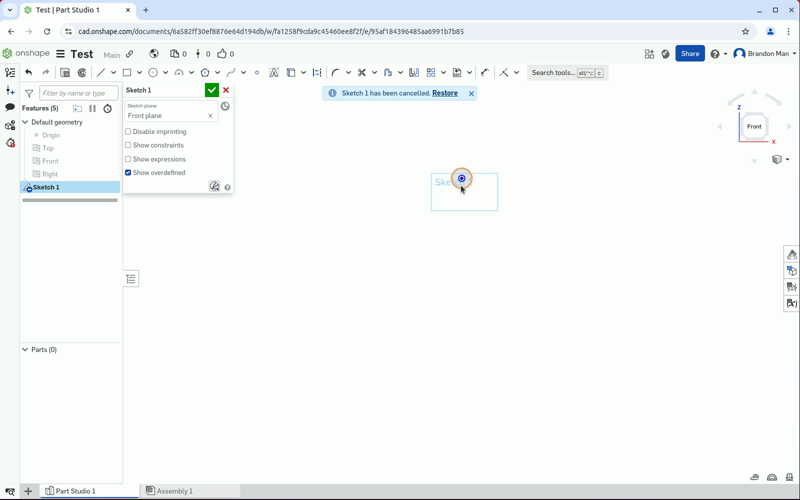
scroll(6)
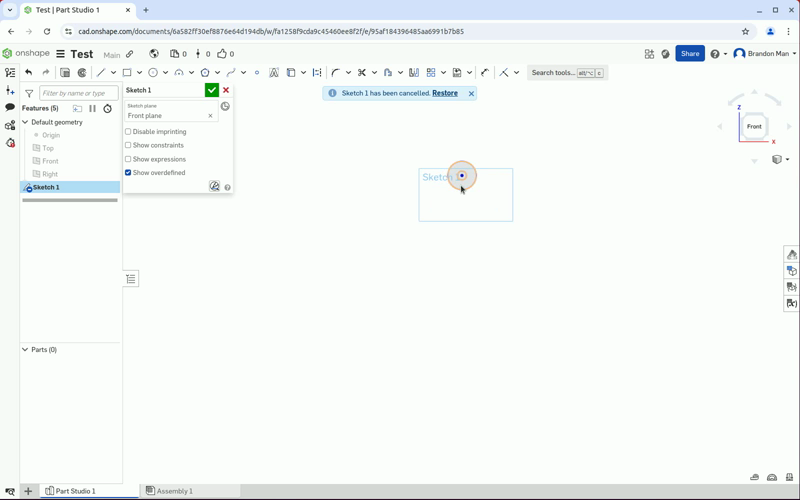
scroll(6)
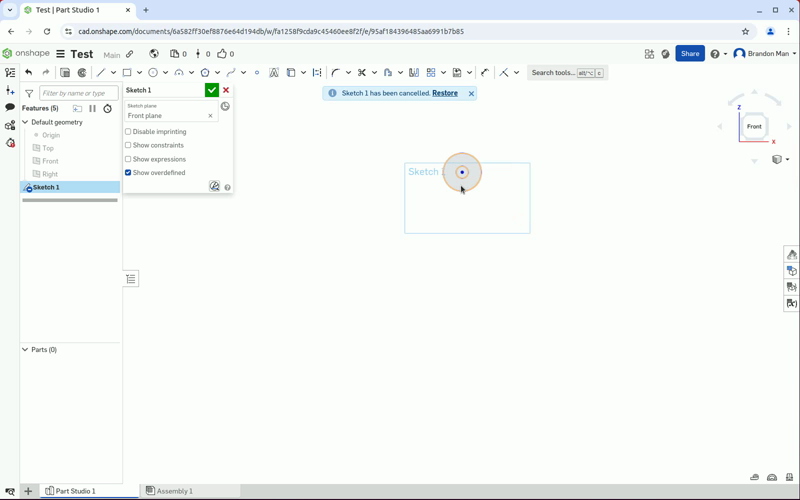
scroll(6)
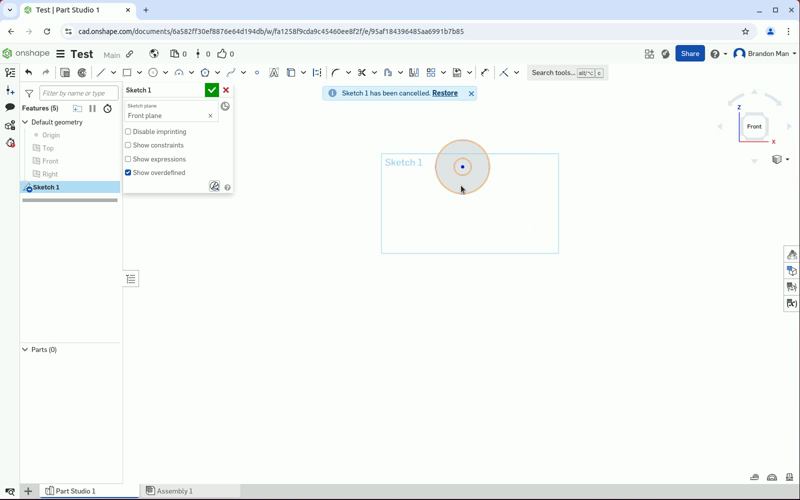
scroll(6)
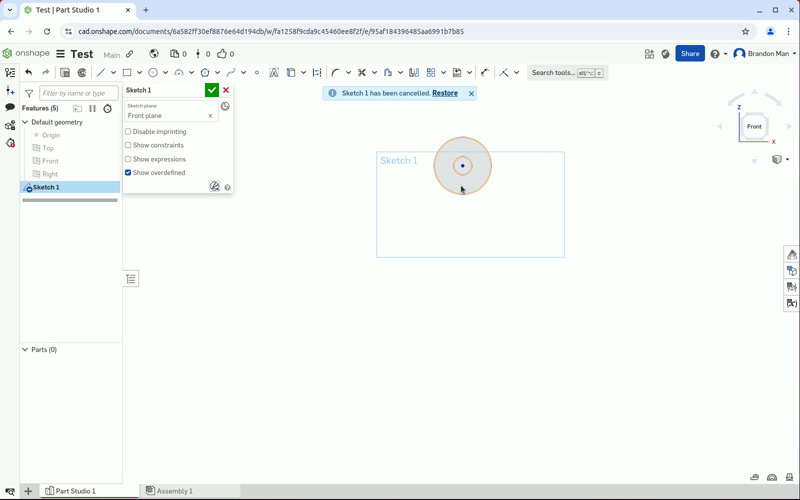
scroll(6)
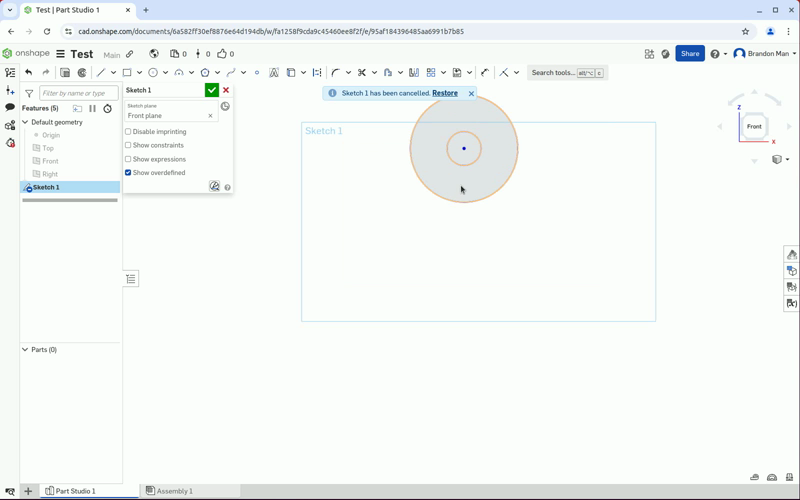
scroll(6)
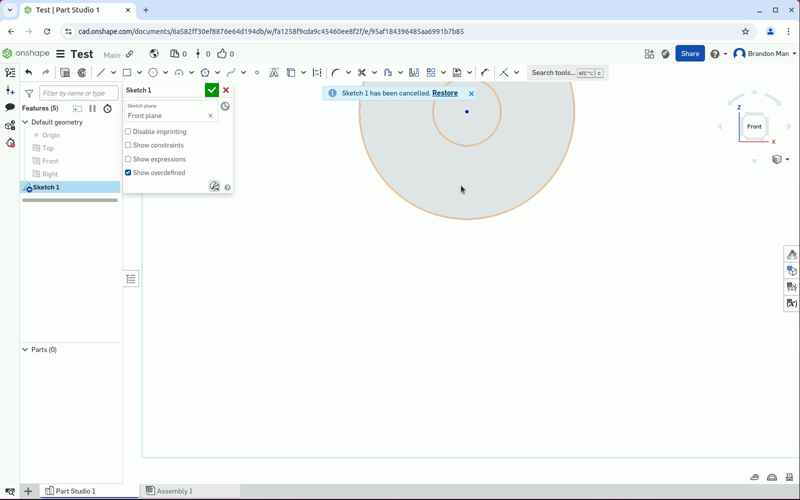
click(461, 185)
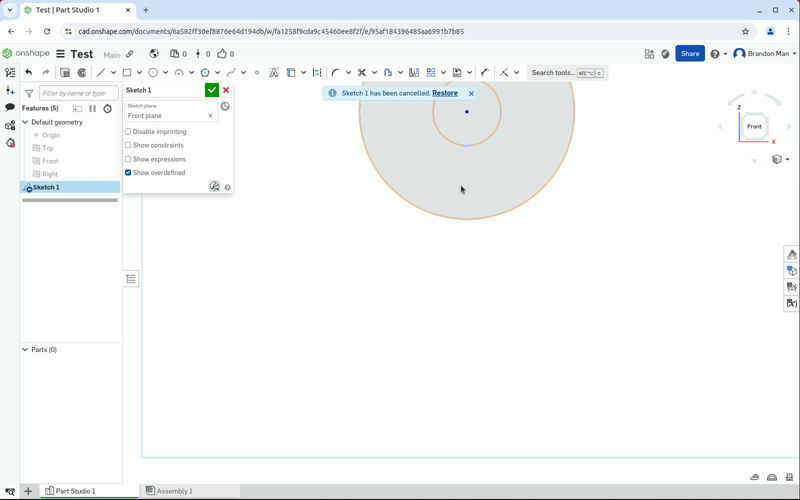
scroll(-6)
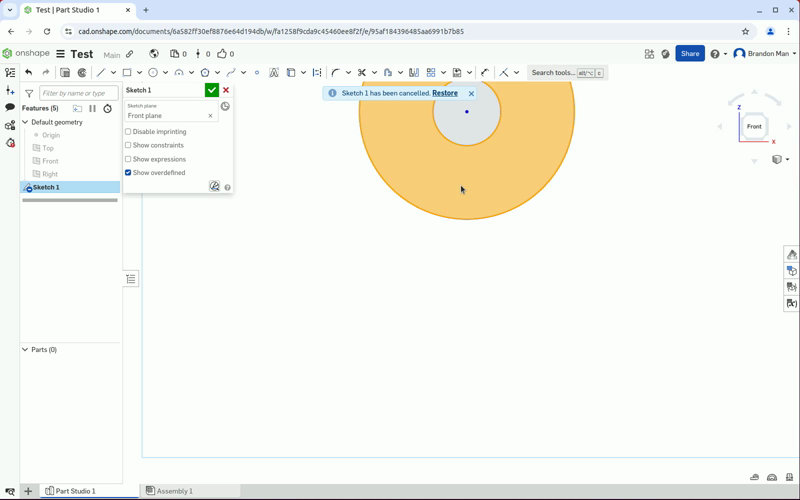
scroll(-6)
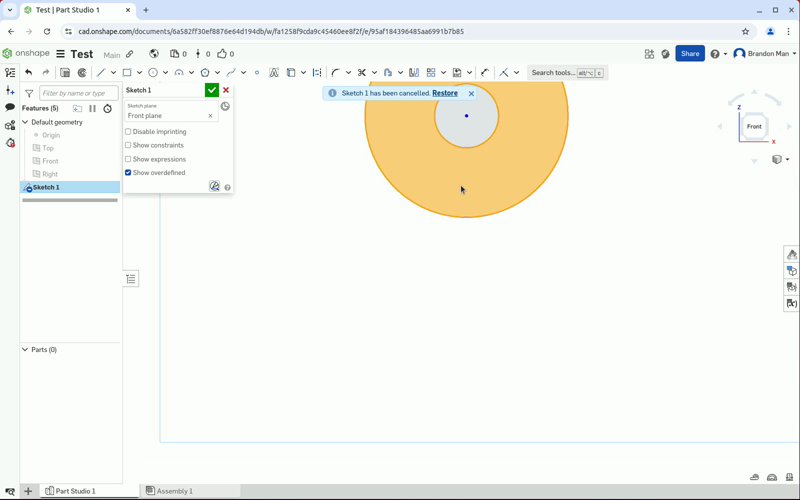
scroll(-6)
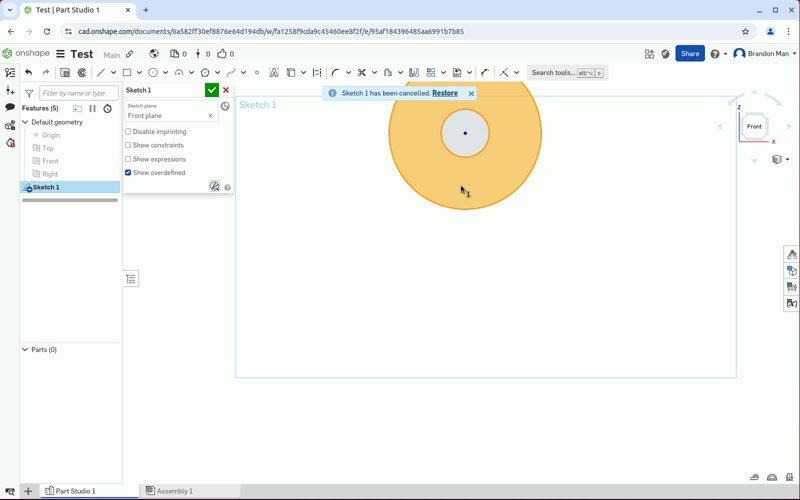
scroll(-6)
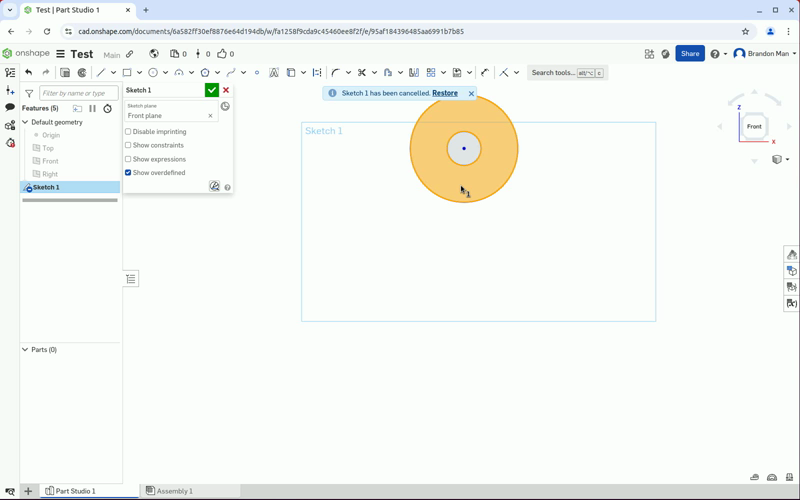
scroll(-6)
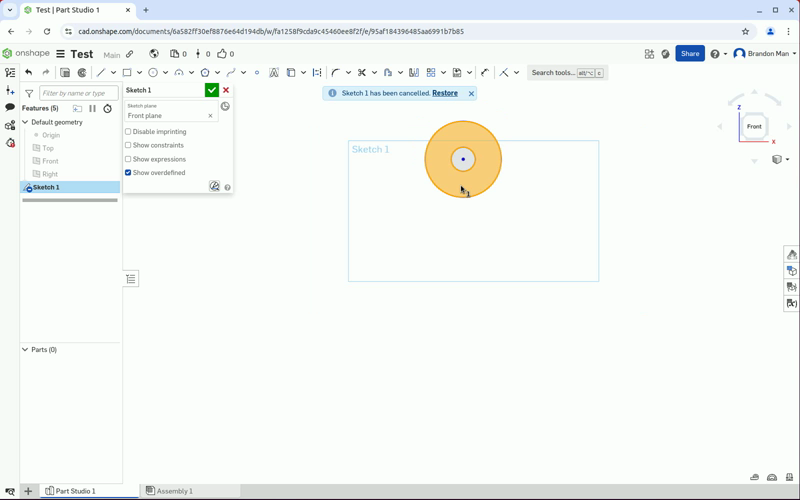
scroll(-6)
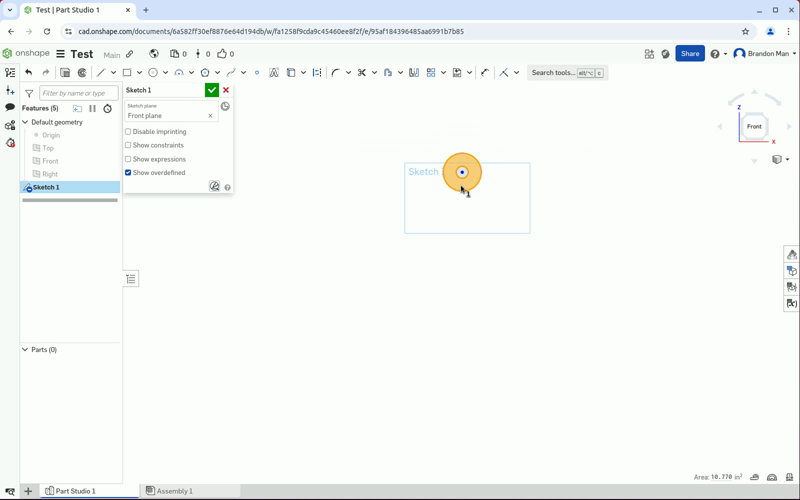
scroll(-6)
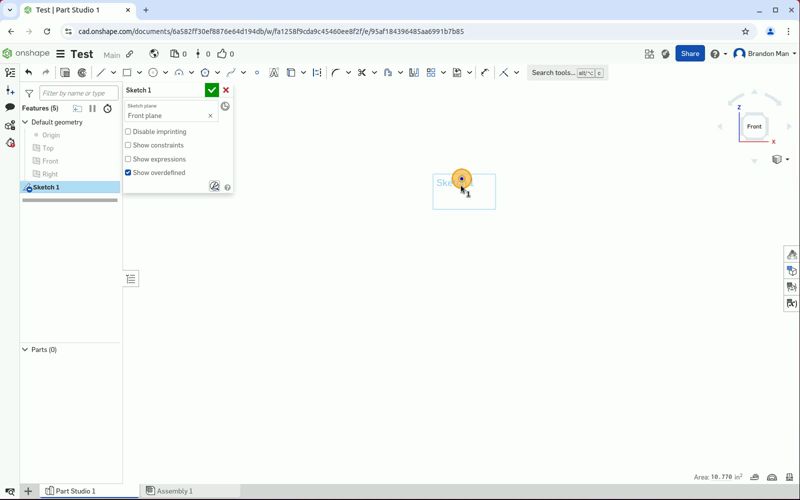
mouse_move(73, 352)
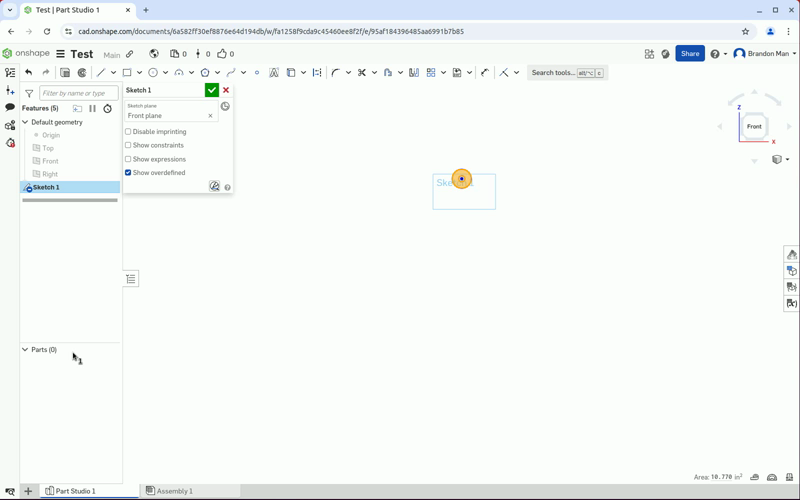
key(shift+y)
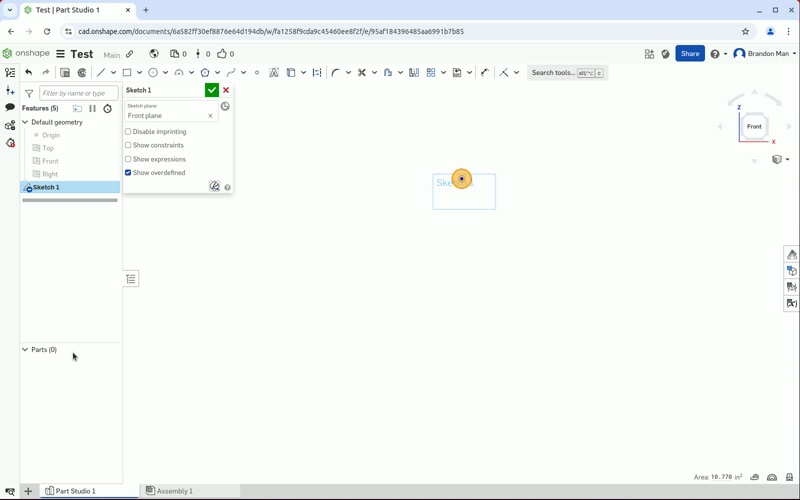
key(shift+e)
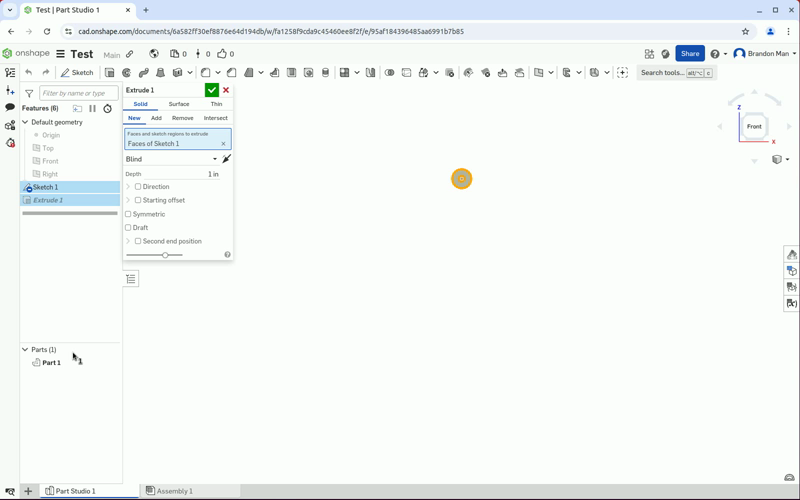
mouse_move(143, 106)
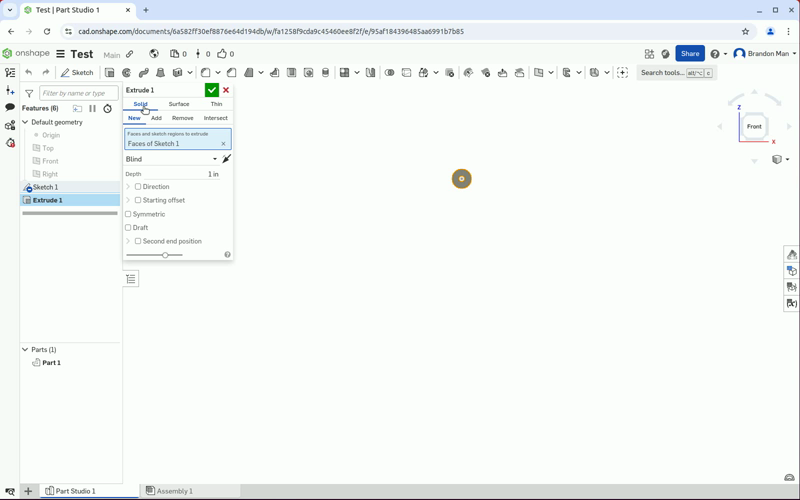
click(143, 106)
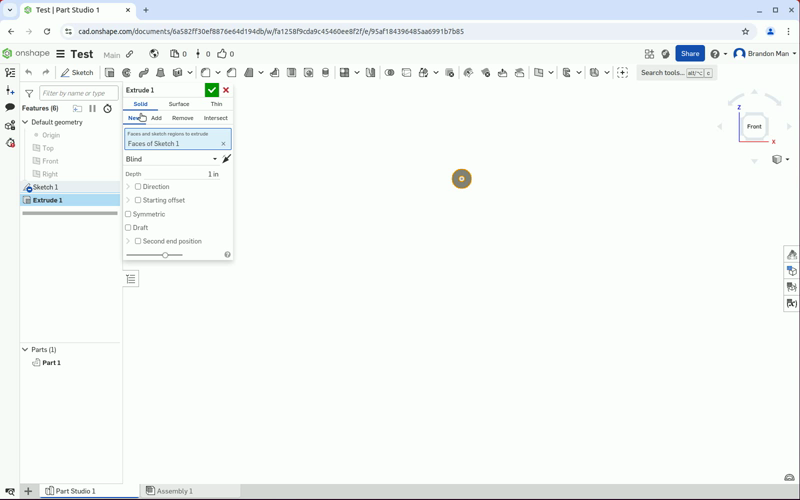
mouse_move(137, 120)
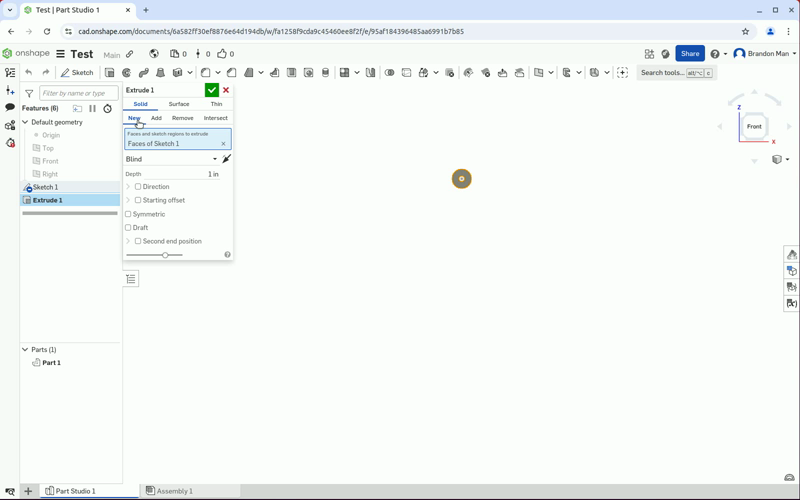
click(137, 120)
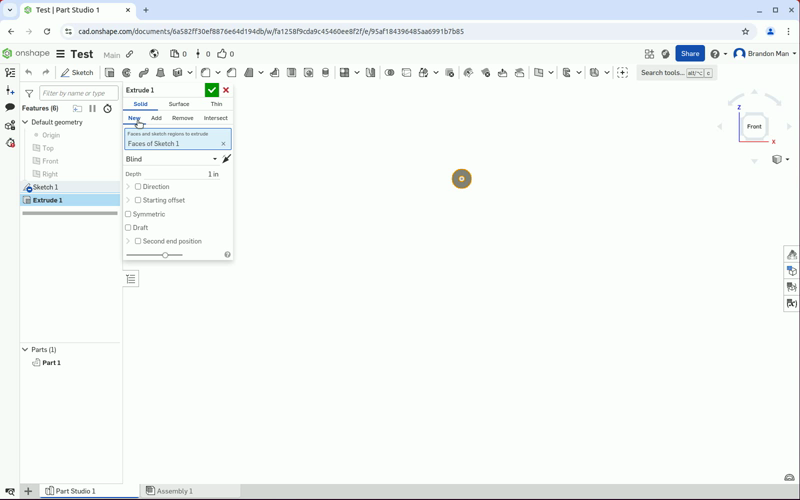
key(tab, 4)
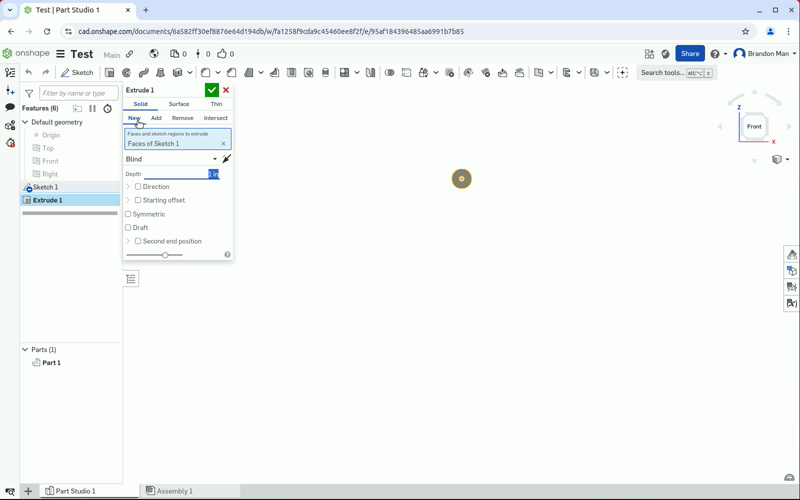
text(0.481)
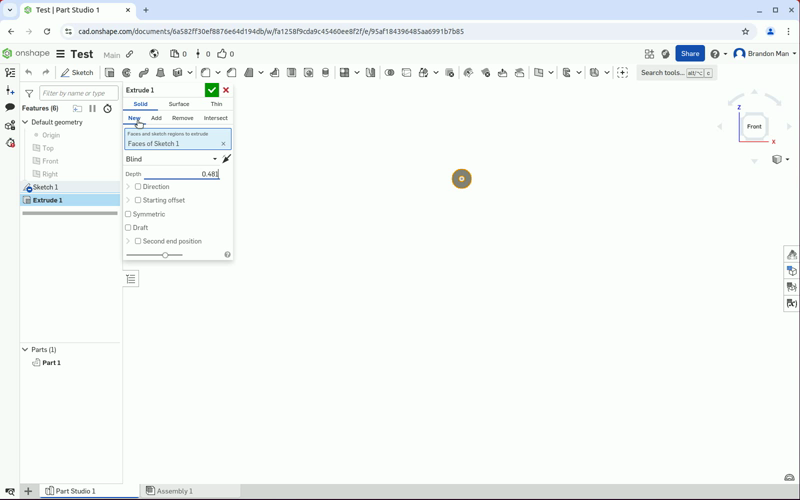
key(enter)
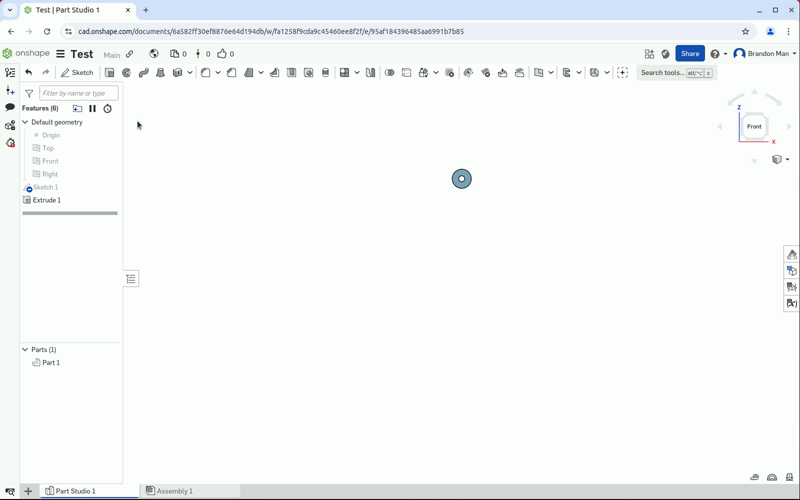
key(shift+h)
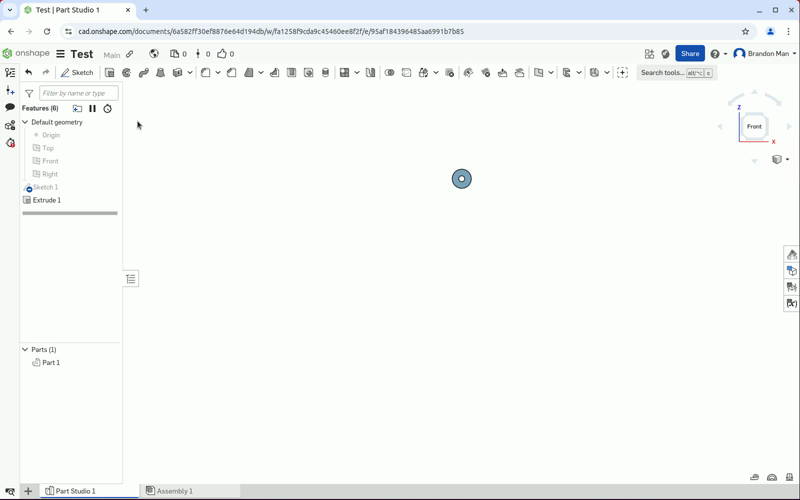
key(shift+h)
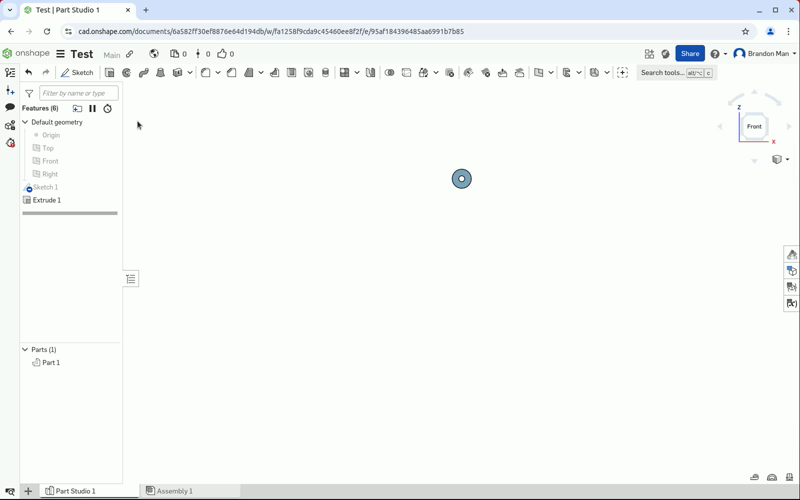
mouse_move(73, 189)
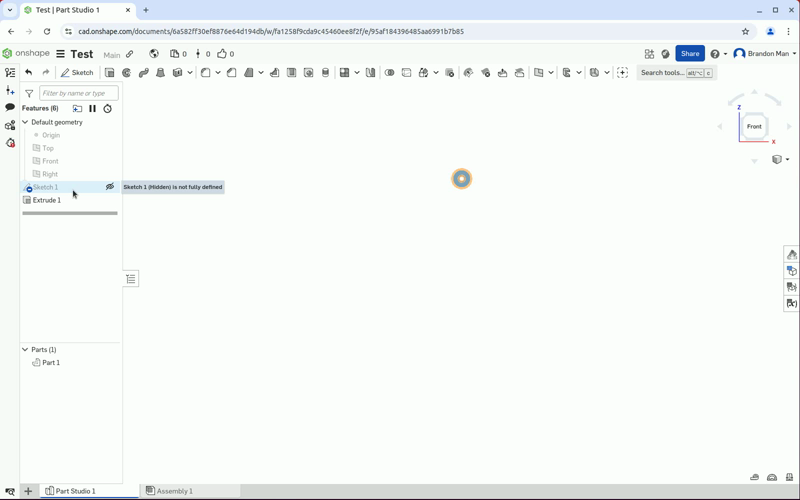
click(73, 189)
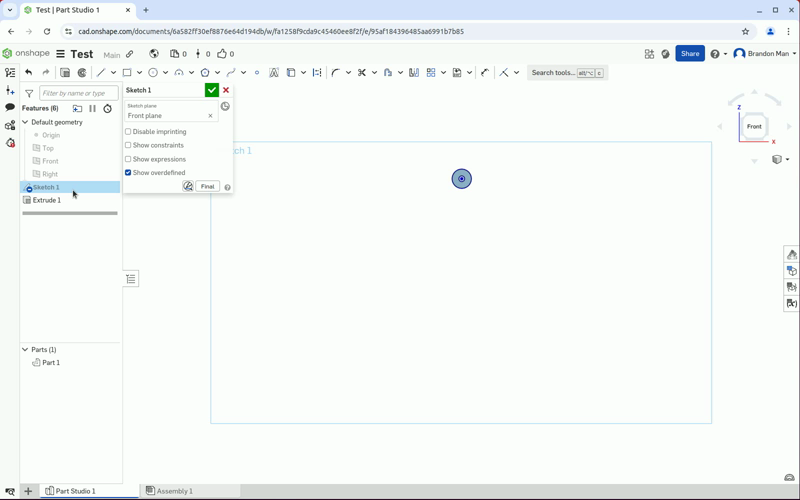
mouse_move(229, 92)
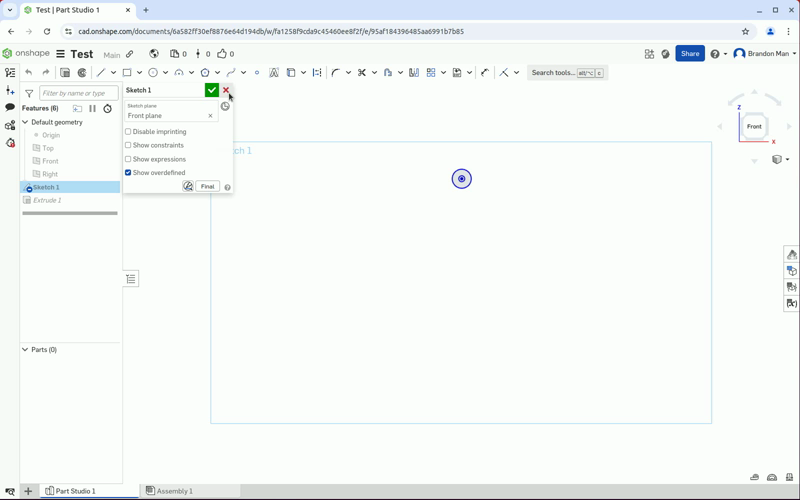
click(229, 92)
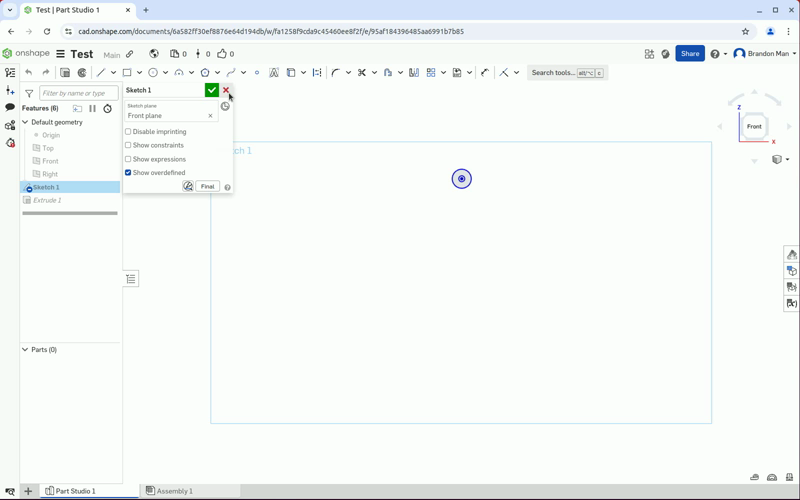
key(shift+s)
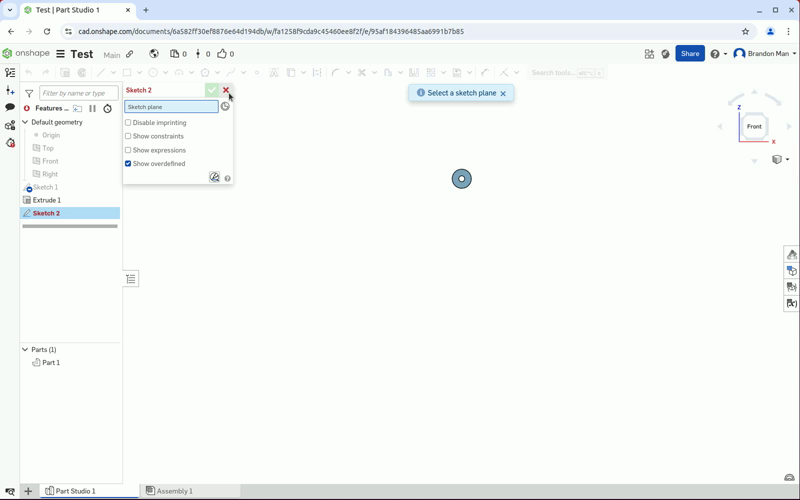
mouse_move(73, 163)
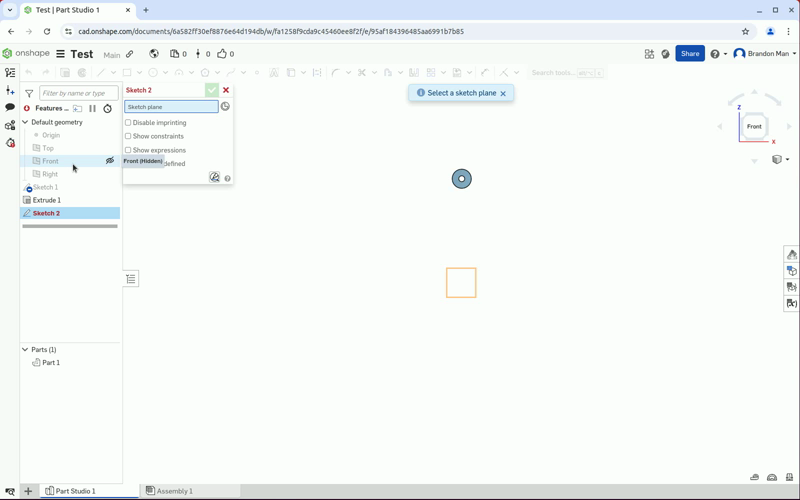
click(73, 163)
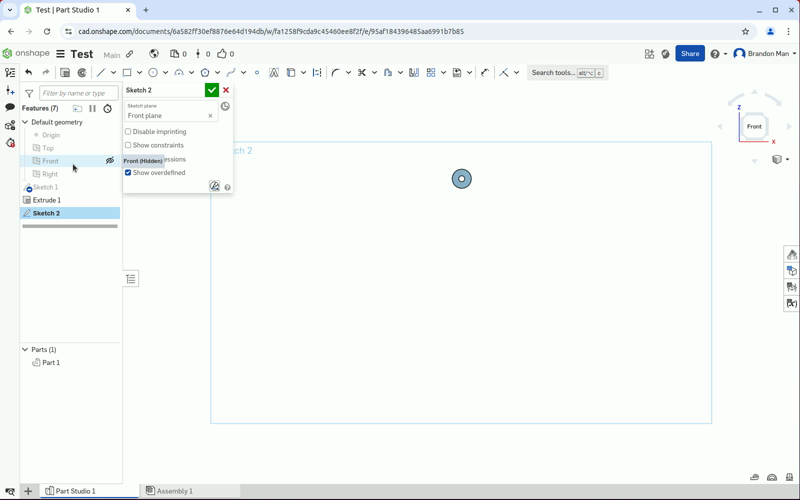
mouse_move(73, 352)
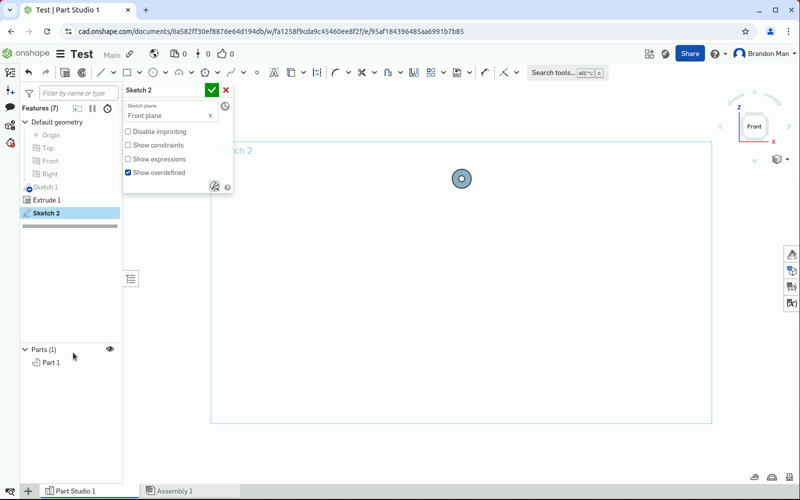
key(y)
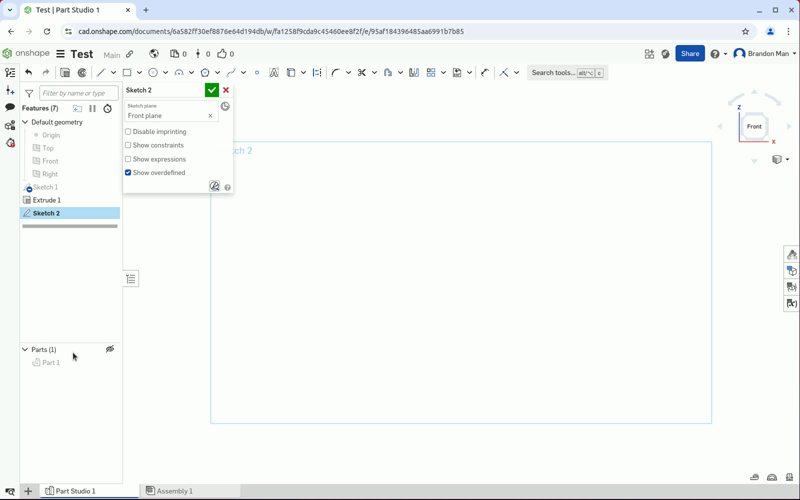
key(a)
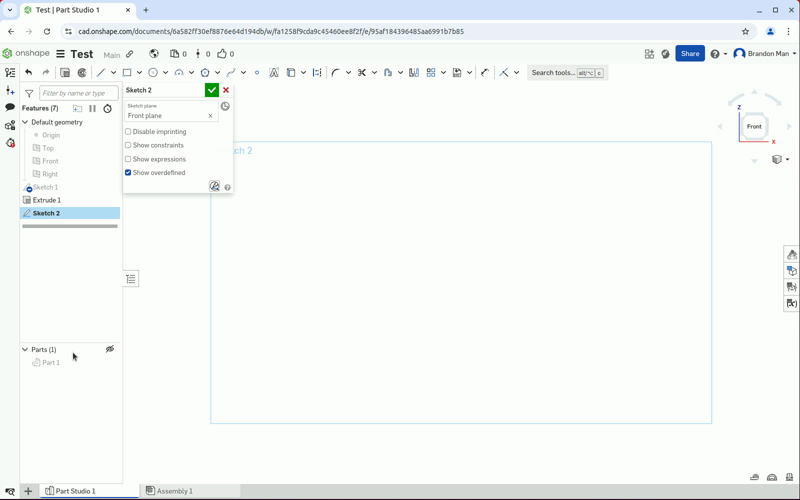
key_down(shift)
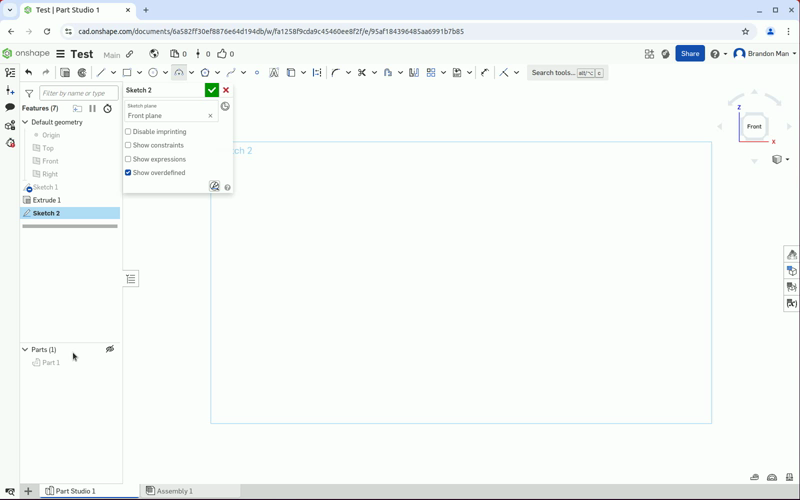
mouse_move(446, 223)
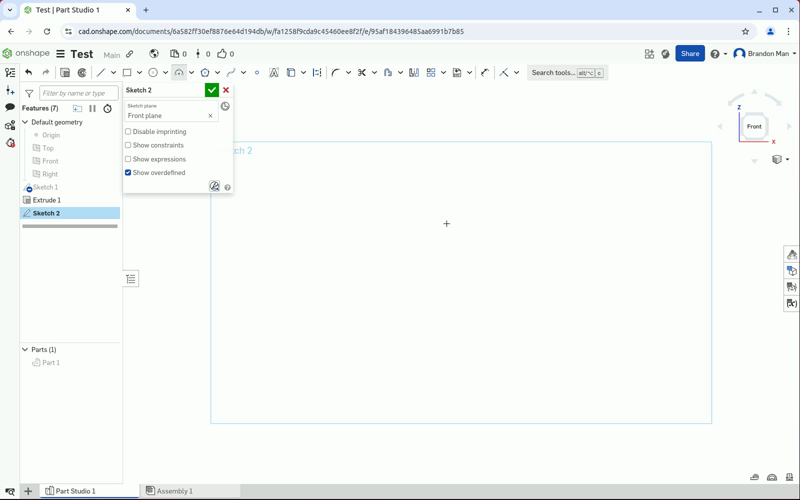
click(446, 223)
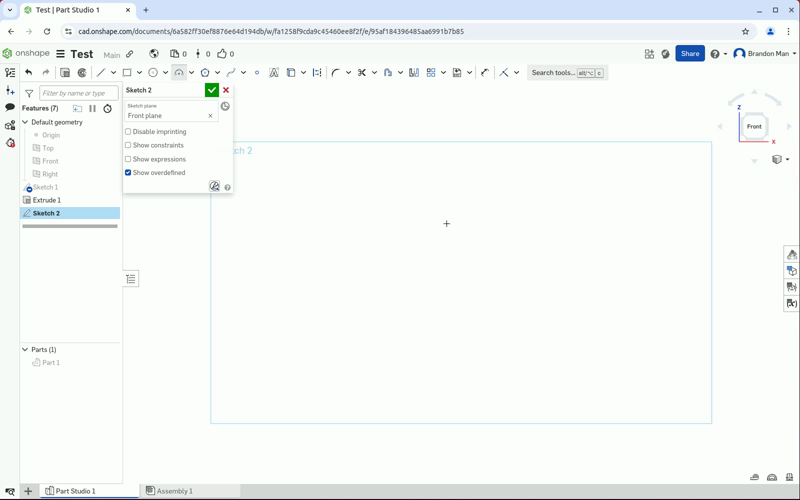
key_up(shift)
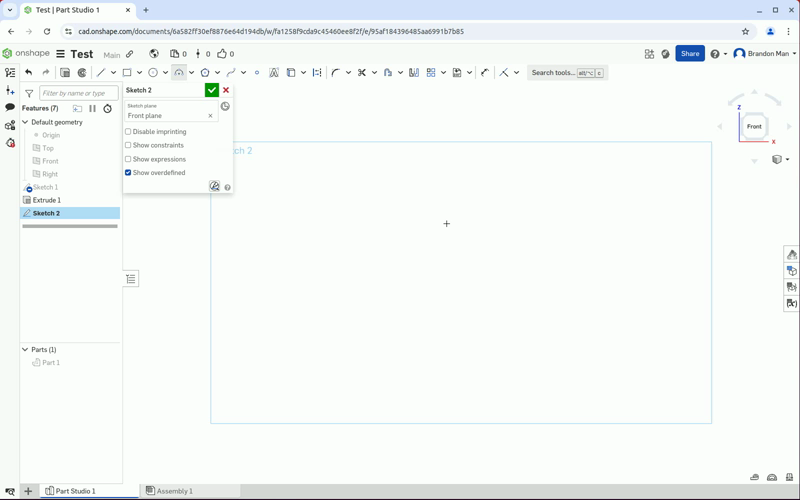
key_down(shift)
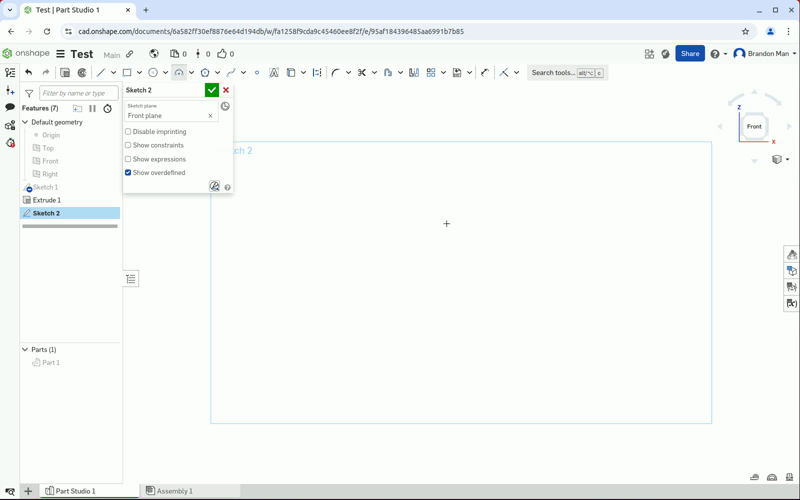
mouse_move(476, 223)
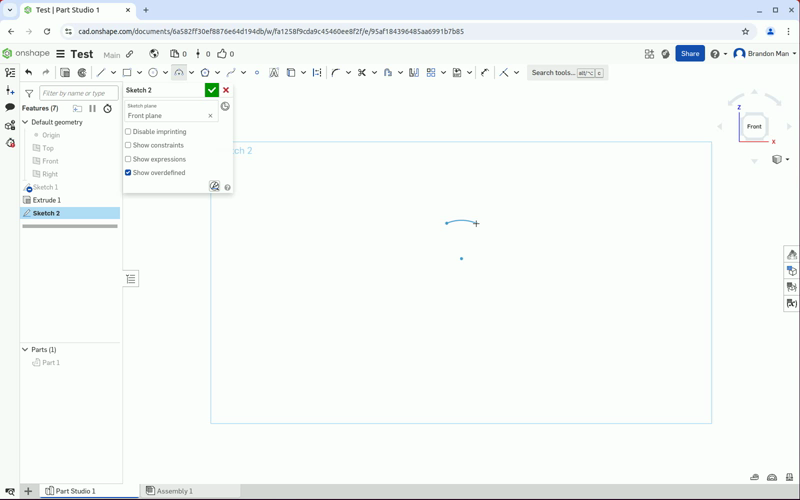
click(476, 223)
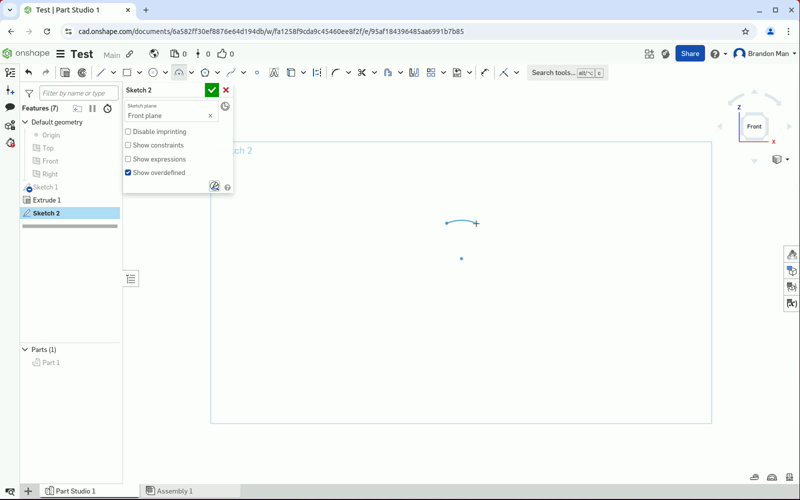
mouse_move(461, 210)
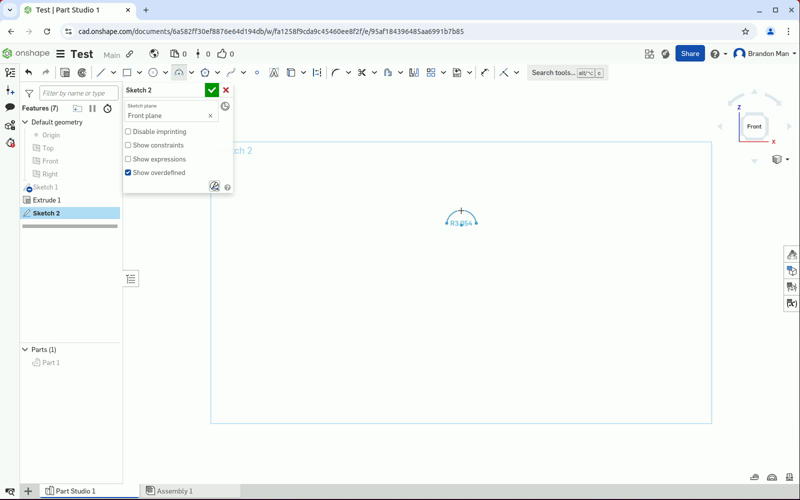
click(461, 210)
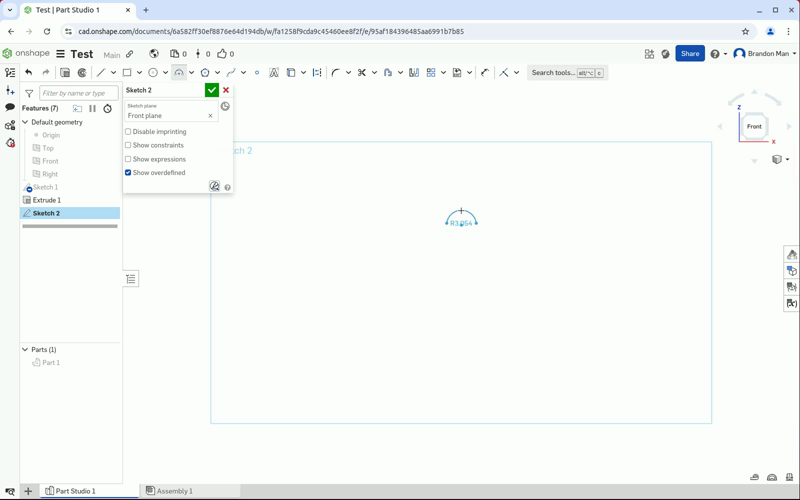
key_up(shift)
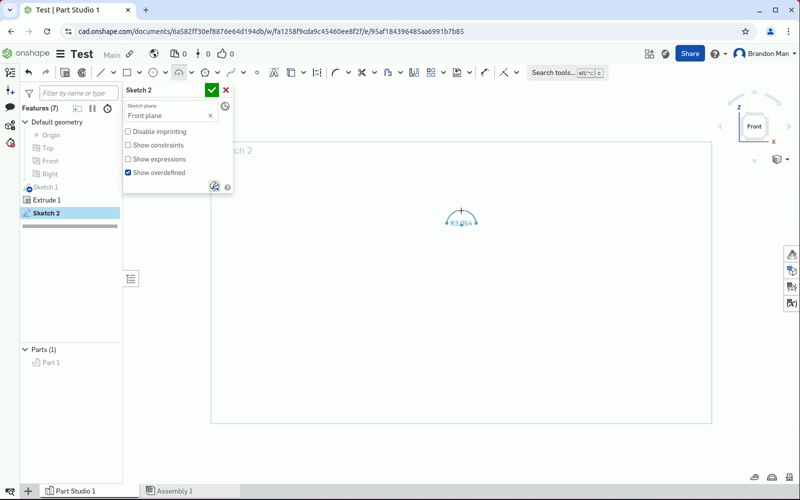
key(esc)
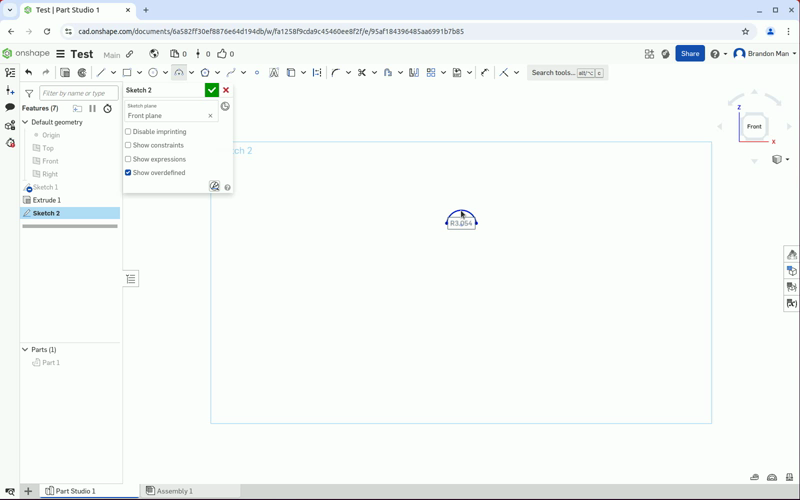
key(l)
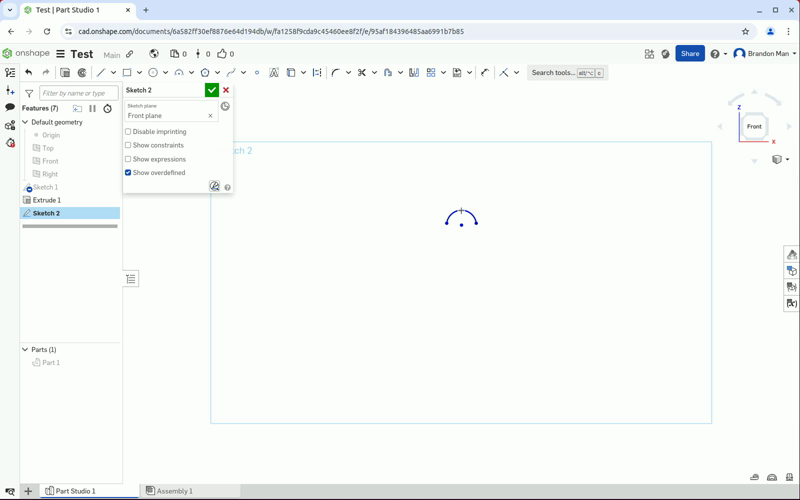
mouse_move(476, 223)
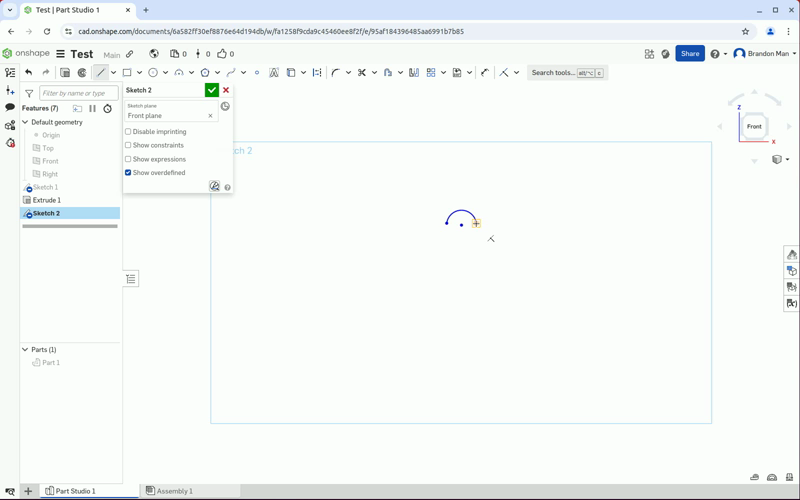
click(476, 223)
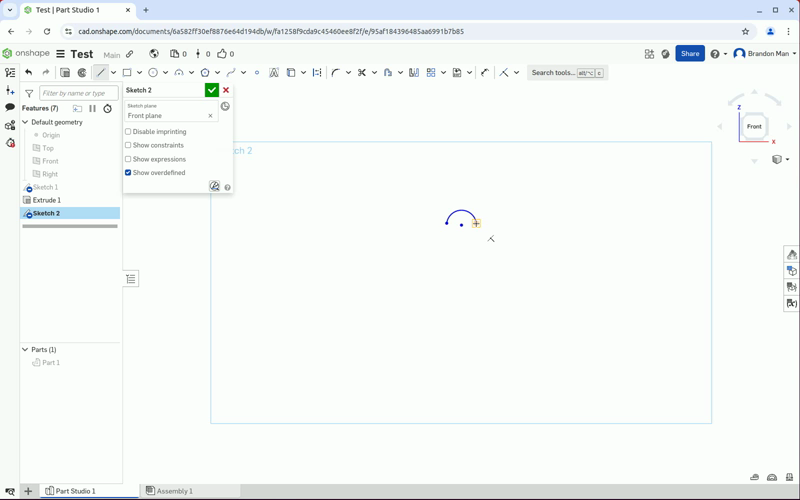
key_down(shift)
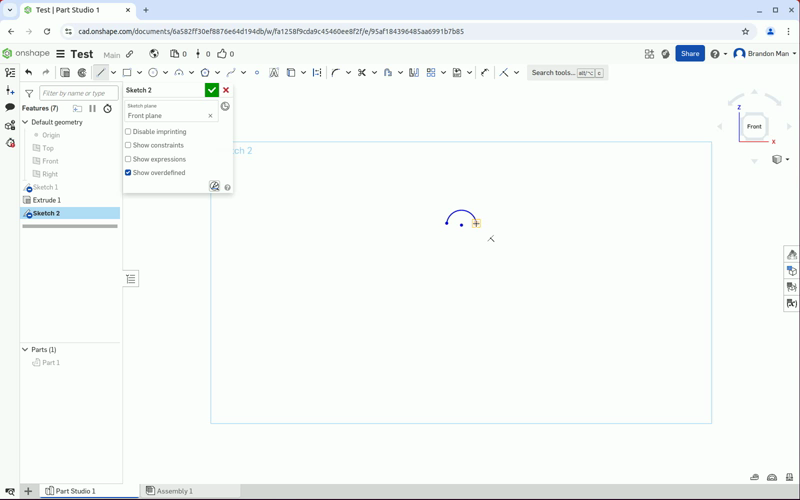
mouse_move(506, 223)
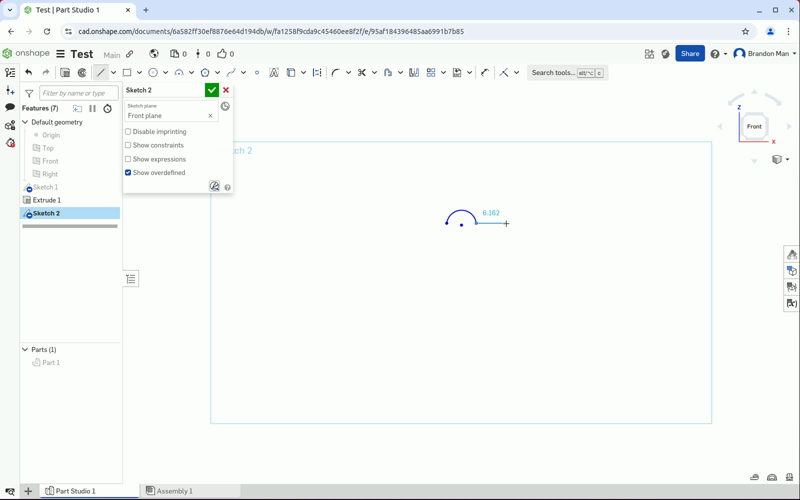
mouse_move(470, 177)
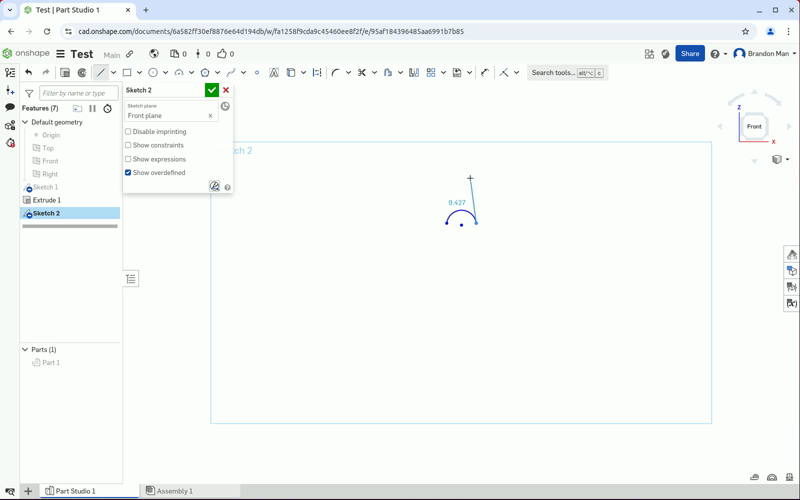
click(470, 177)
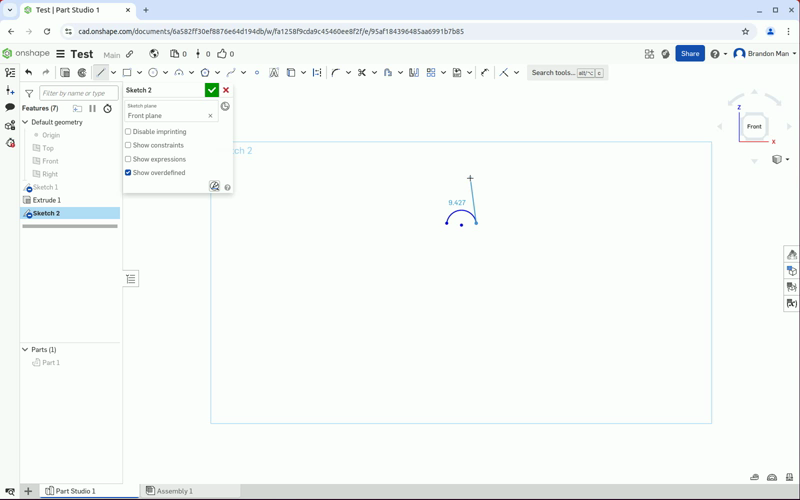
key_up(shift)
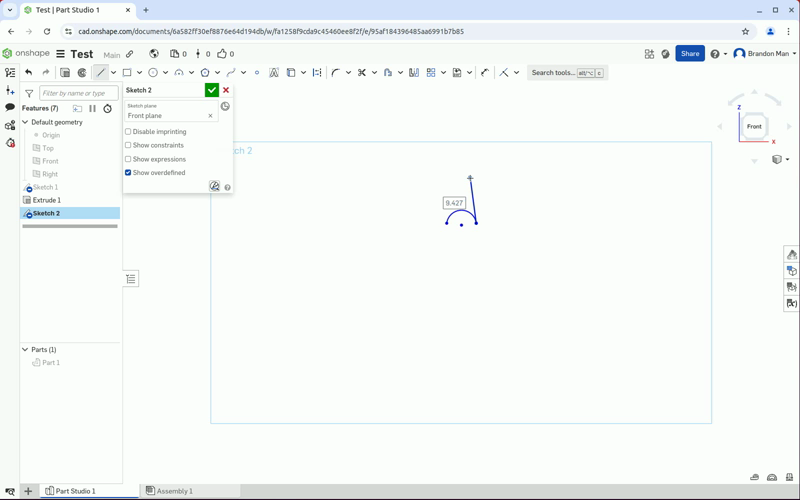
key(esc)
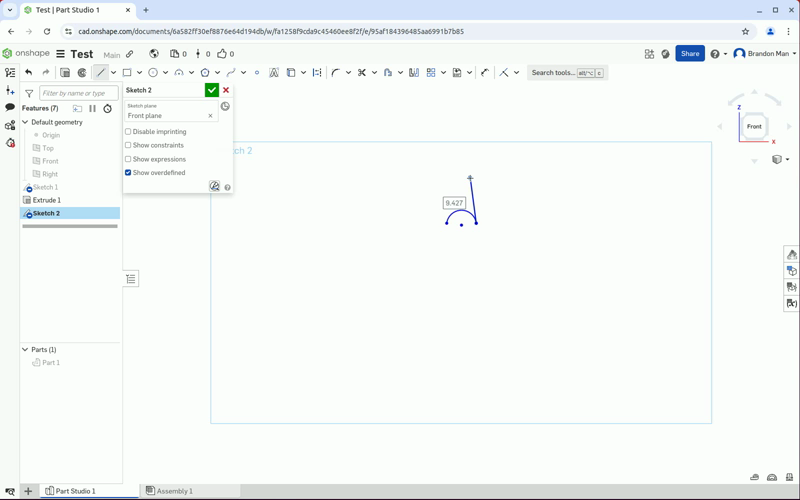
key(a)
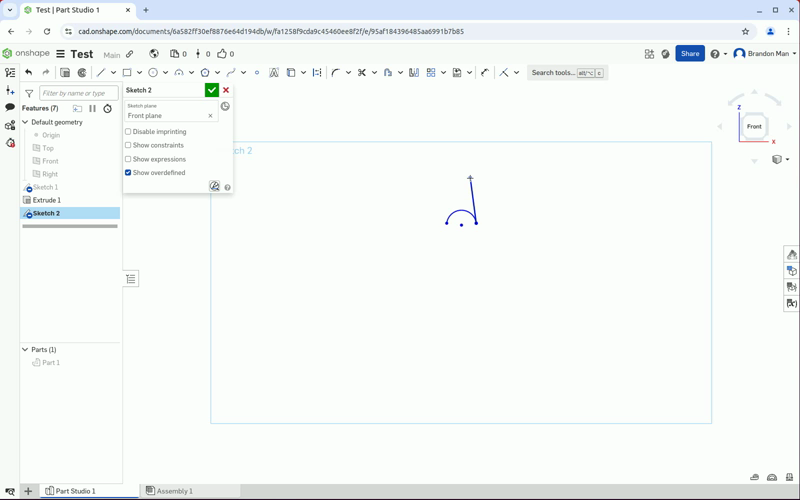
mouse_move(470, 177)
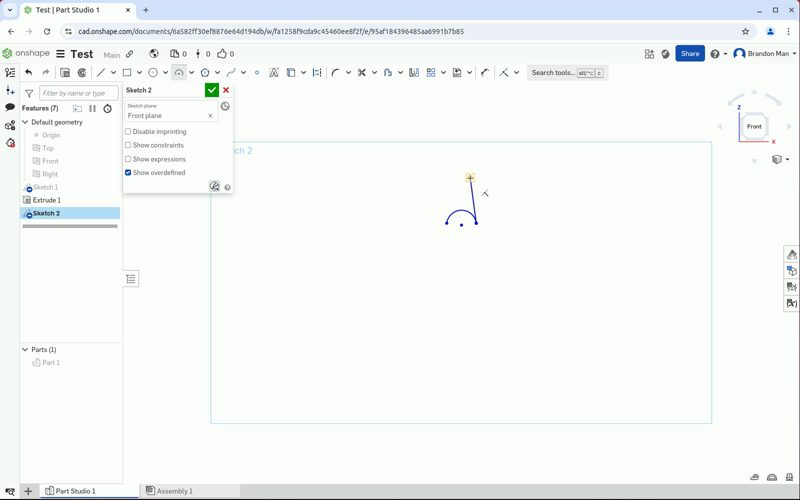
click(470, 177)
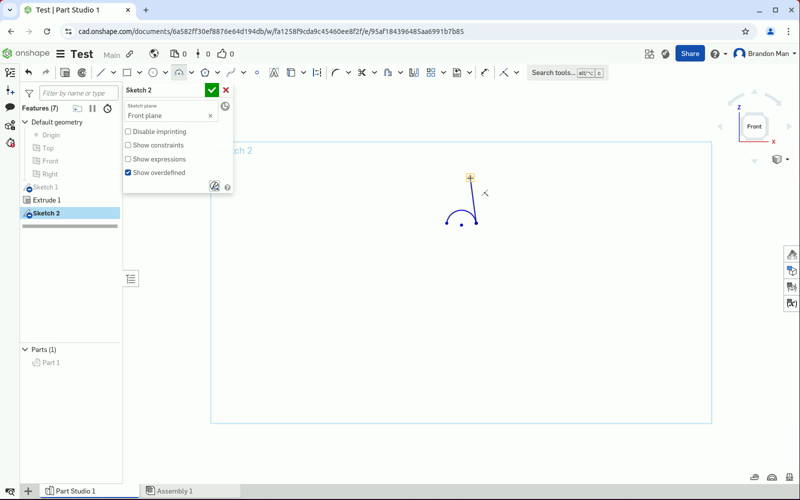
key_down(shift)
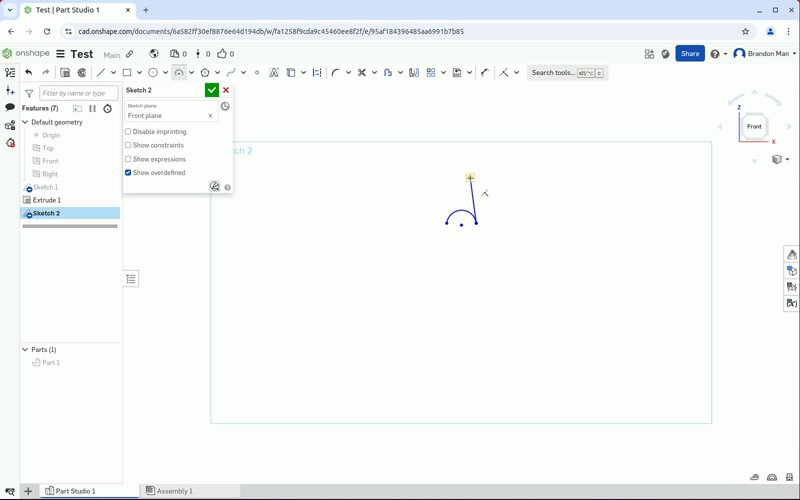
mouse_move(452, 176)
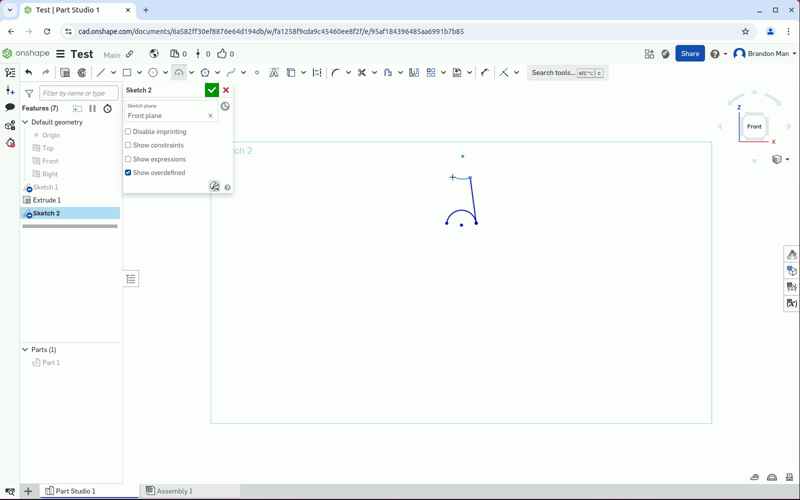
click(452, 176)
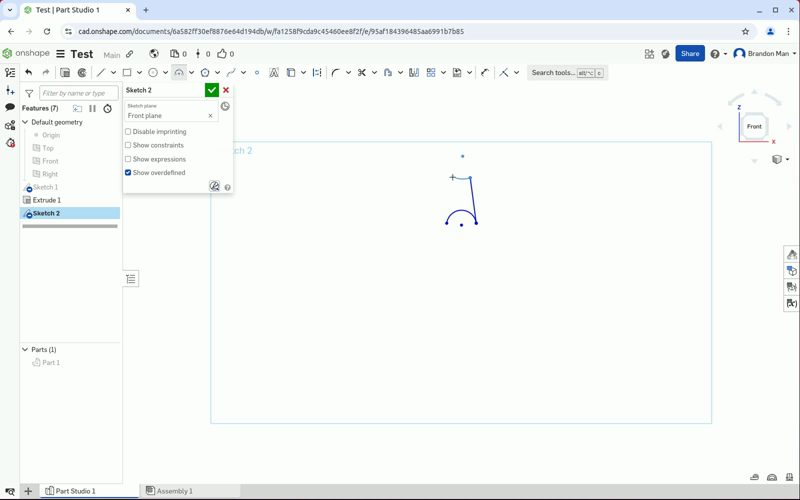
mouse_move(460, 186)
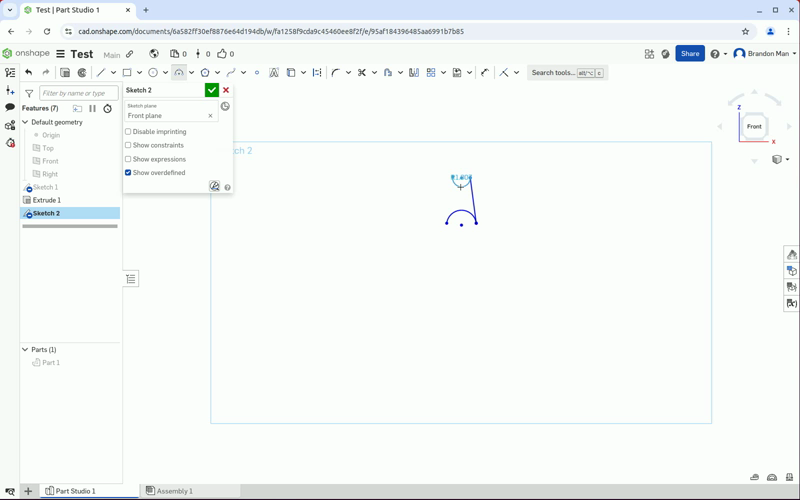
click(460, 186)
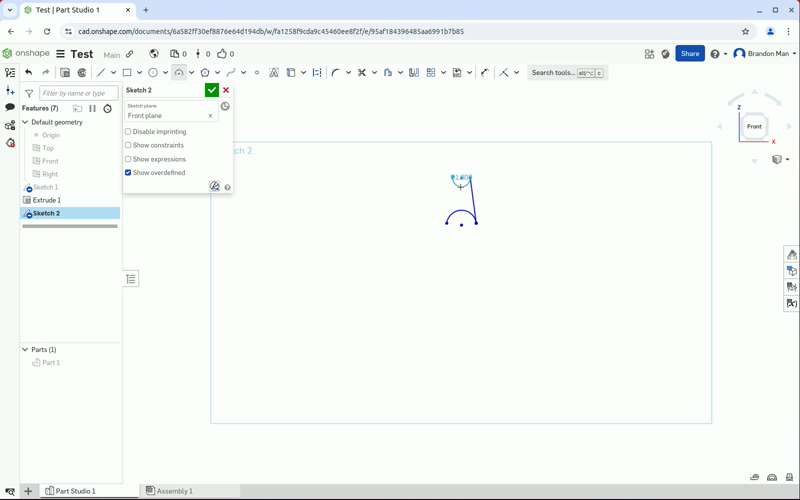
key_up(shift)
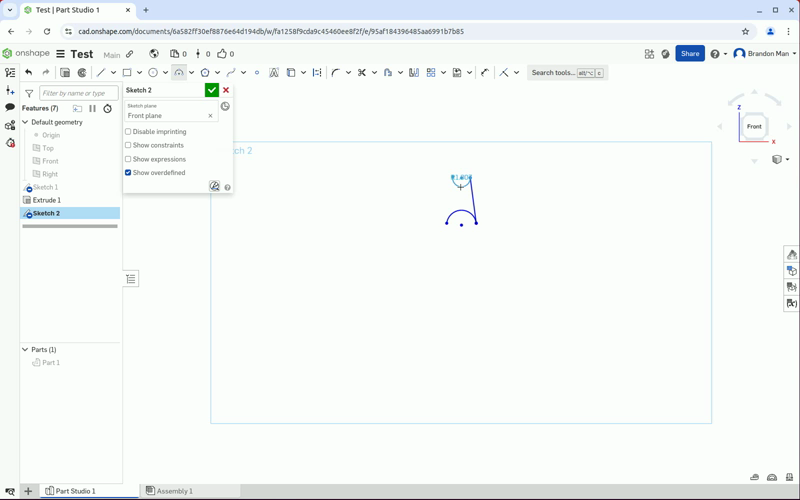
key(esc)
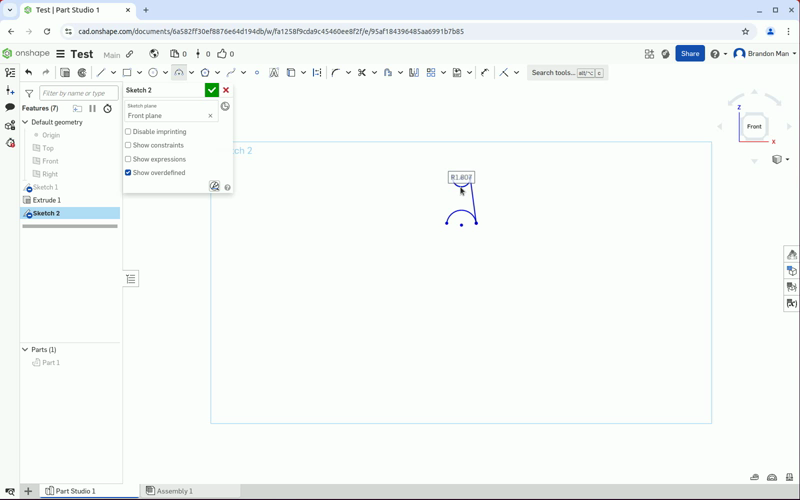
key(l)
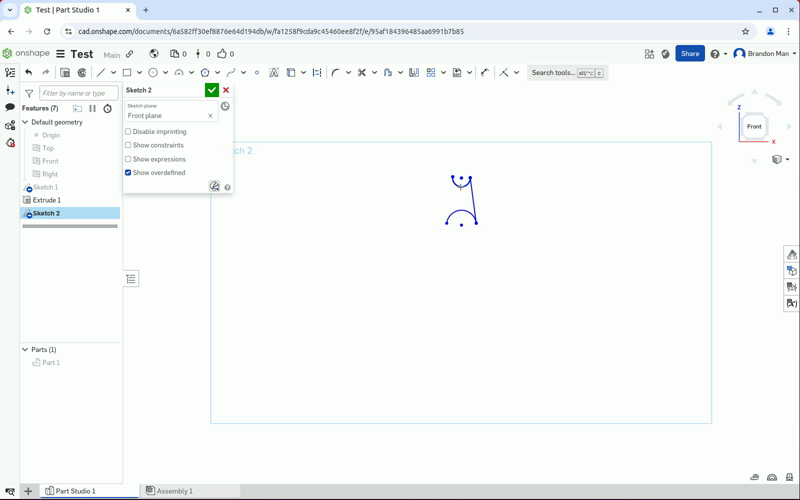
mouse_move(452, 176)
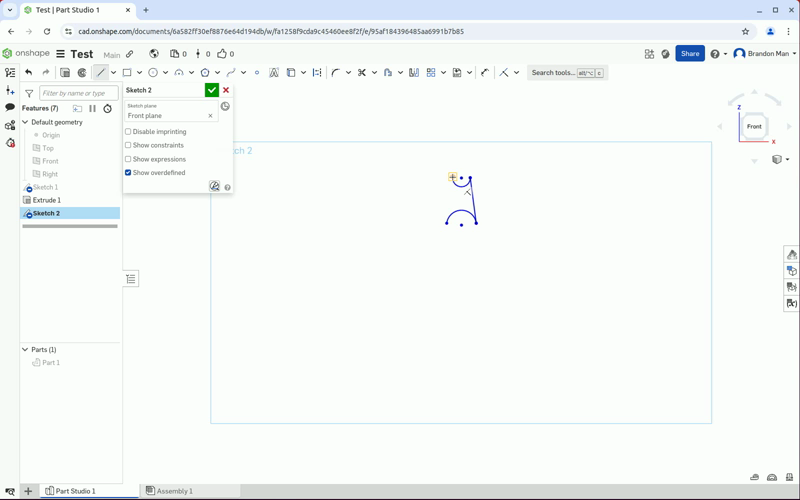
click(452, 176)
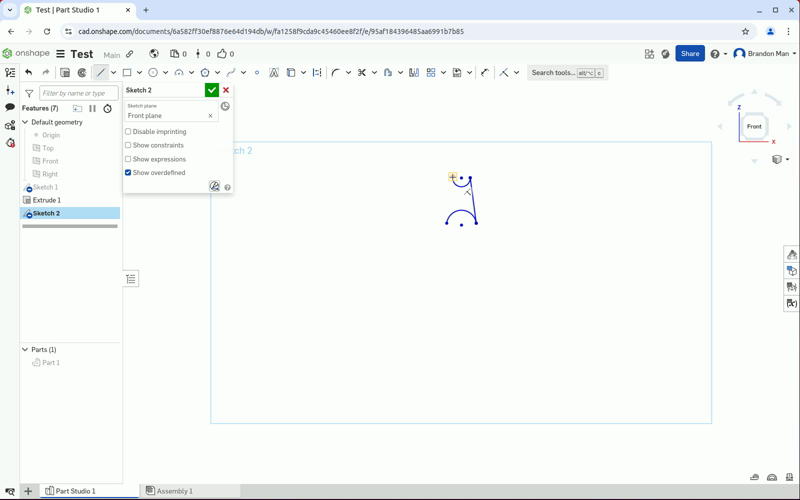
mouse_move(482, 176)
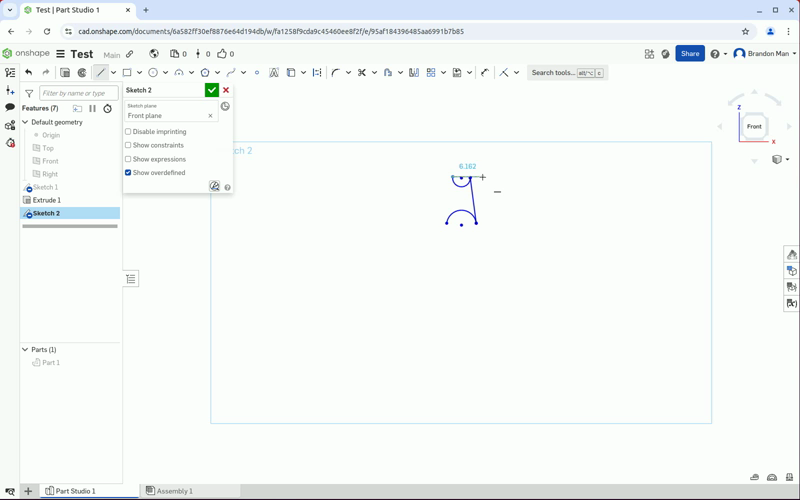
key_down(shift)
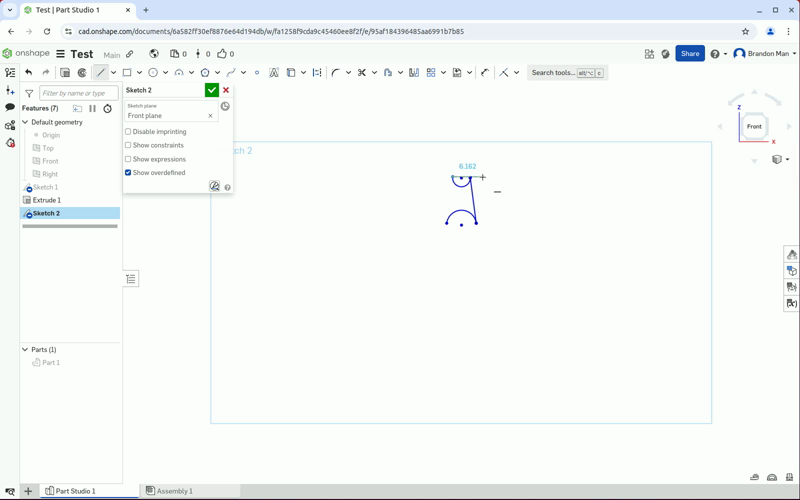
mouse_move(446, 223)
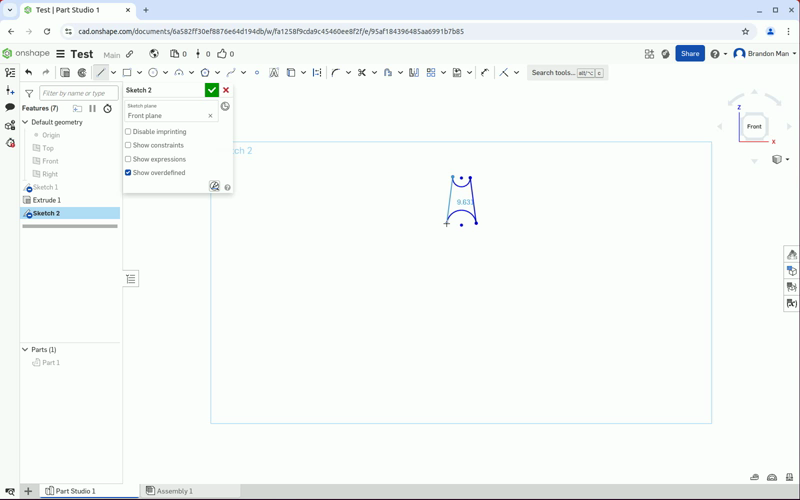
key_up(shift)
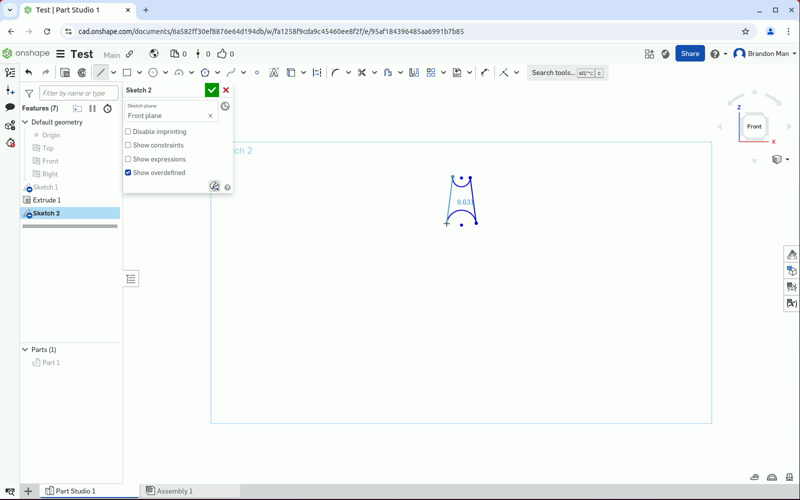
click(446, 223)
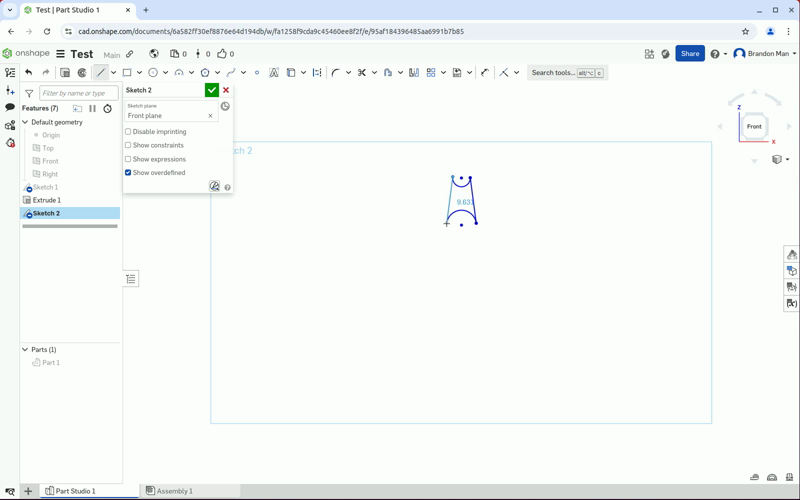
key(esc)
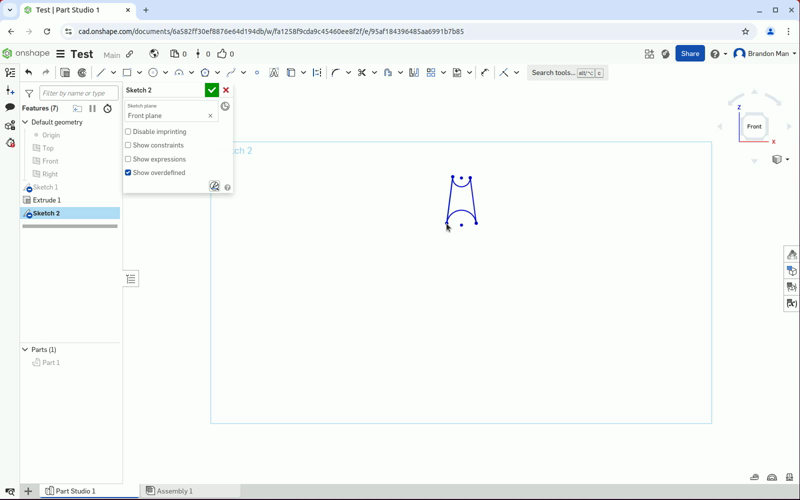
key(c)
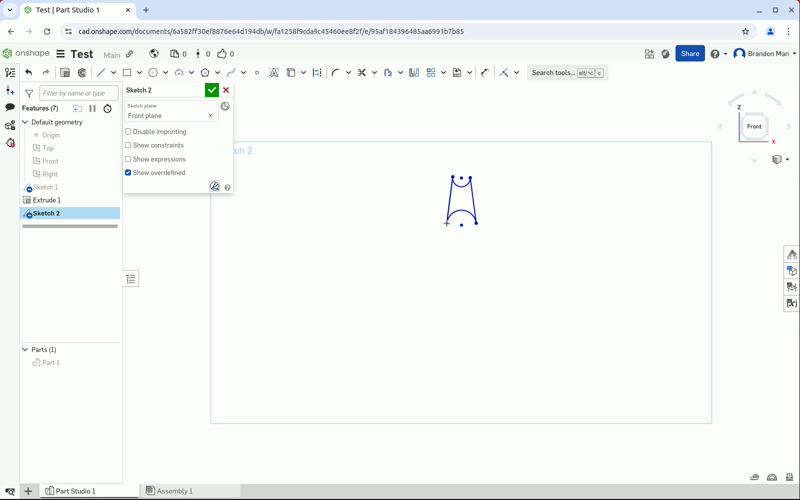
key_down(shift)
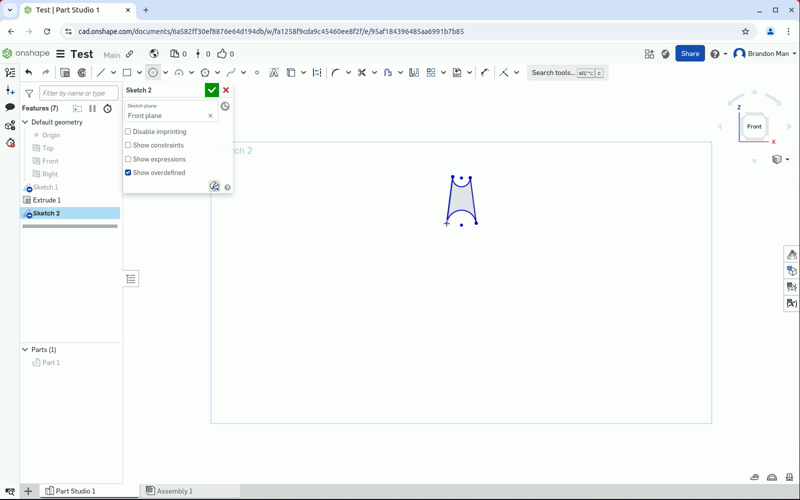
mouse_move(458, 191)
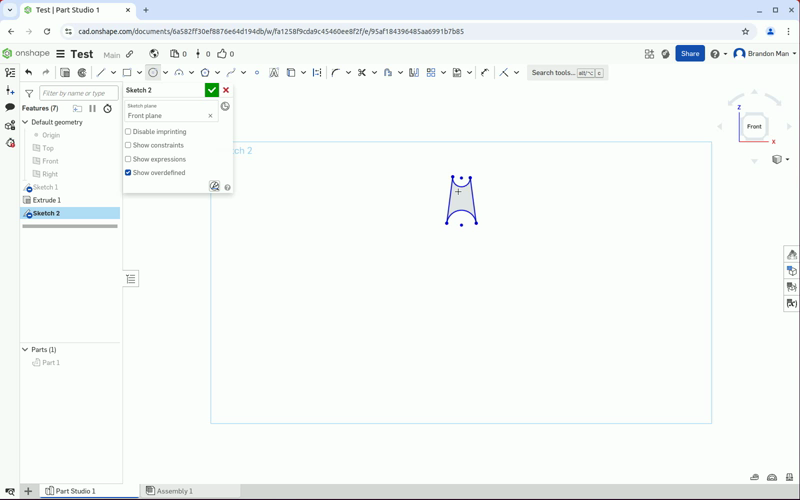
click(458, 191)
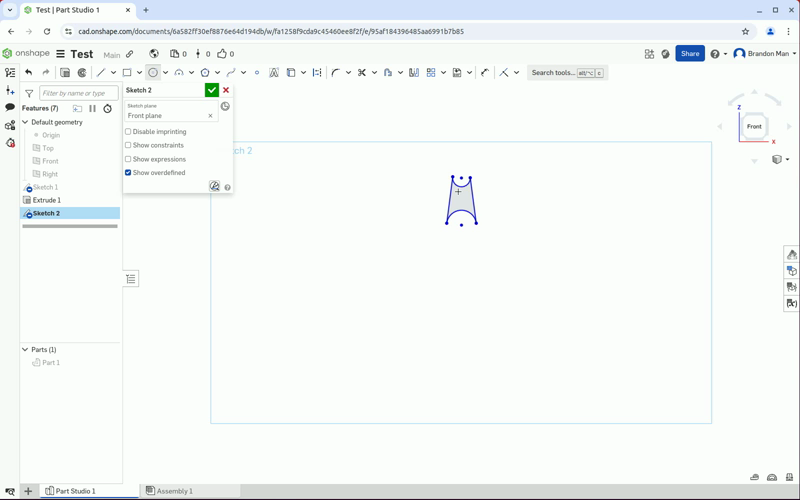
key_up(shift)
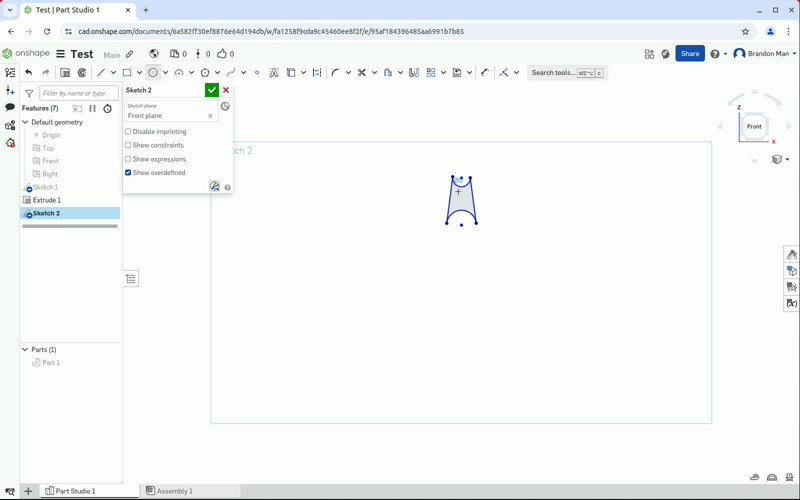
mouse_move(461, 191)
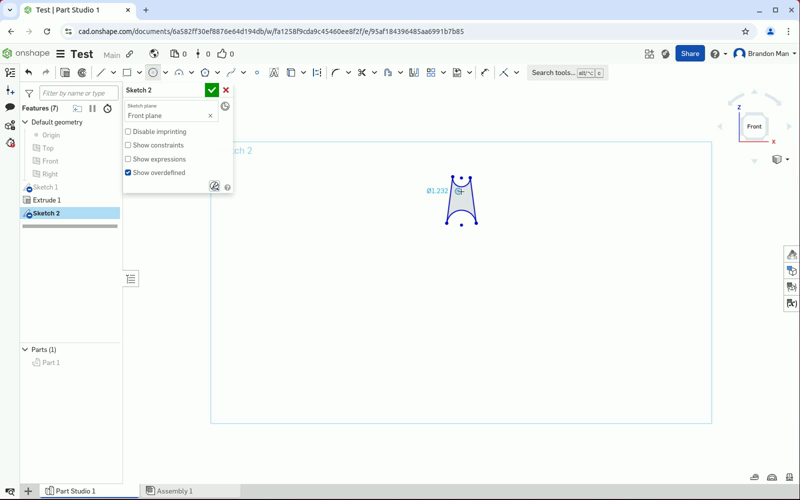
click(461, 191)
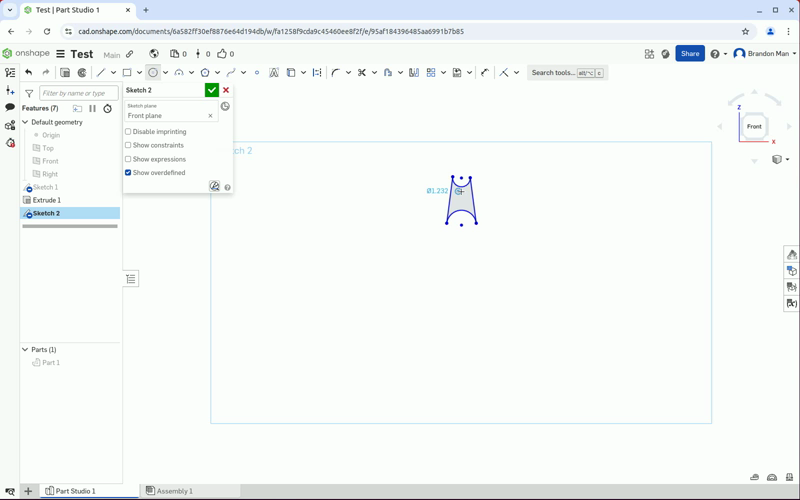
key(esc)
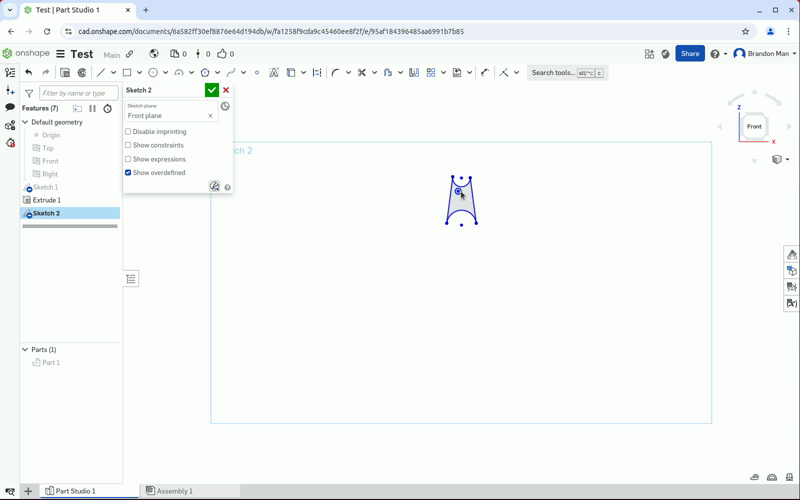
mouse_move(469, 207)
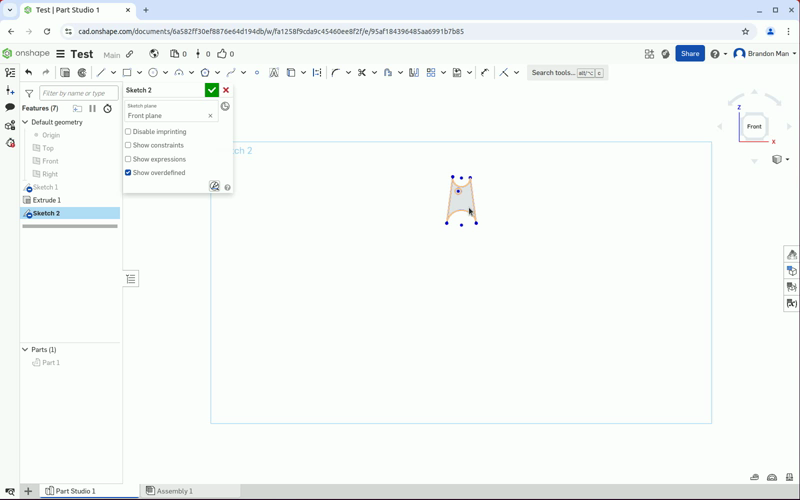
scroll(6)
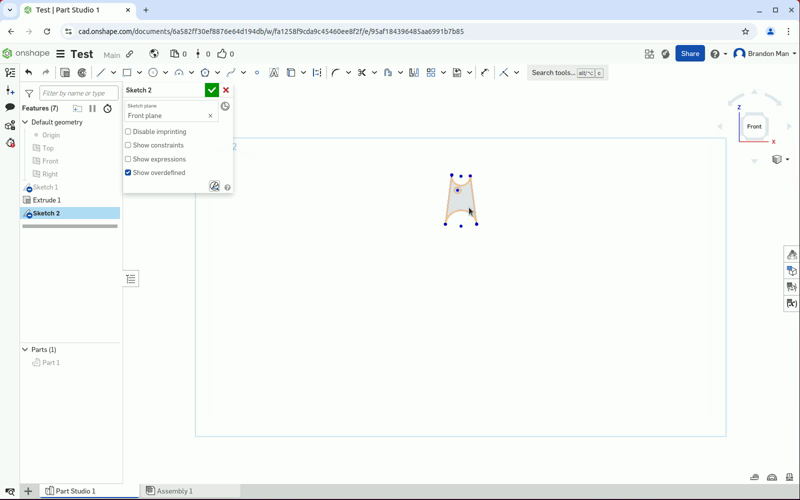
scroll(6)
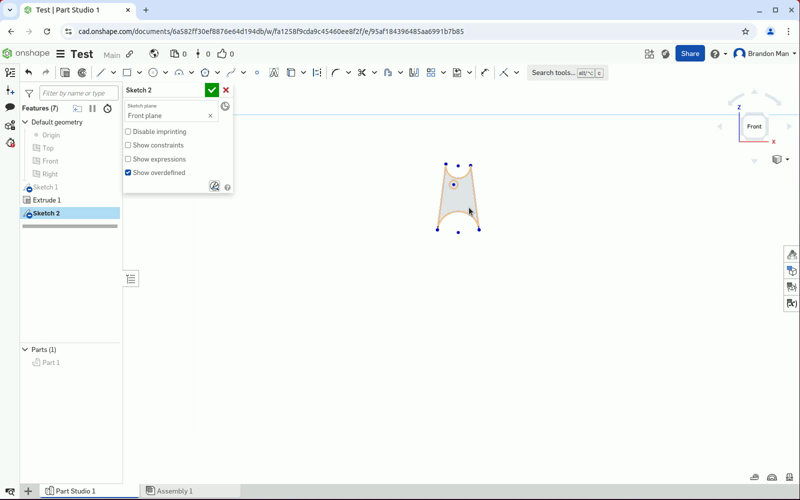
scroll(6)
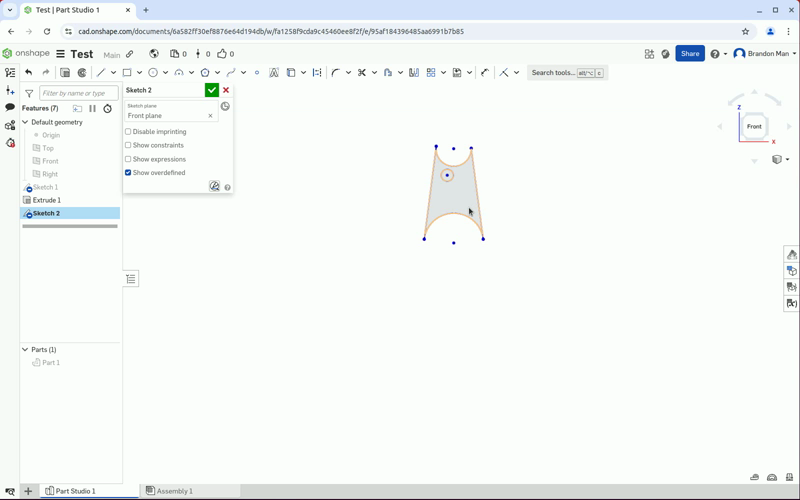
scroll(6)
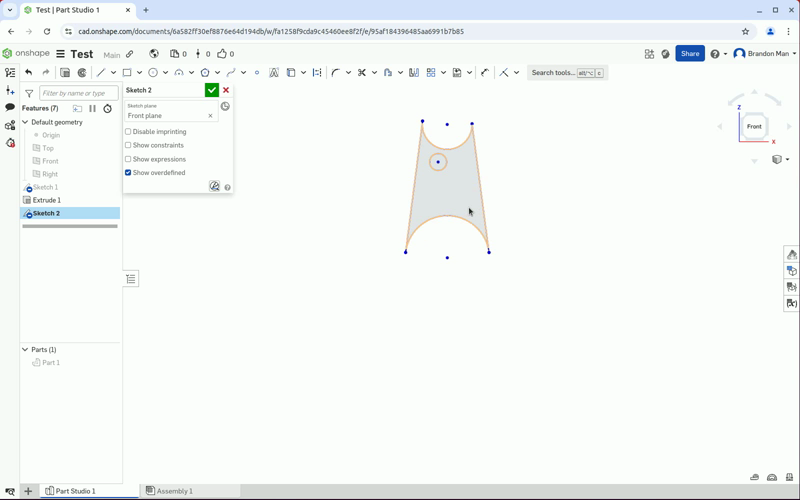
scroll(6)
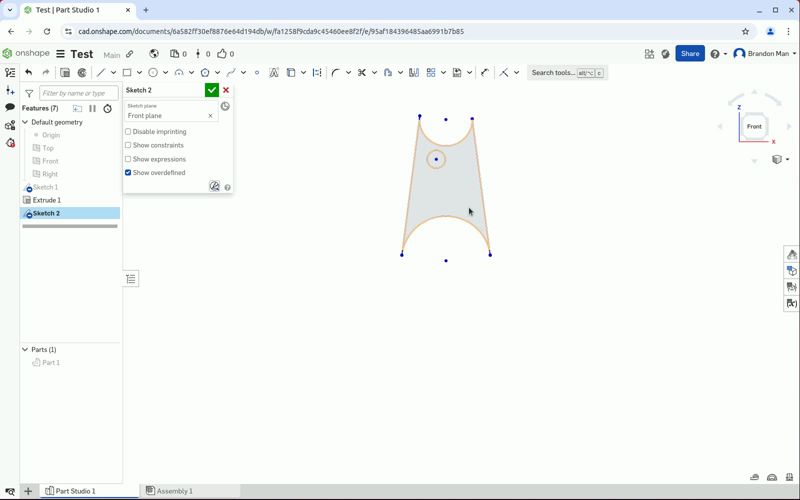
scroll(6)
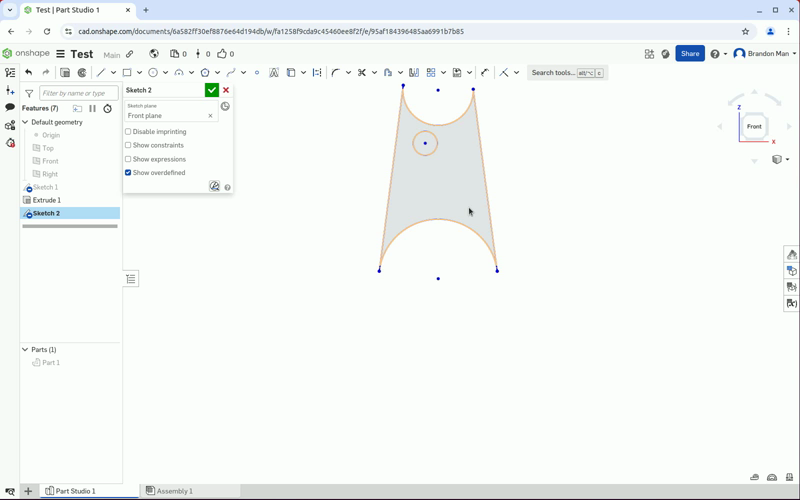
scroll(6)
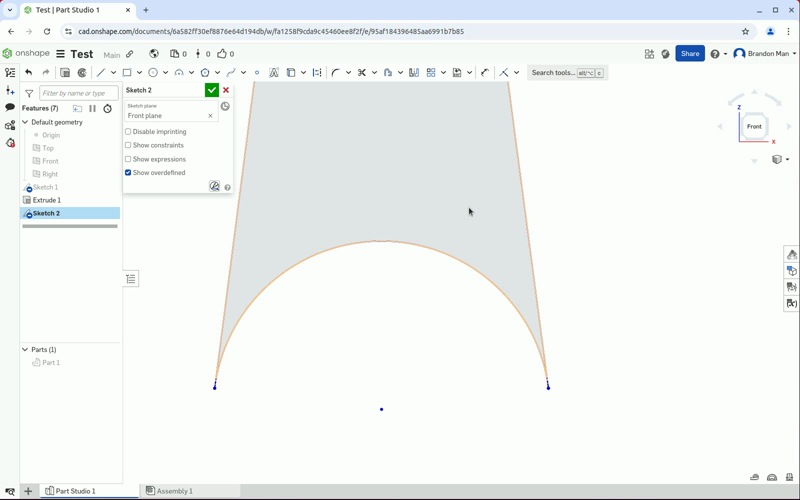
click(469, 207)
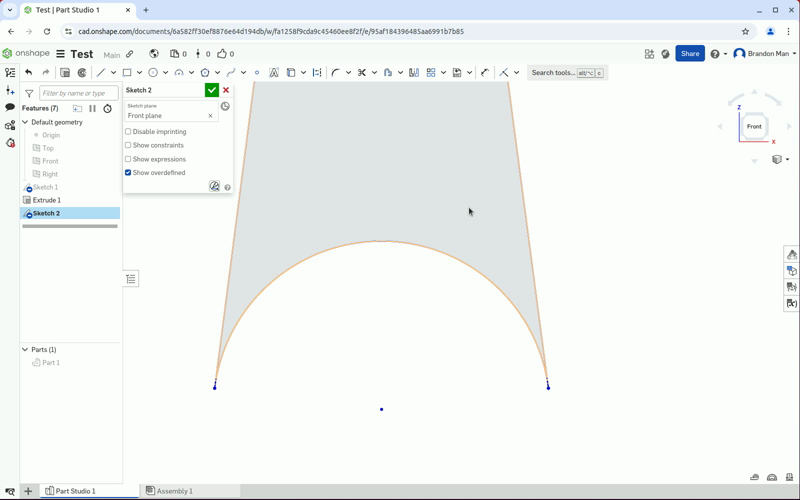
scroll(-6)
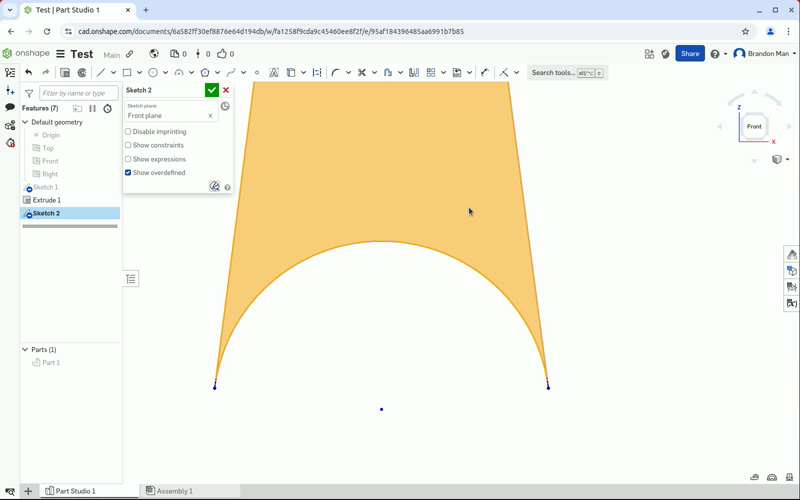
scroll(-6)
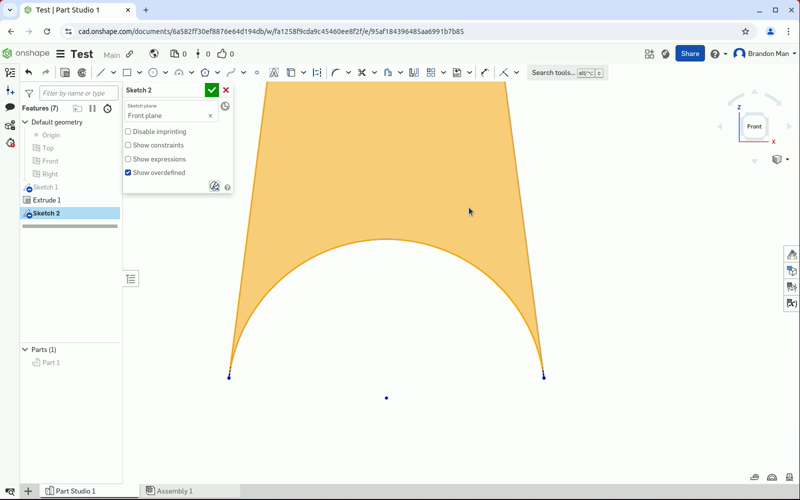
scroll(-6)
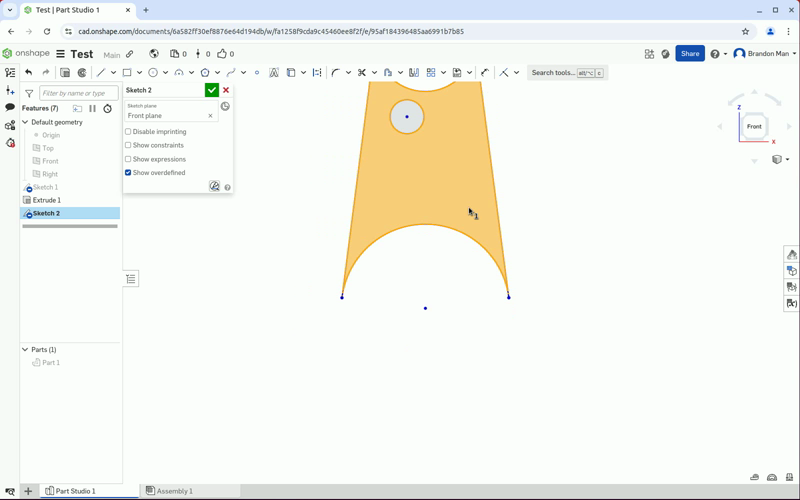
scroll(-6)
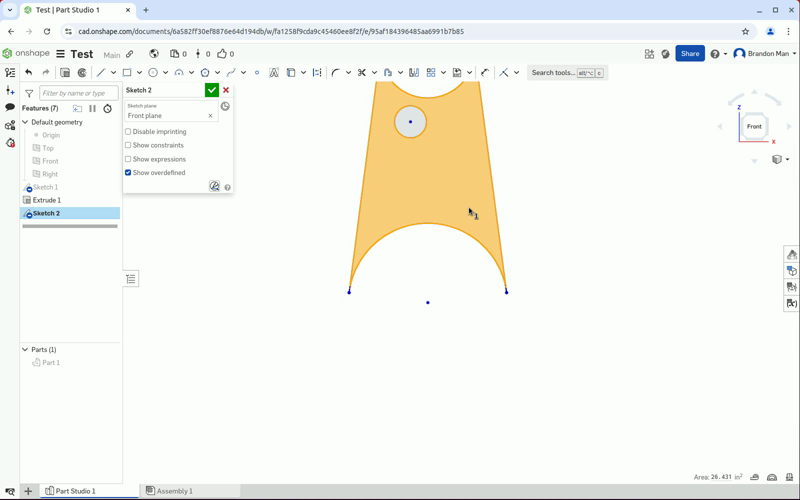
scroll(-6)
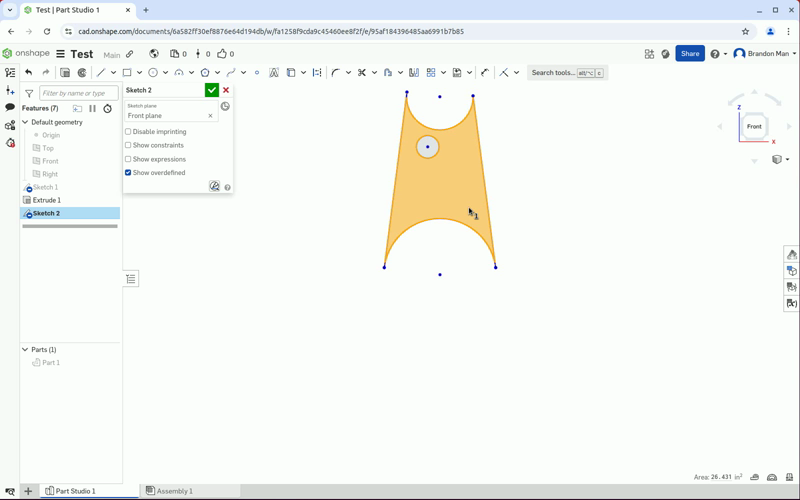
scroll(-6)
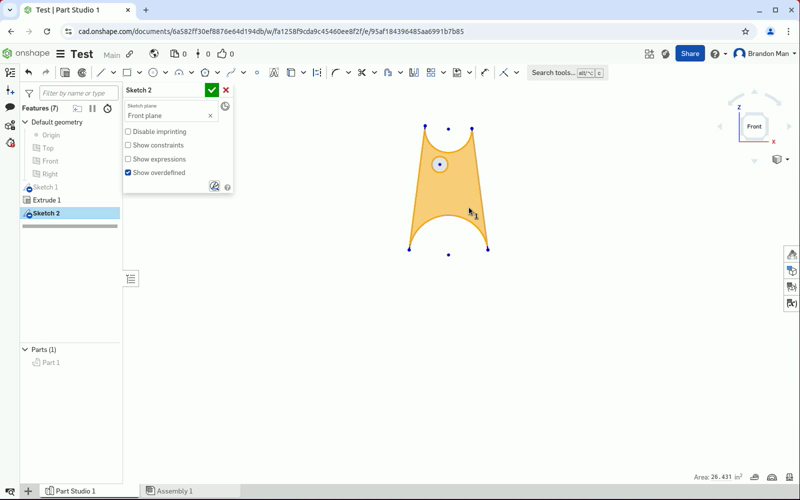
scroll(-6)
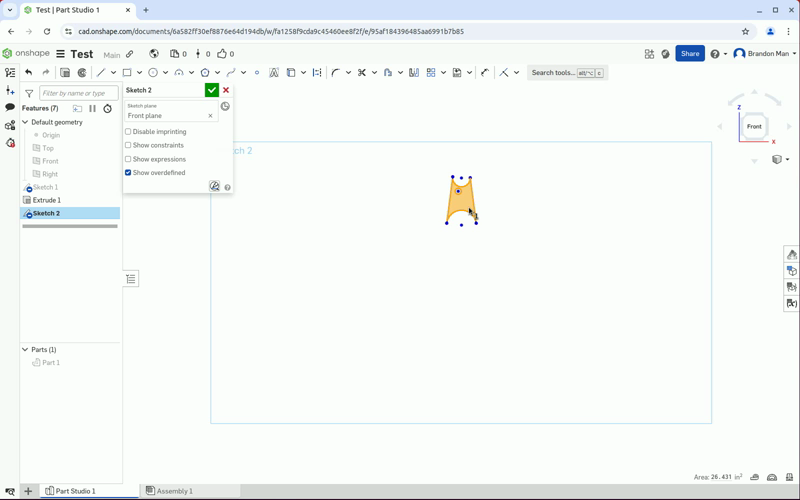
mouse_move(73, 352)
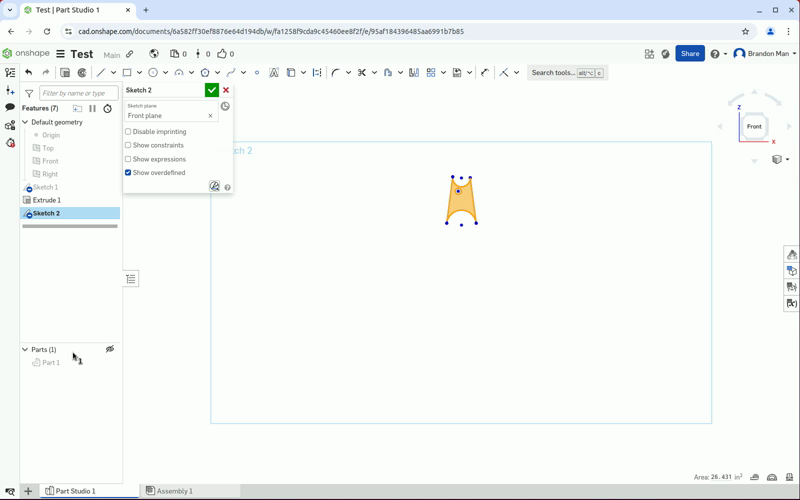
key(shift+y)
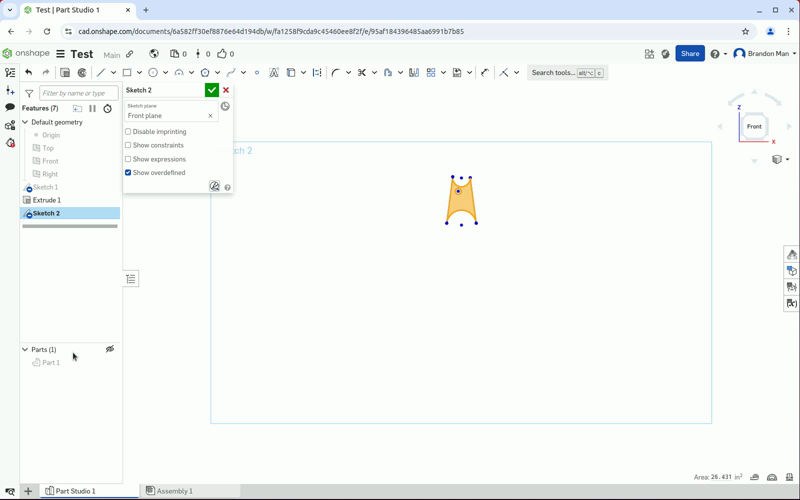
key(shift+e)
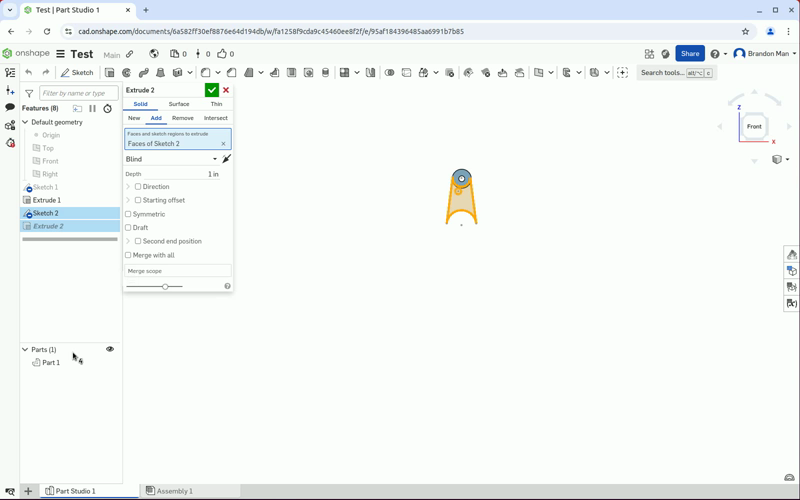
mouse_move(143, 106)
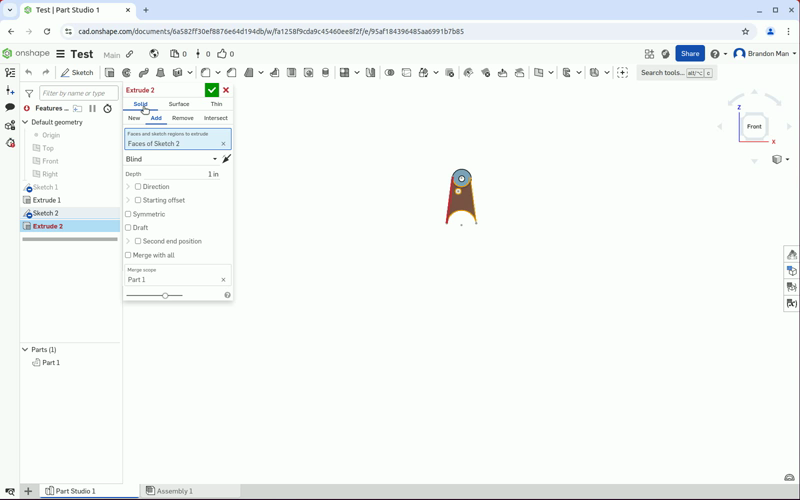
click(143, 106)
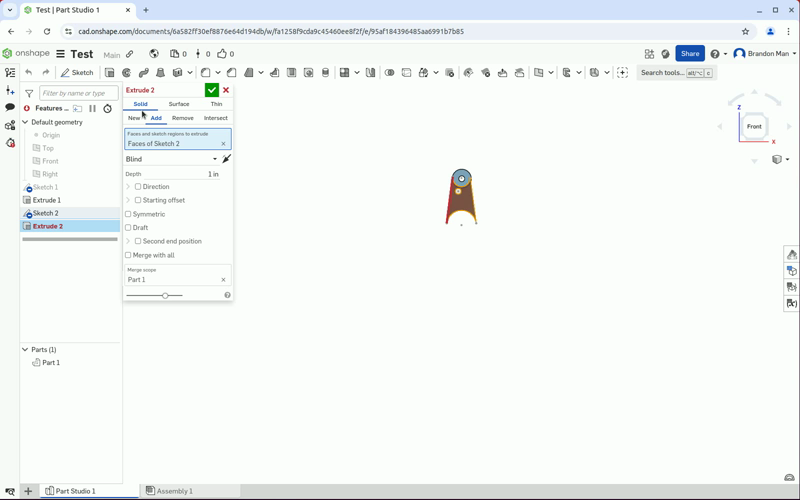
mouse_move(137, 120)
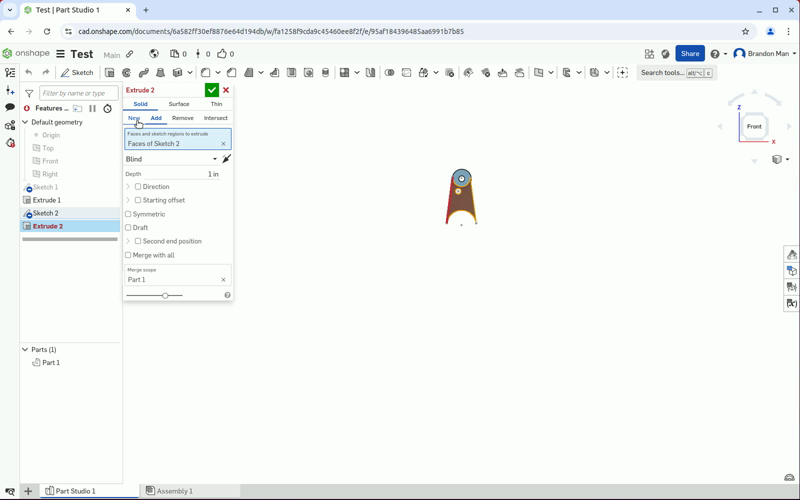
click(137, 120)
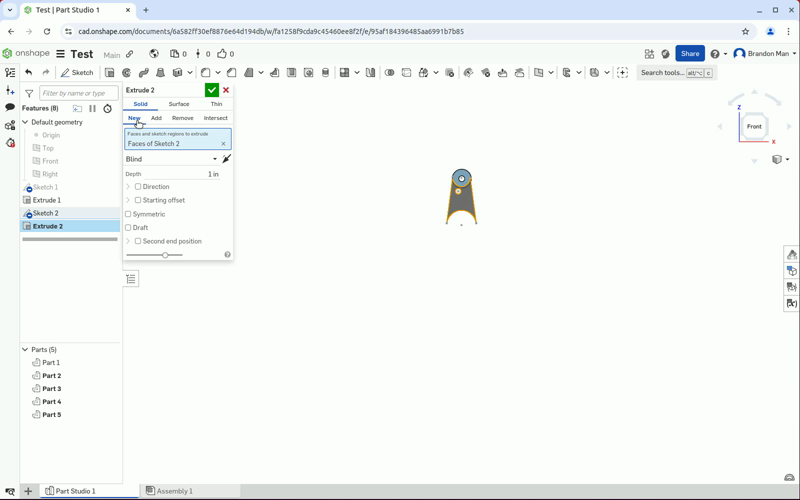
key(tab, 4)
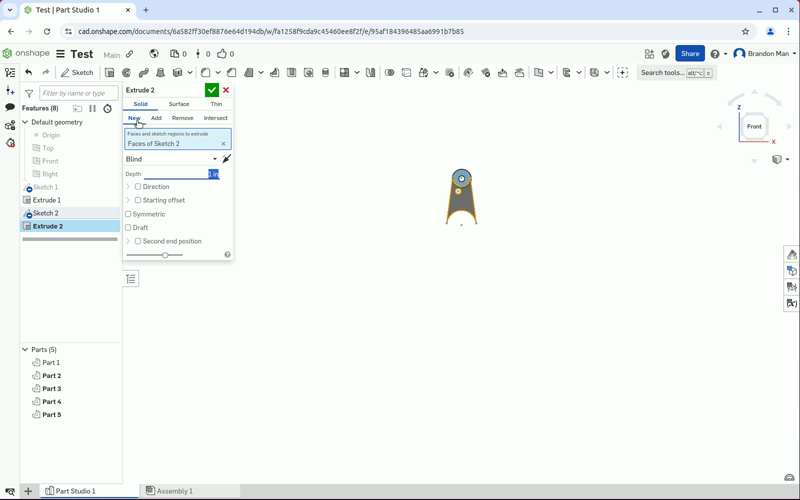
text(0.481)
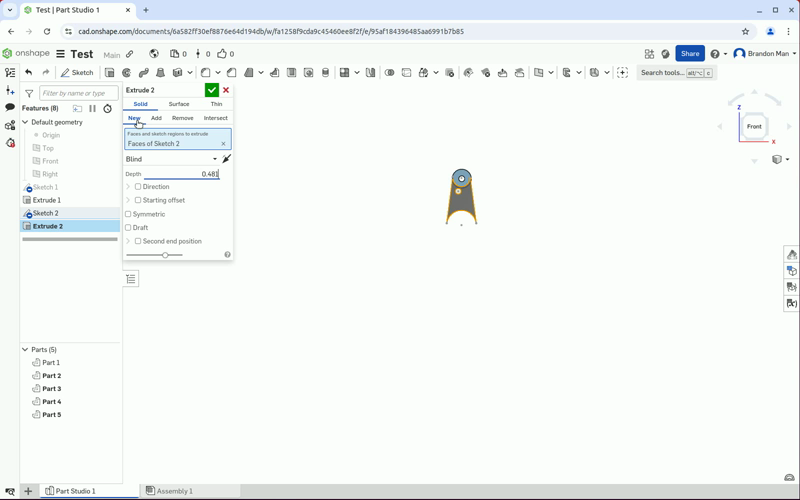
key(enter)
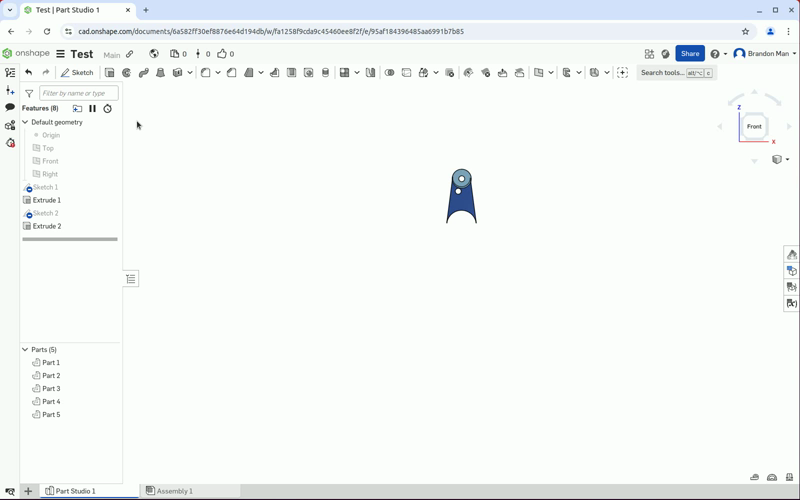
key(shift+h)
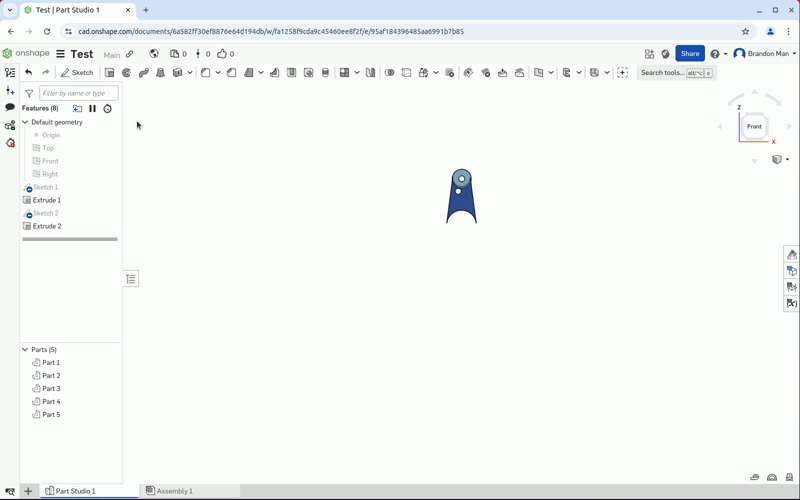
key(shift+h)
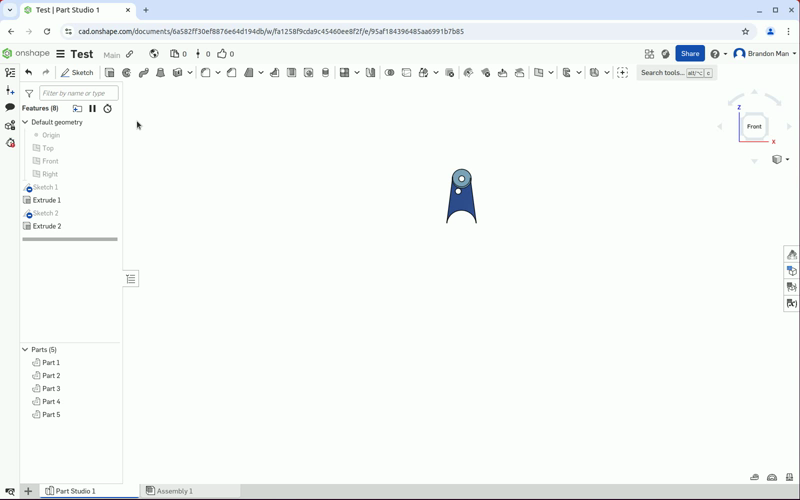
mouse_move(73, 189)
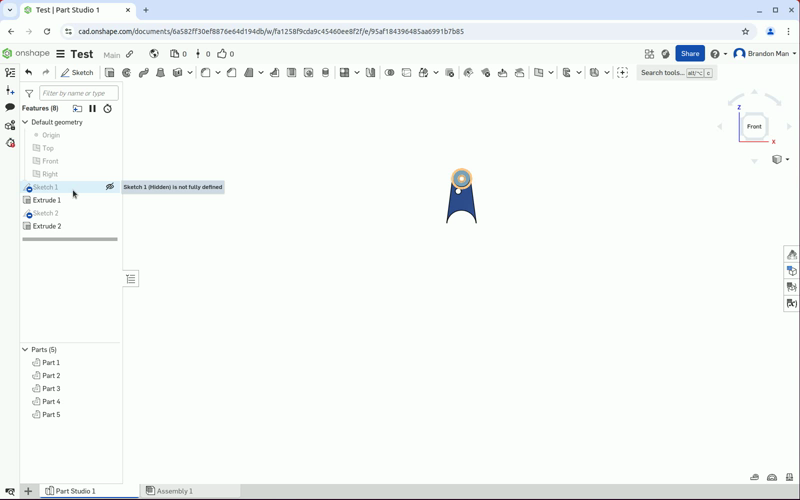
click(73, 189)
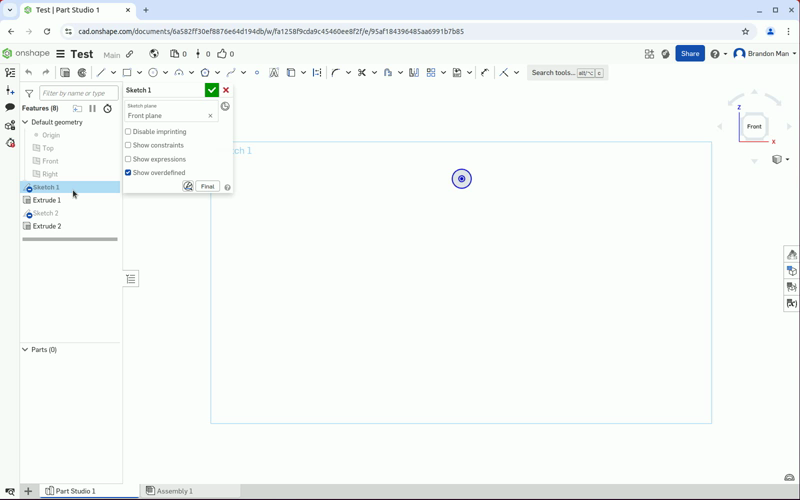
mouse_move(229, 92)
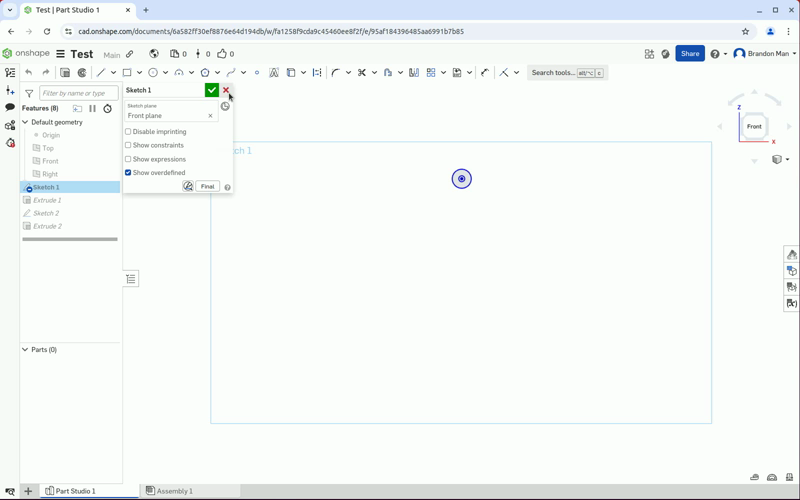
click(229, 92)
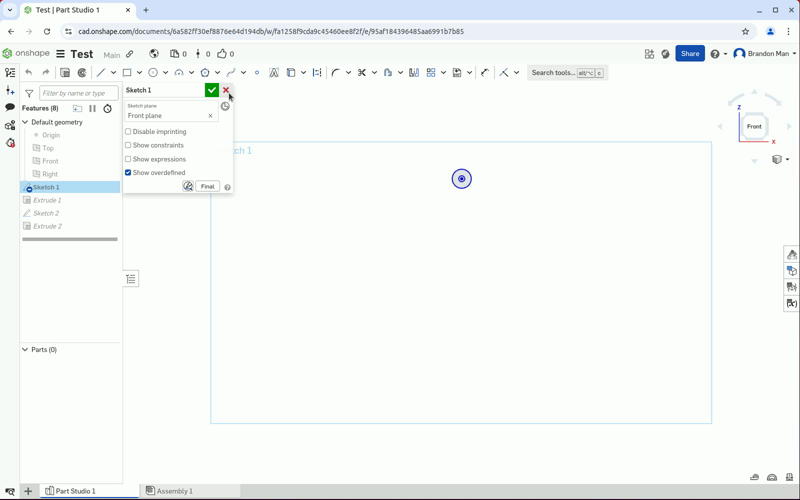
key(shift+s)
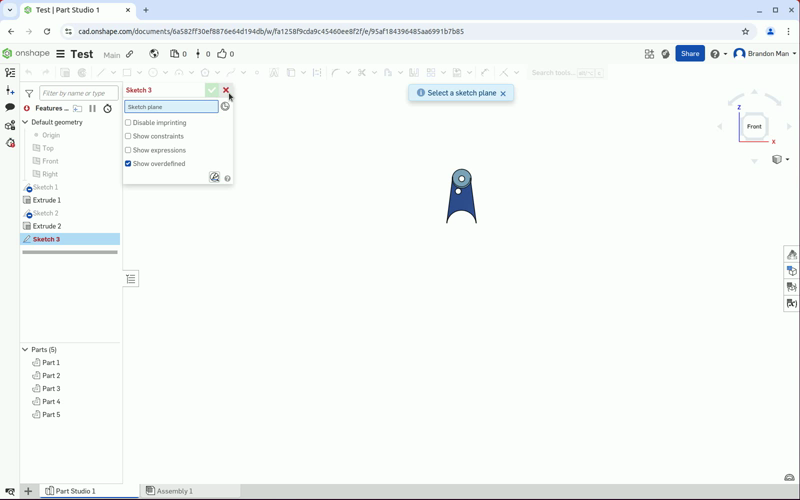
mouse_move(73, 163)
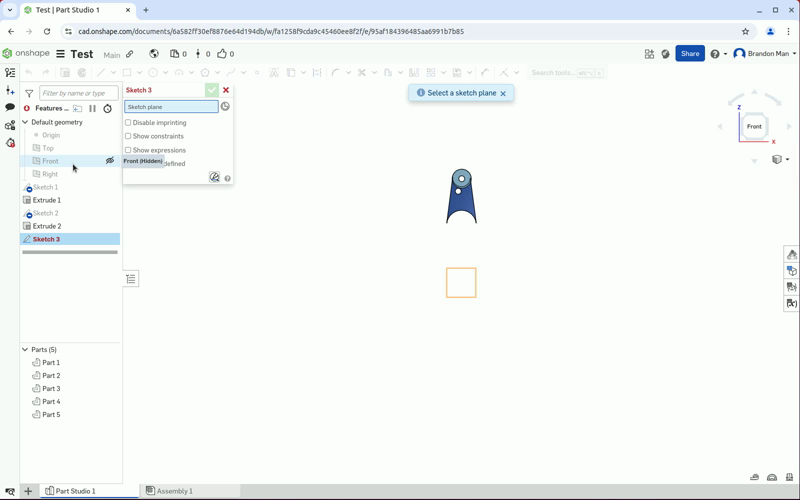
click(73, 163)
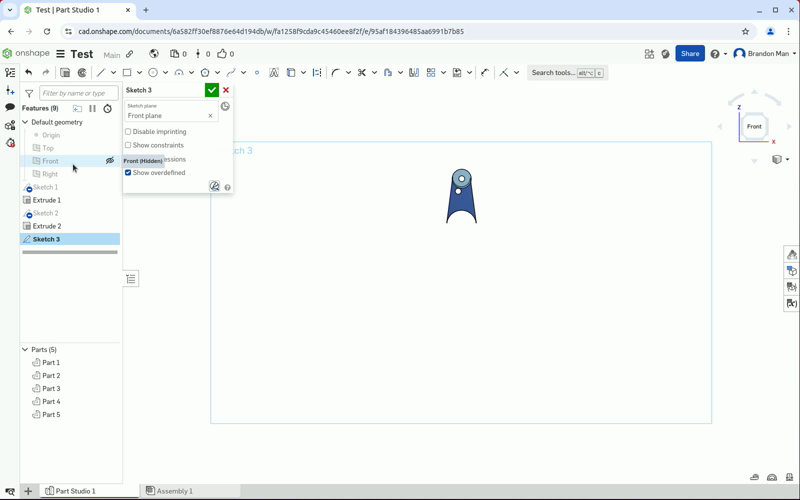
mouse_move(73, 352)
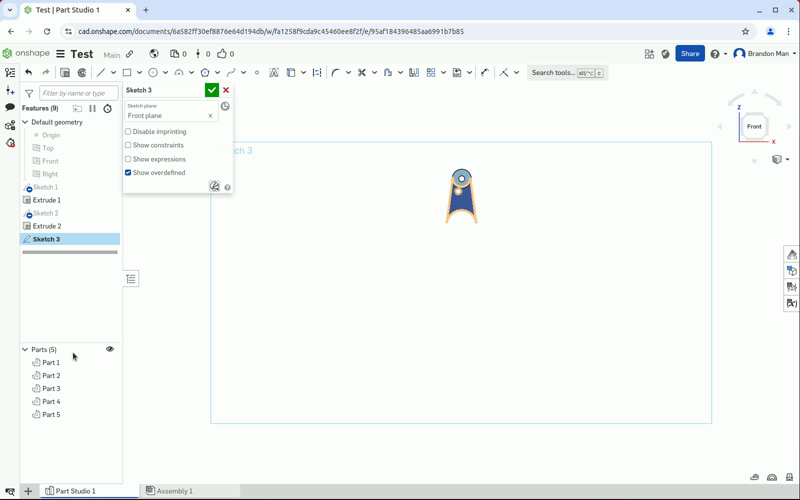
key(y)
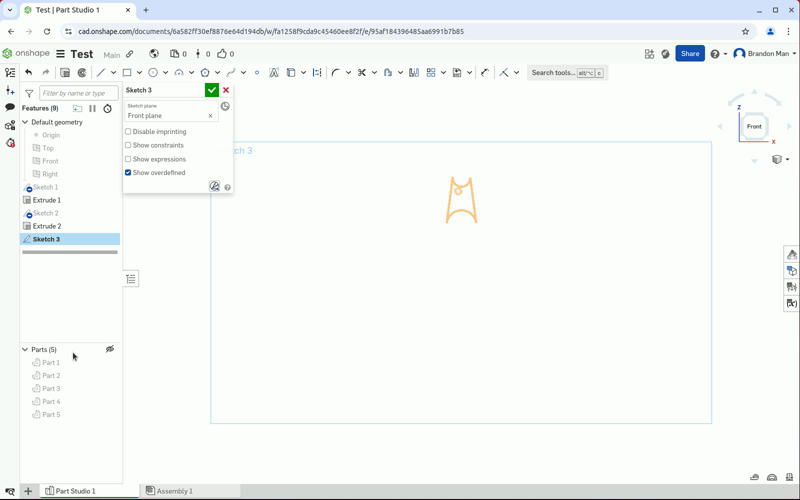
key(c)
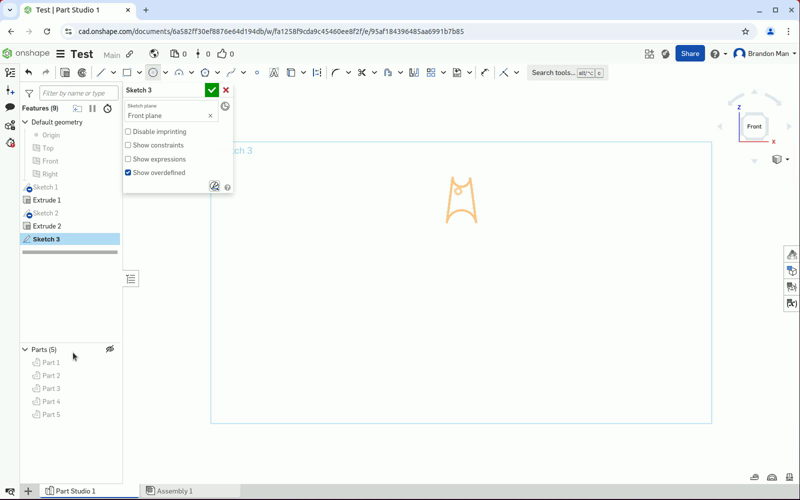
key_down(shift)
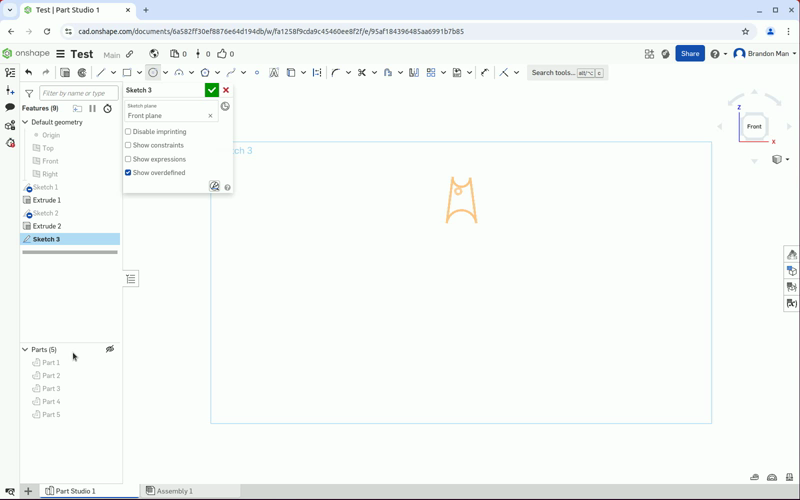
mouse_move(461, 225)
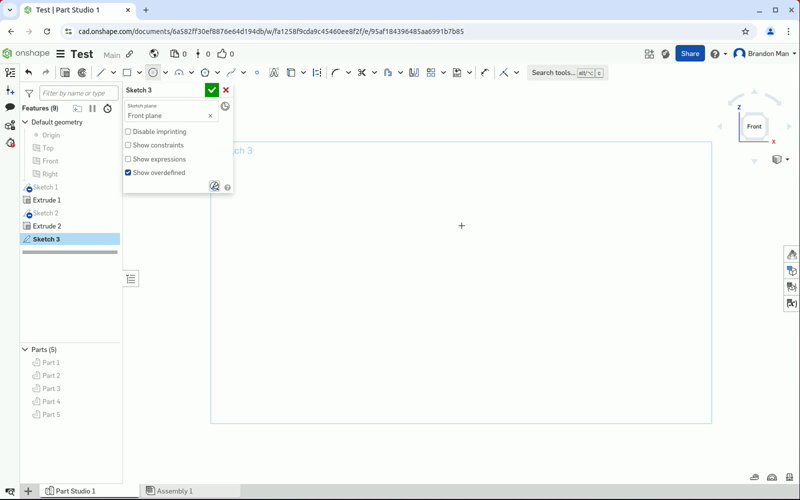
click(461, 225)
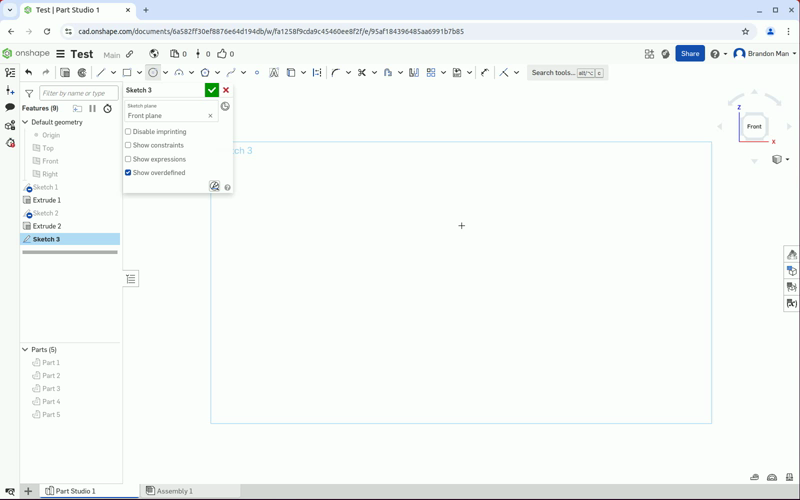
key_up(shift)
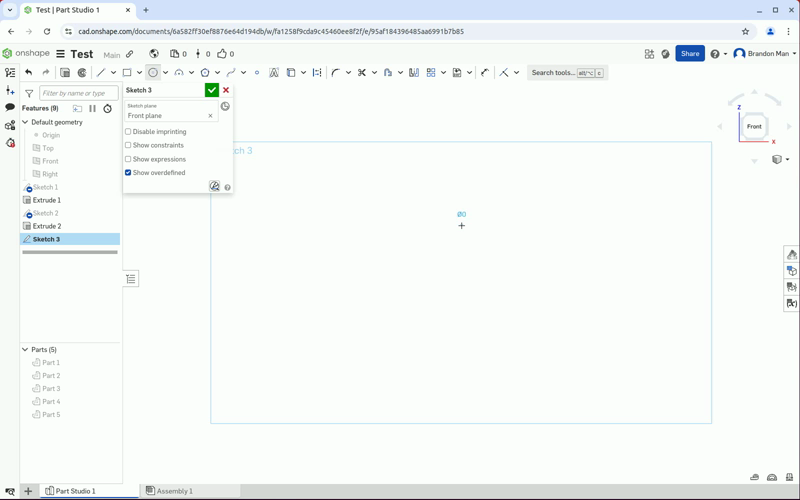
mouse_move(477, 225)
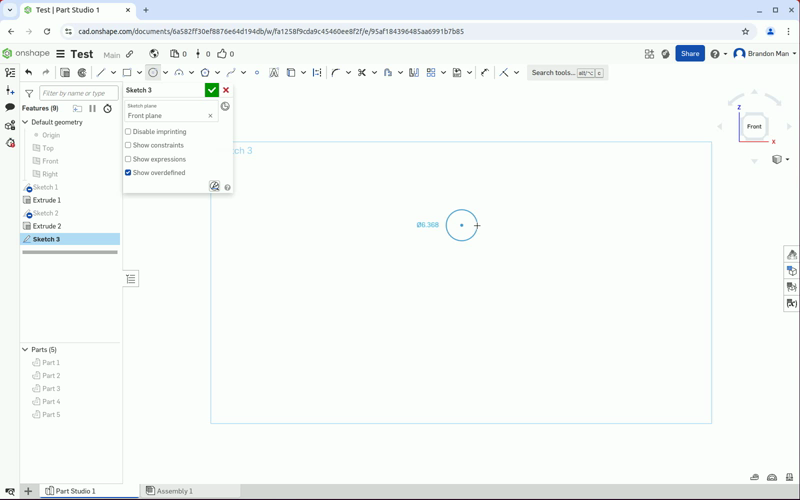
click(477, 225)
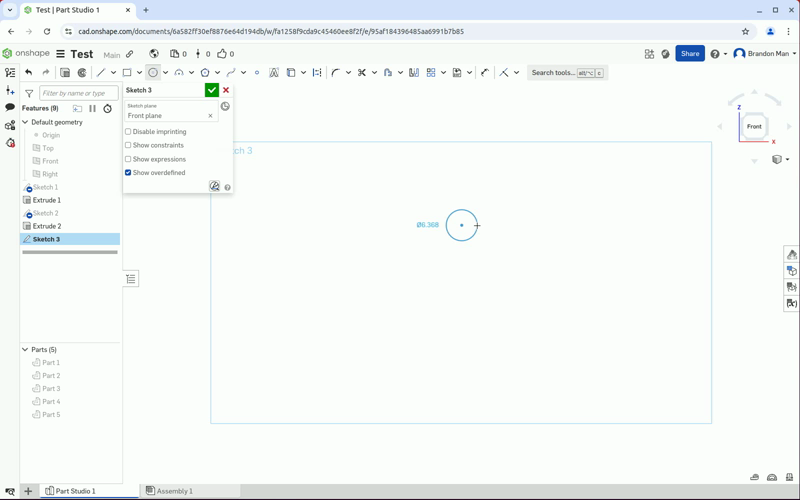
key(esc)
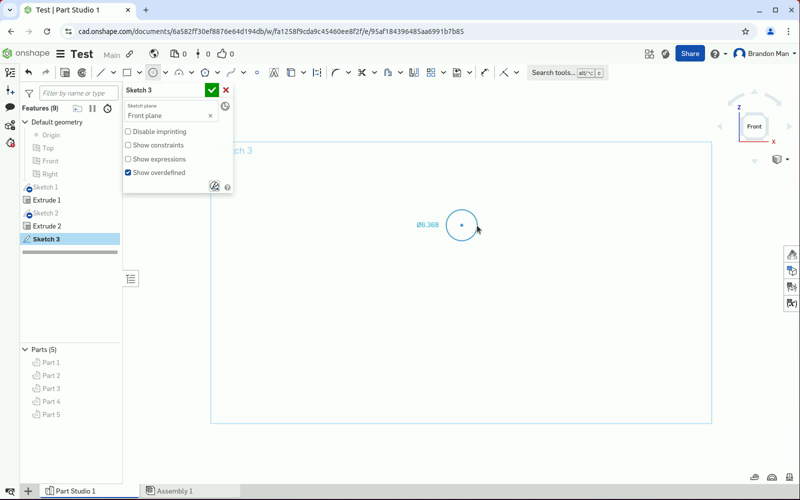
key(c)
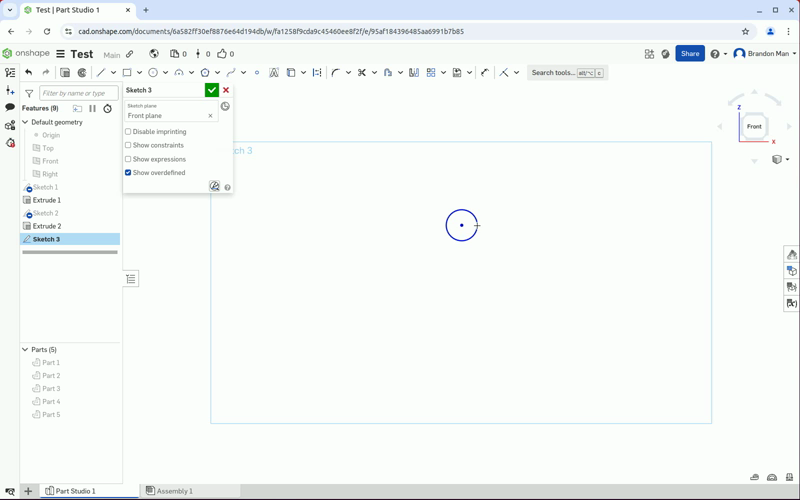
key_down(shift)
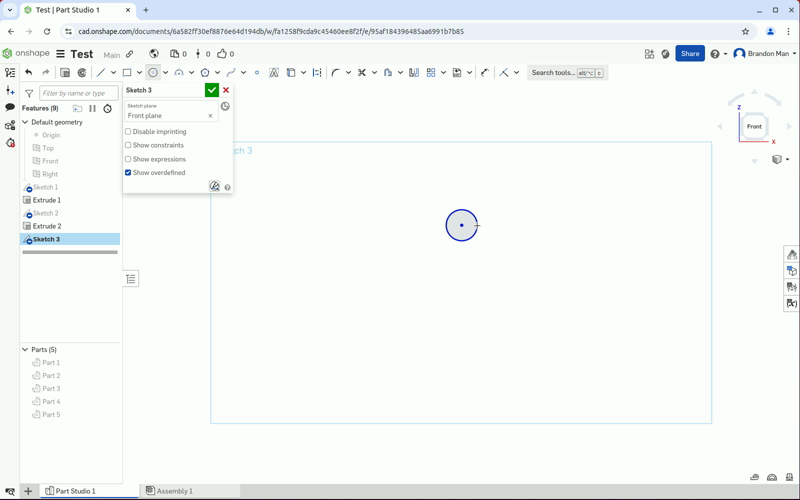
mouse_move(461, 225)
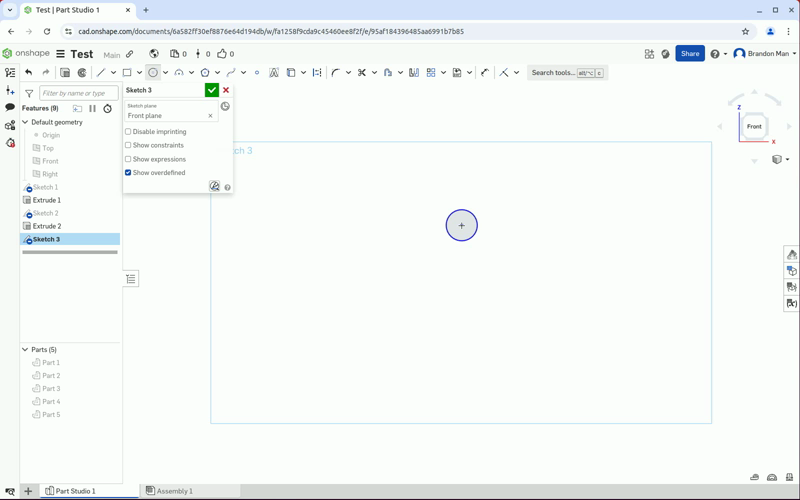
click(461, 225)
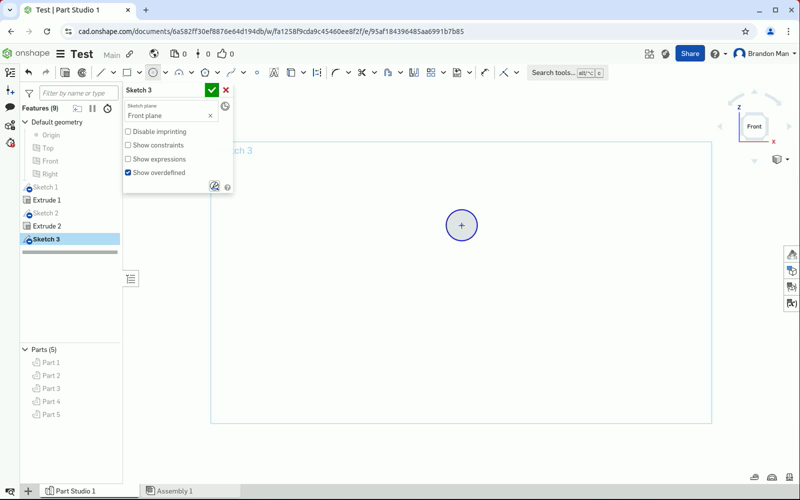
key_up(shift)
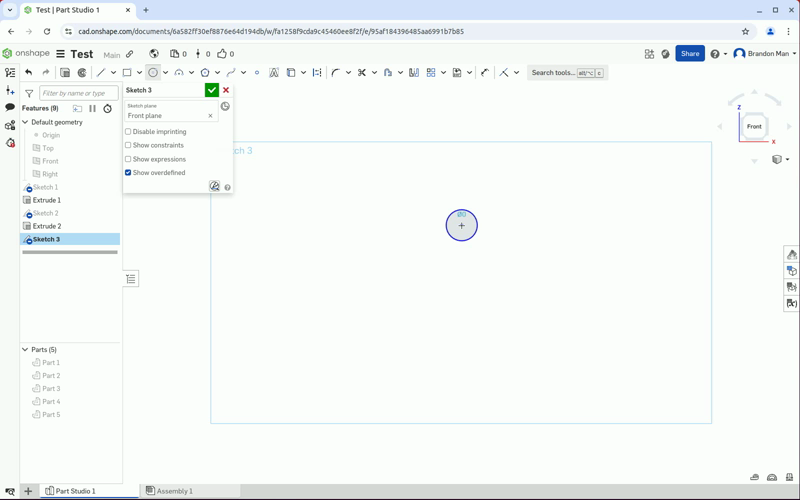
mouse_move(465, 225)
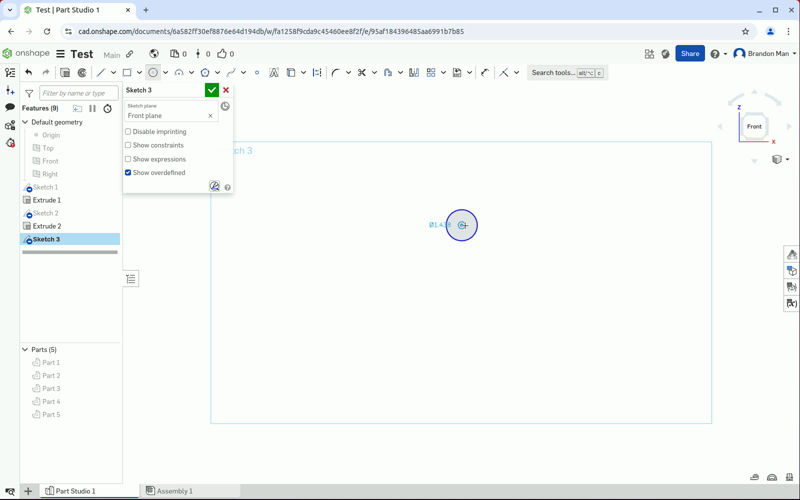
scroll(6)
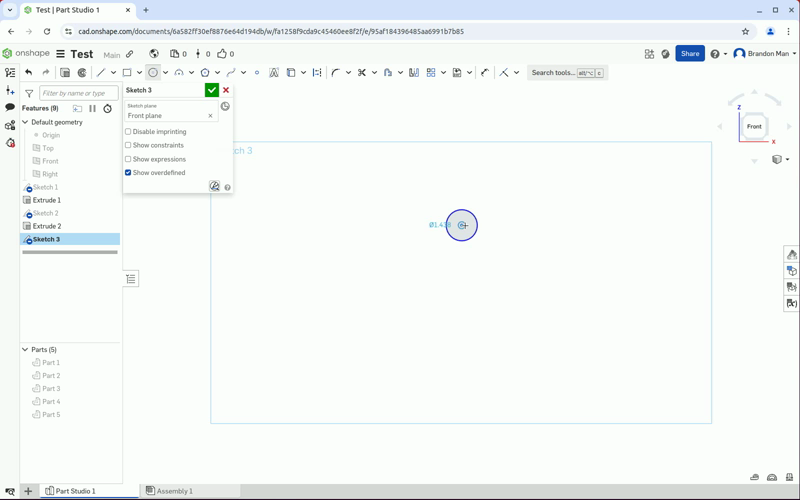
scroll(6)
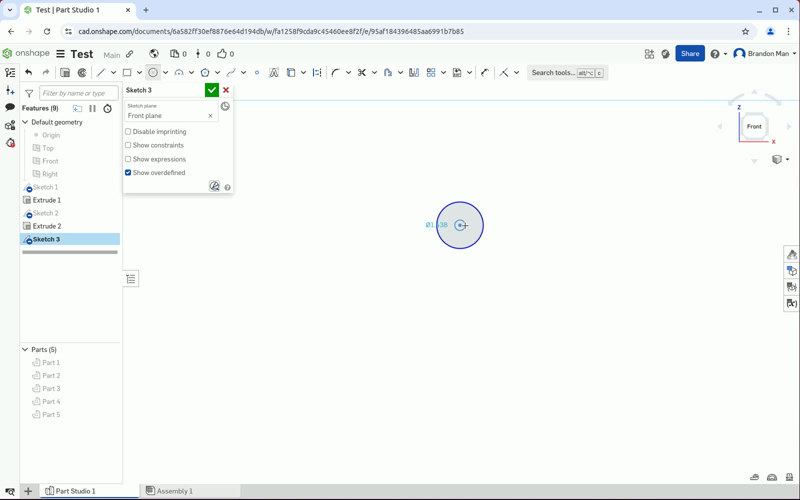
scroll(6)
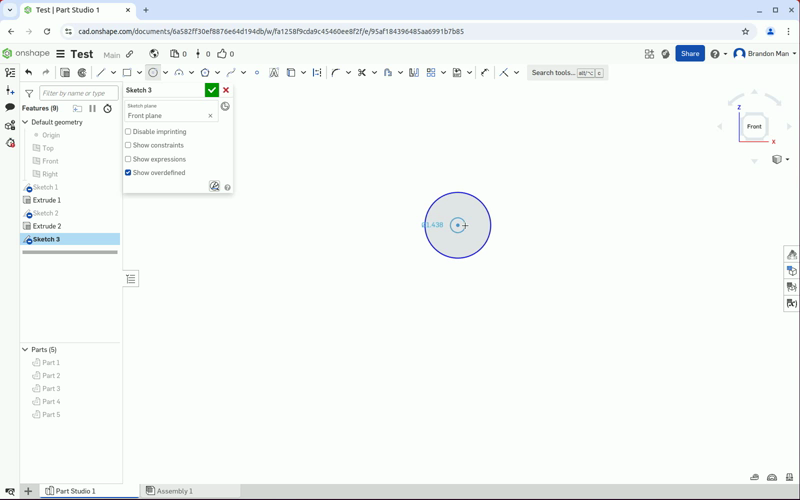
scroll(6)
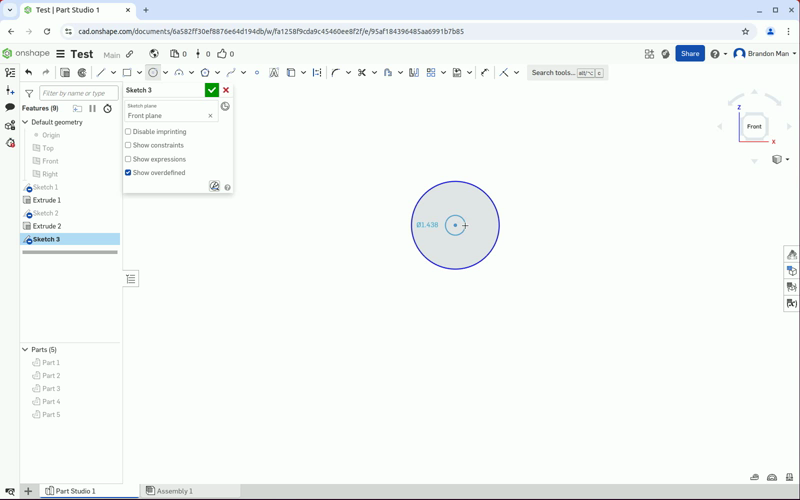
scroll(6)
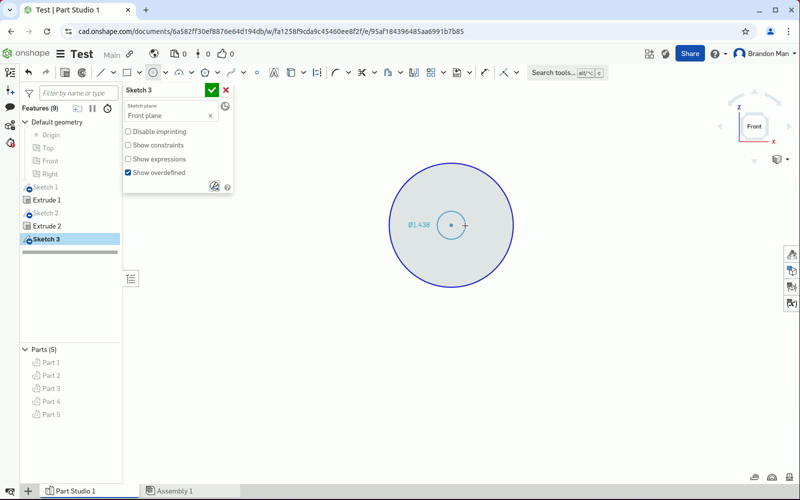
scroll(6)
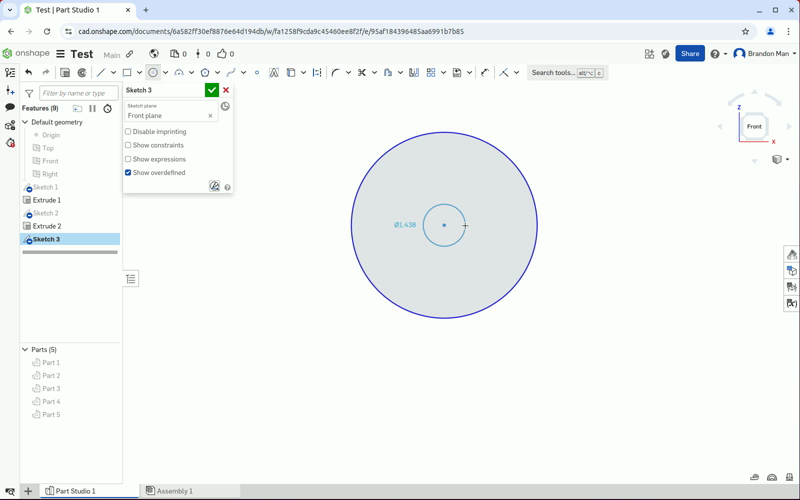
scroll(6)
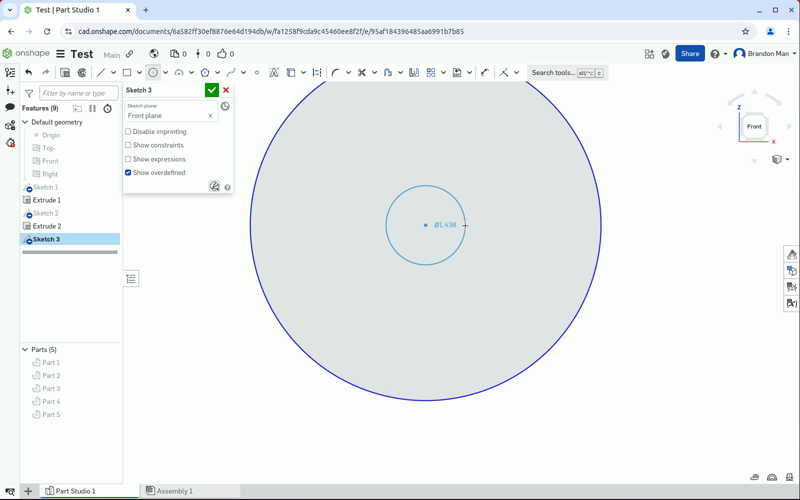
click(465, 225)
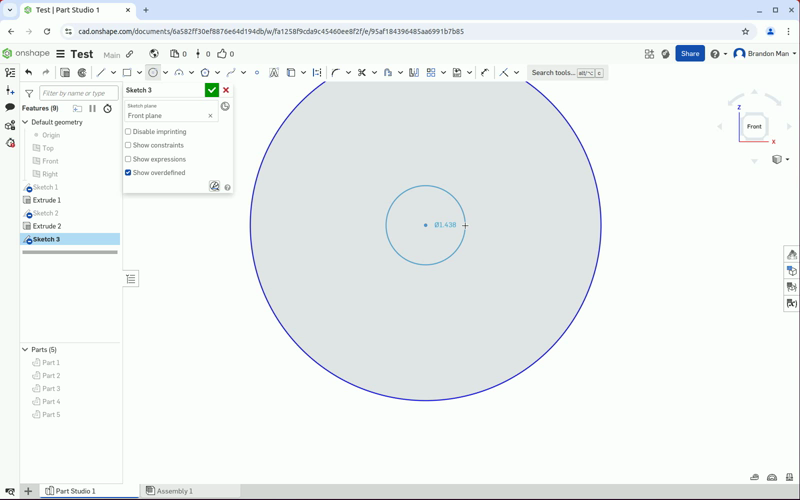
scroll(-6)
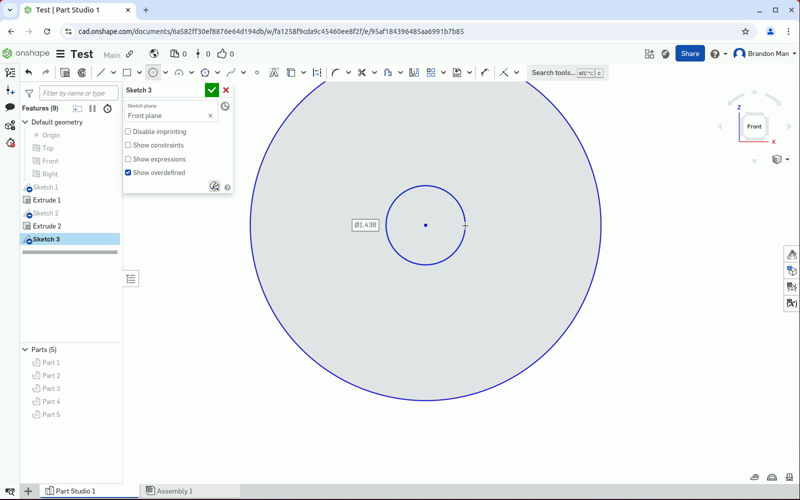
scroll(-6)
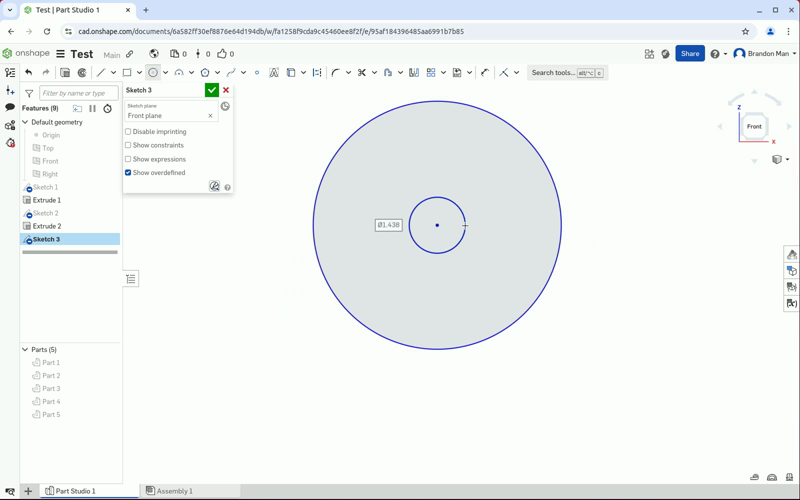
scroll(-6)
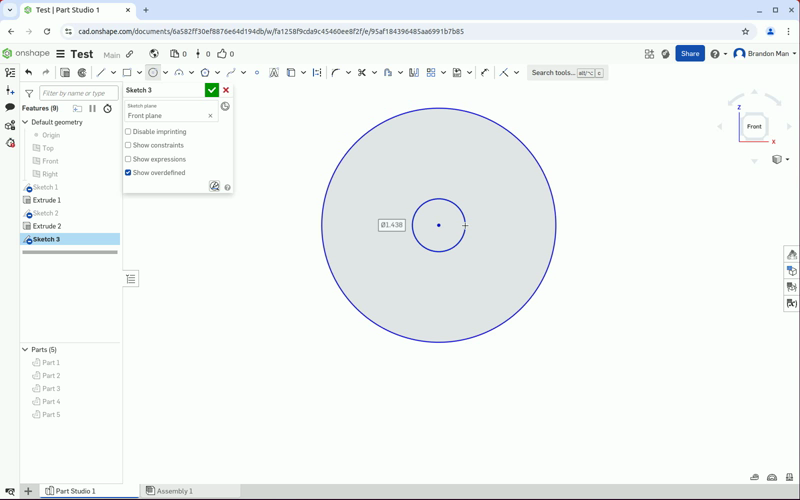
scroll(-6)
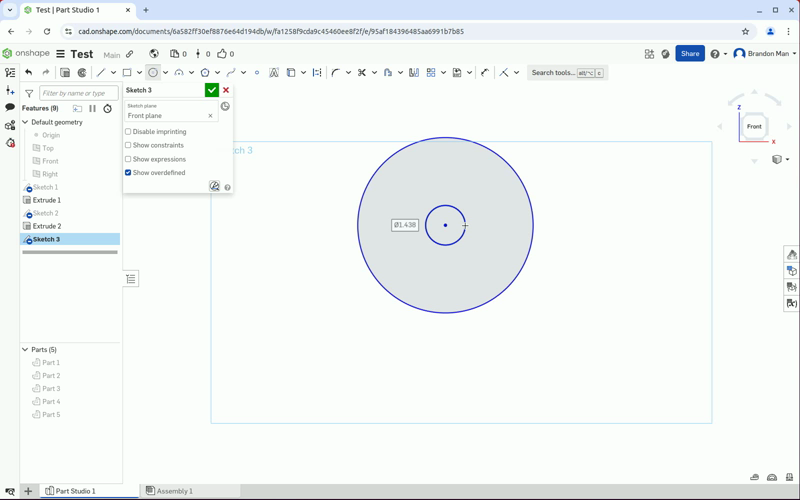
scroll(-6)
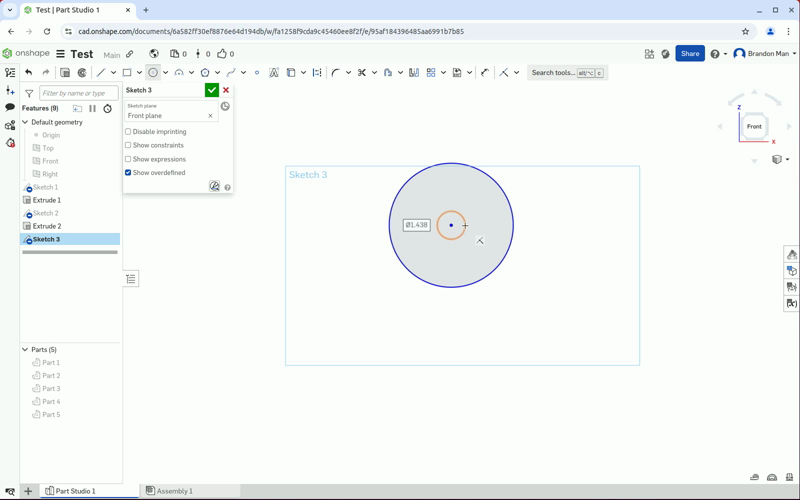
scroll(-6)
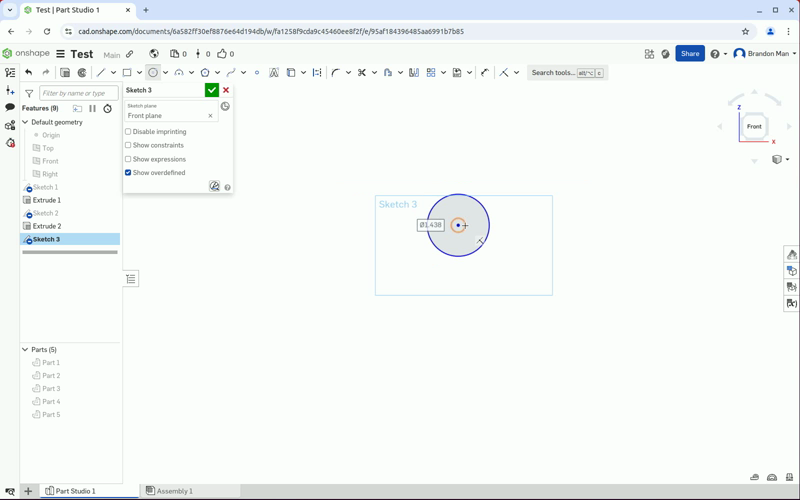
scroll(-6)
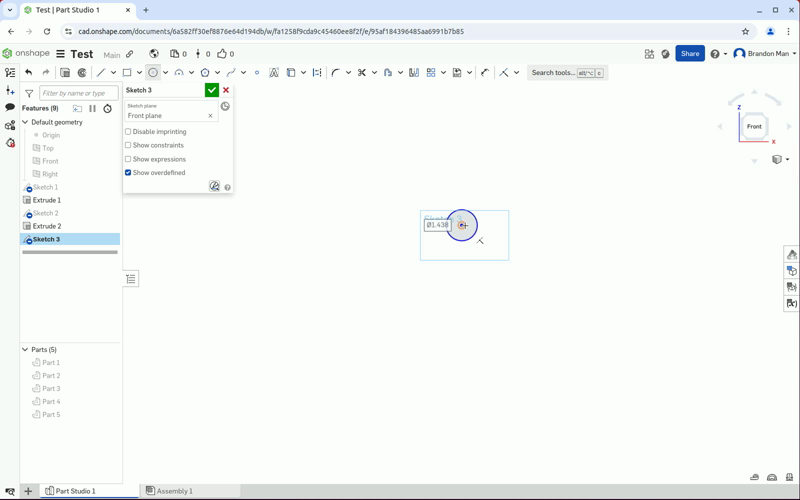
key(esc)
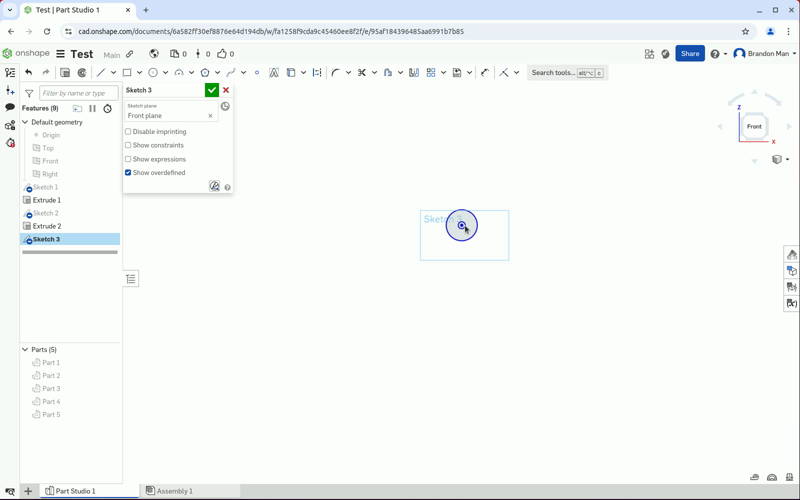
mouse_move(456, 216)
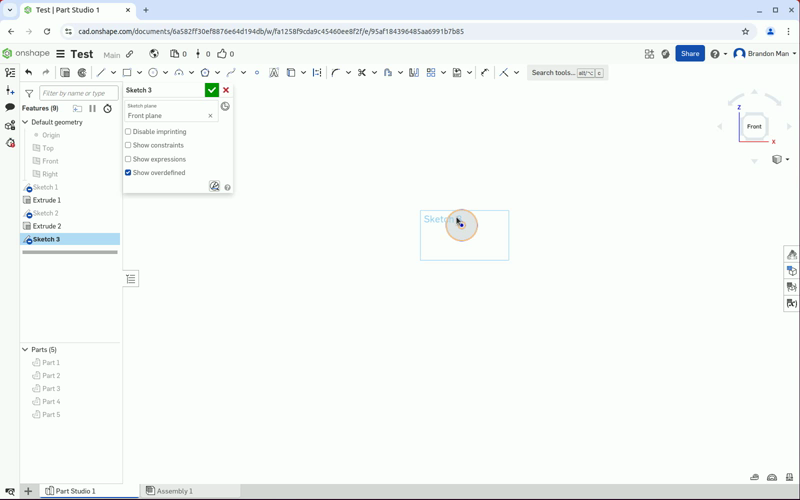
scroll(6)
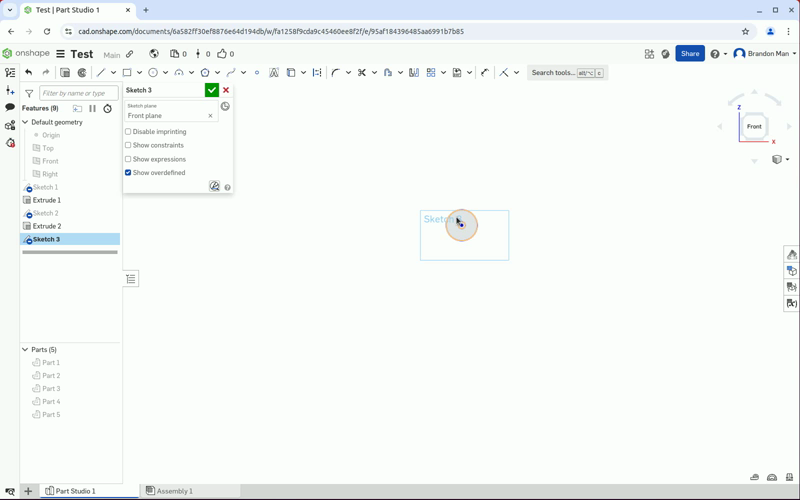
scroll(6)
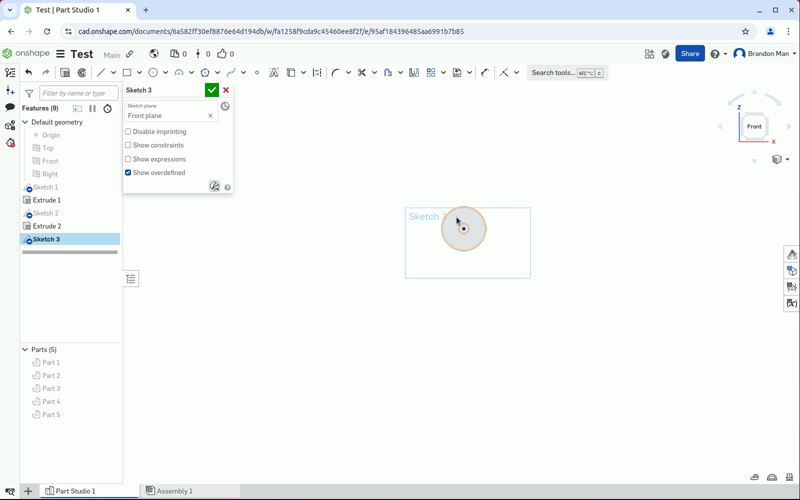
scroll(6)
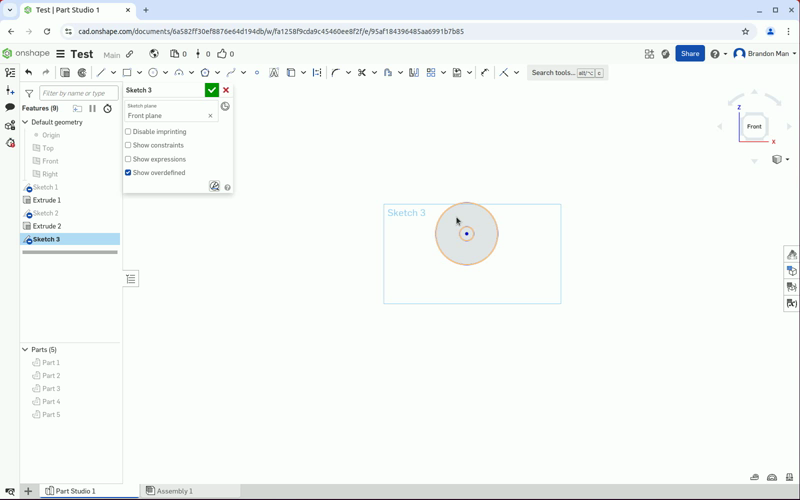
scroll(6)
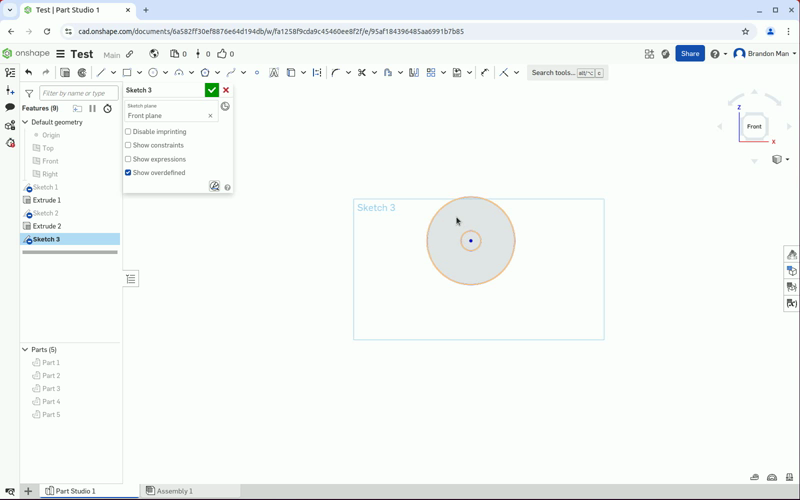
scroll(6)
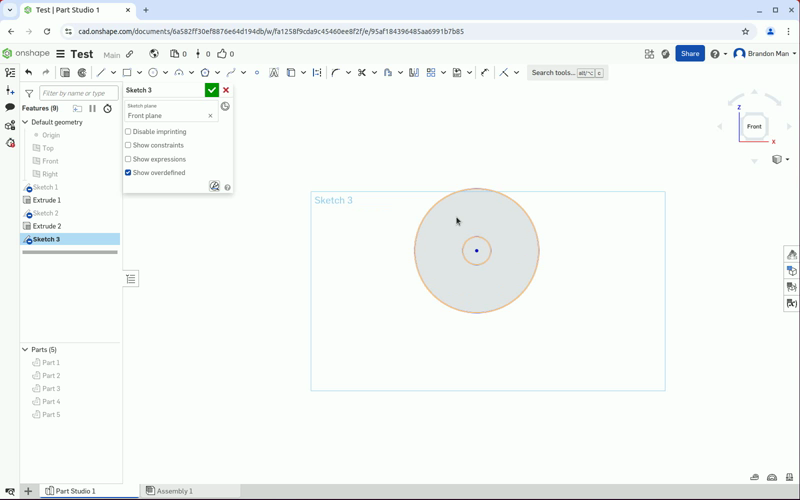
scroll(6)
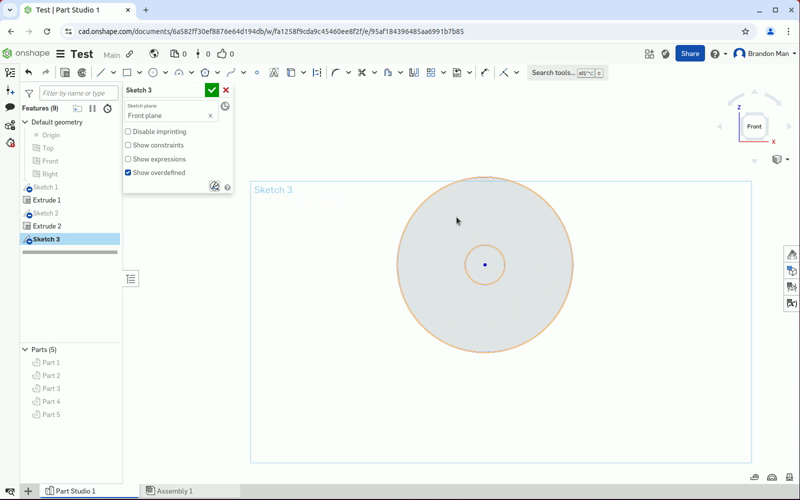
scroll(6)
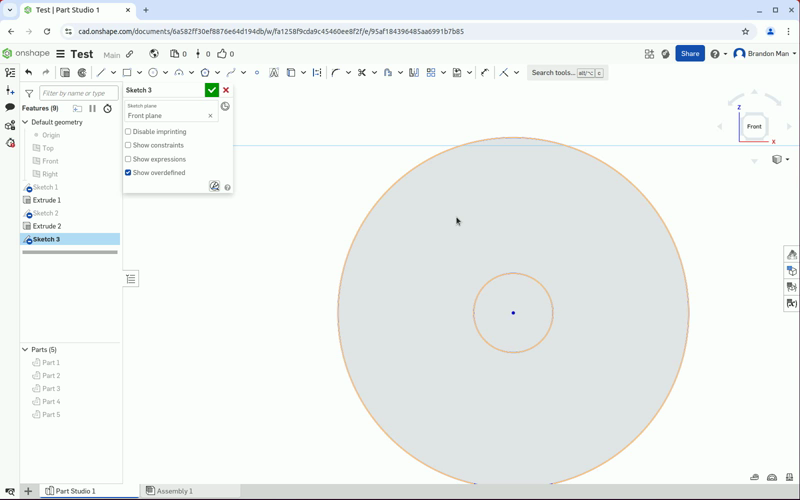
click(456, 216)
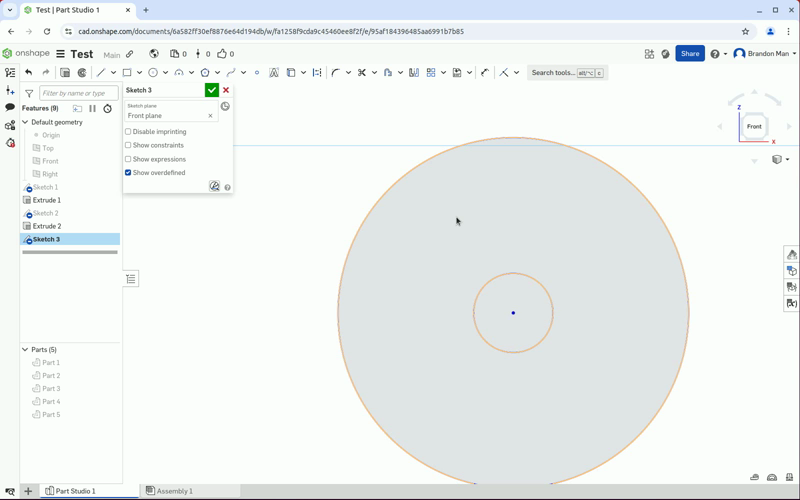
scroll(-6)
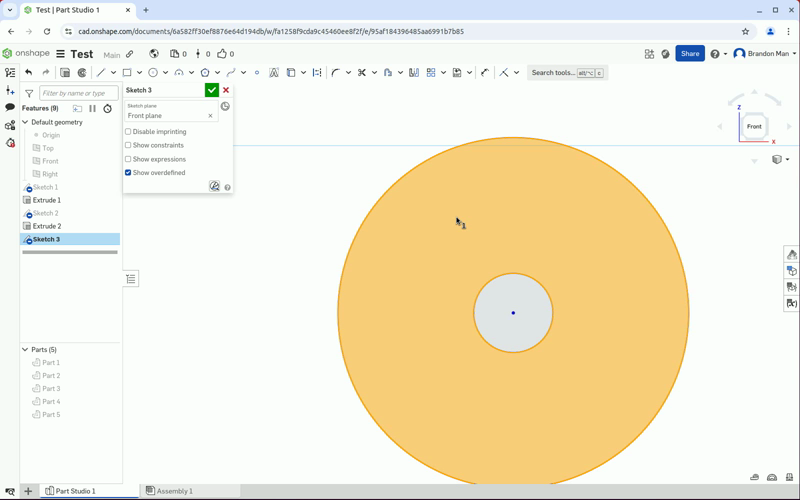
scroll(-6)
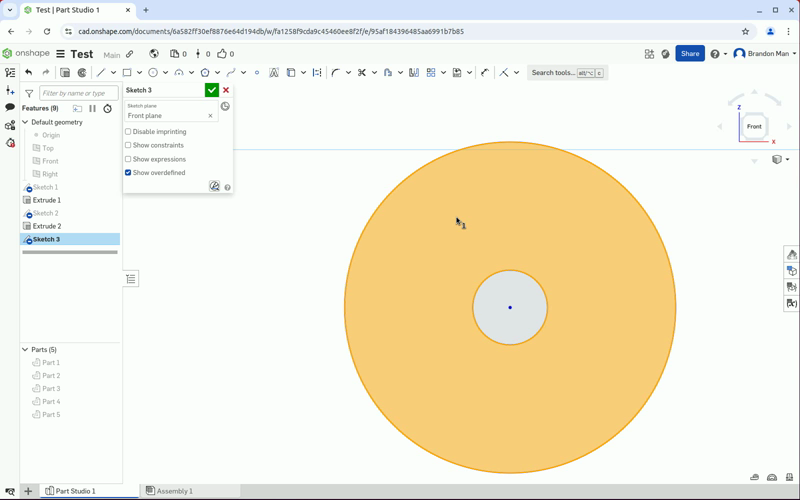
scroll(-6)
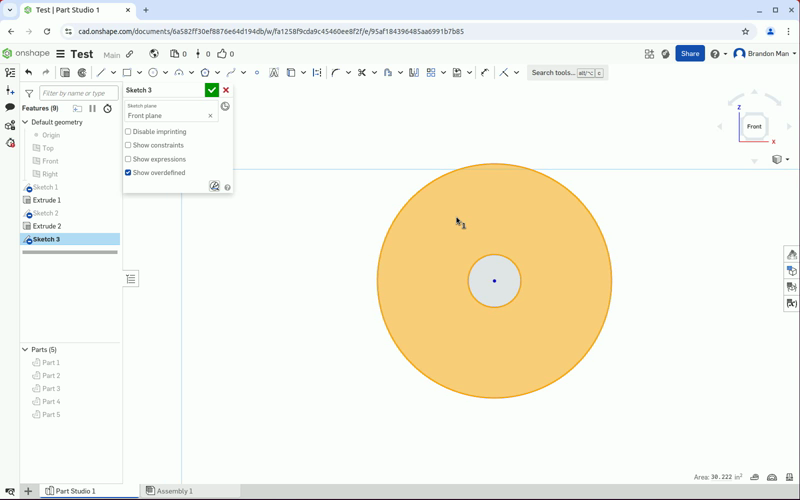
scroll(-6)
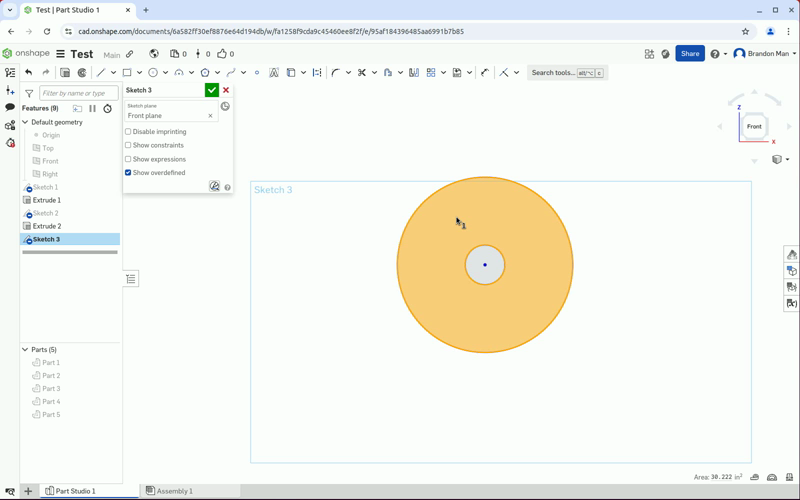
scroll(-6)
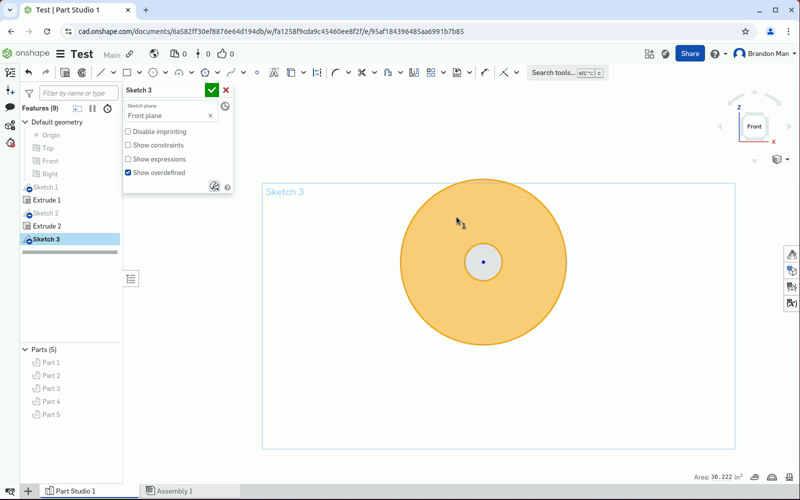
scroll(-6)
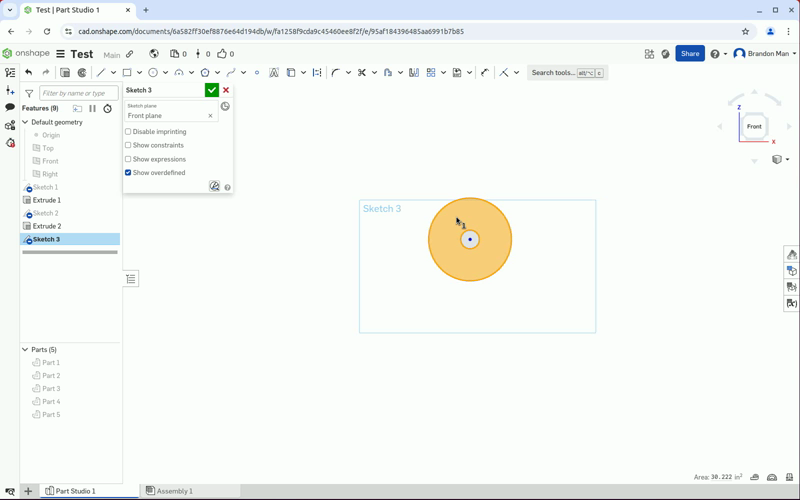
scroll(-6)
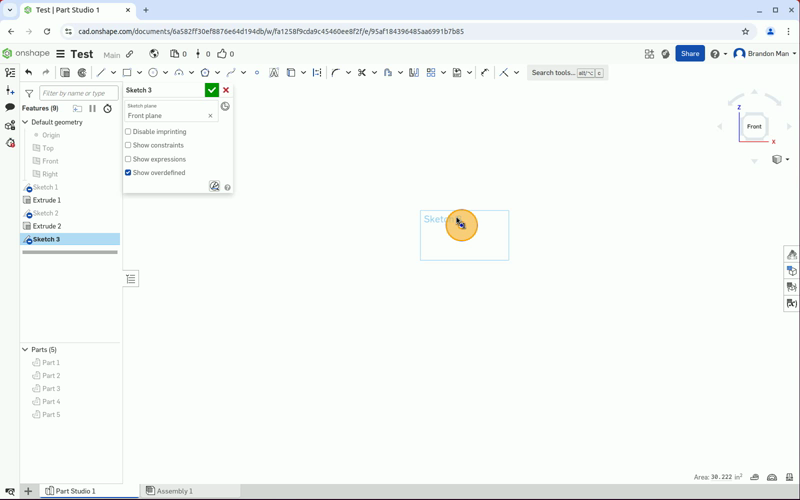
mouse_move(73, 352)
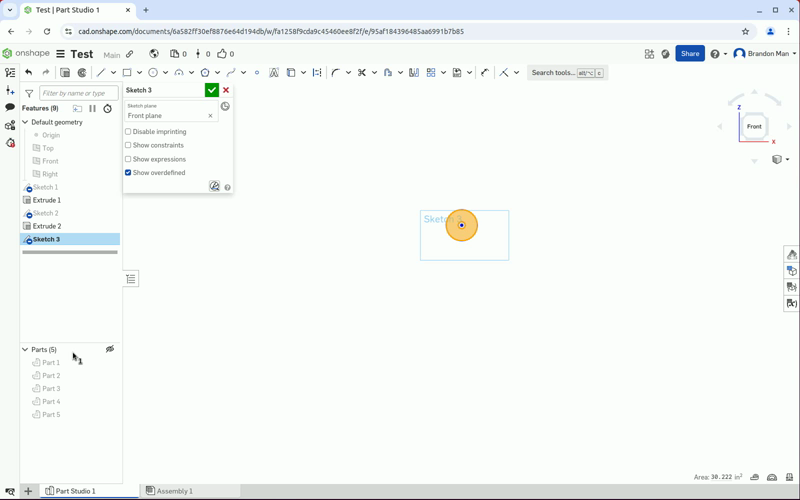
key(shift+y)
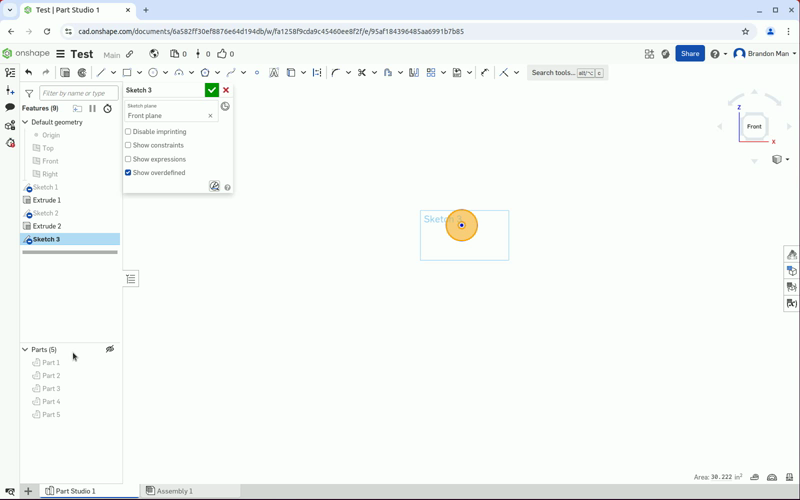
key(shift+e)
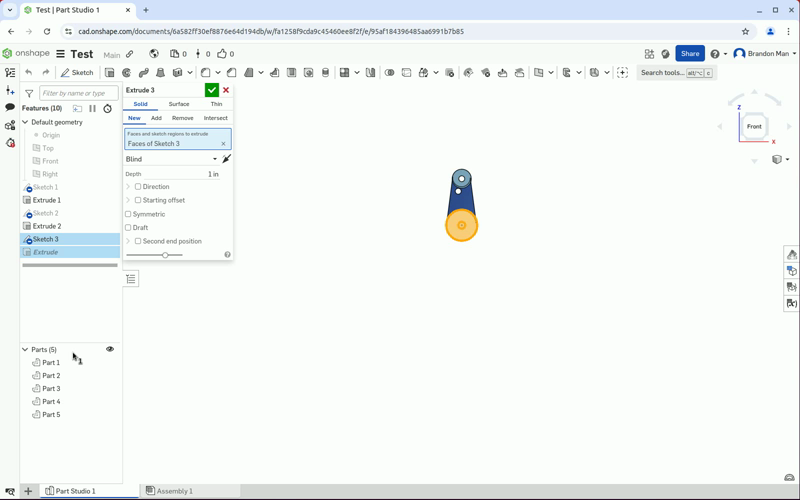
mouse_move(143, 106)
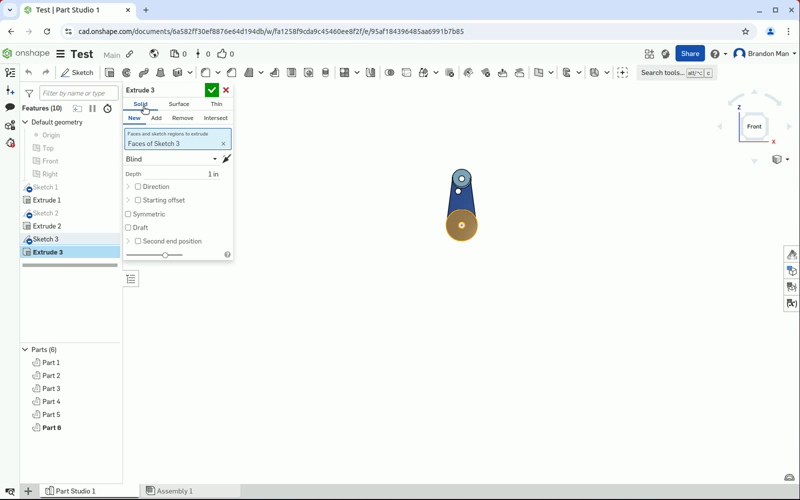
click(143, 106)
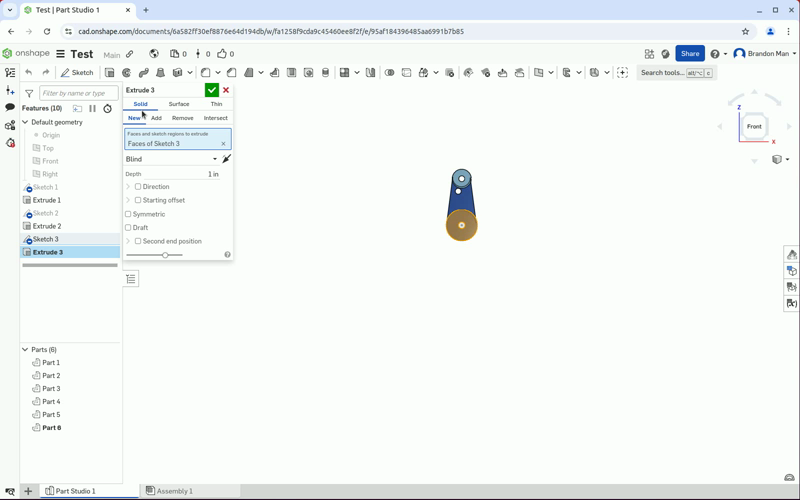
mouse_move(137, 120)
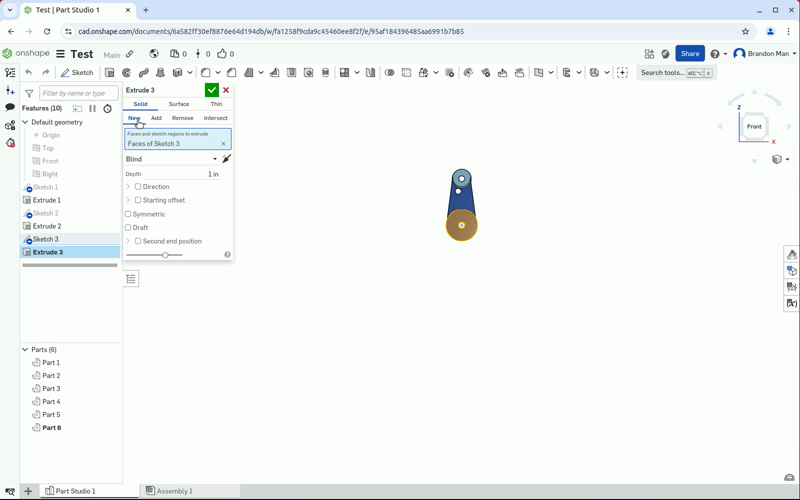
click(137, 120)
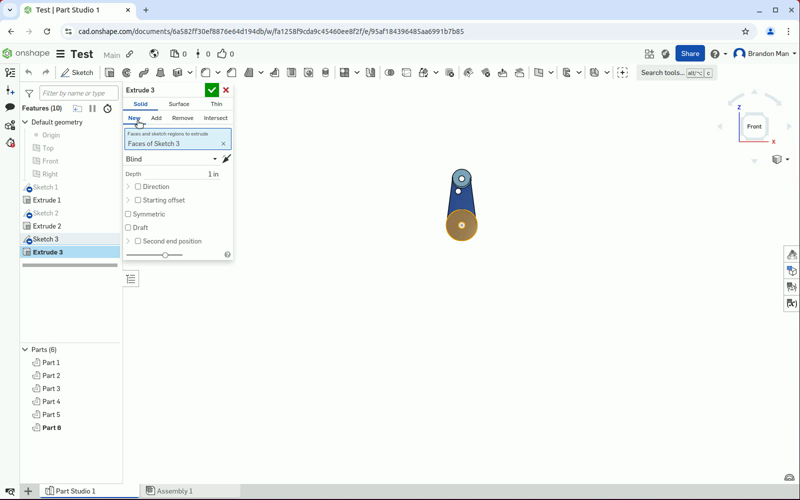
key(tab, 4)
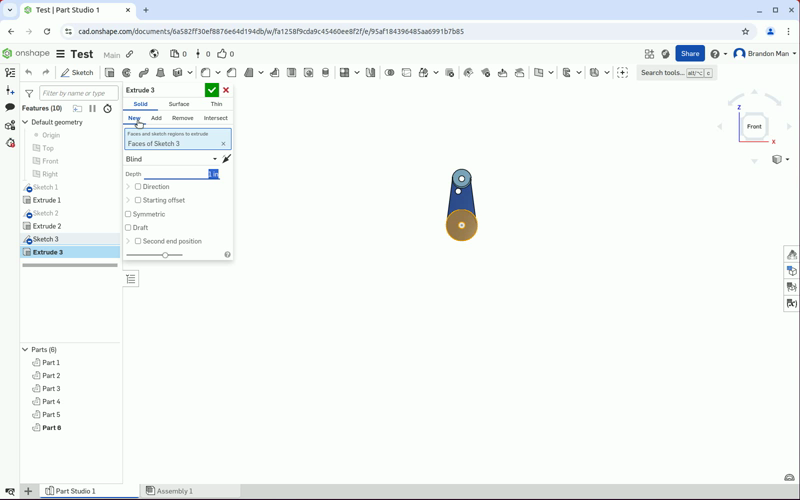
text(0.481)
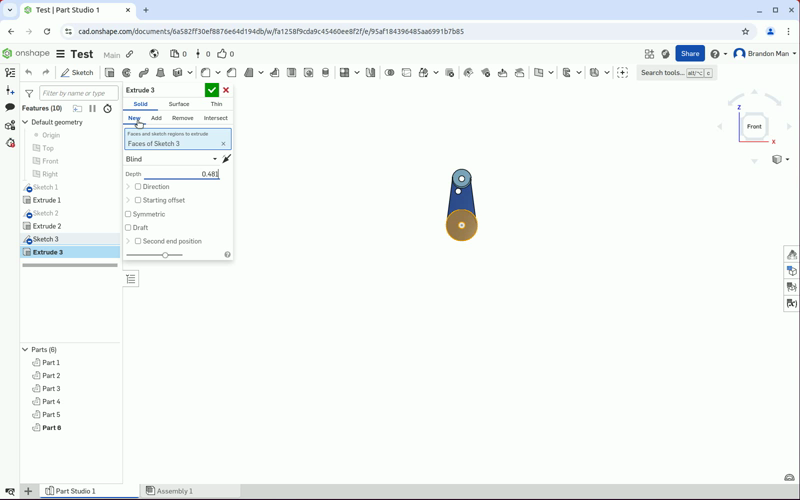
key(enter)
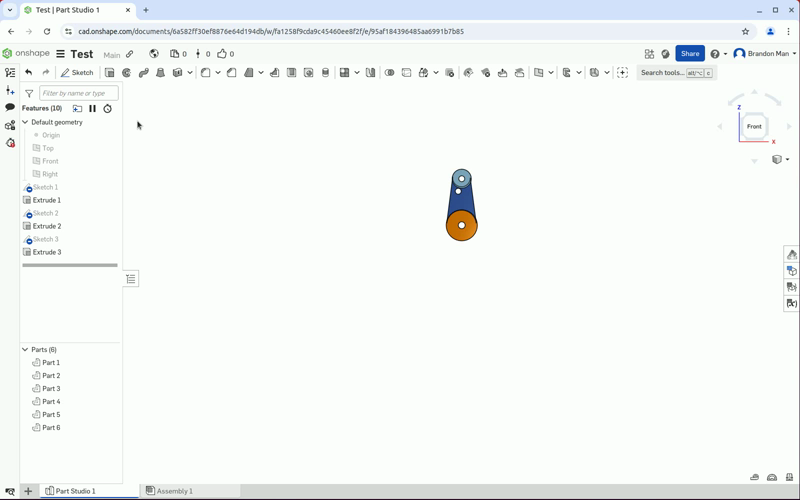
key(shift+h)
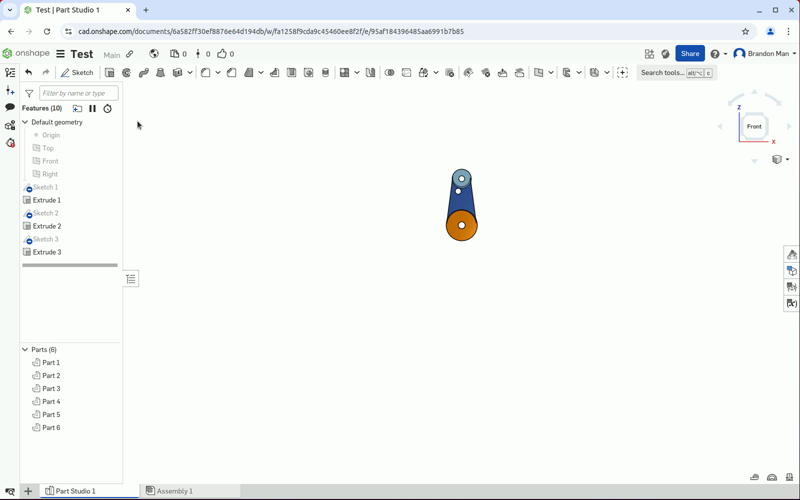
key(shift+h)
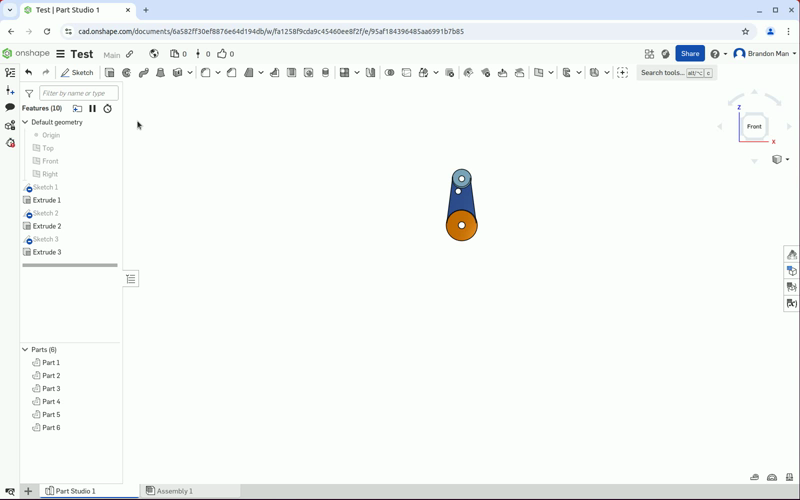
mouse_move(73, 189)
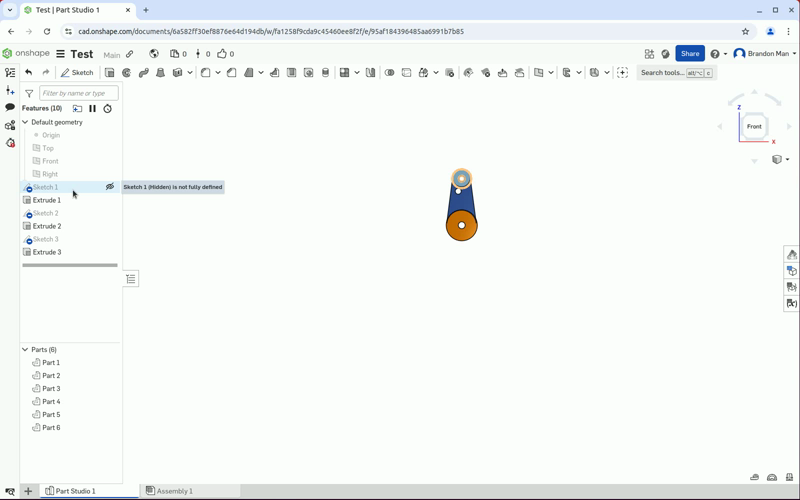
click(73, 189)
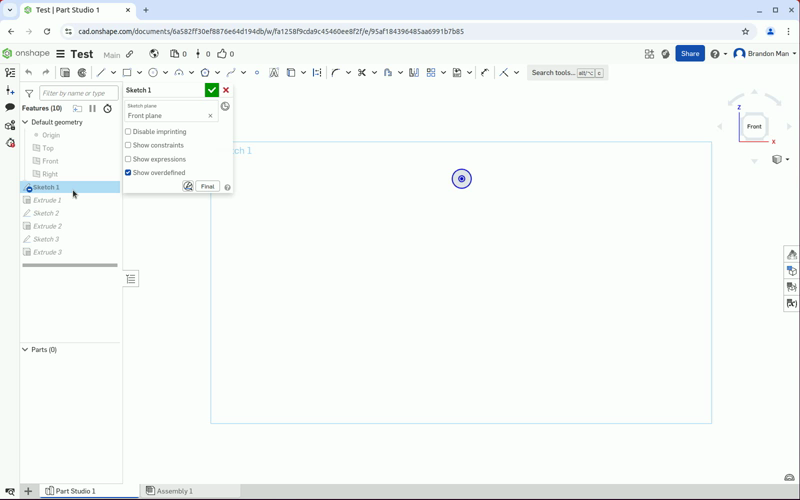
mouse_move(229, 92)
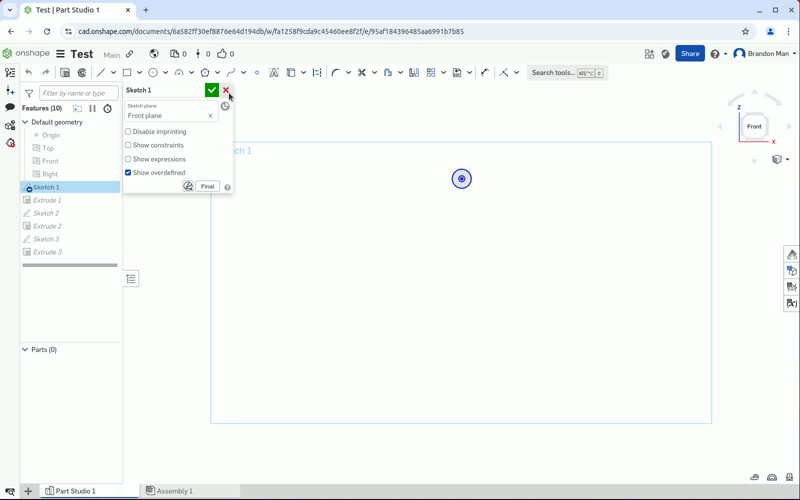
click(229, 92)
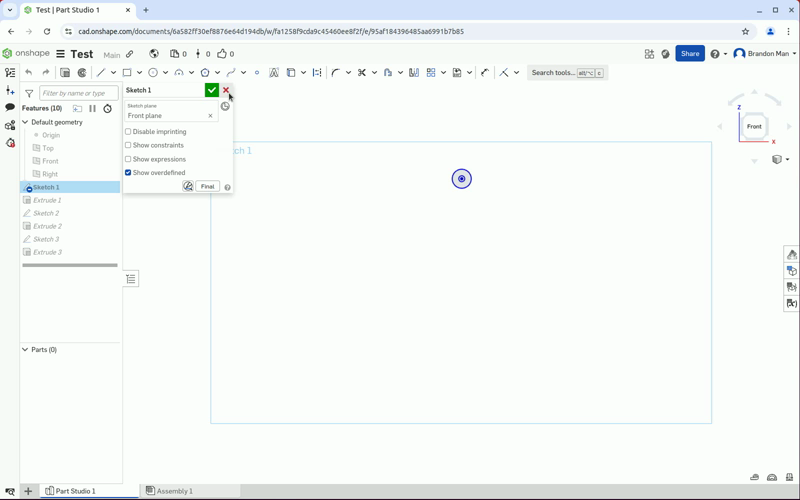
key(shift+s)
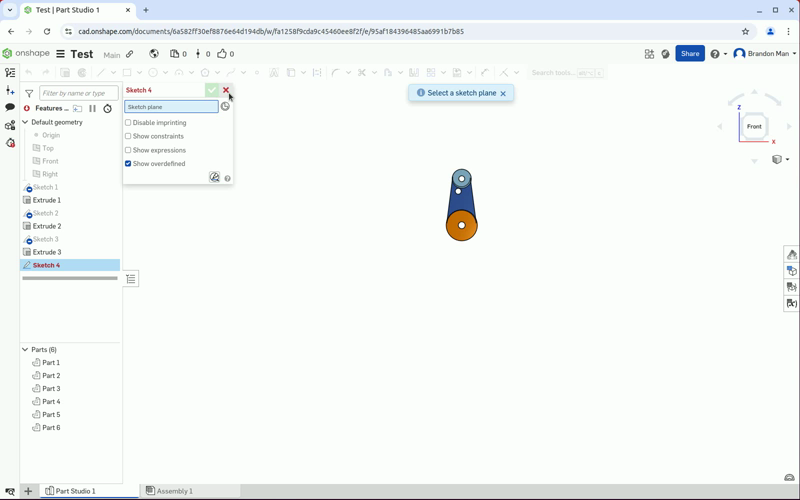
mouse_move(73, 163)
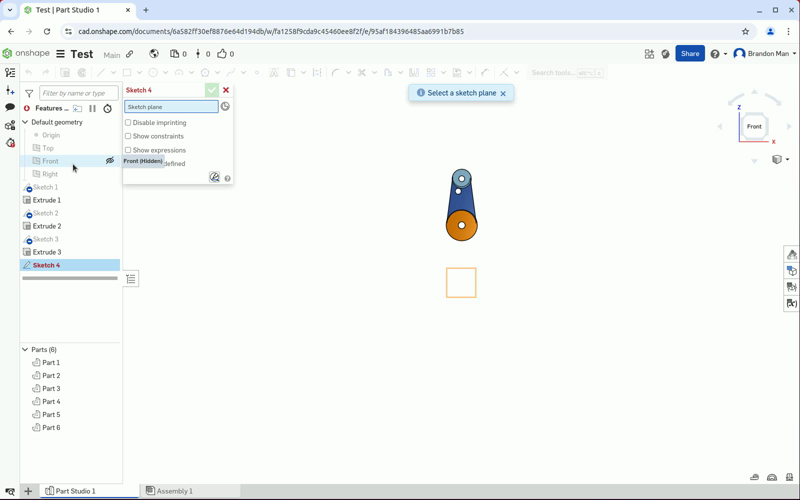
click(73, 163)
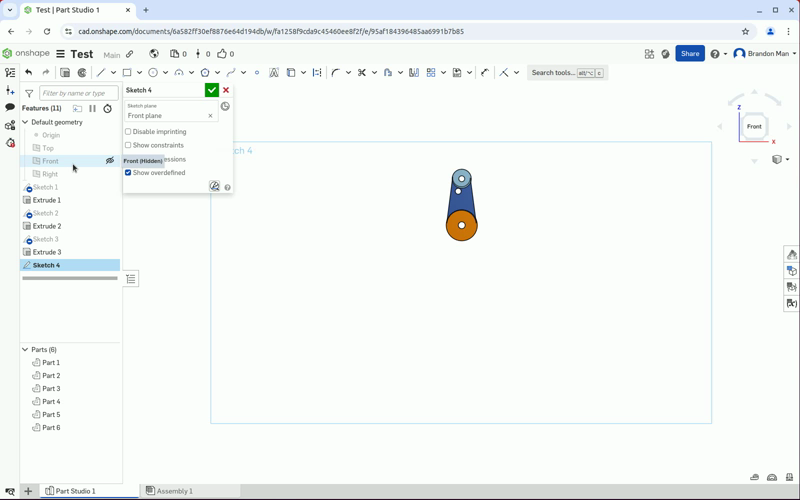
mouse_move(73, 352)
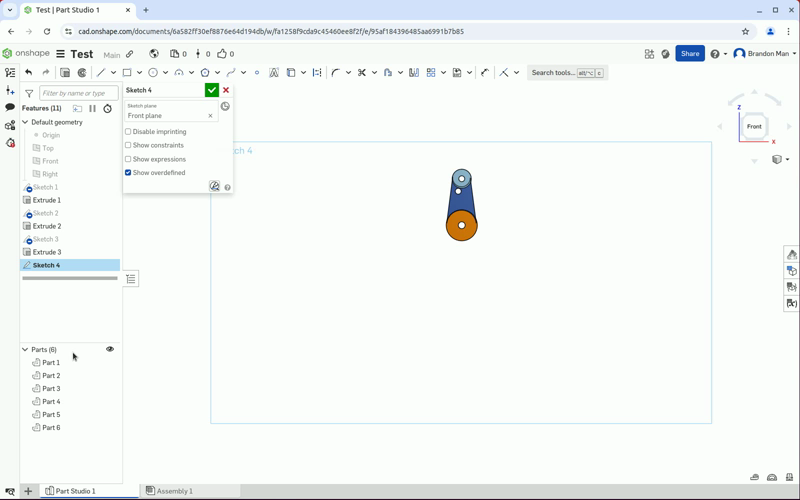
key(y)
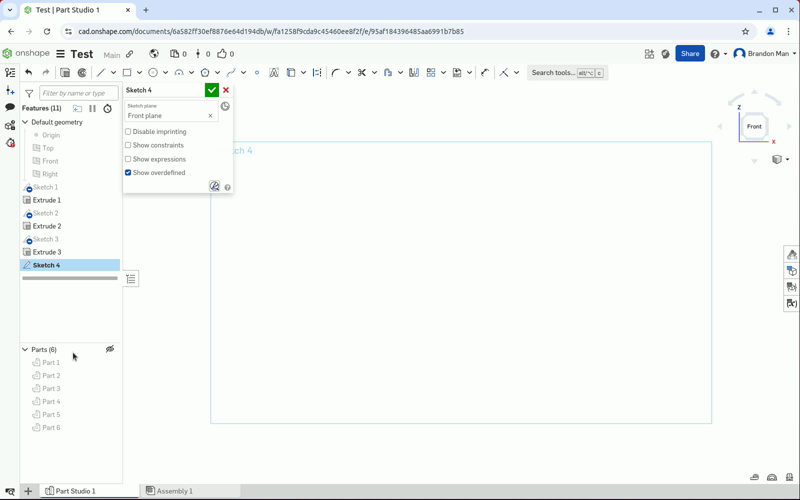
key(l)
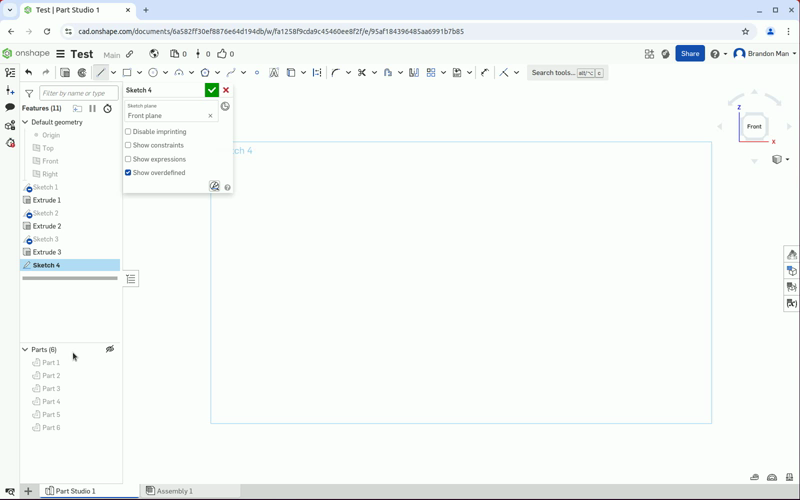
key_down(shift)
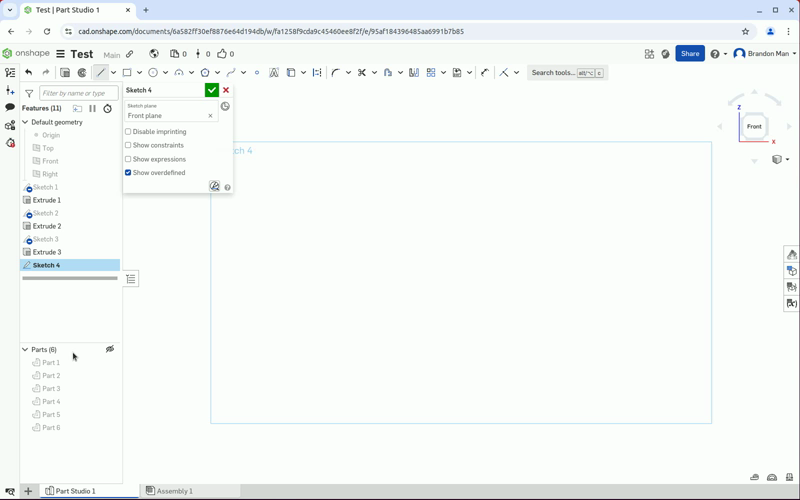
mouse_move(460, 291)
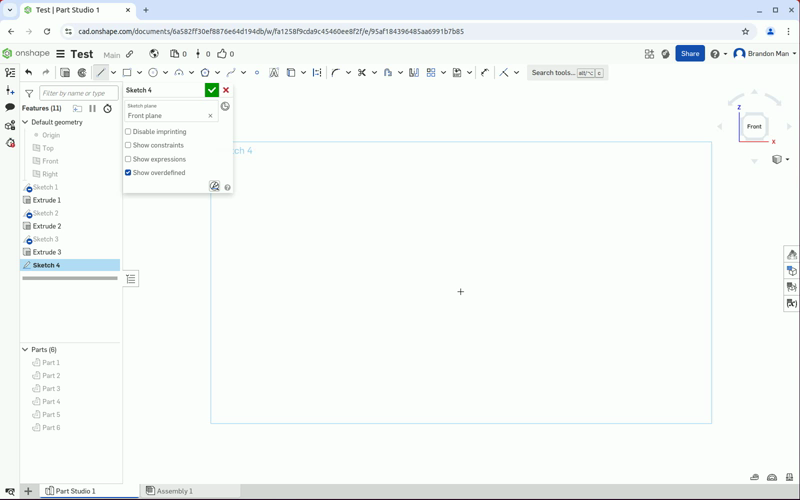
click(460, 291)
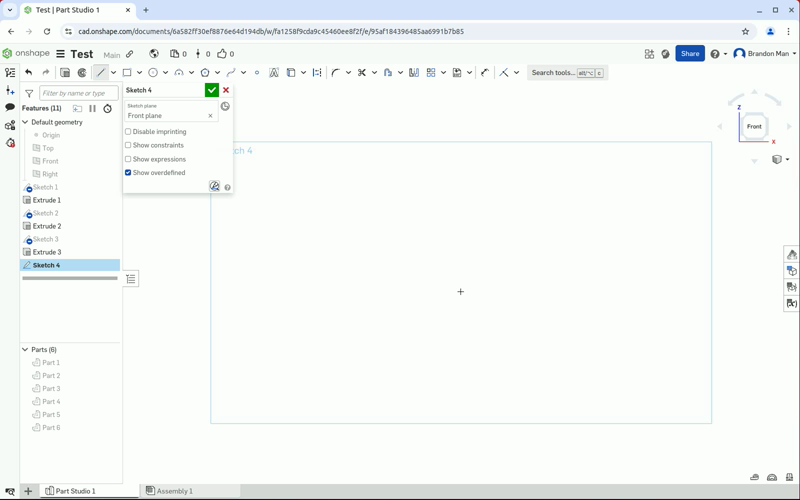
key_up(shift)
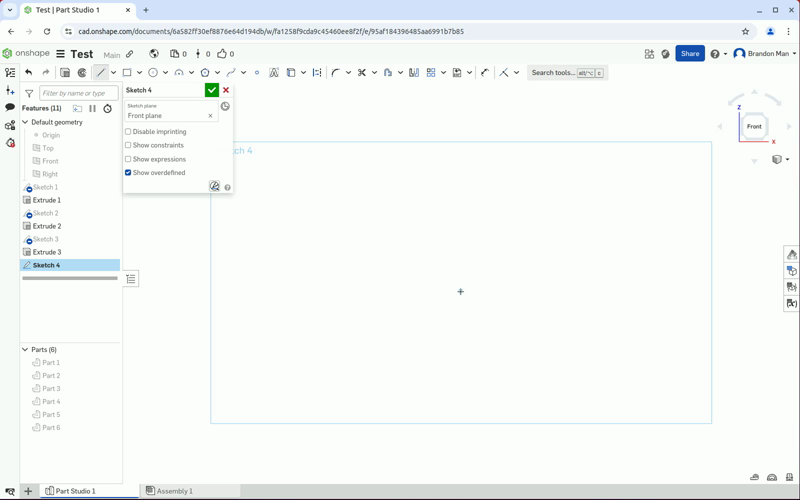
key_down(shift)
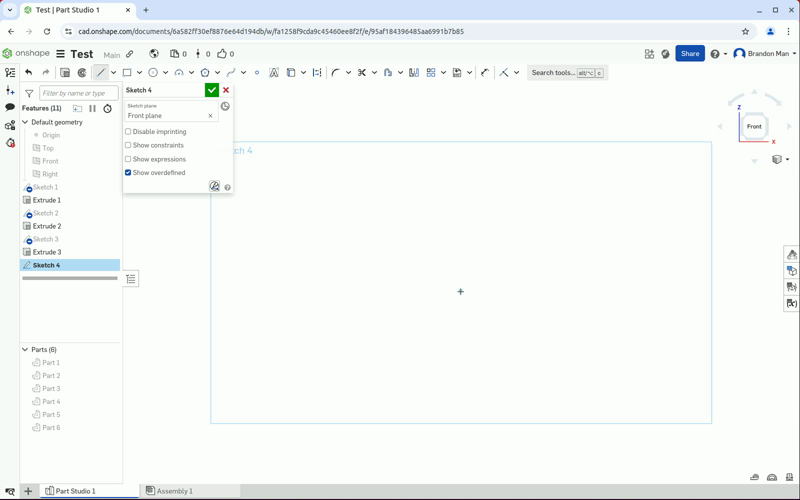
mouse_move(490, 291)
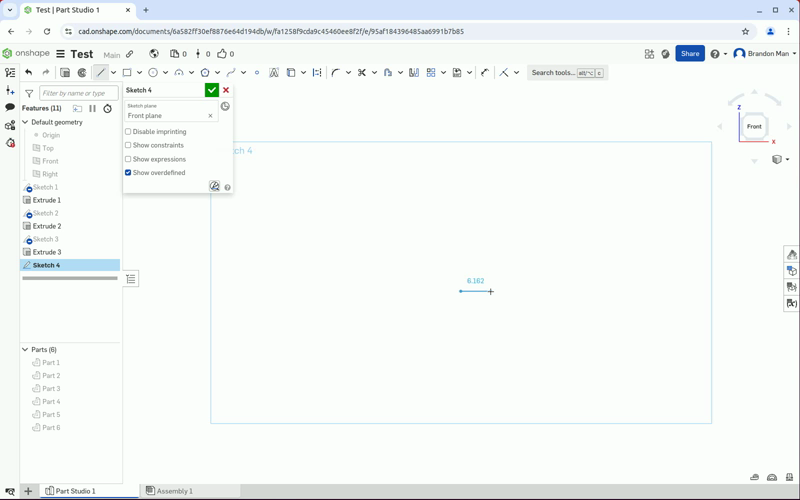
mouse_move(461, 291)
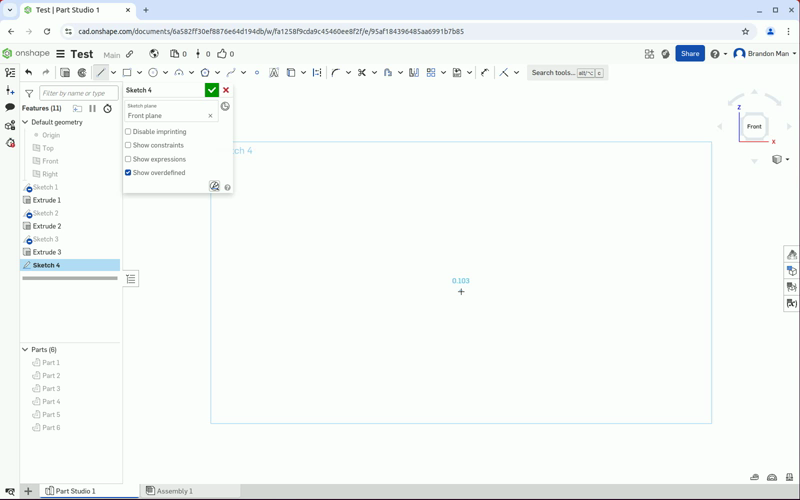
scroll(6)
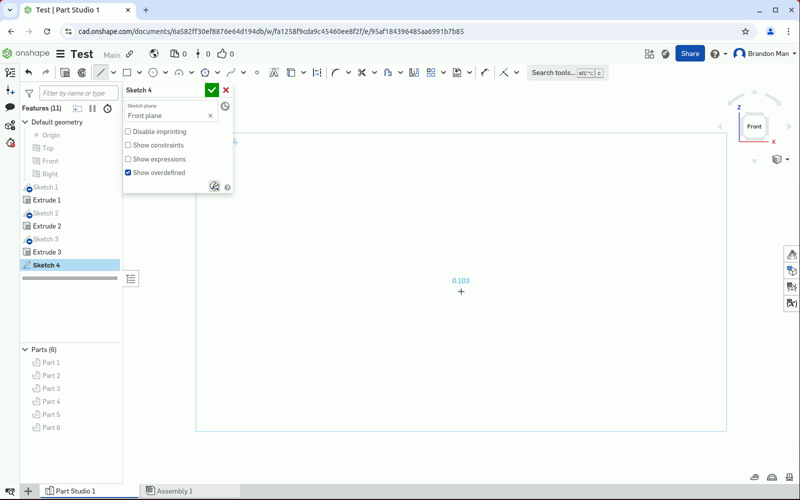
scroll(6)
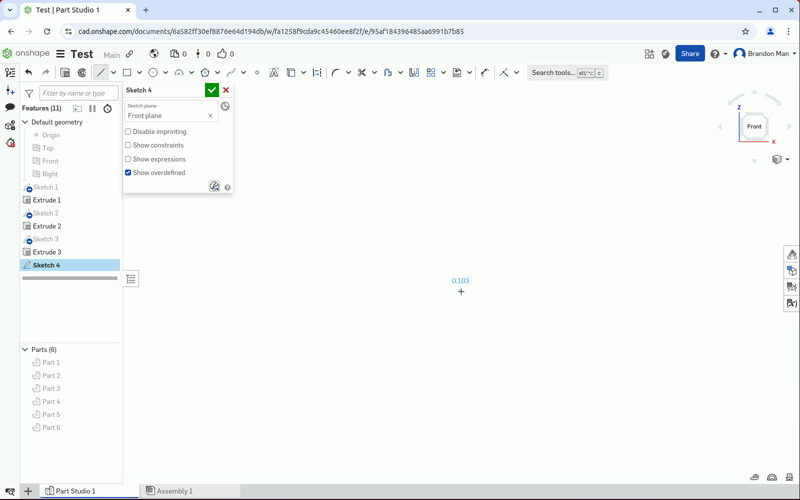
scroll(6)
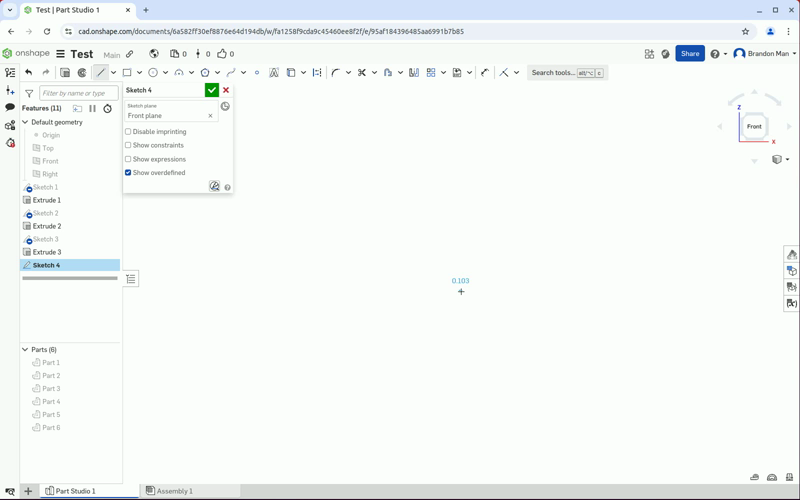
scroll(6)
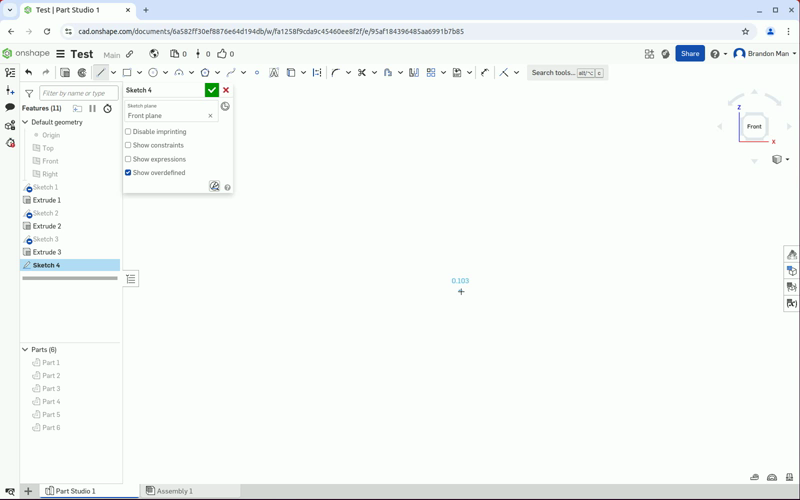
scroll(6)
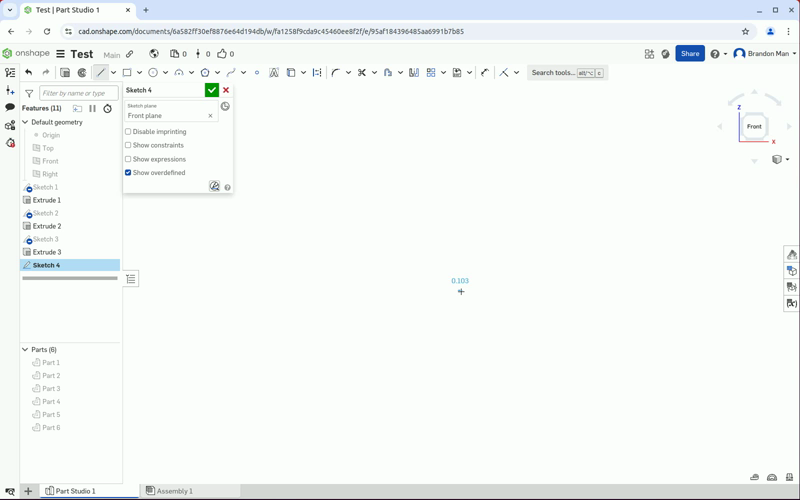
scroll(6)
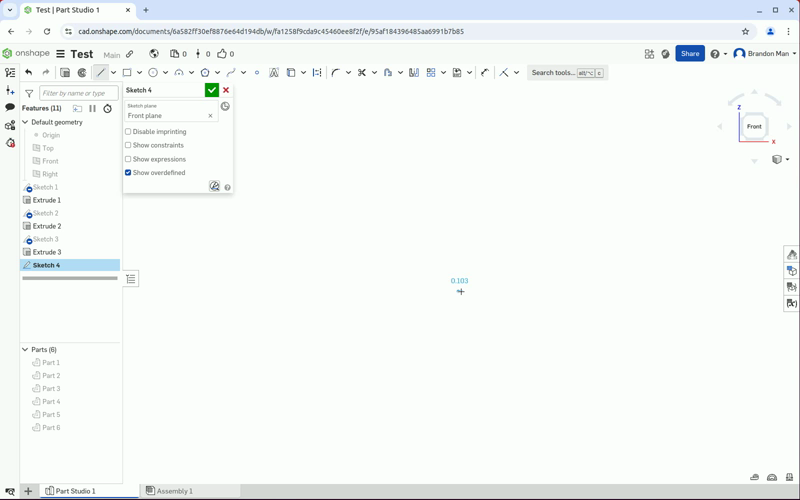
scroll(6)
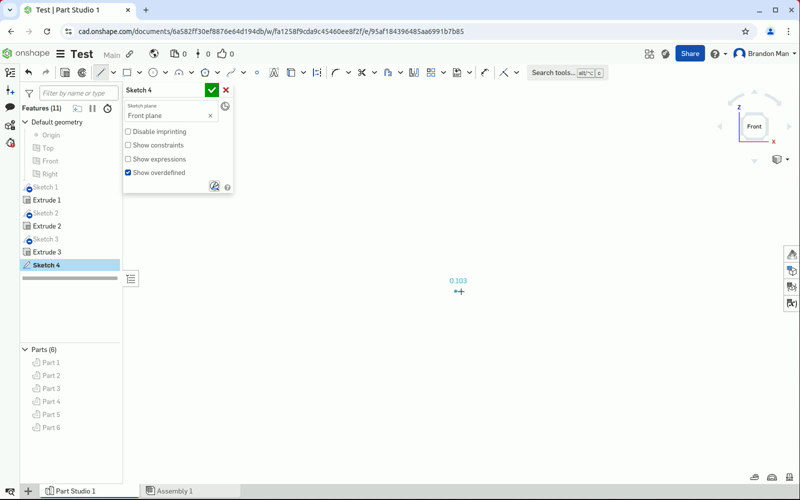
click(461, 291)
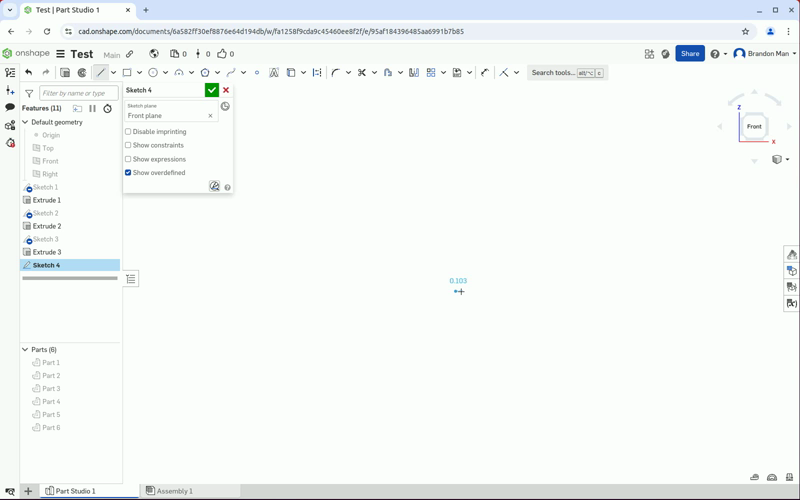
scroll(-6)
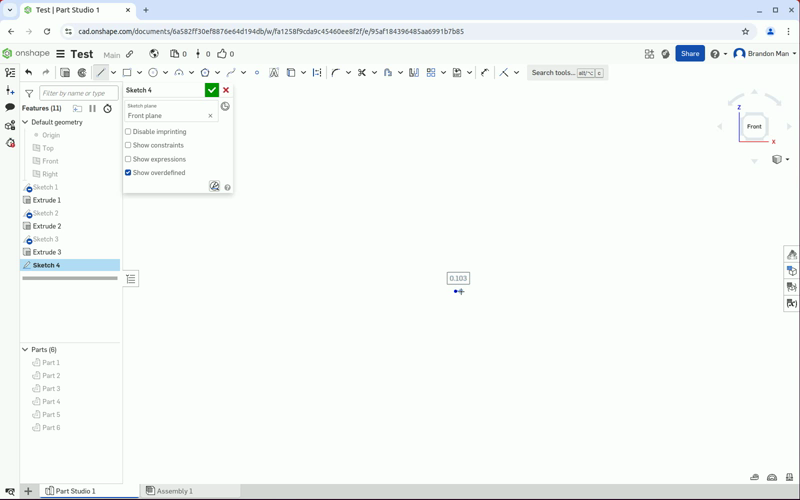
scroll(-6)
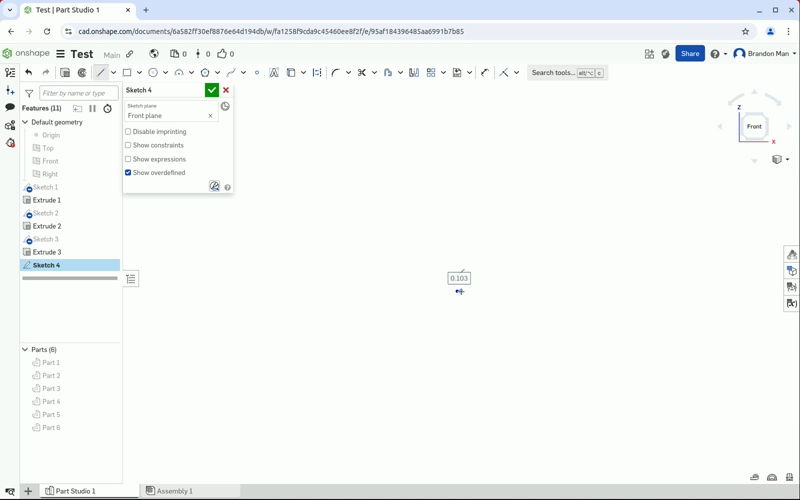
scroll(-6)
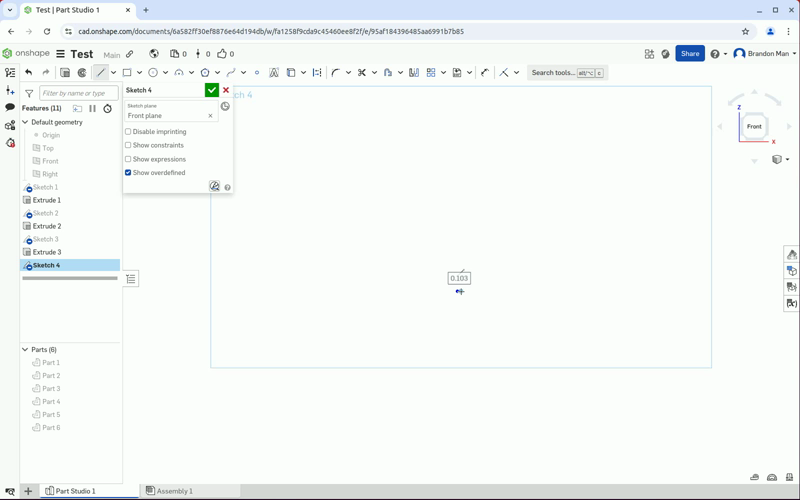
scroll(-6)
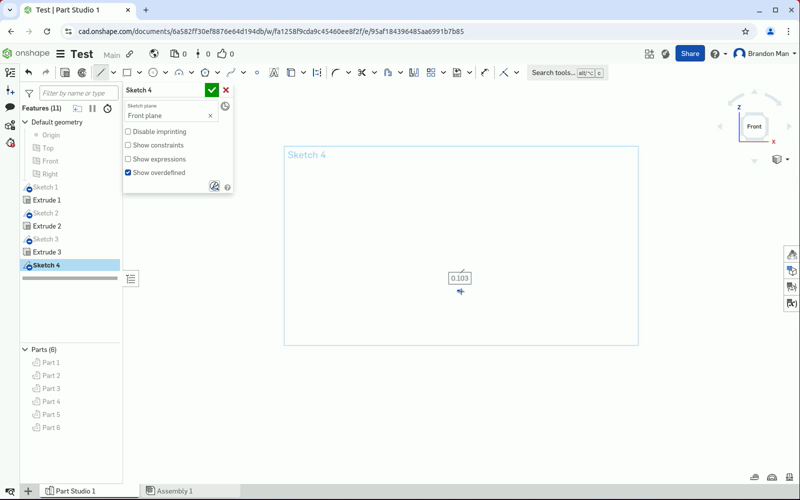
scroll(-6)
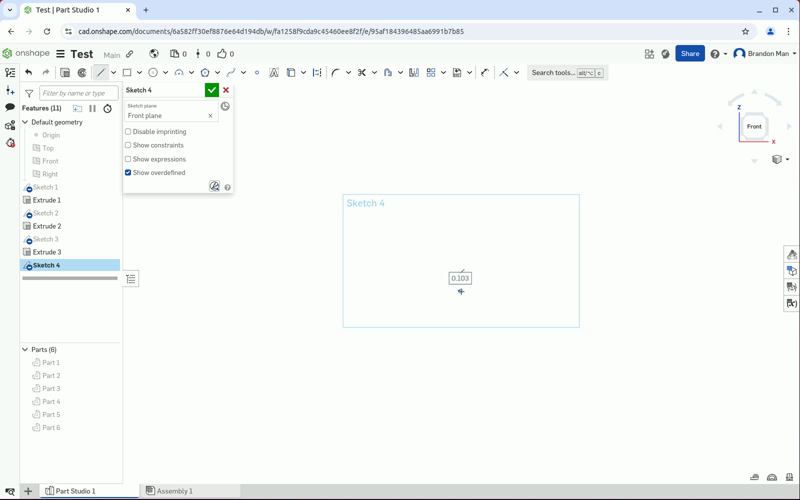
scroll(-6)
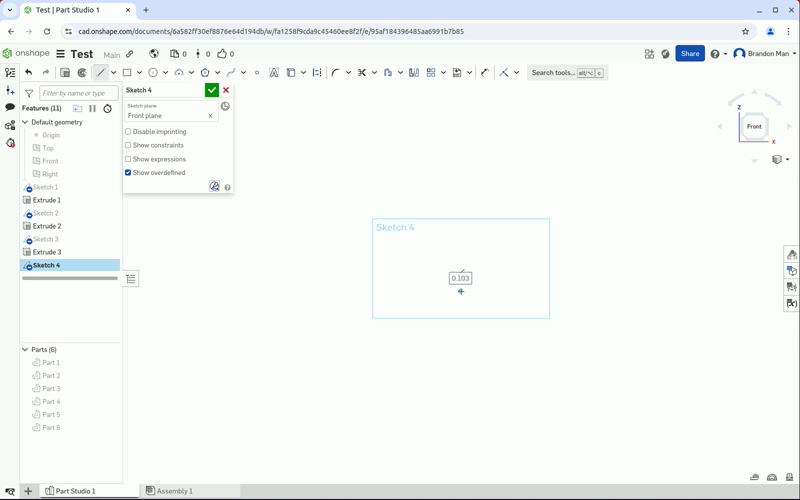
scroll(-6)
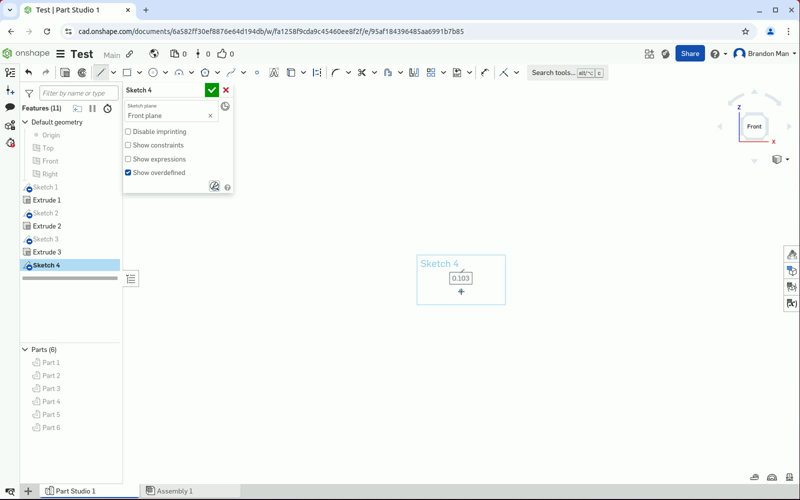
key_up(shift)
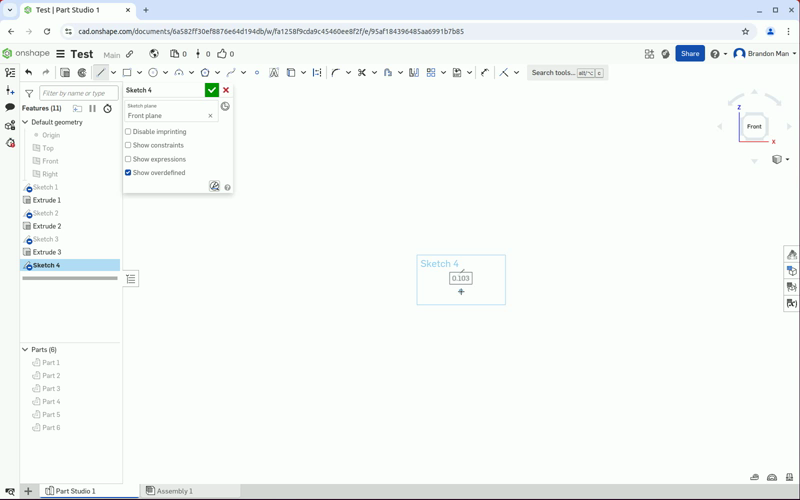
key(esc)
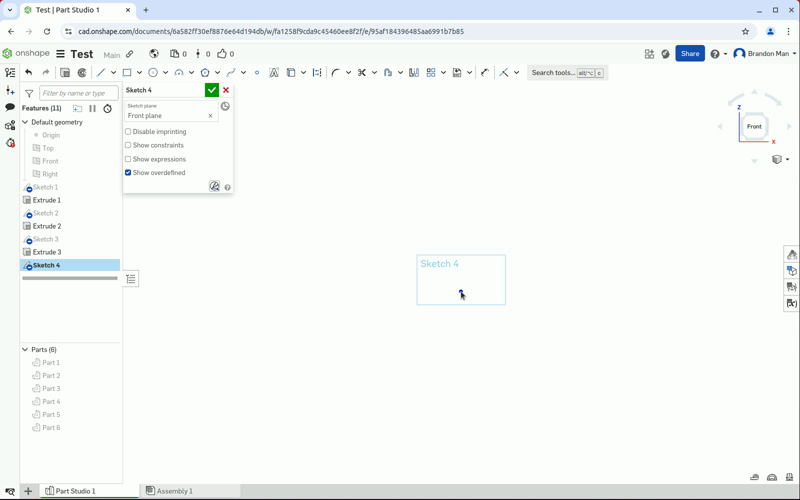
key(a)
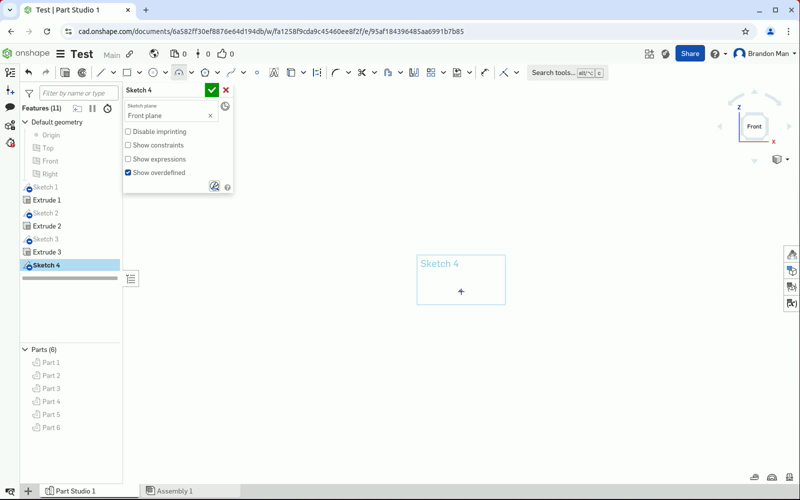
mouse_move(461, 291)
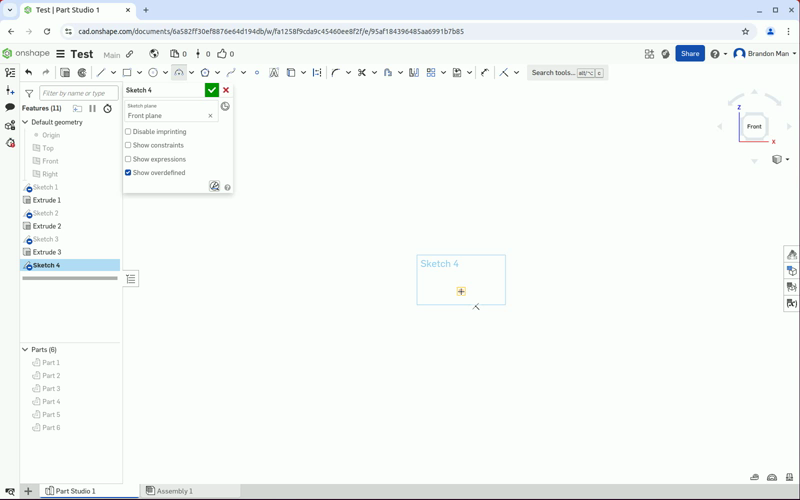
scroll(6)
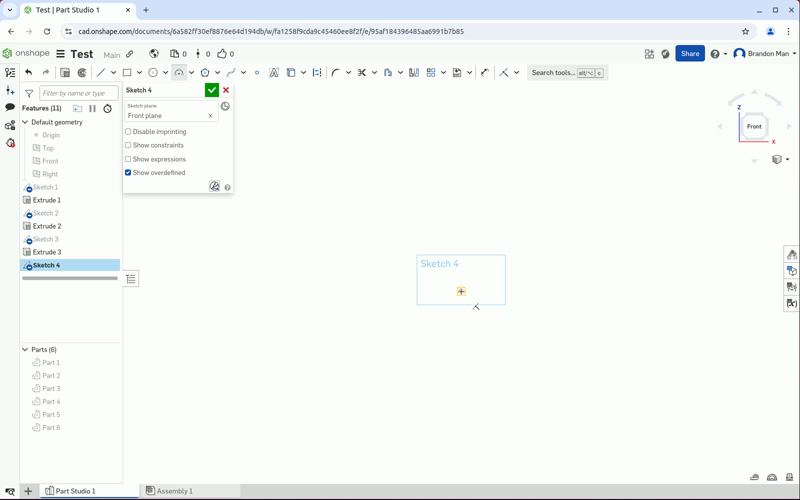
scroll(6)
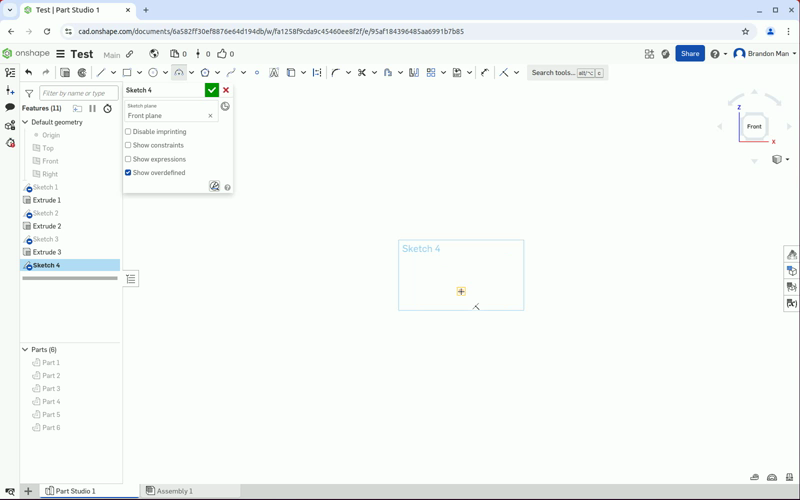
scroll(6)
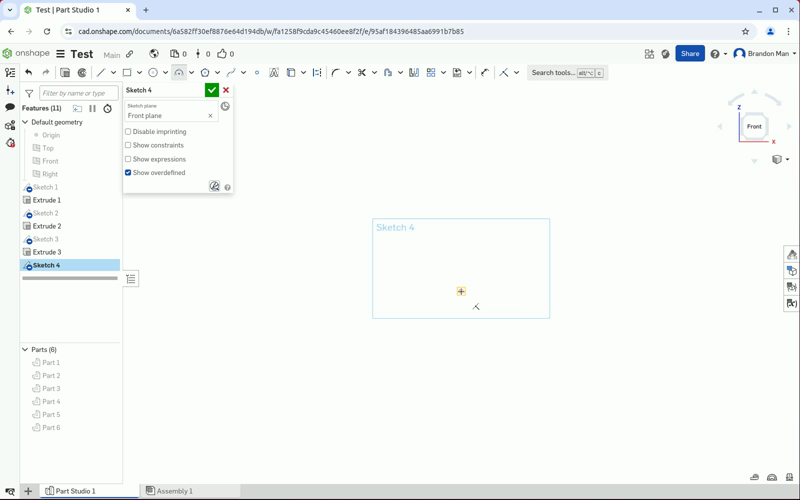
scroll(6)
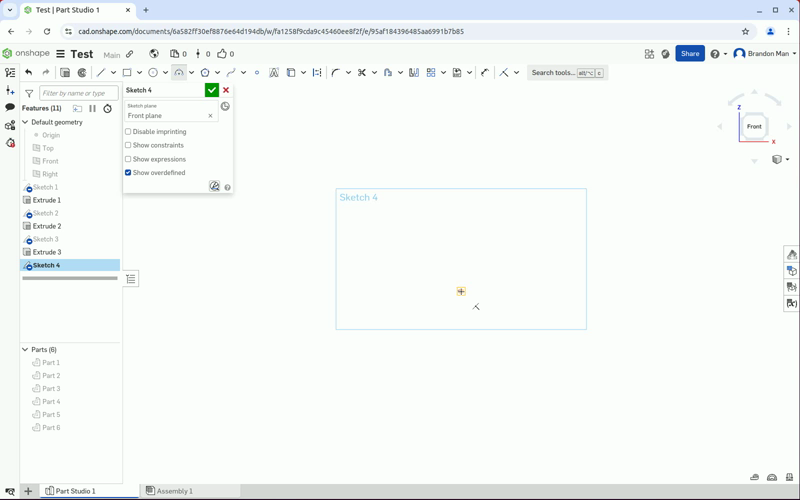
scroll(6)
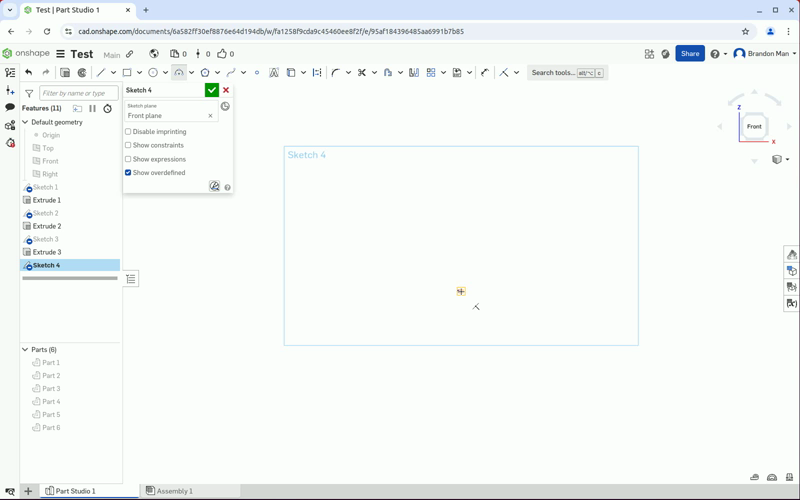
scroll(6)
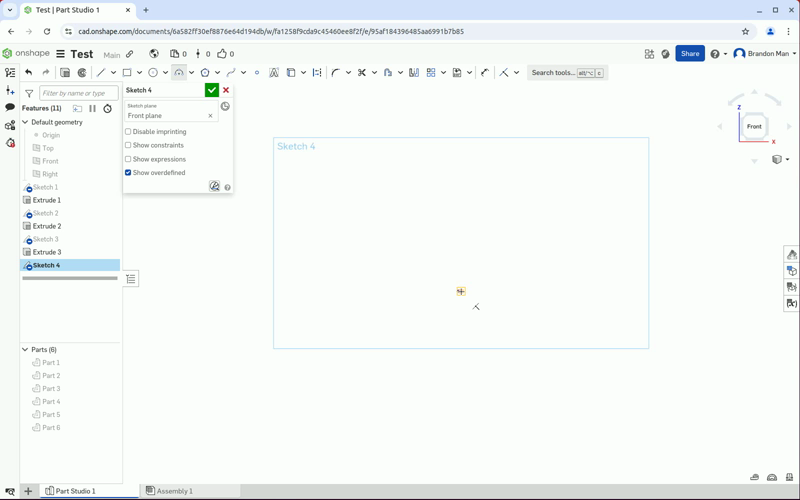
scroll(6)
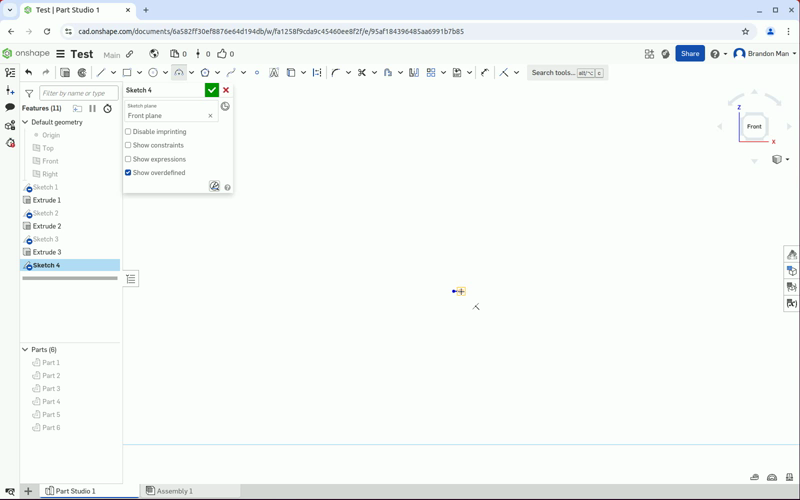
click(461, 291)
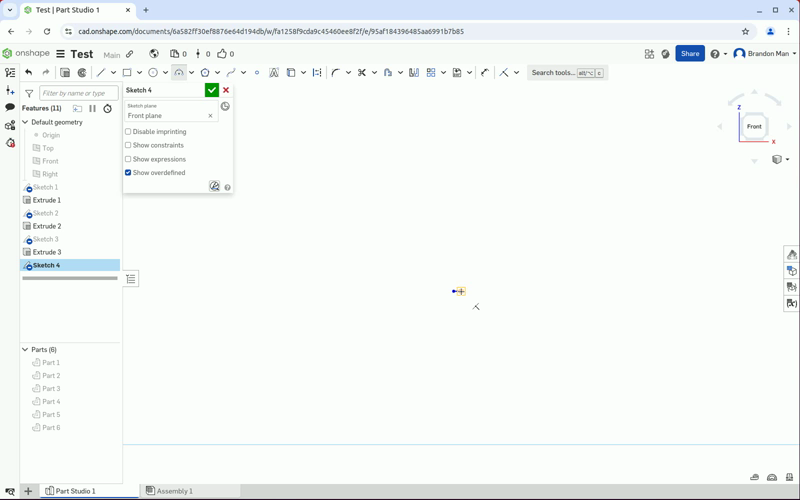
scroll(-6)
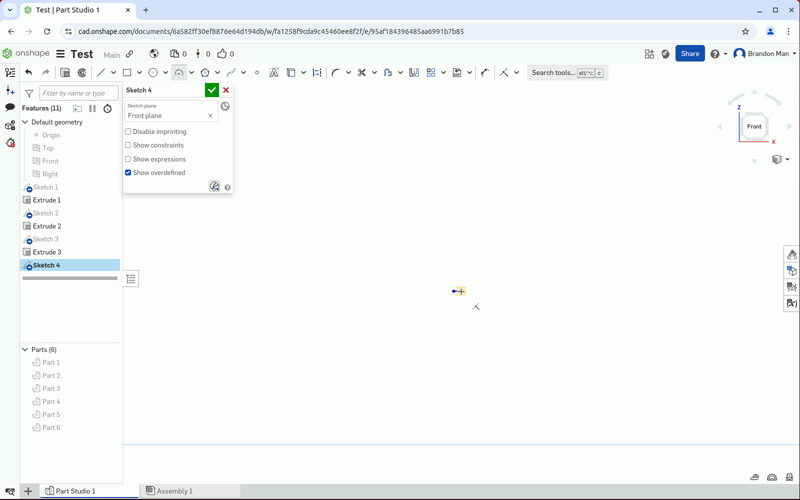
scroll(-6)
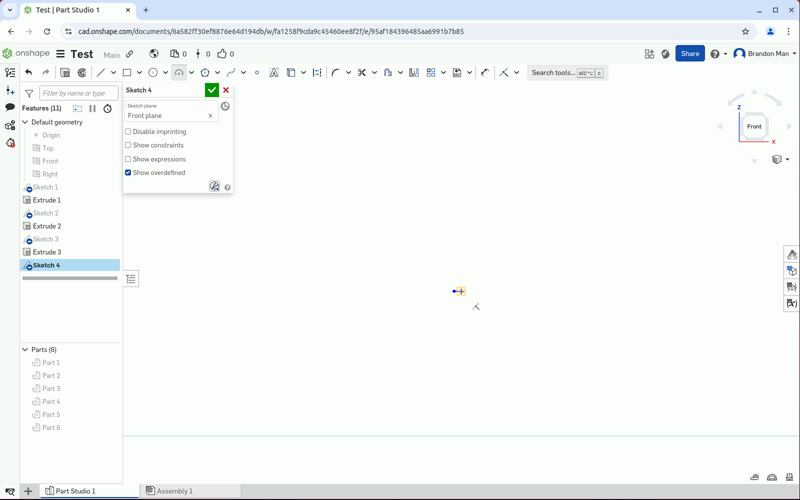
scroll(-6)
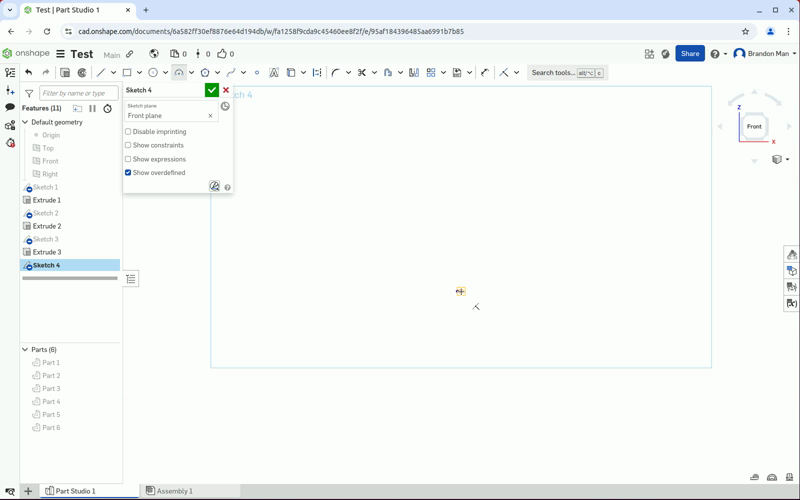
scroll(-6)
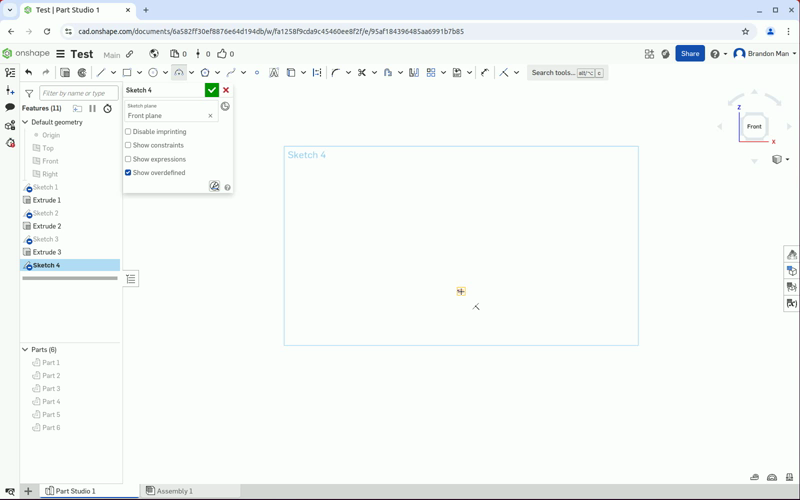
scroll(-6)
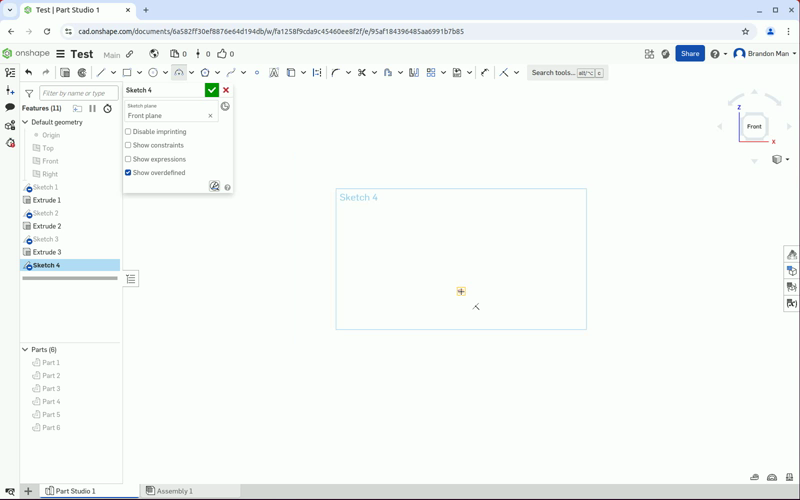
scroll(-6)
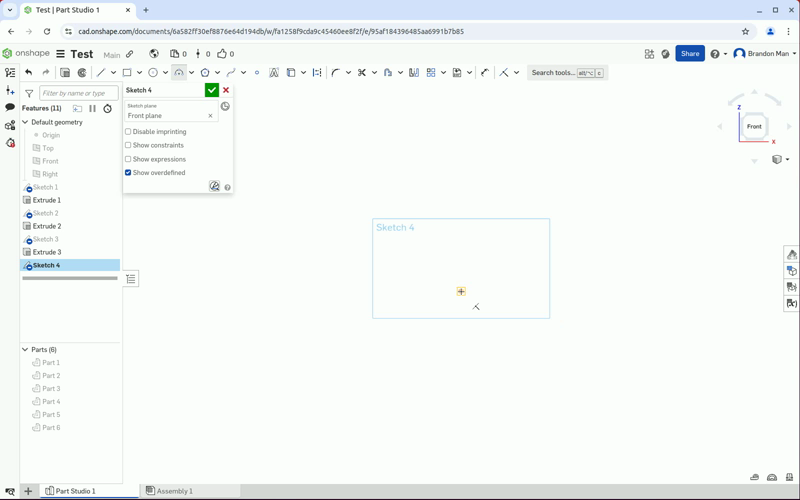
scroll(-6)
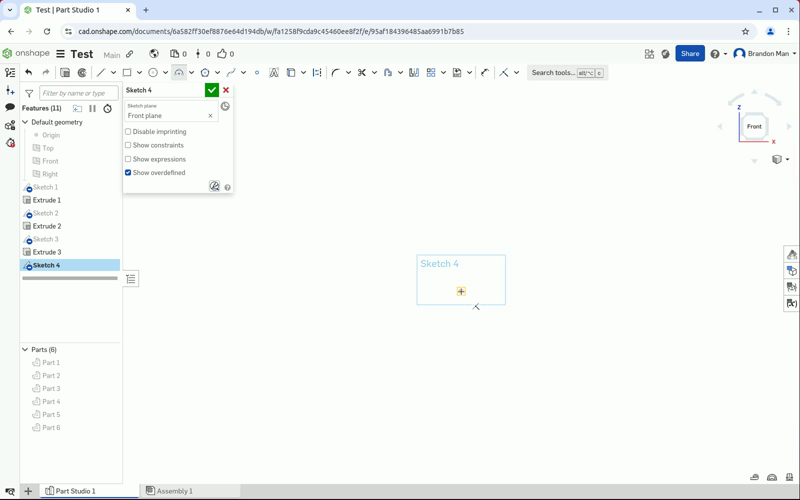
mouse_move(460, 291)
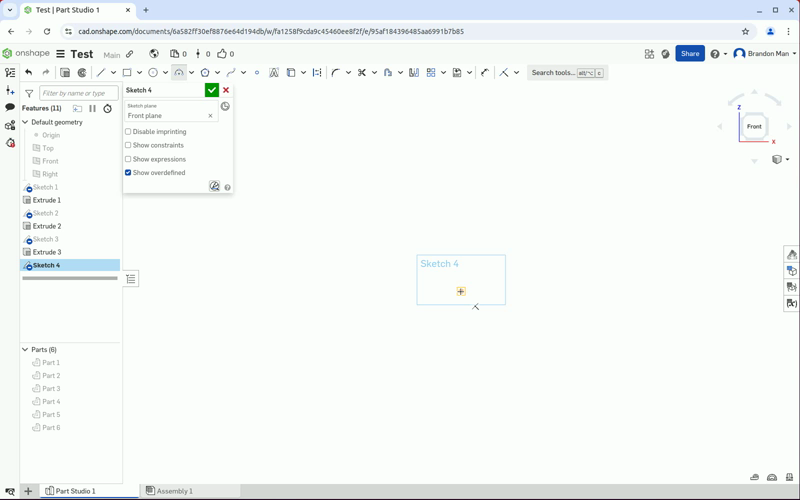
scroll(6)
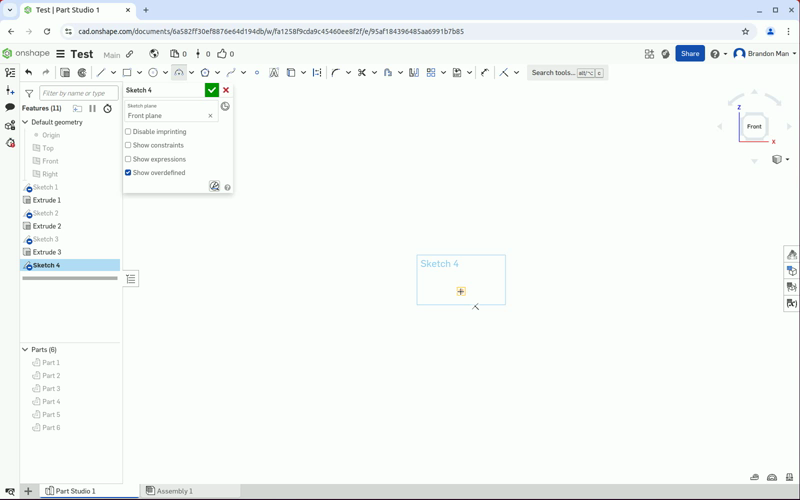
scroll(6)
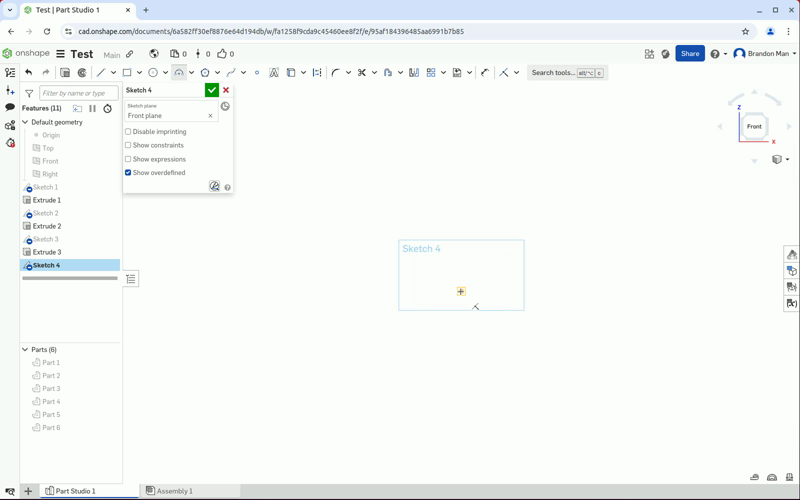
scroll(6)
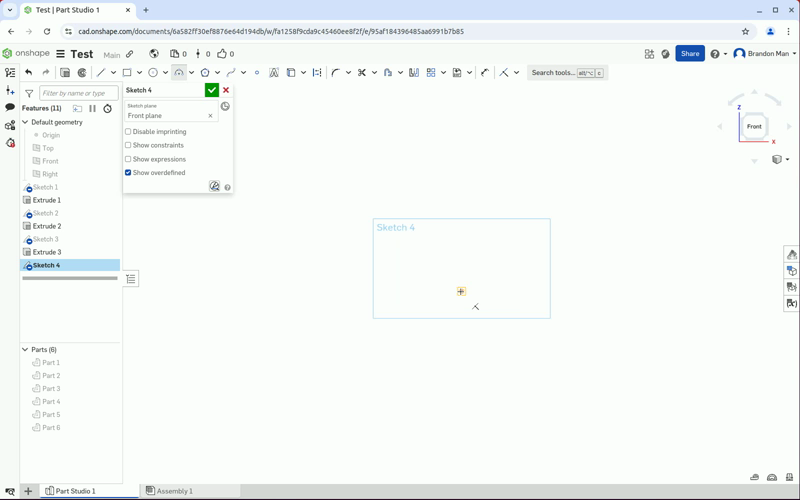
scroll(6)
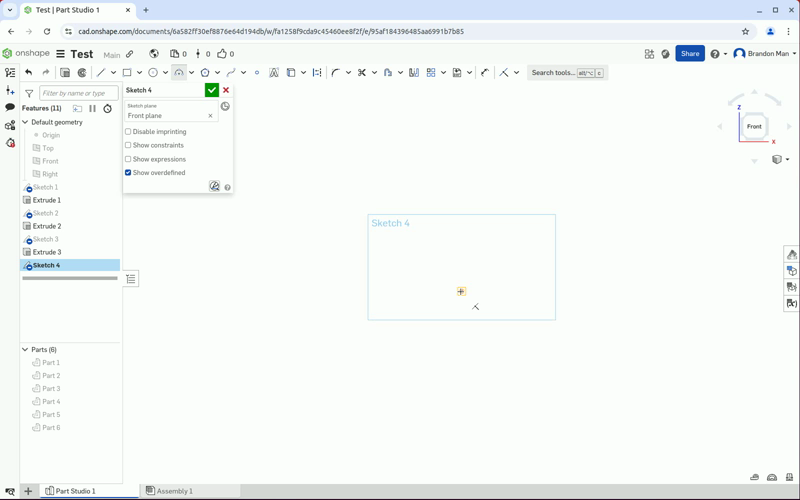
scroll(6)
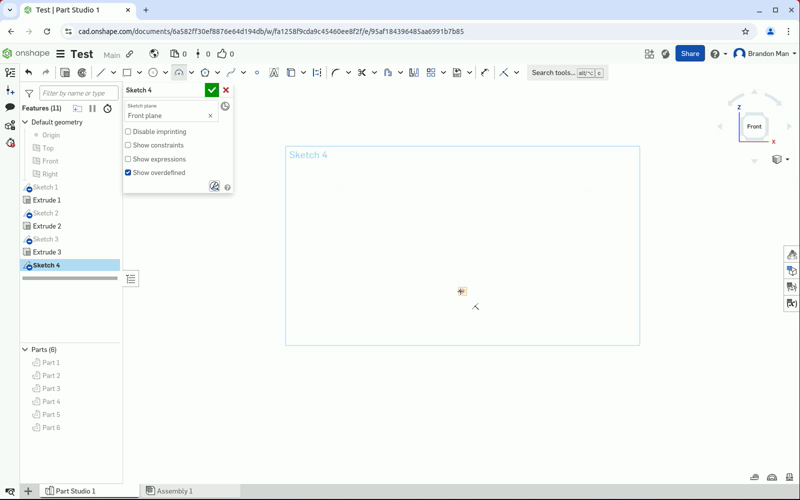
scroll(6)
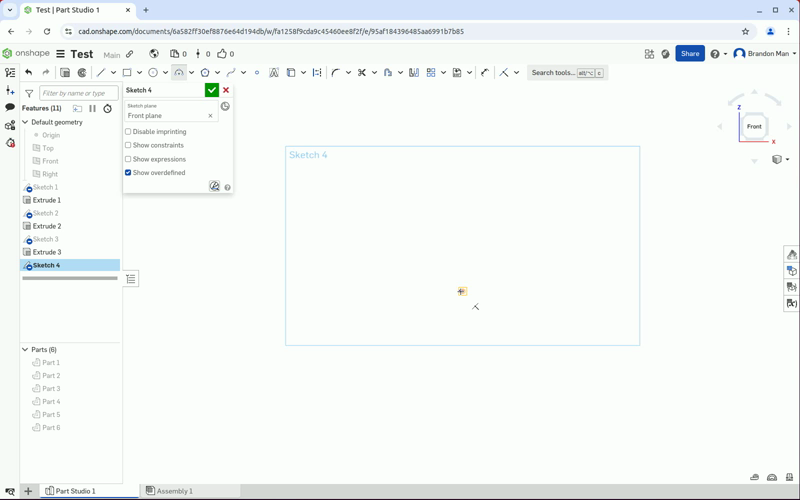
scroll(6)
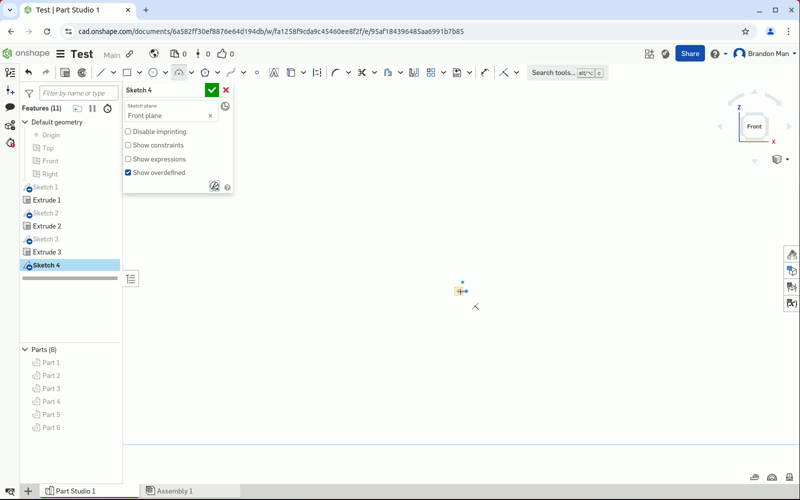
click(460, 291)
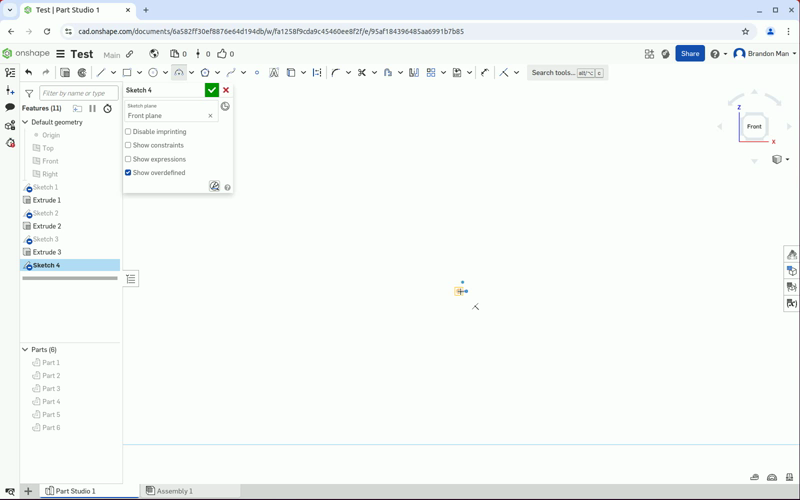
scroll(-6)
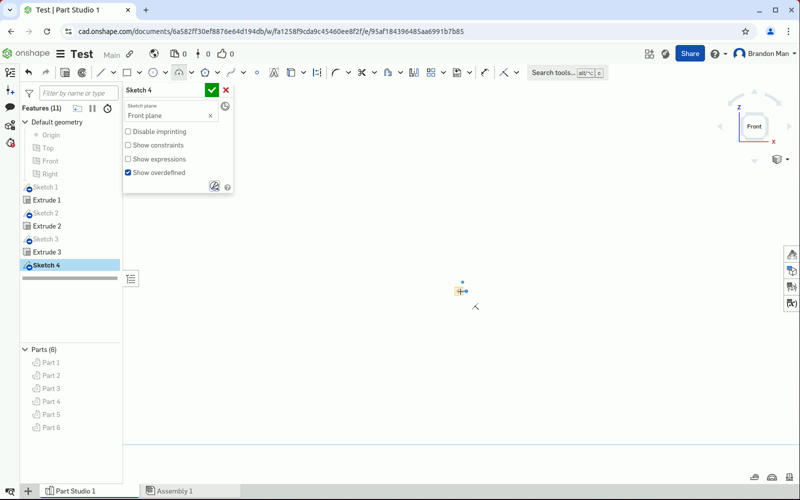
scroll(-6)
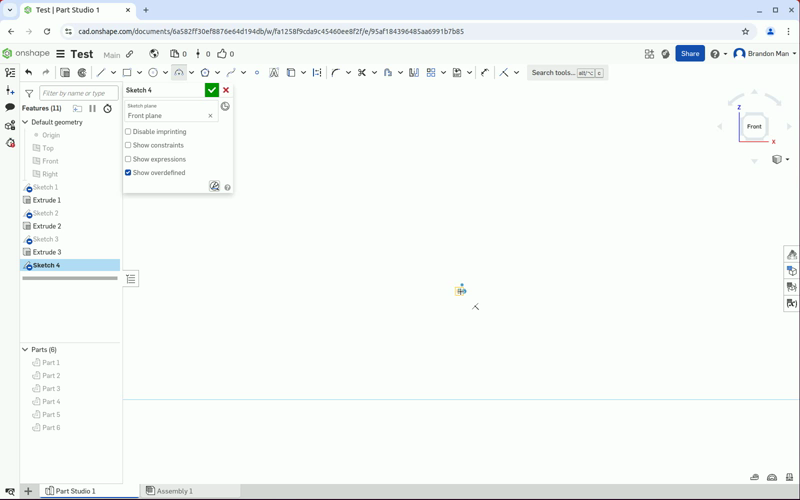
scroll(-6)
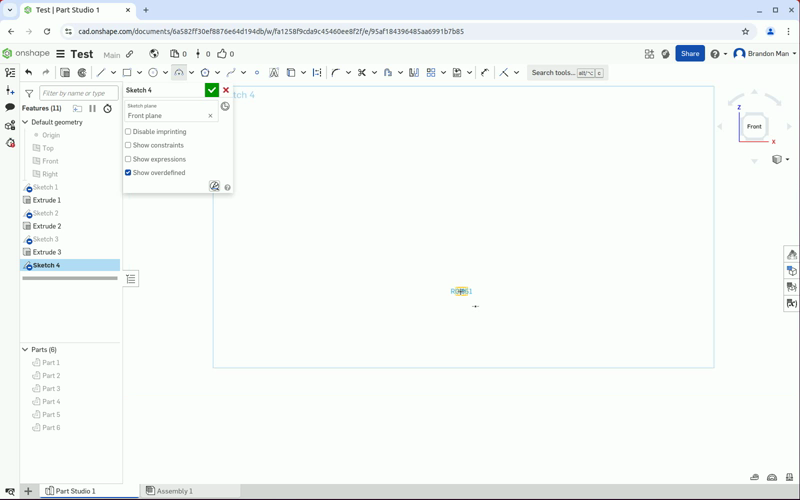
scroll(-6)
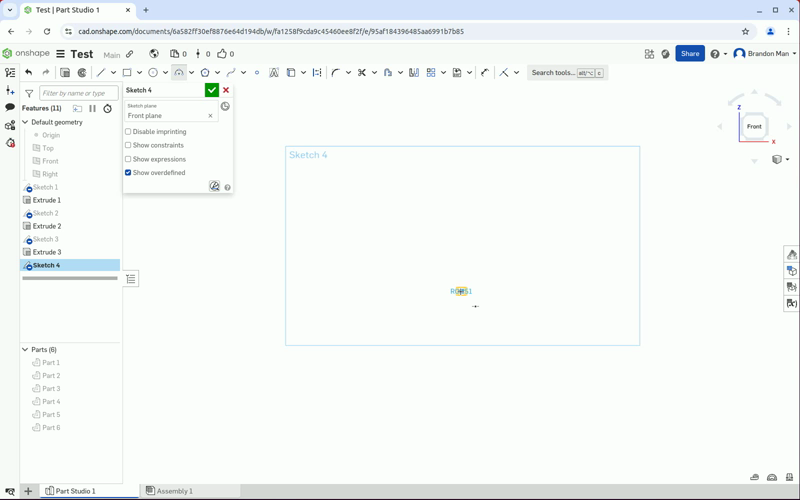
scroll(-6)
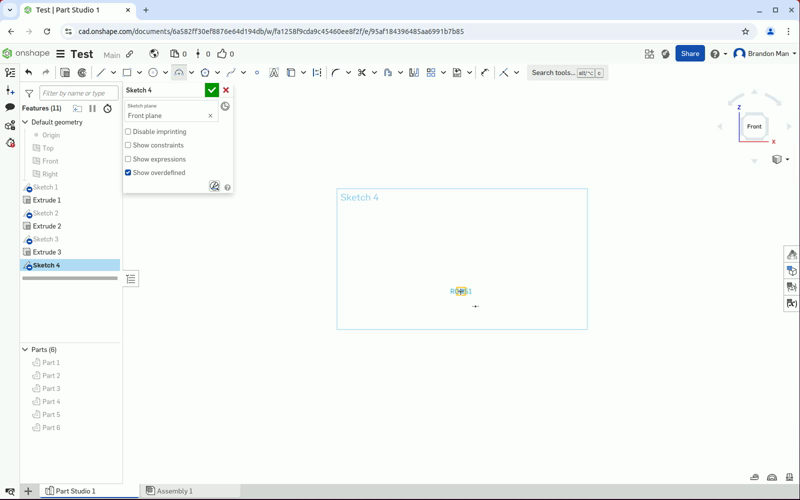
scroll(-6)
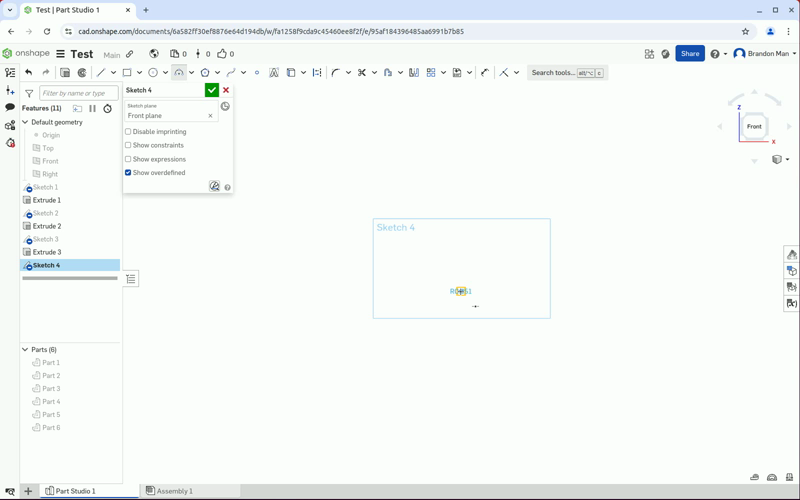
scroll(-6)
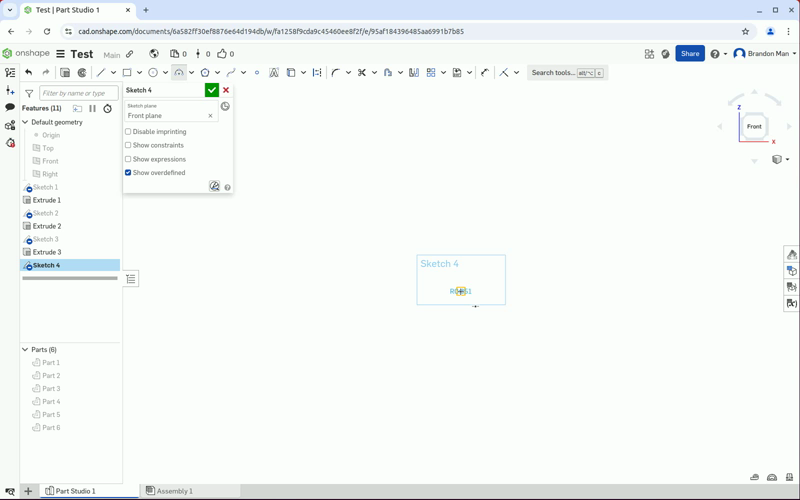
key_down(shift)
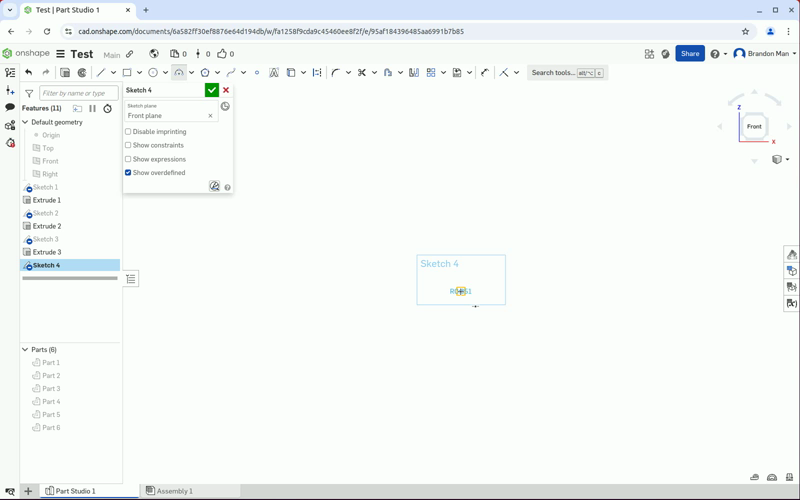
mouse_move(461, 275)
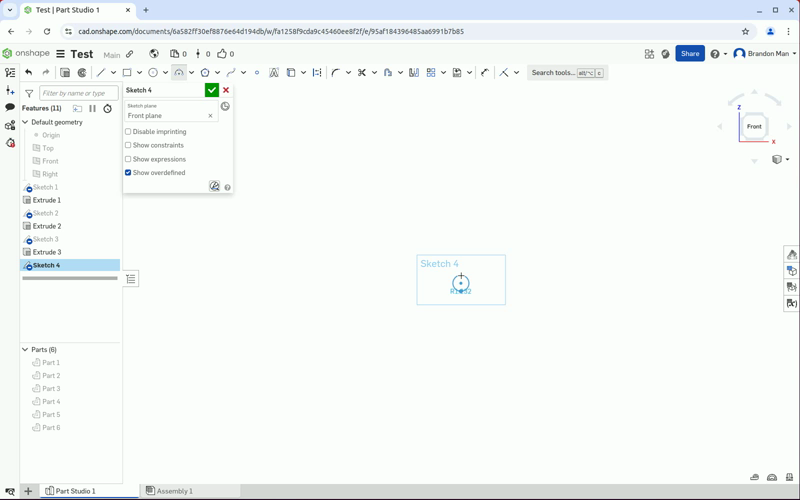
scroll(6)
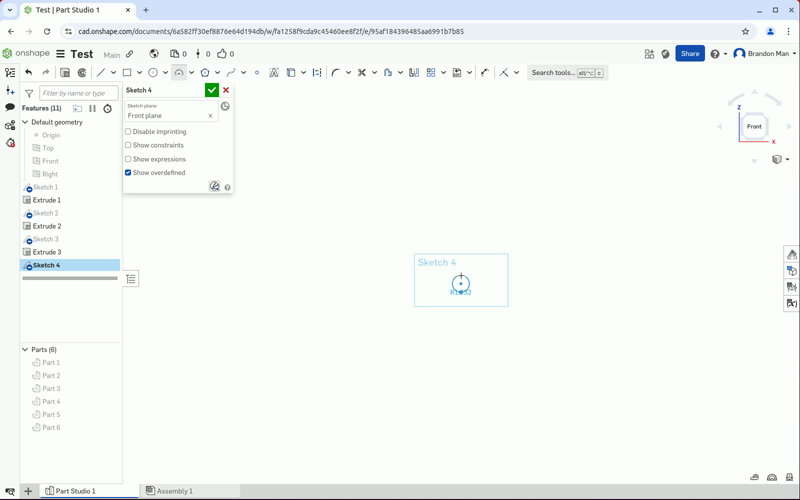
scroll(6)
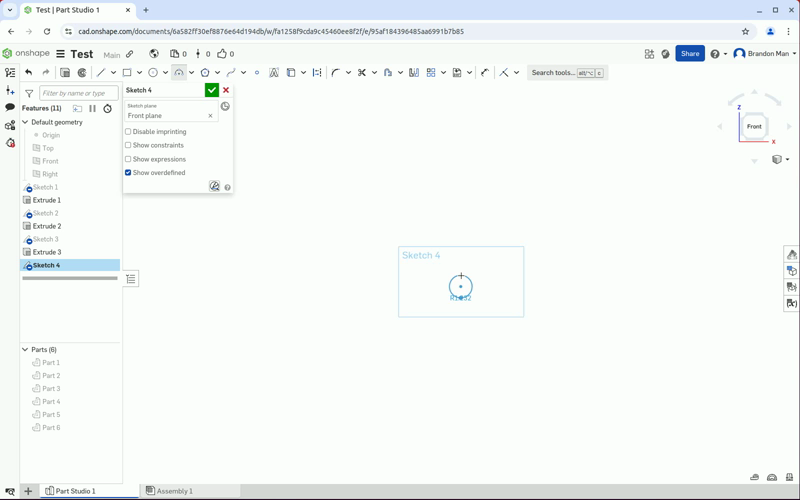
scroll(6)
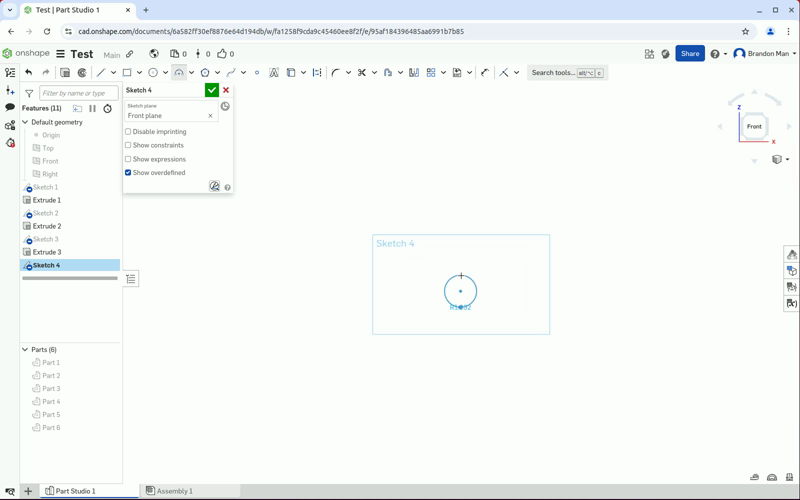
scroll(6)
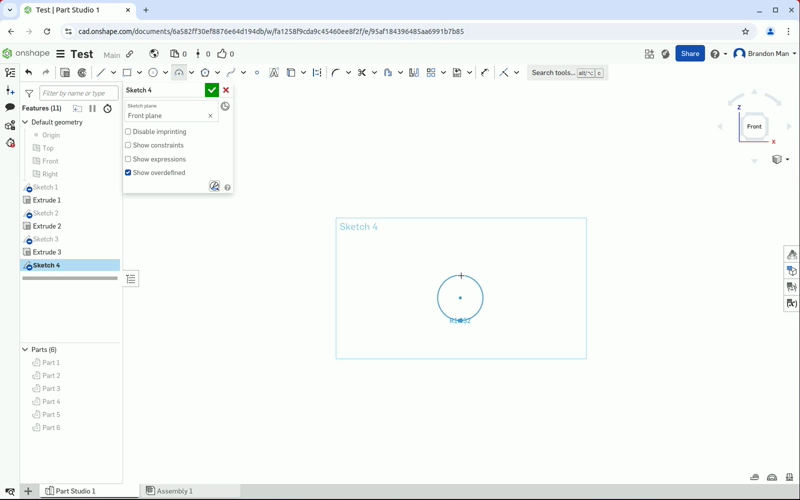
scroll(6)
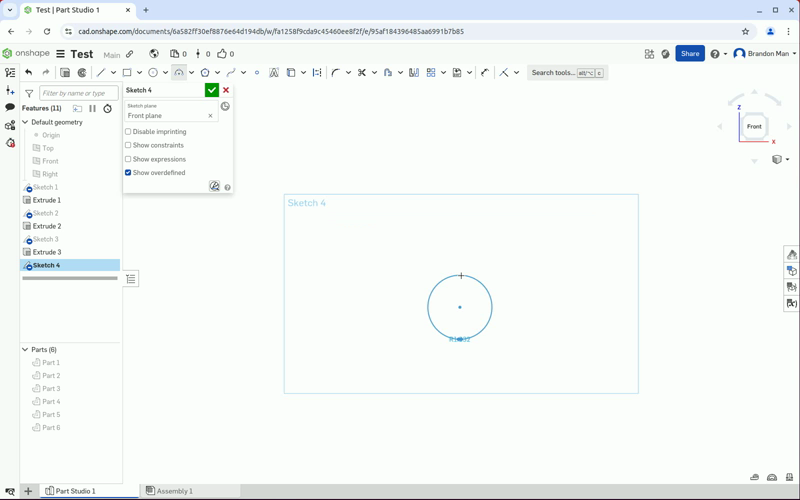
scroll(6)
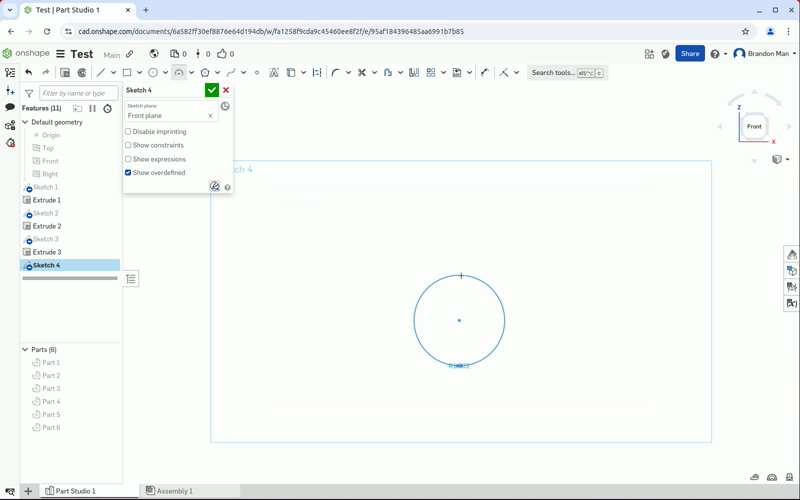
scroll(6)
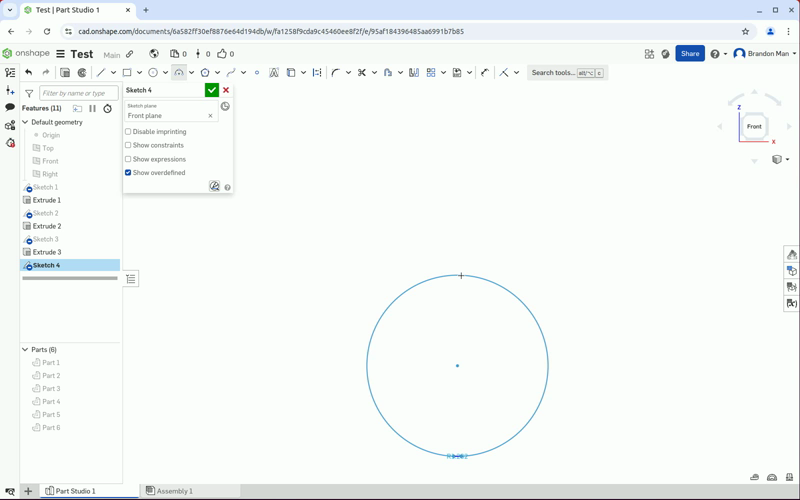
click(461, 275)
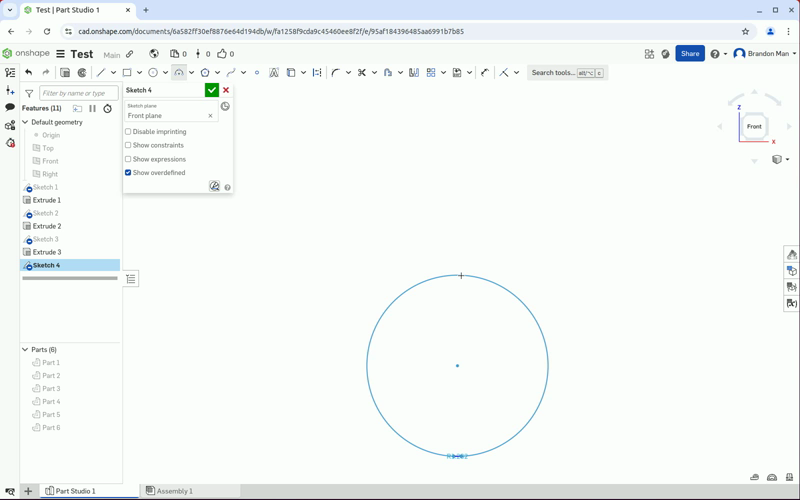
scroll(-6)
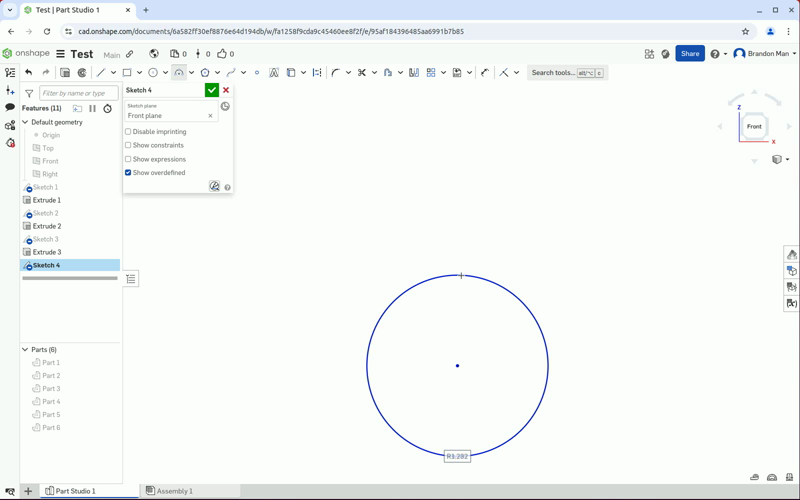
scroll(-6)
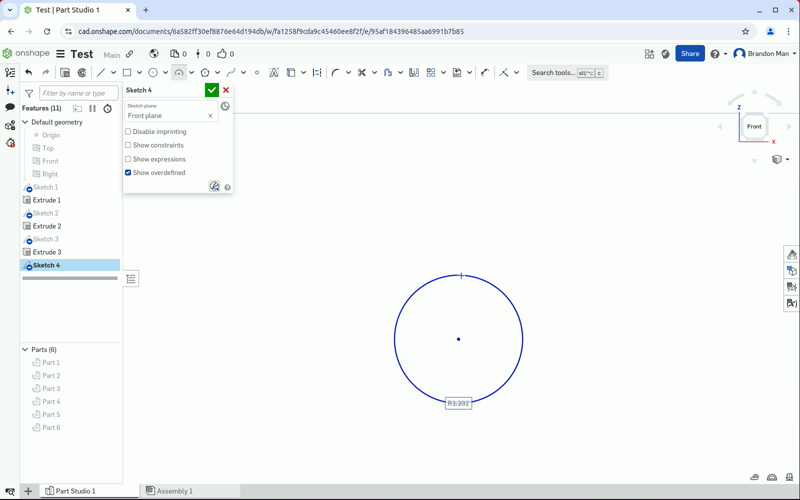
scroll(-6)
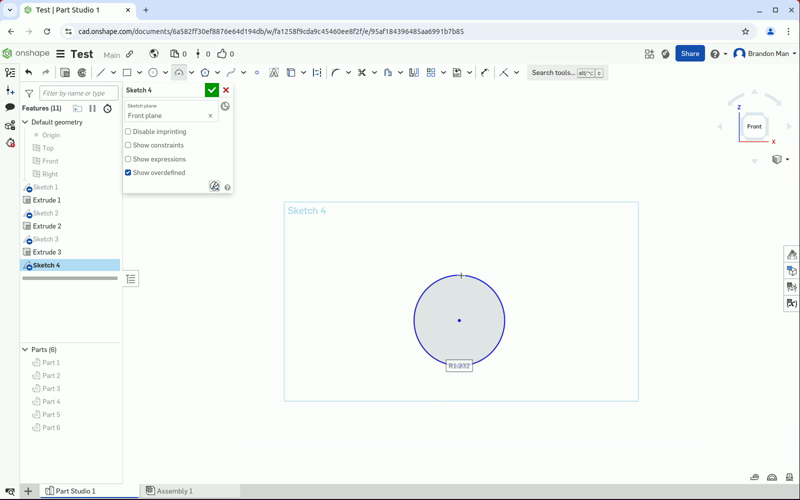
scroll(-6)
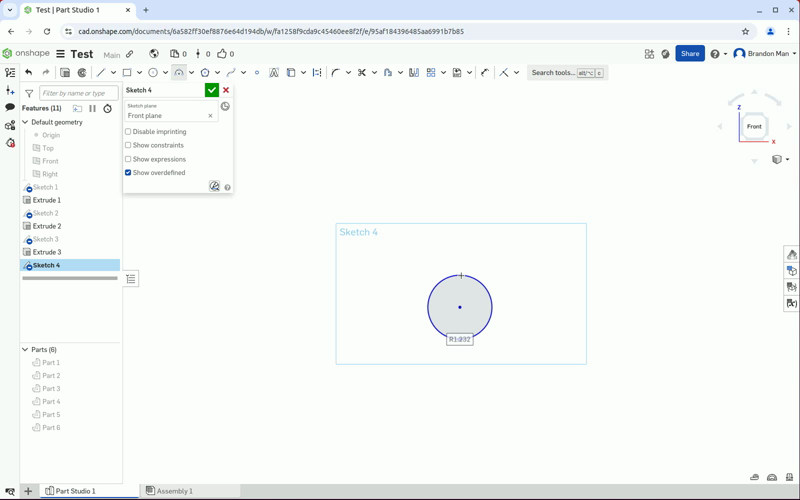
scroll(-6)
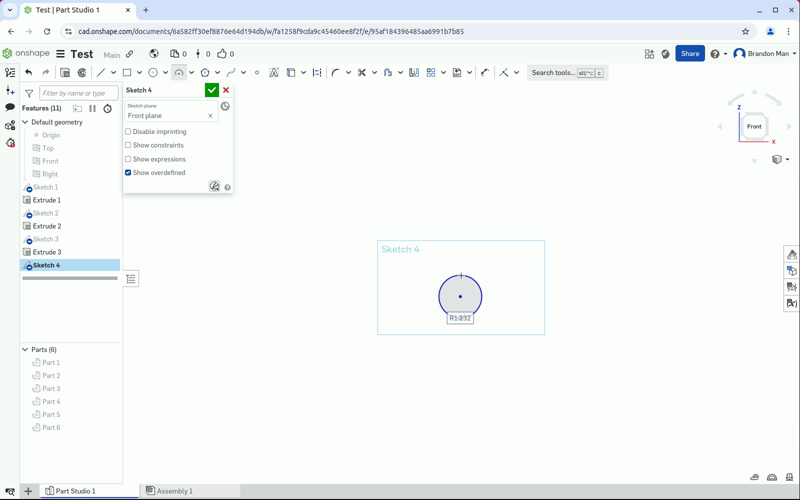
scroll(-6)
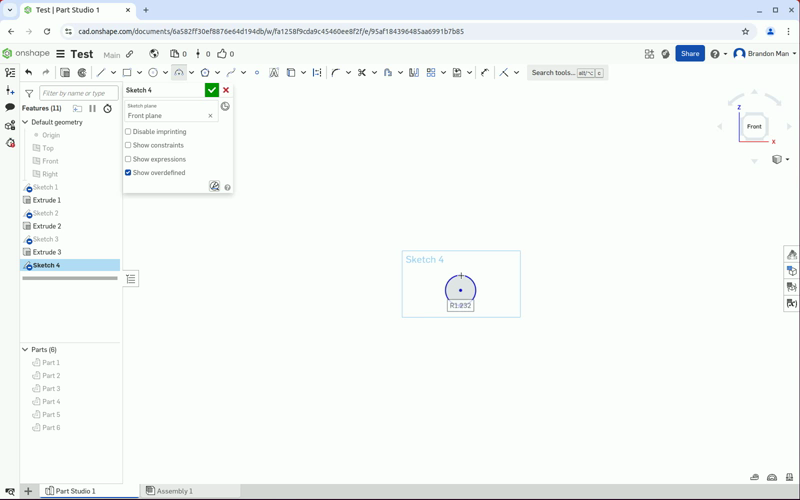
scroll(-6)
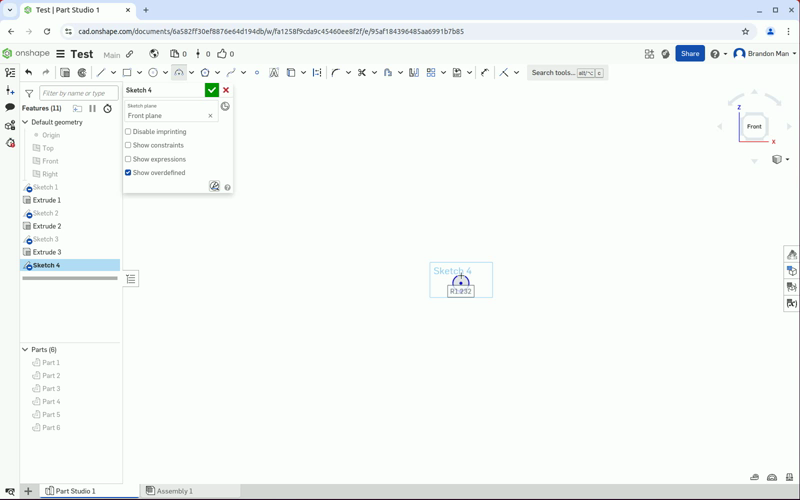
key_up(shift)
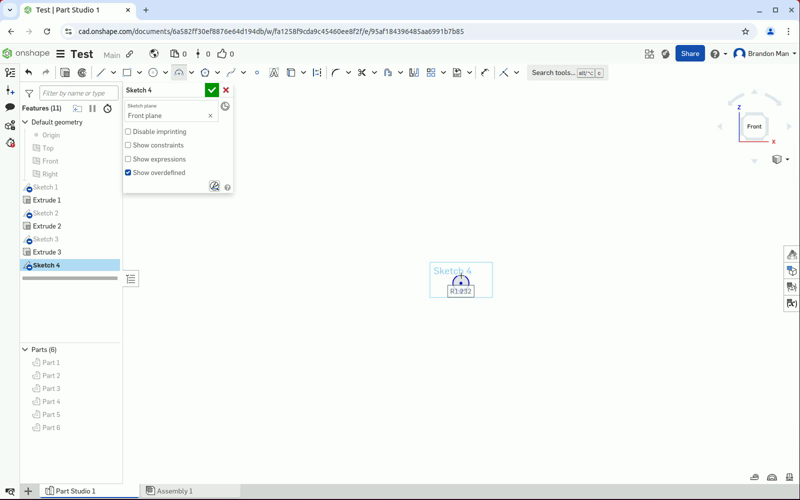
key(esc)
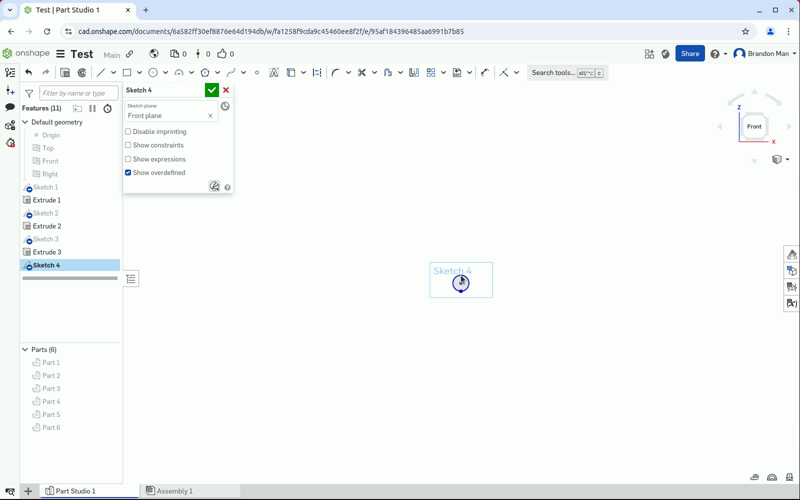
key(c)
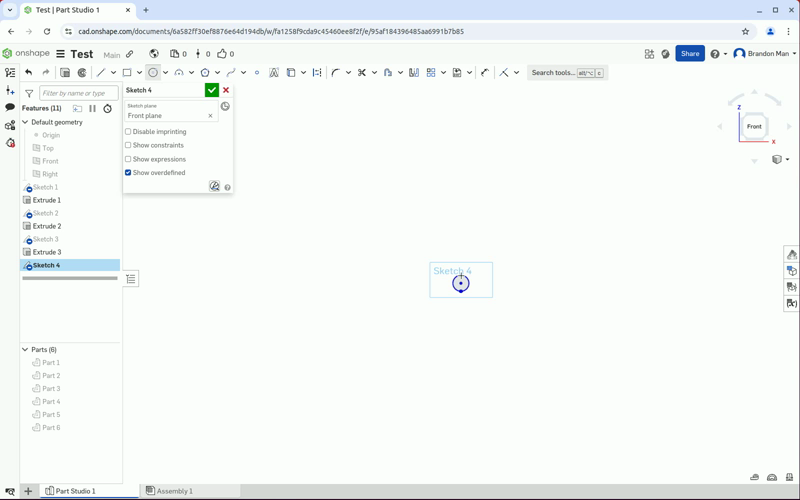
key_down(shift)
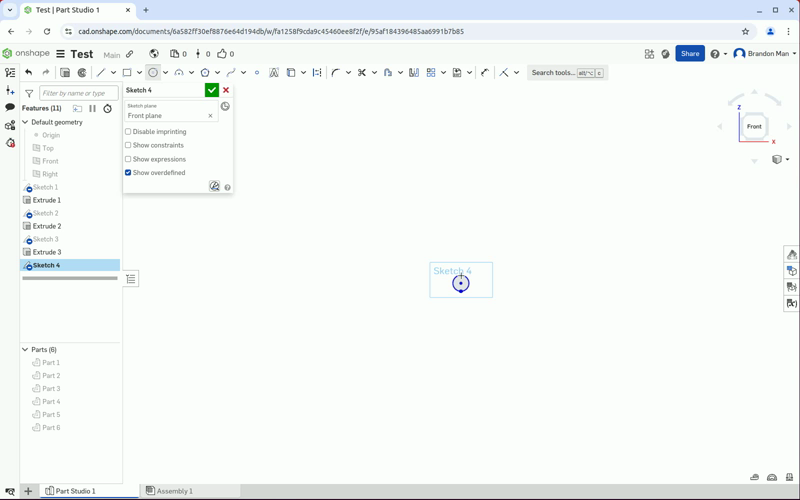
mouse_move(460, 281)
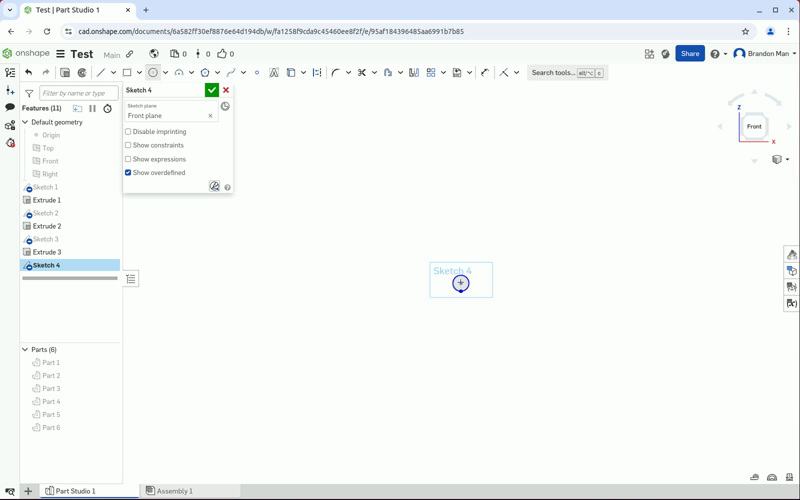
scroll(6)
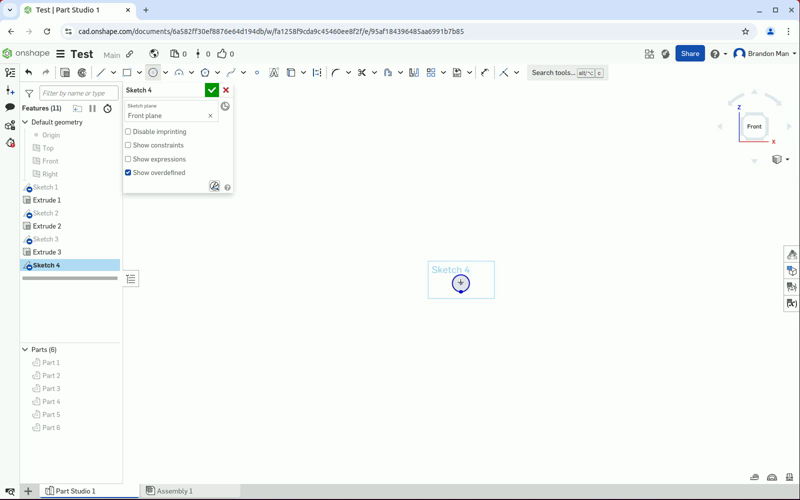
scroll(6)
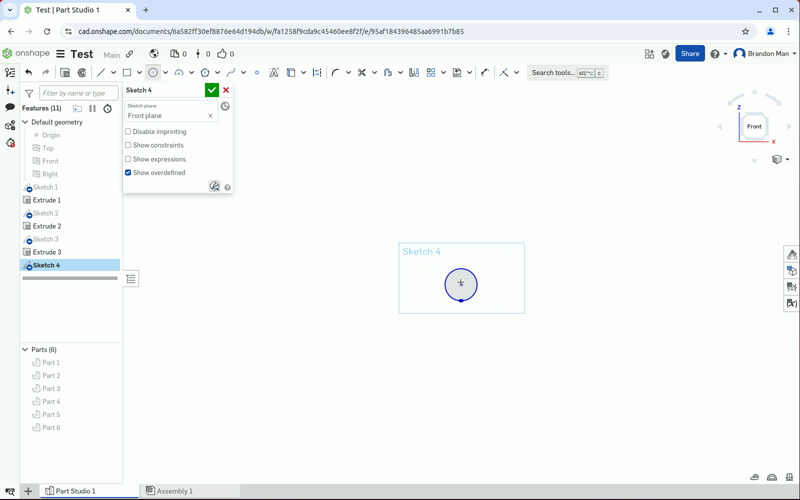
scroll(6)
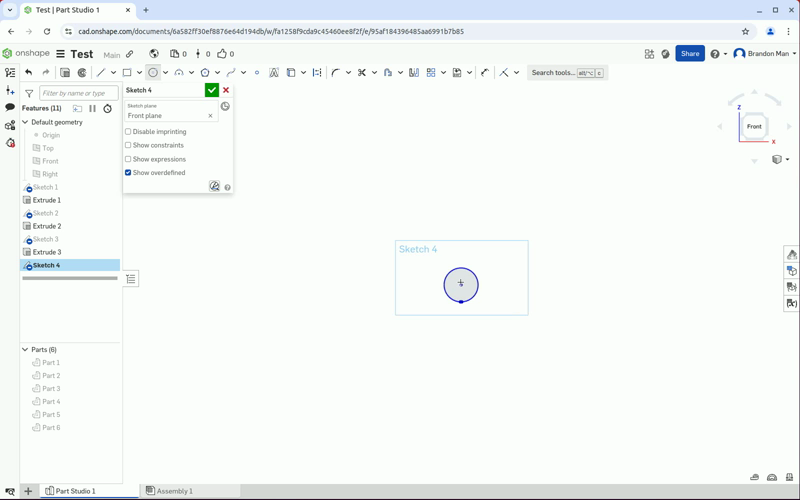
scroll(6)
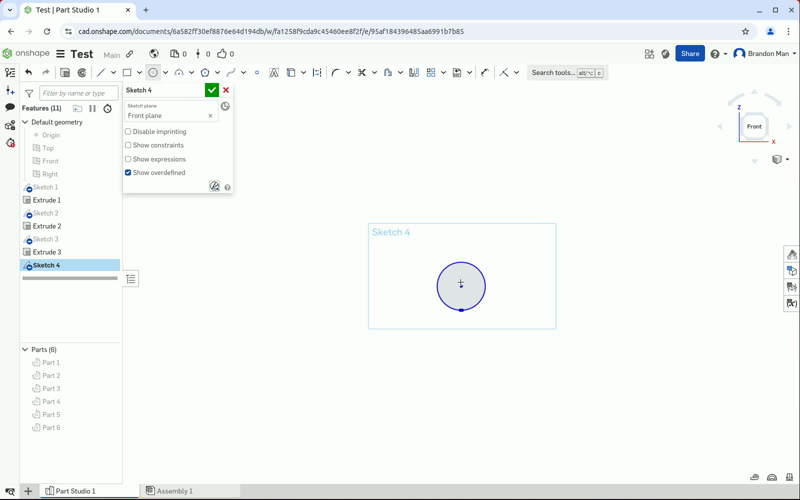
scroll(6)
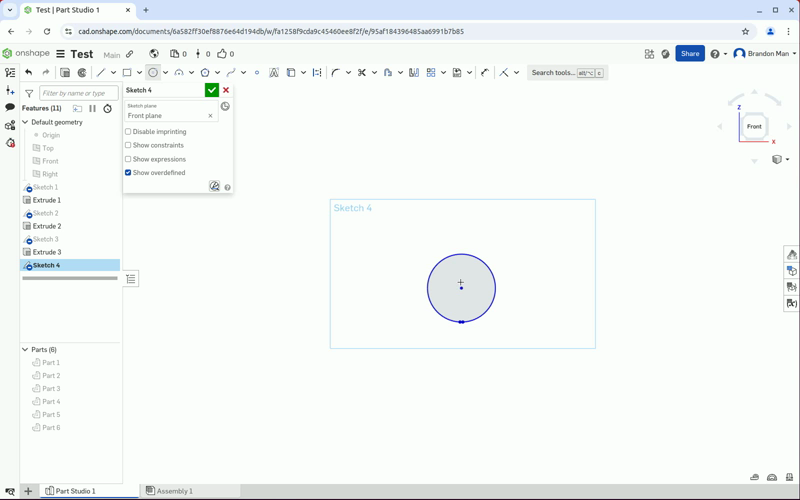
scroll(6)
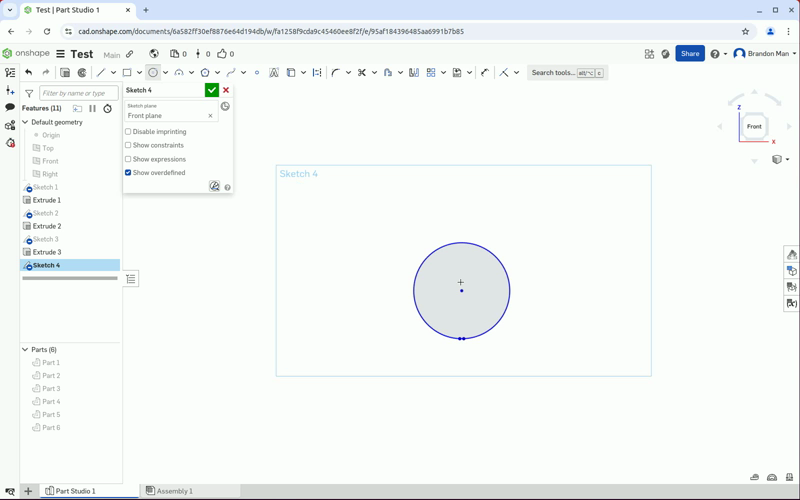
scroll(6)
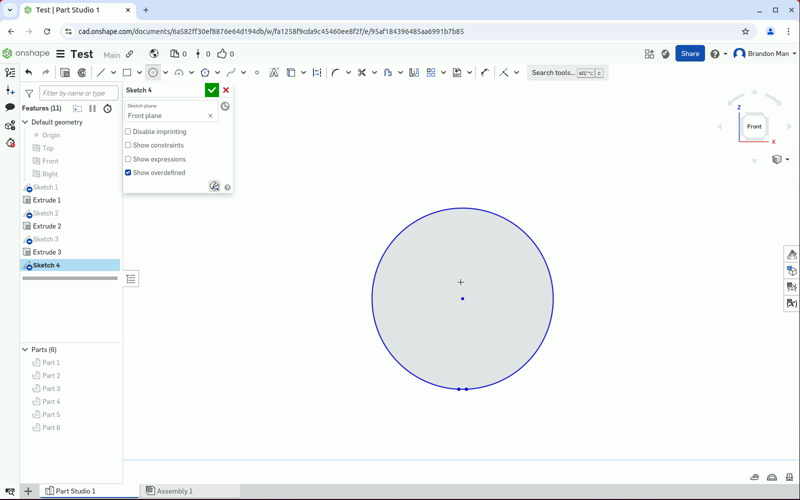
click(460, 281)
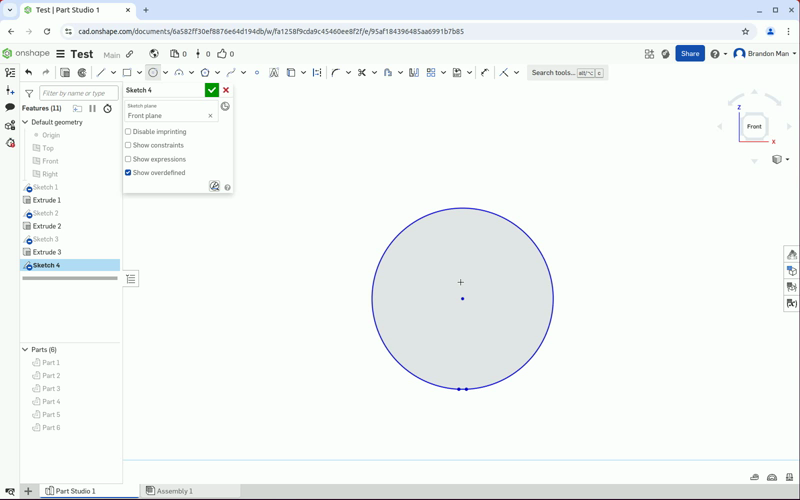
scroll(-6)
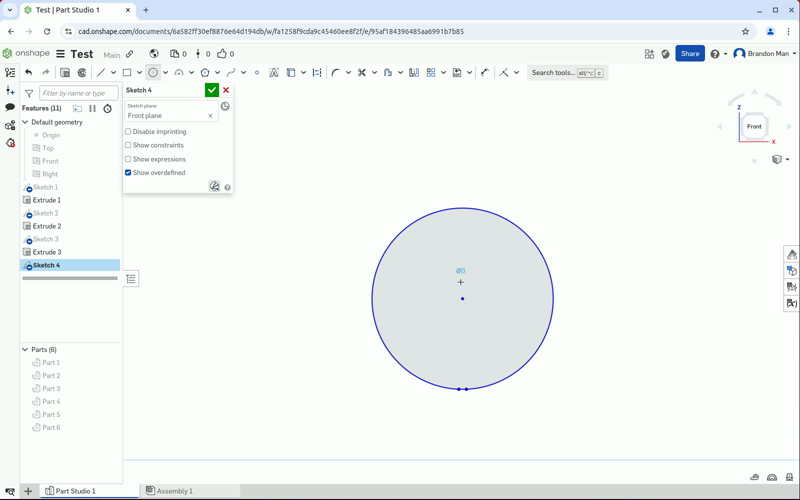
scroll(-6)
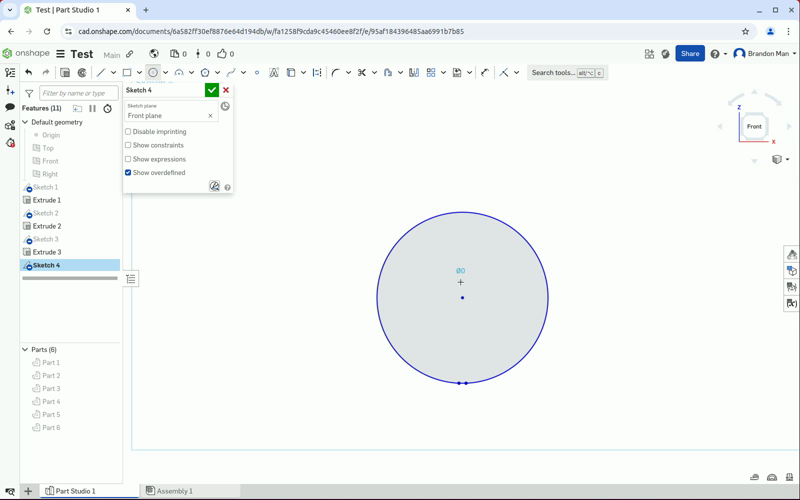
scroll(-6)
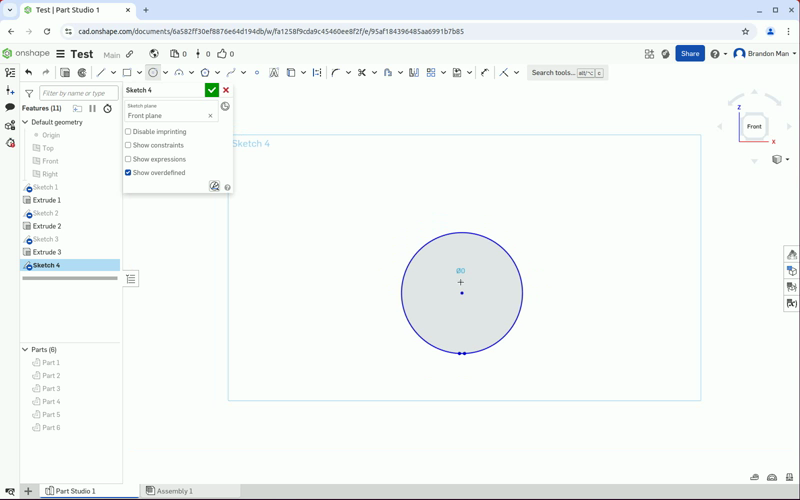
scroll(-6)
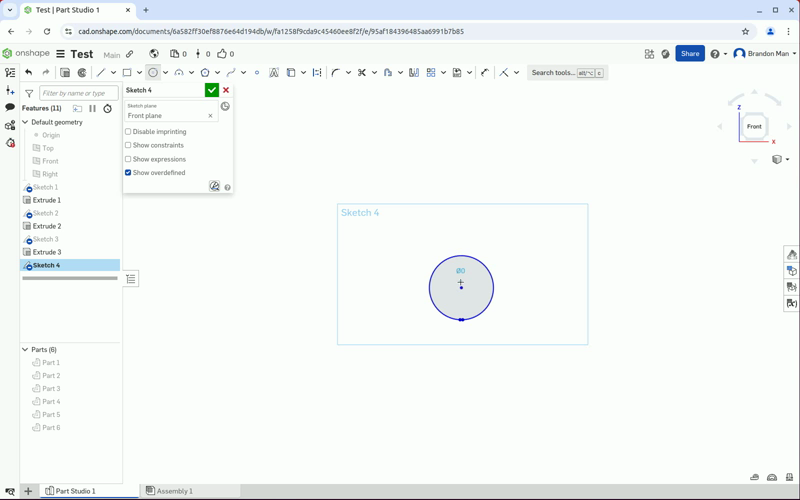
scroll(-6)
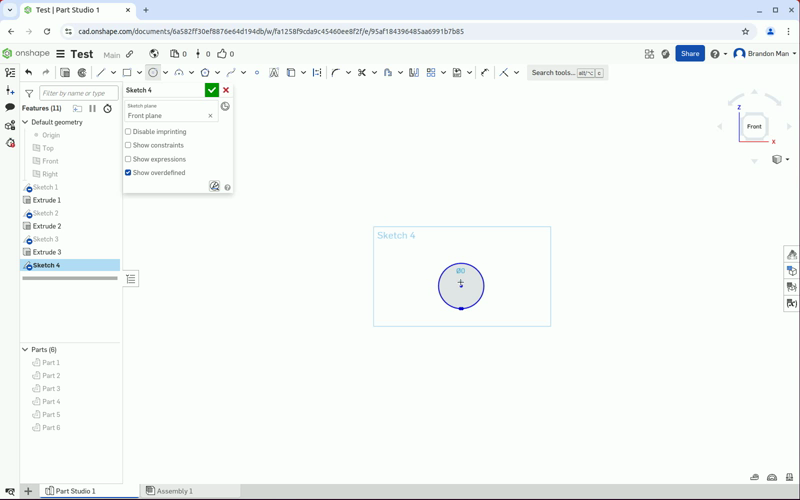
scroll(-6)
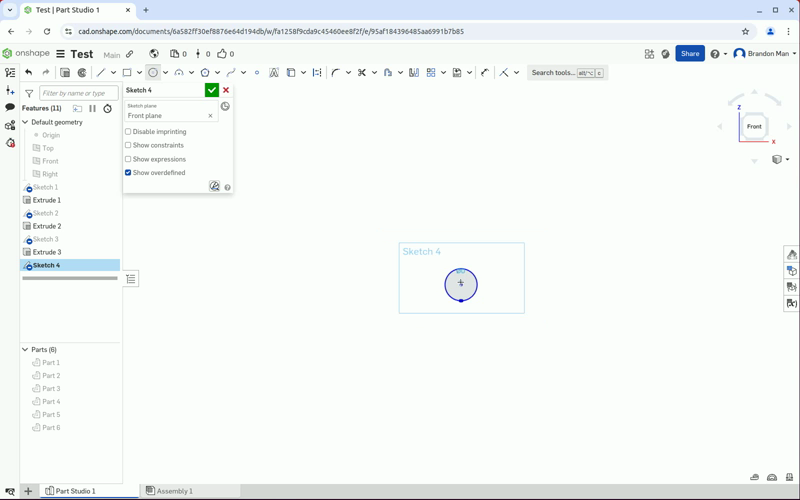
scroll(-6)
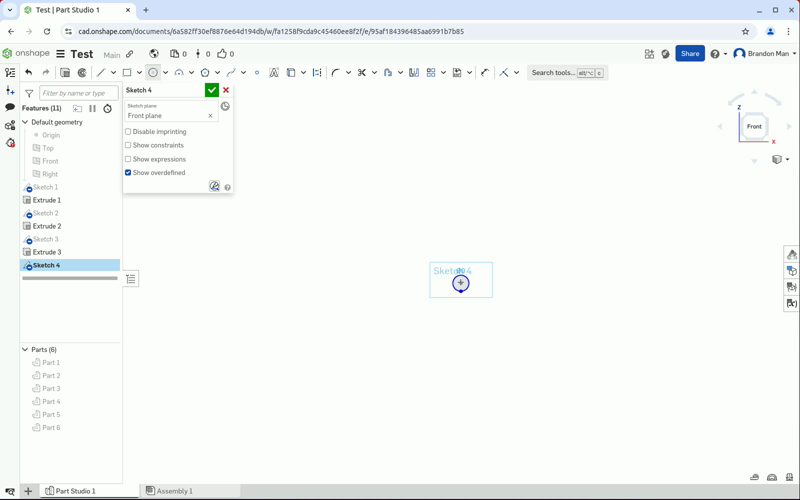
key_up(shift)
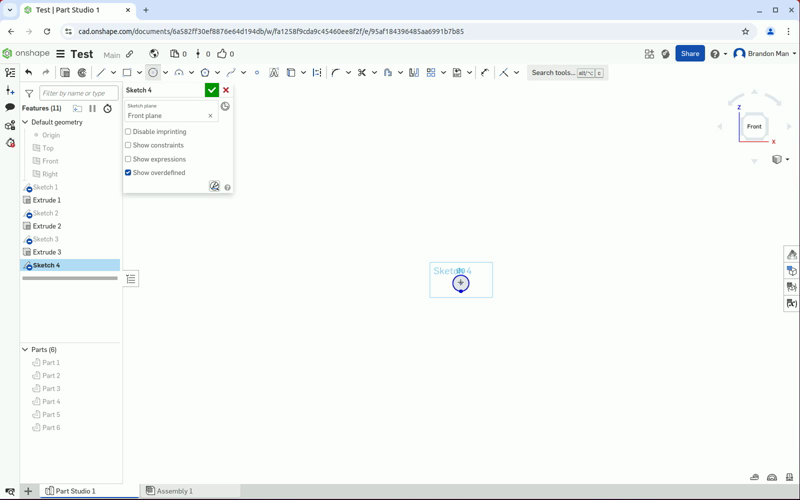
mouse_move(463, 281)
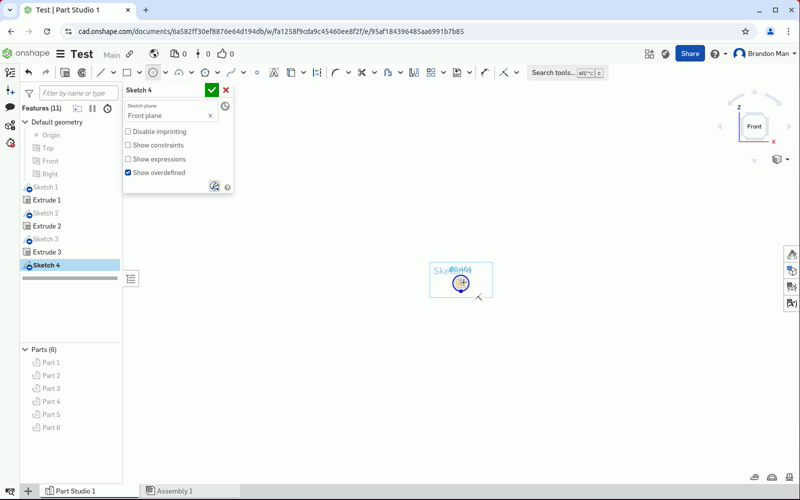
scroll(6)
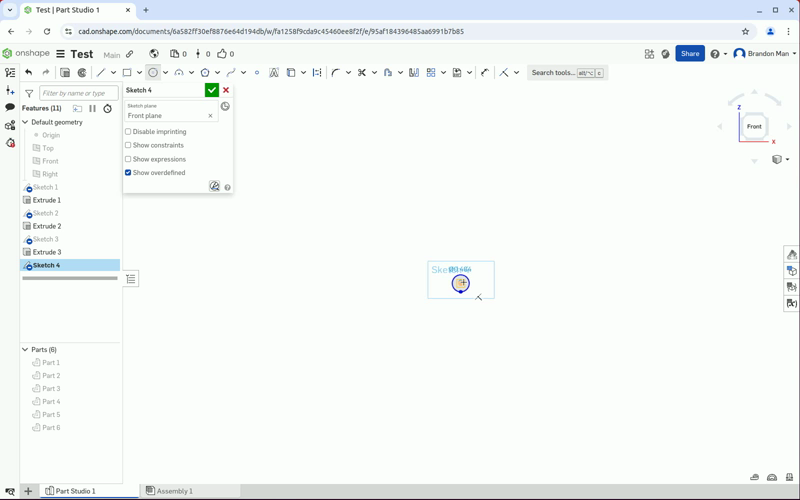
scroll(6)
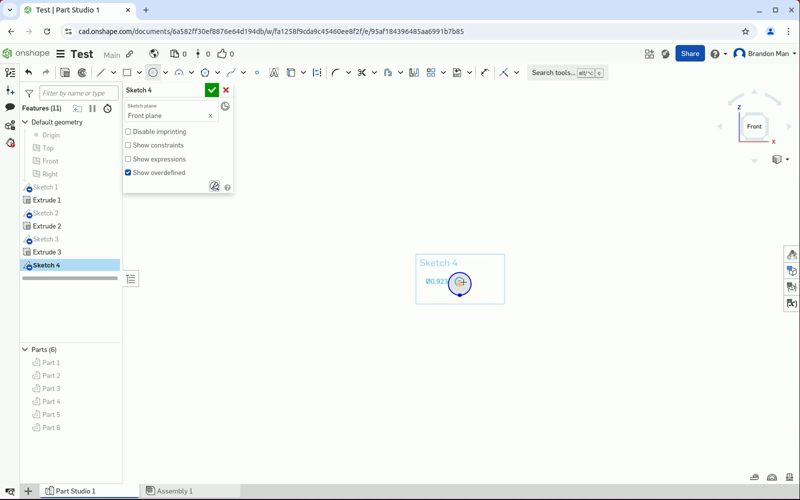
scroll(6)
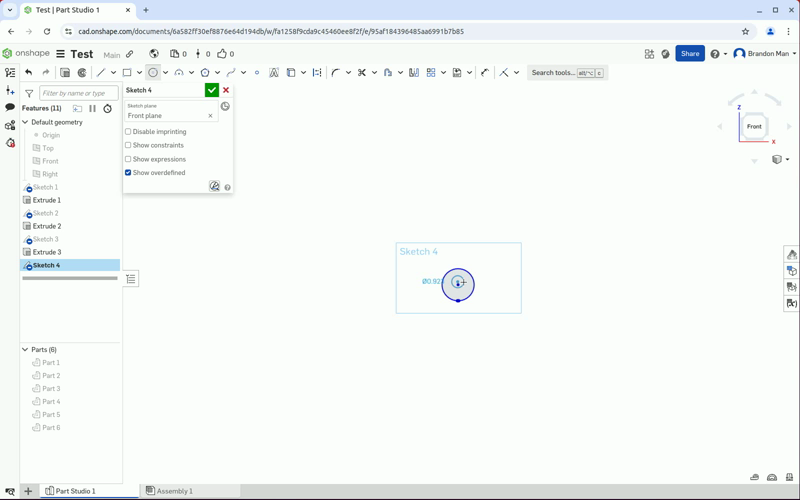
scroll(6)
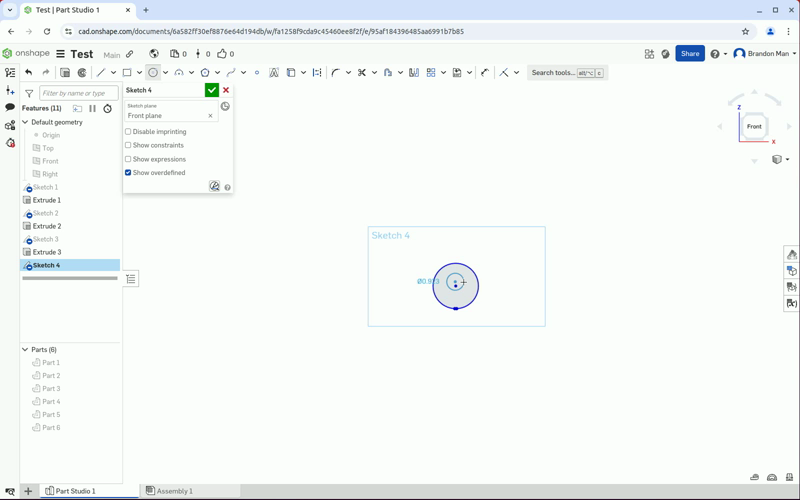
scroll(6)
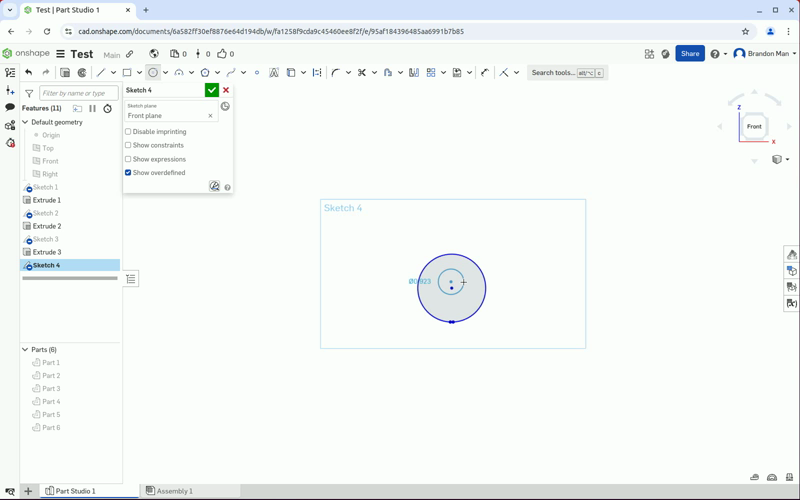
scroll(6)
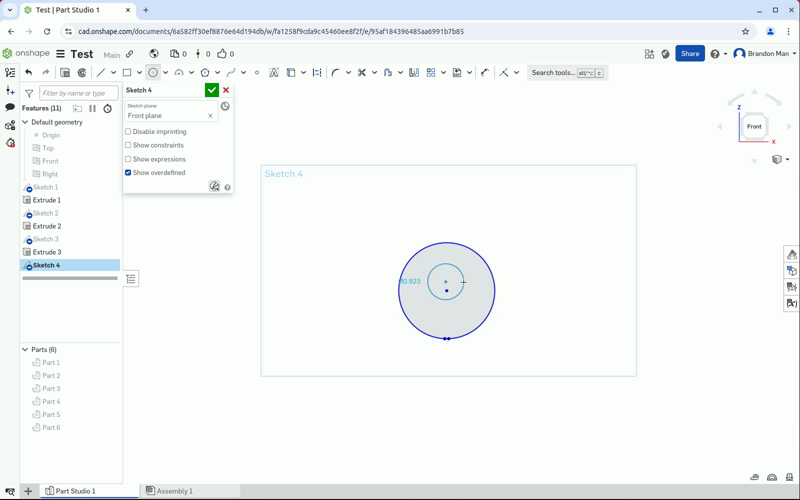
scroll(6)
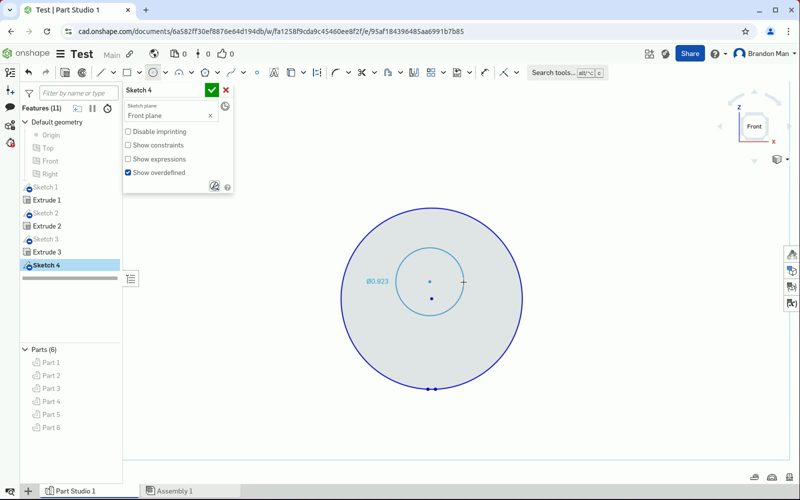
click(463, 281)
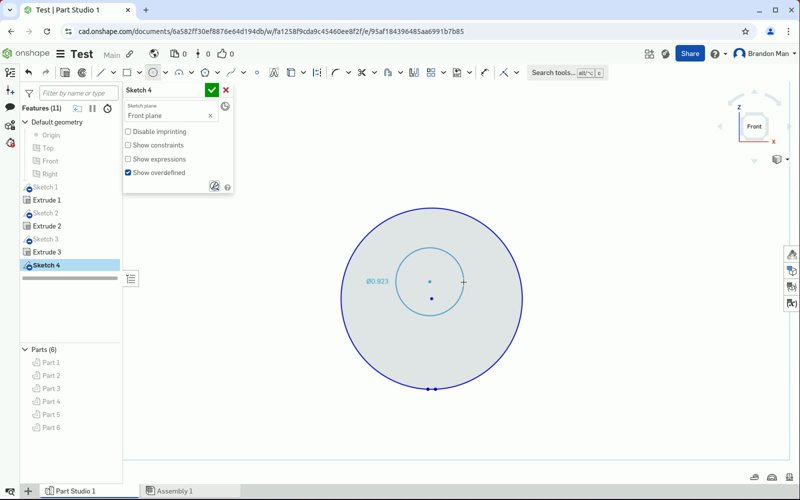
scroll(-6)
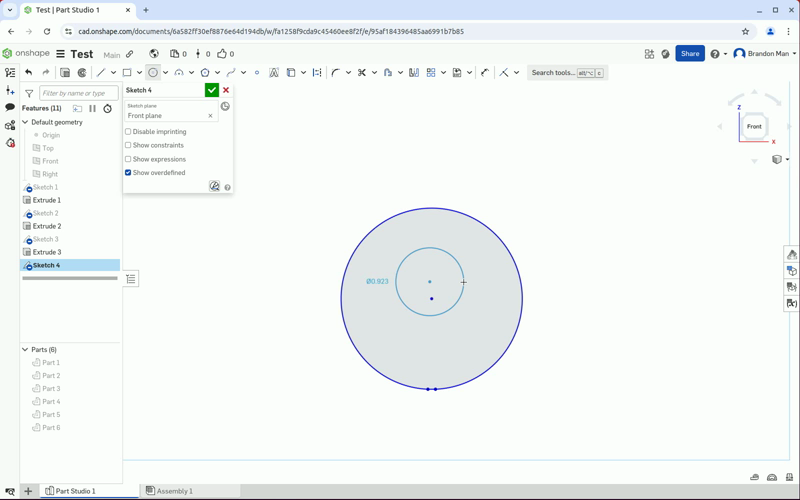
scroll(-6)
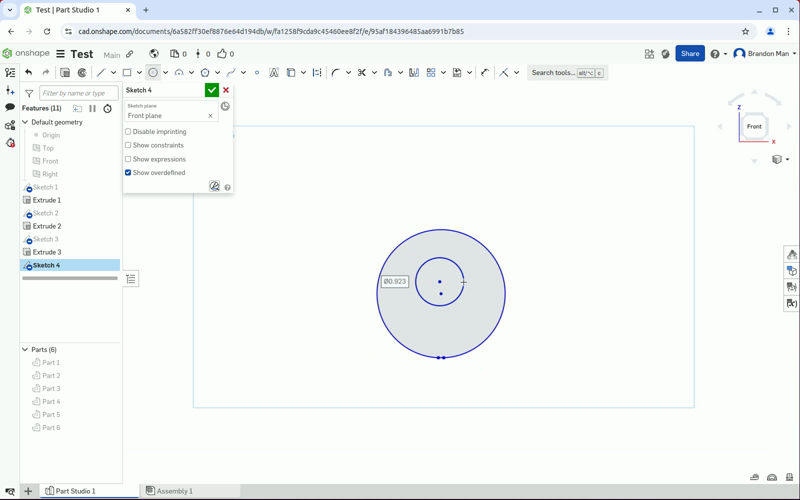
scroll(-6)
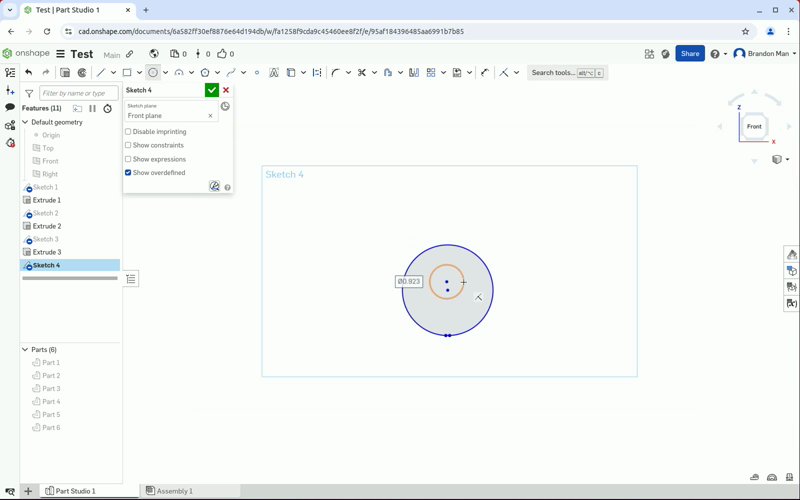
scroll(-6)
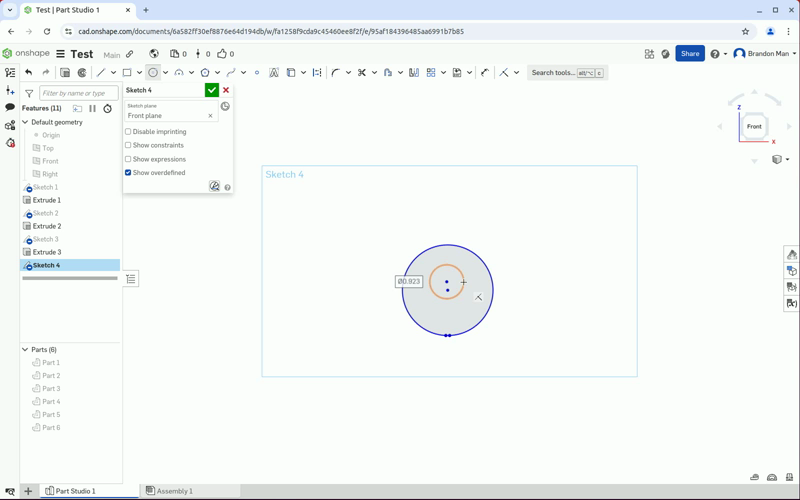
scroll(-6)
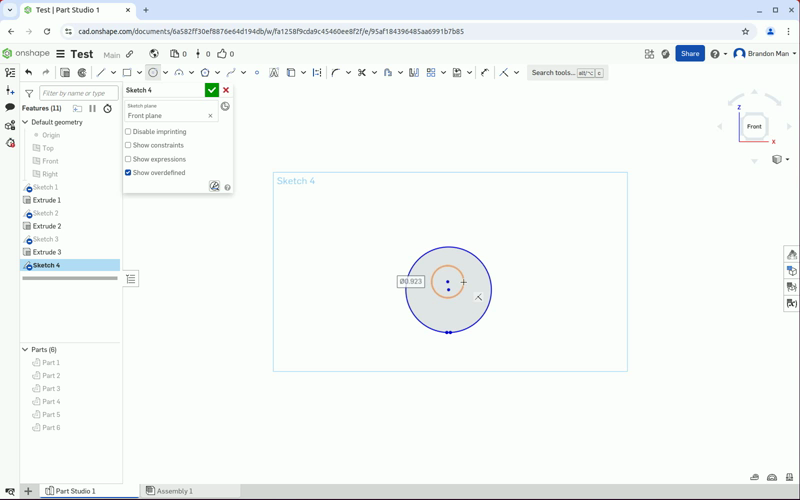
scroll(-6)
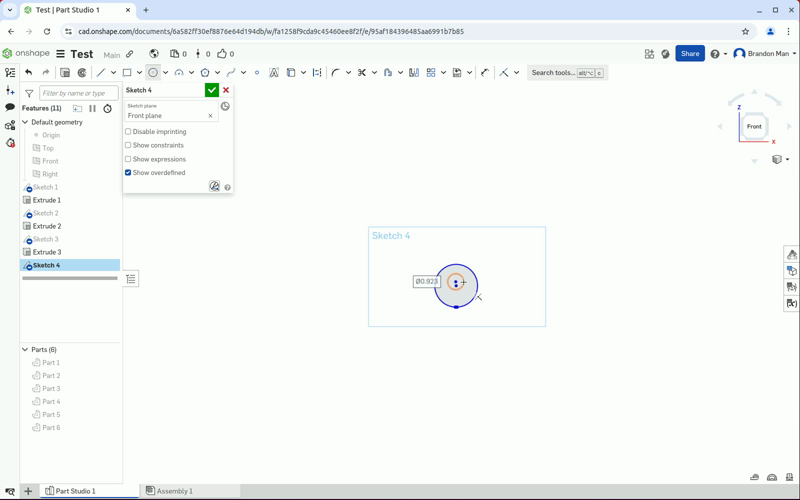
scroll(-6)
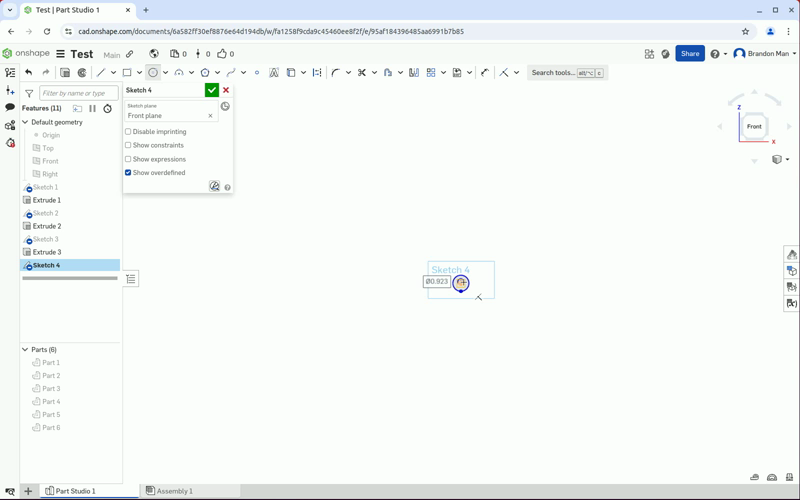
key(esc)
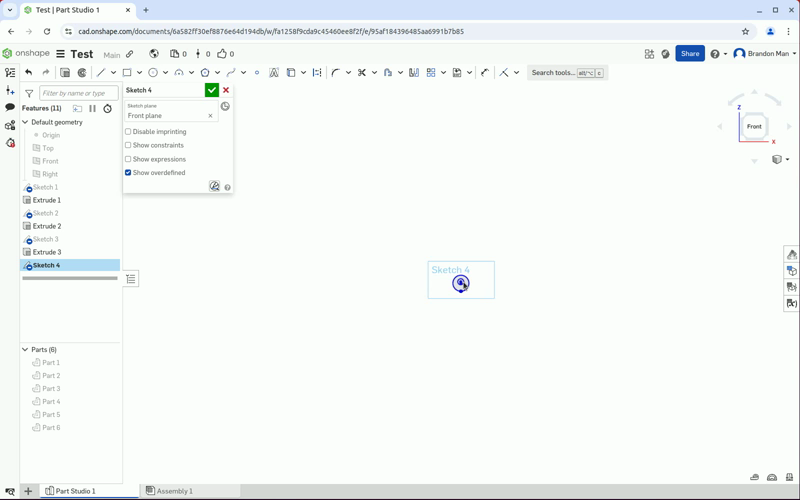
mouse_move(457, 277)
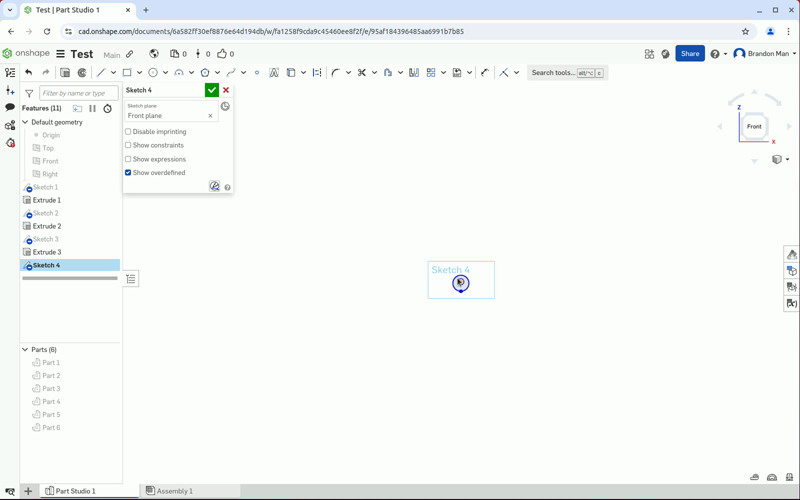
scroll(6)
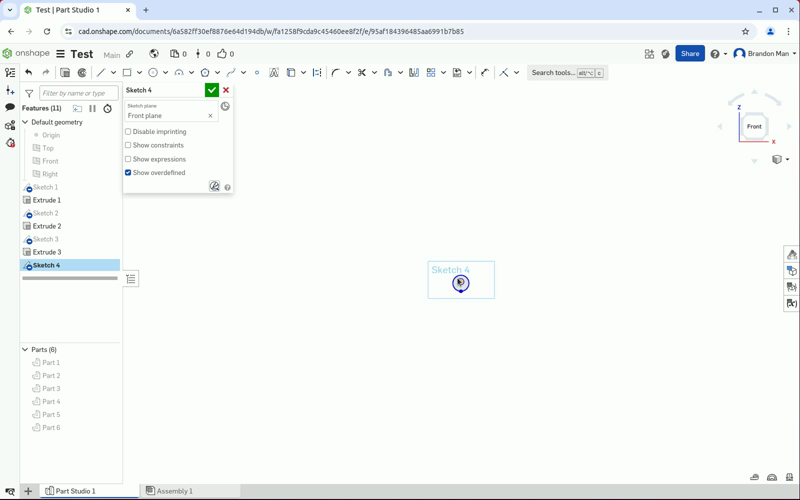
scroll(6)
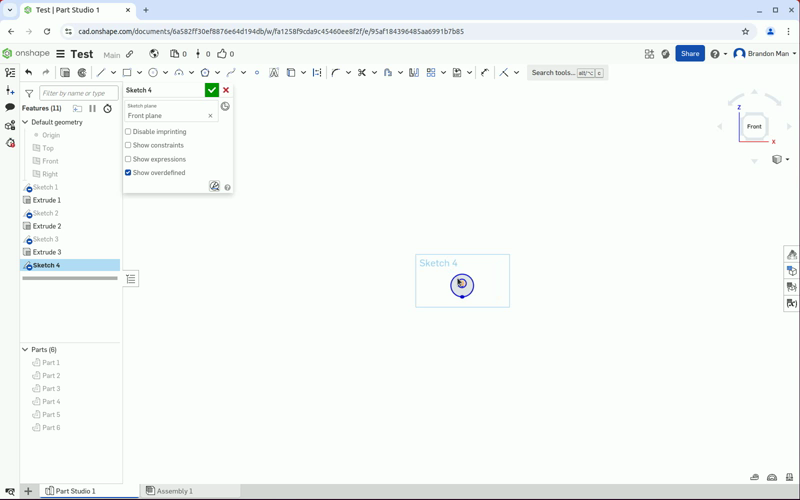
scroll(6)
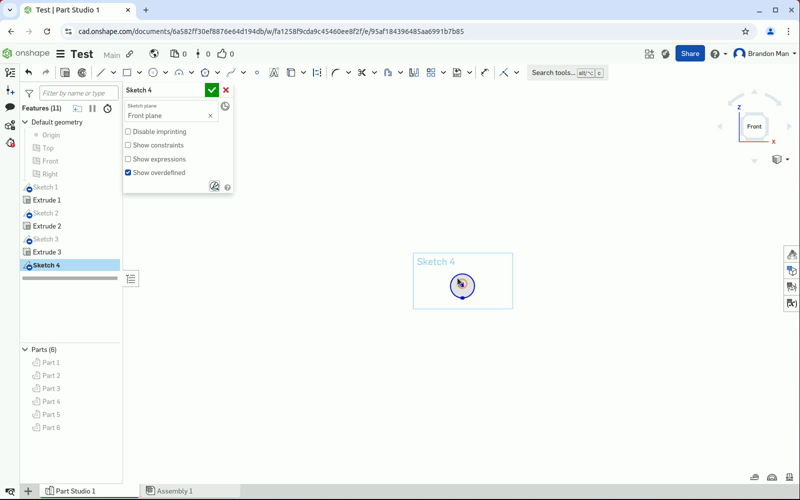
scroll(6)
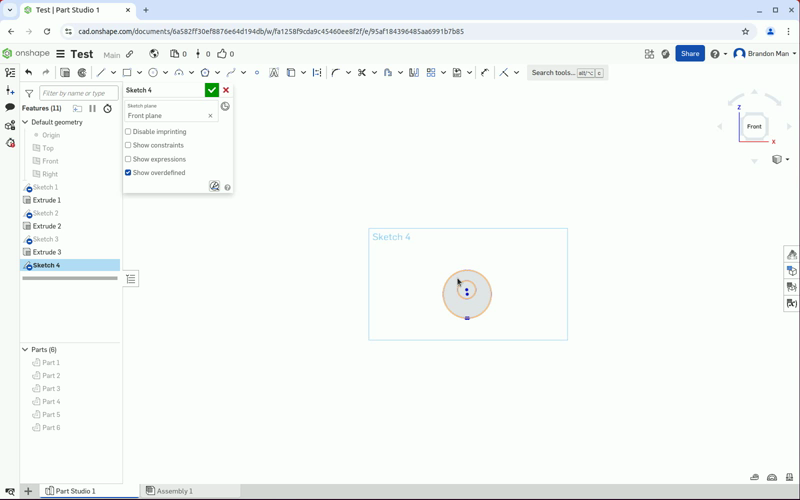
scroll(6)
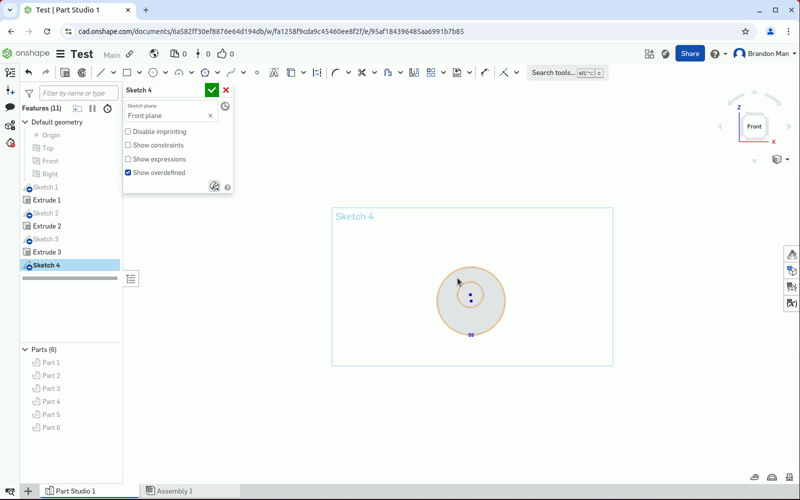
scroll(6)
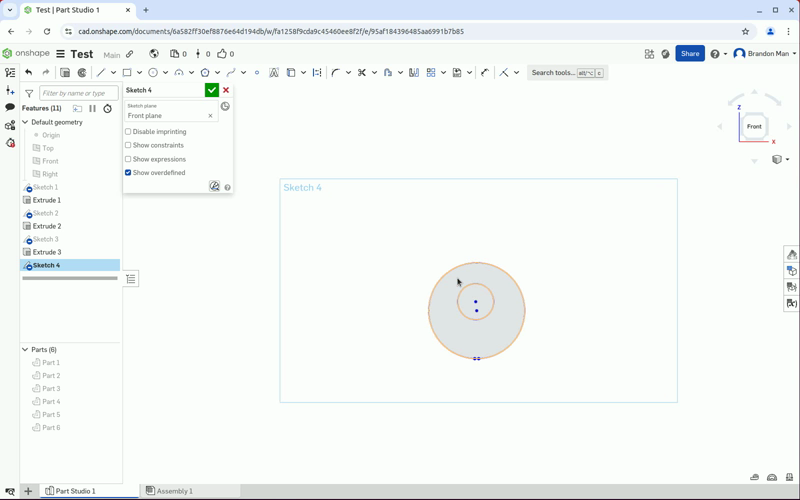
scroll(6)
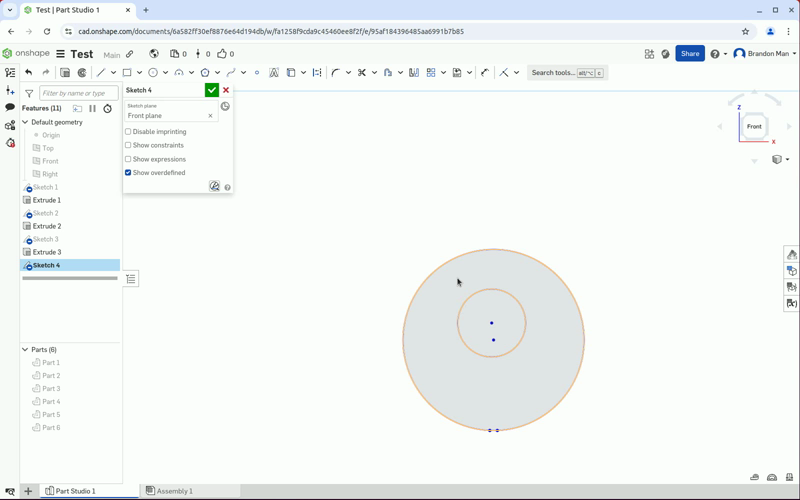
click(457, 277)
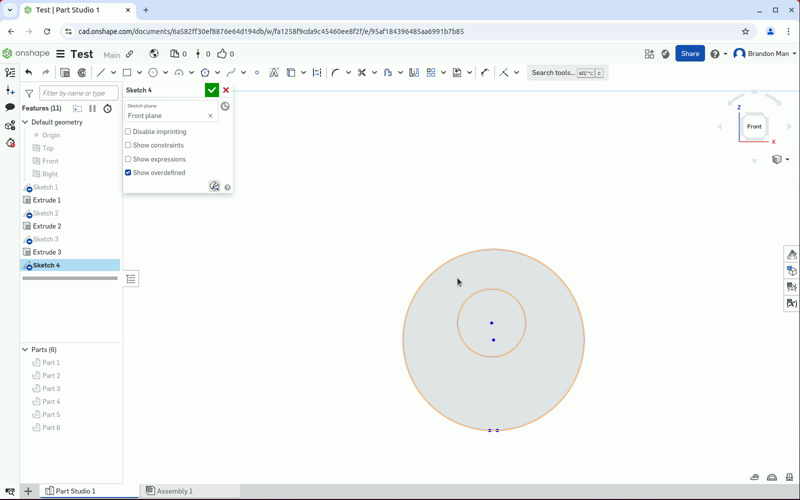
scroll(-6)
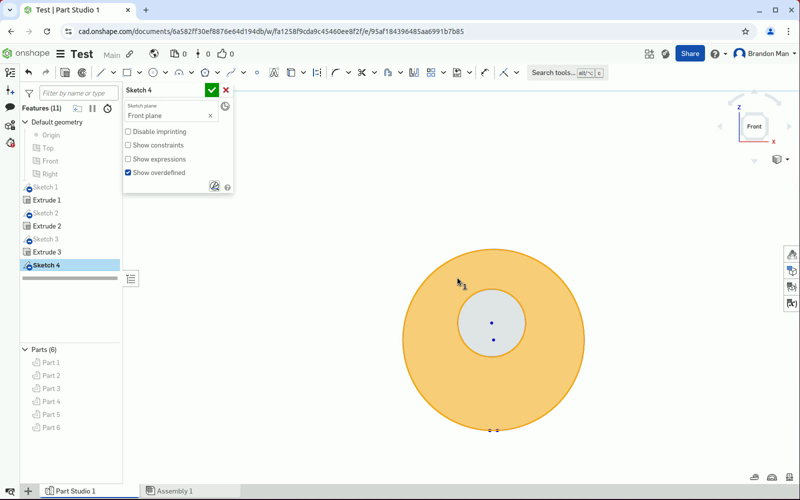
scroll(-6)
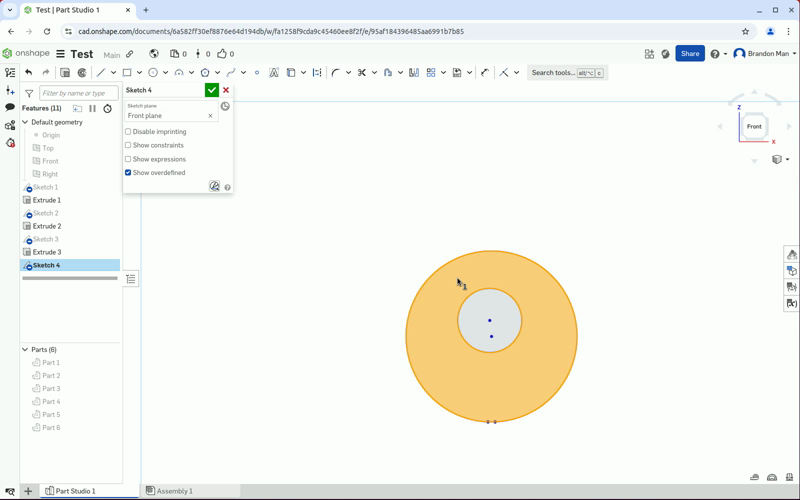
scroll(-6)
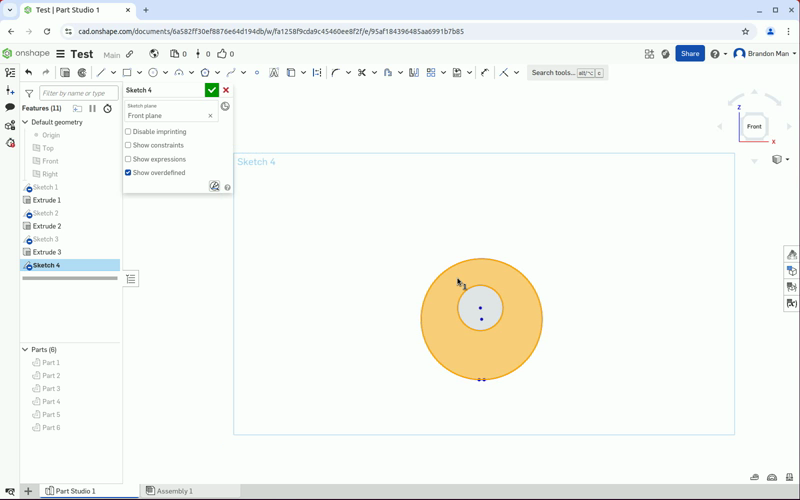
scroll(-6)
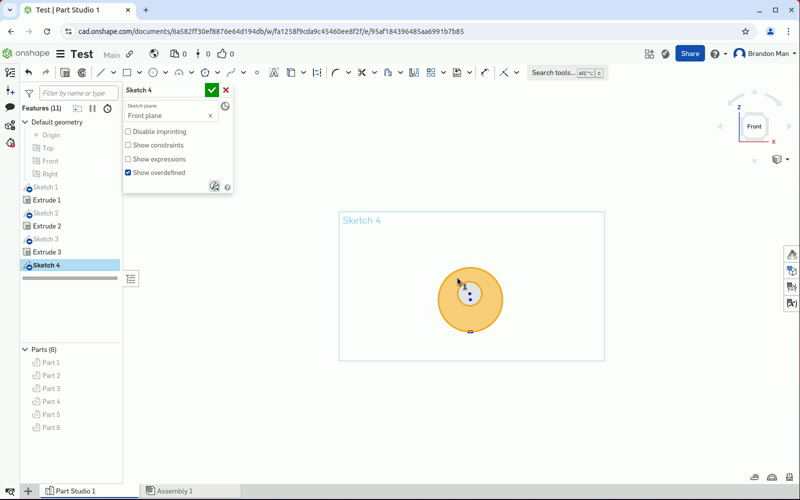
scroll(-6)
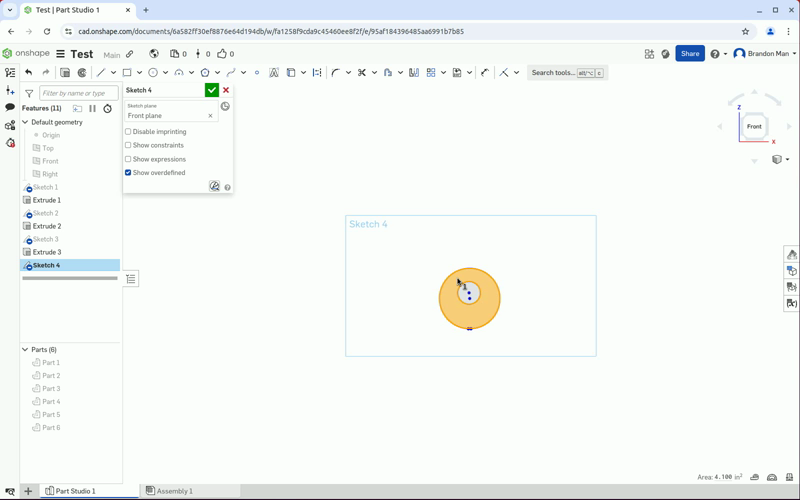
scroll(-6)
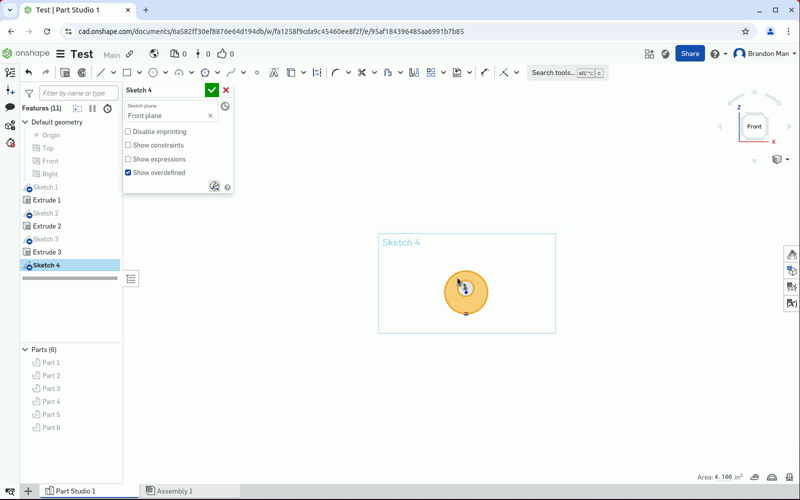
scroll(-6)
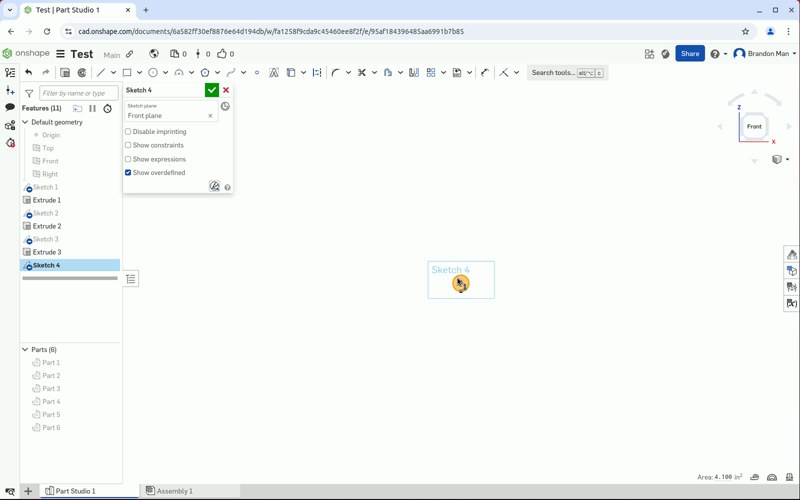
mouse_move(73, 352)
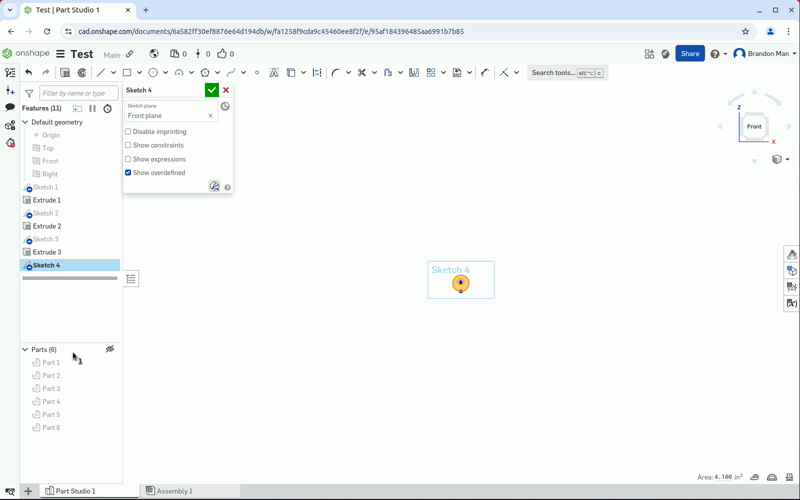
key(shift+y)
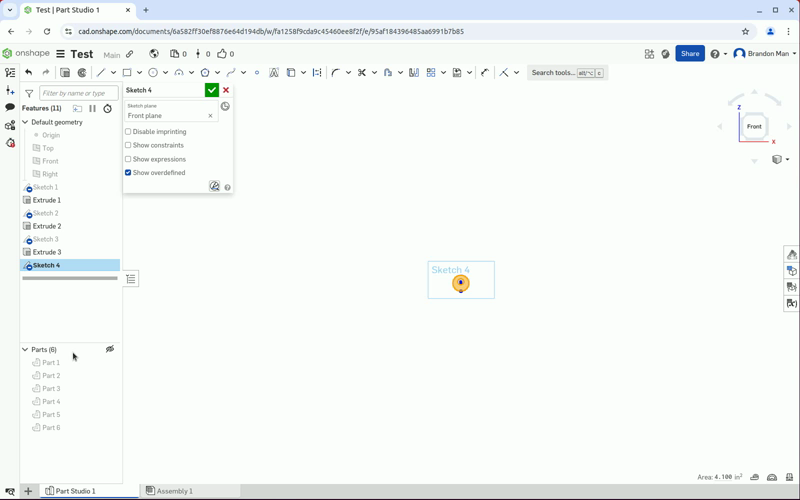
key(shift+e)
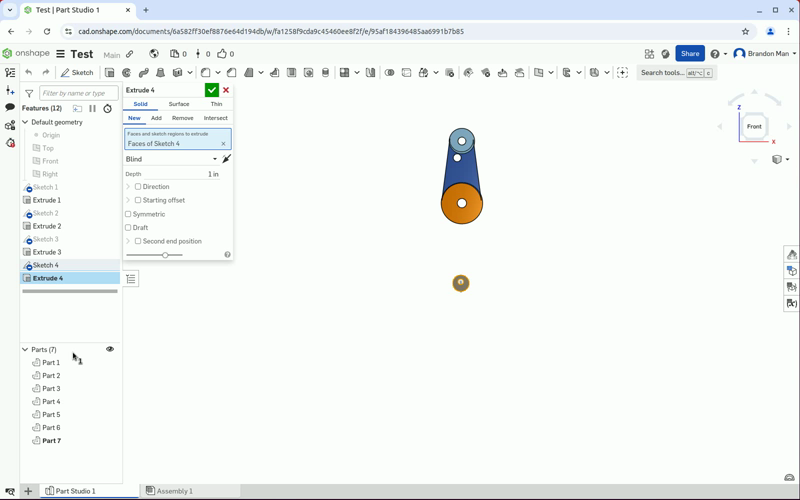
mouse_move(143, 106)
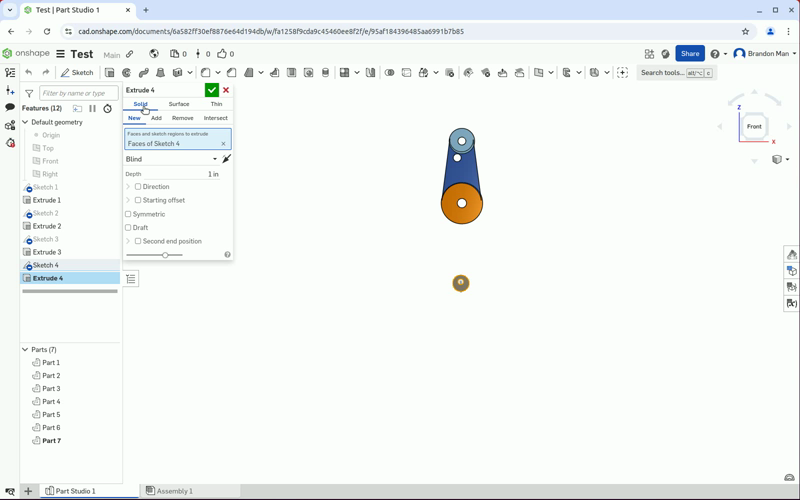
click(143, 106)
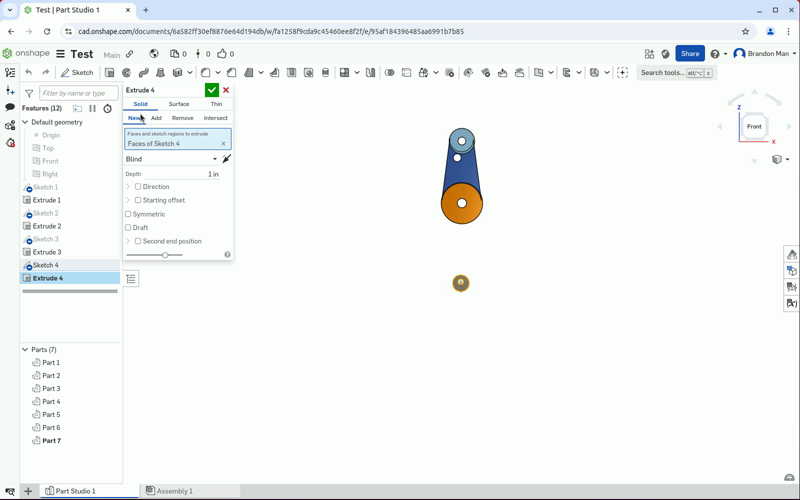
mouse_move(137, 120)
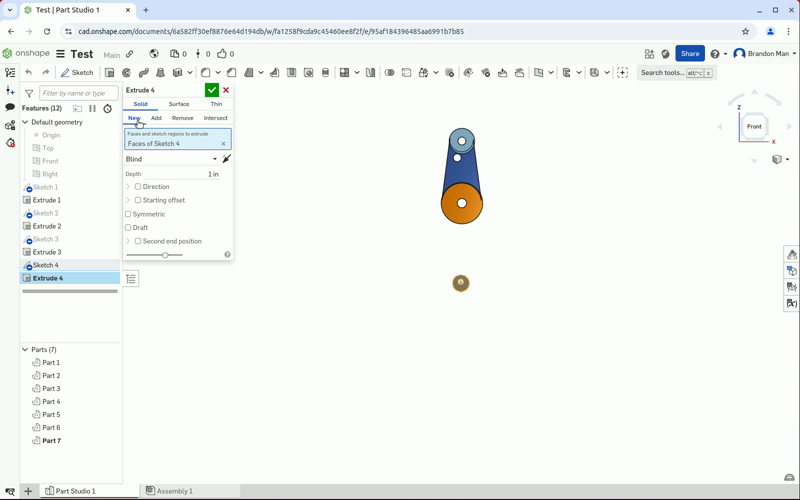
click(137, 120)
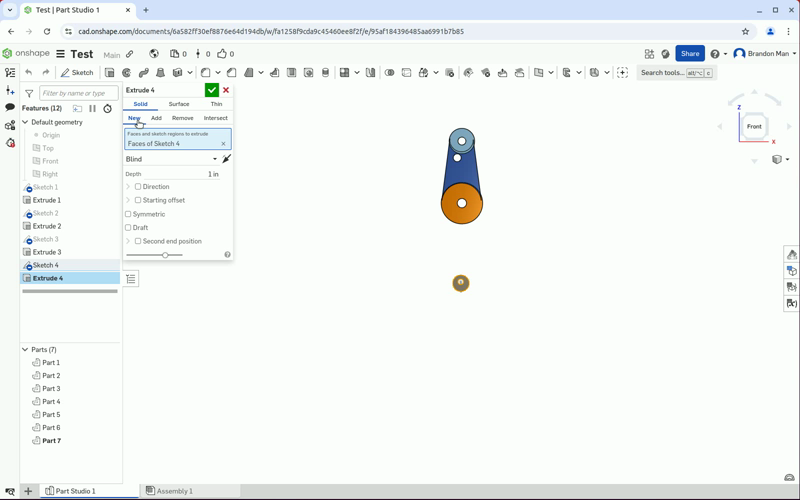
key(tab, 4)
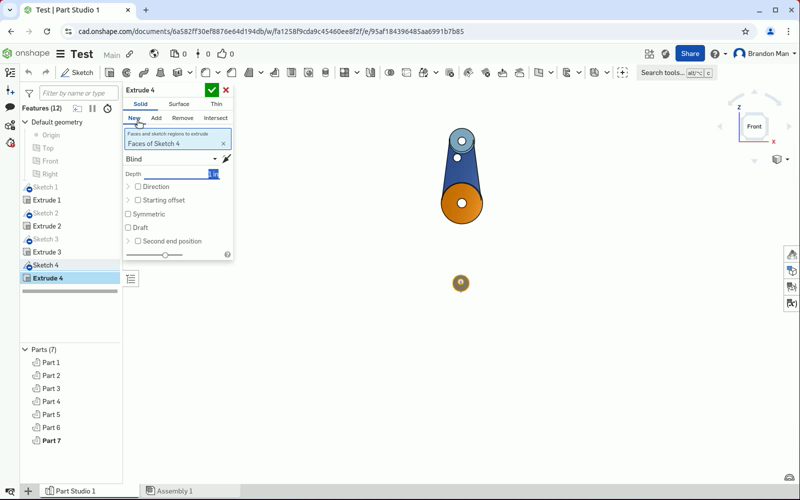
text(0.481)
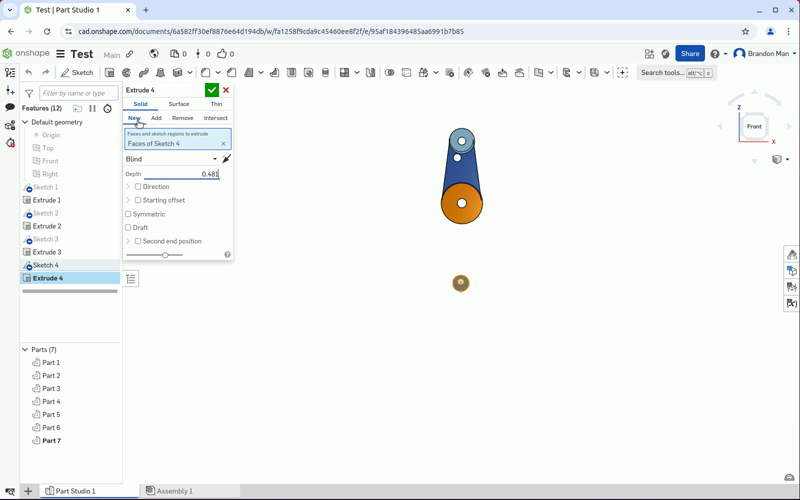
key(enter)
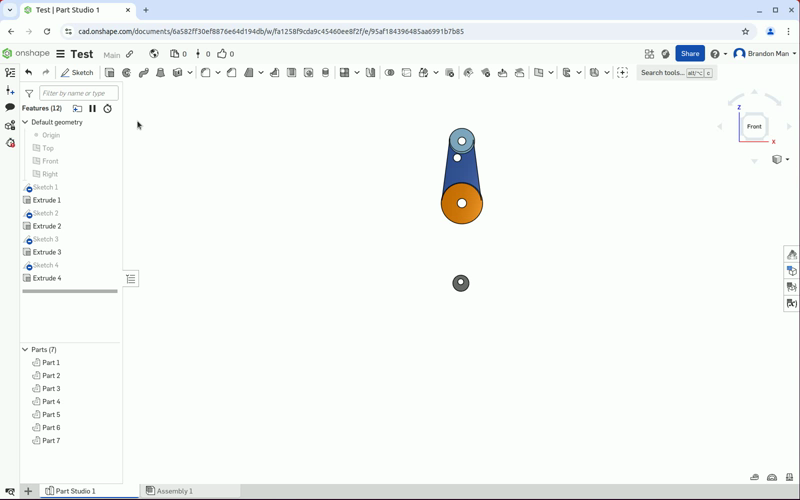
key(shift+h)
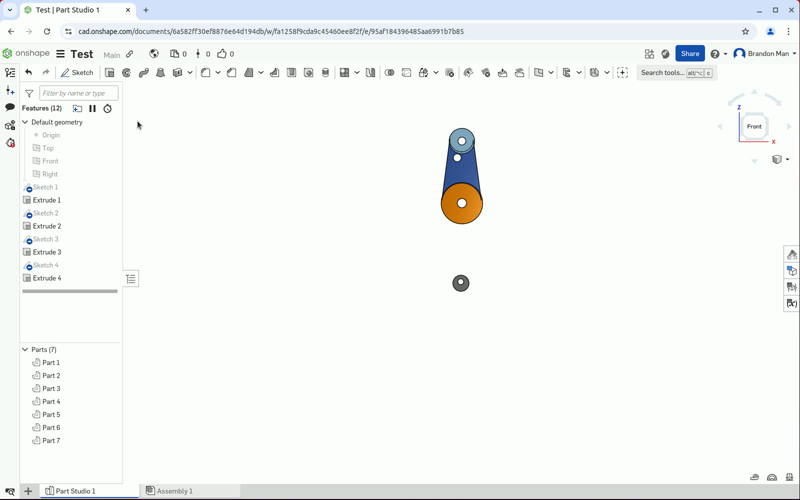
key(shift+h)
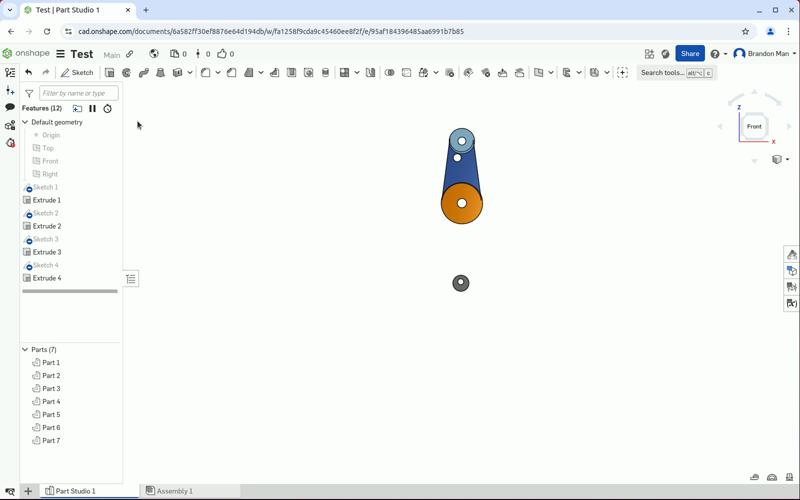
mouse_move(73, 189)
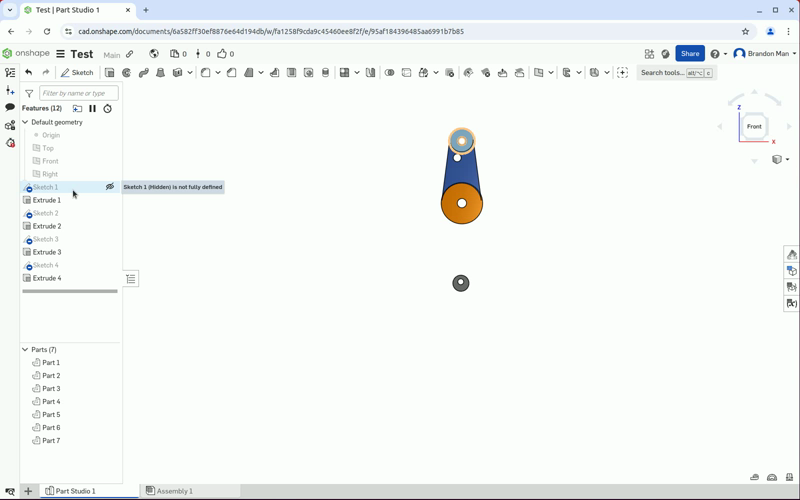
click(73, 189)
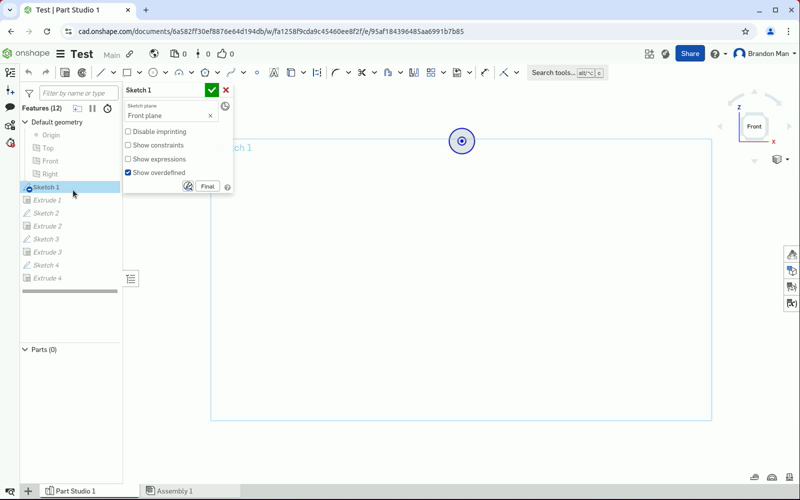
mouse_move(229, 92)
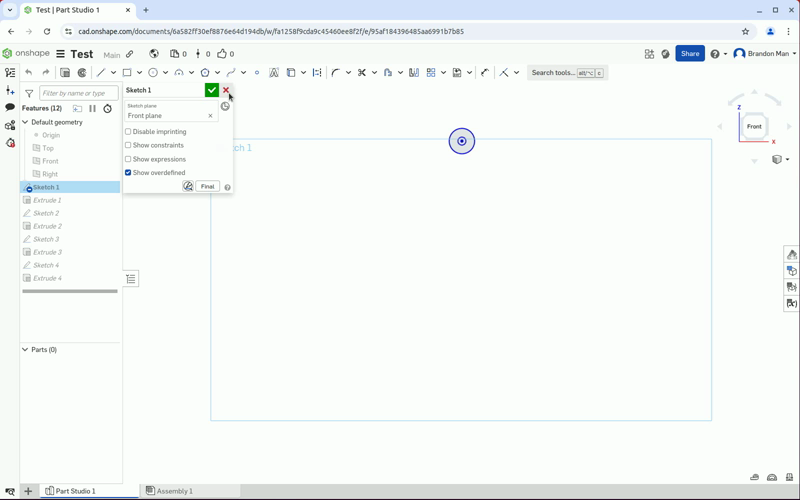
click(229, 92)
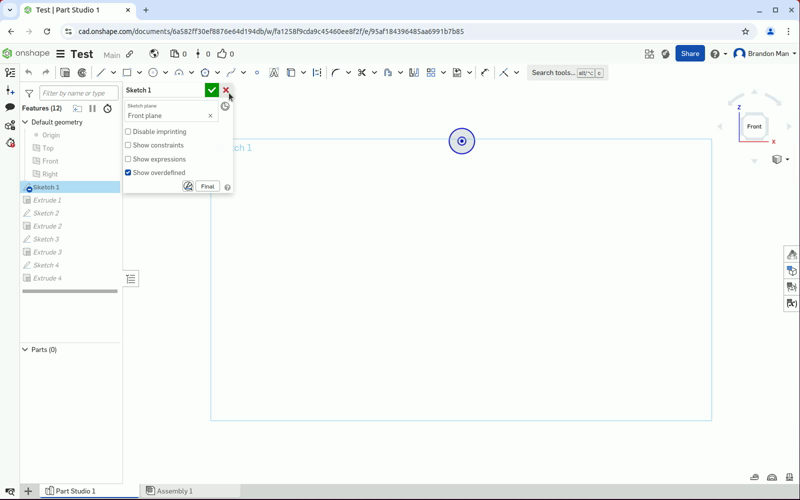
key(shift+s)
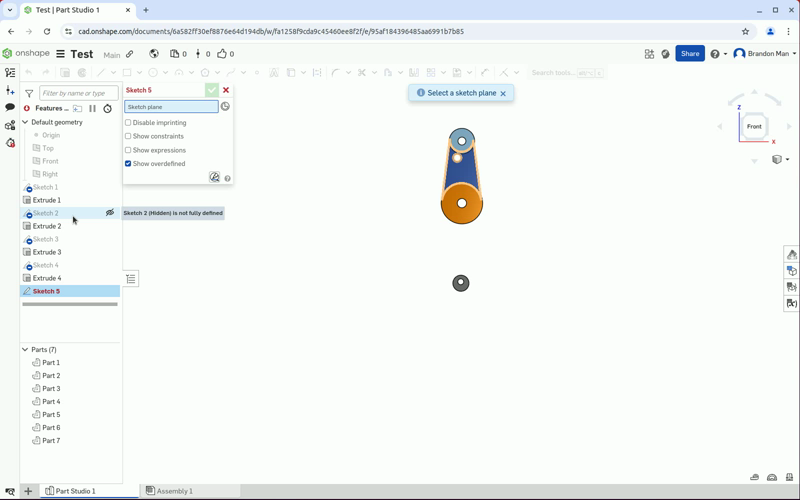
scroll(3)
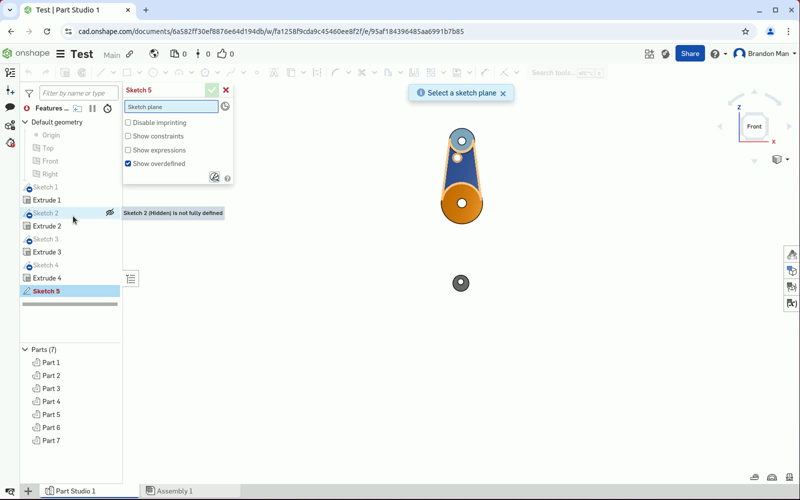
mouse_move(73, 163)
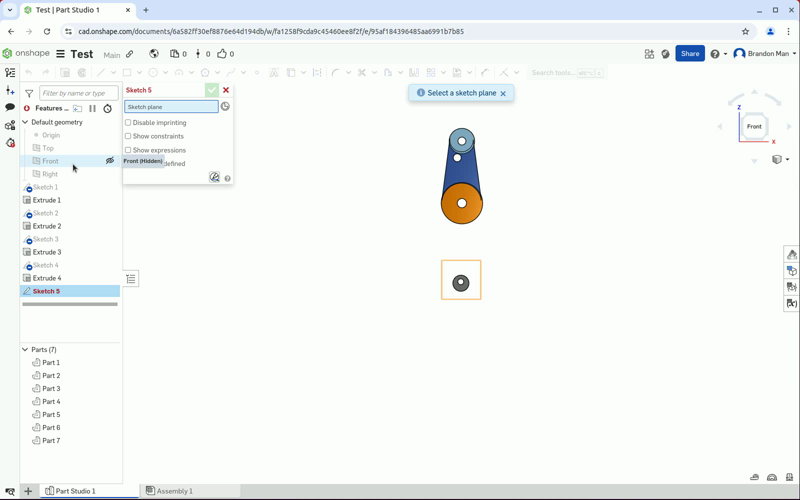
click(73, 163)
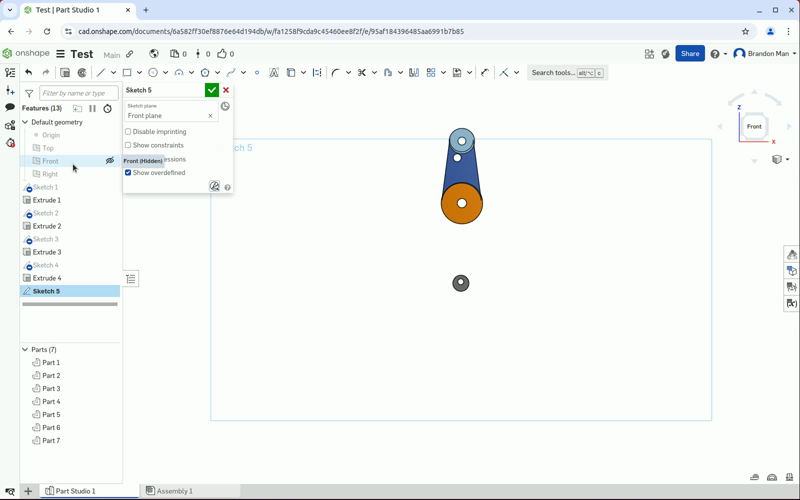
mouse_move(73, 352)
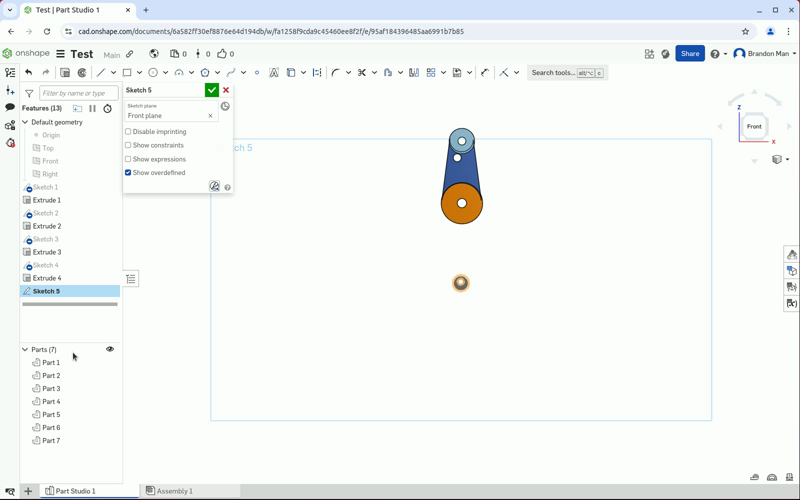
key(y)
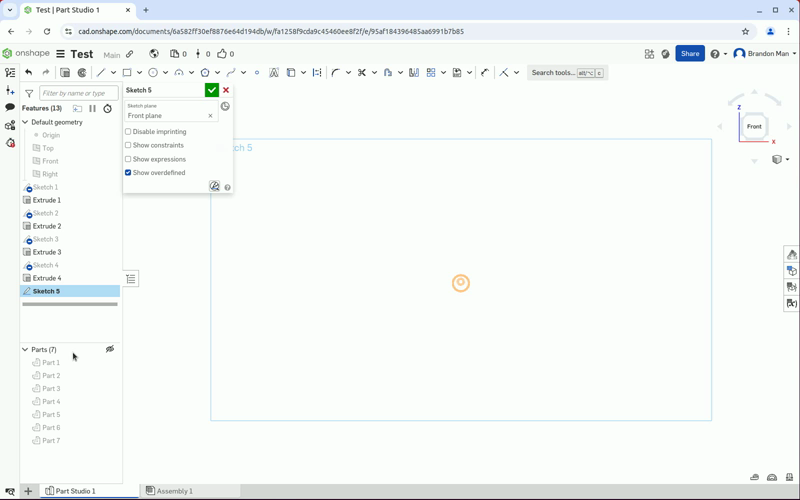
key(c)
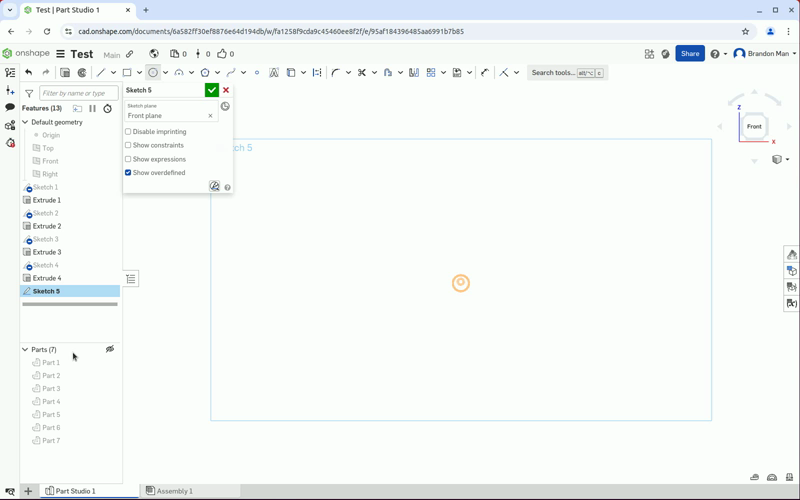
key_down(shift)
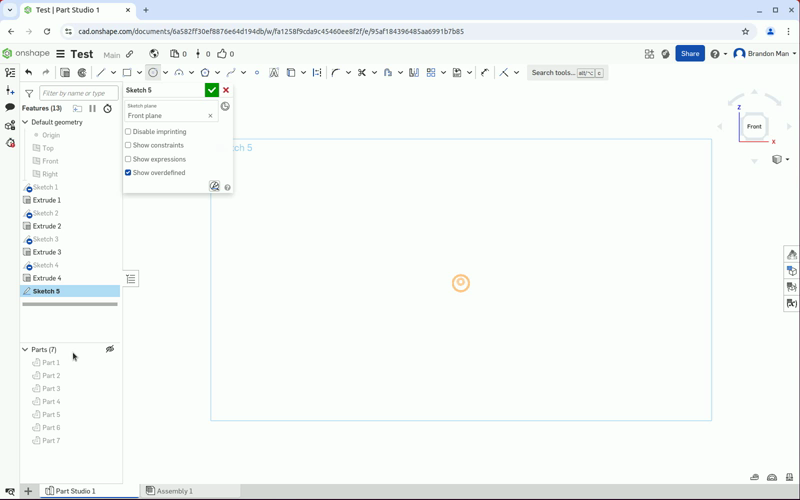
mouse_move(501, 282)
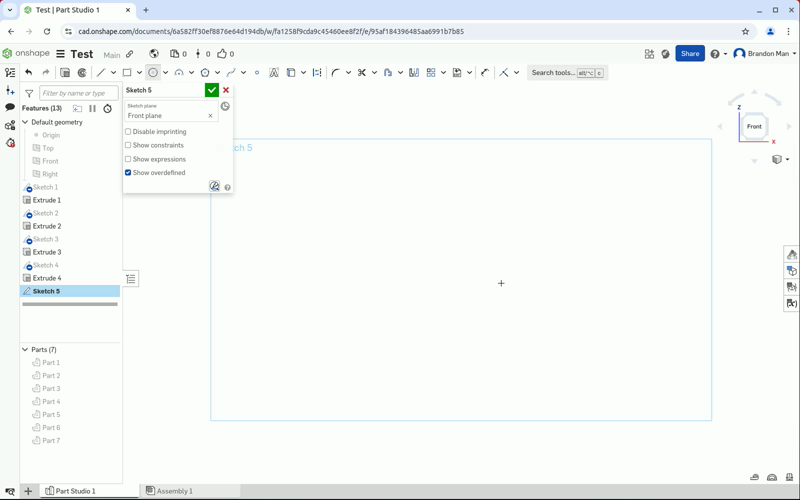
click(501, 282)
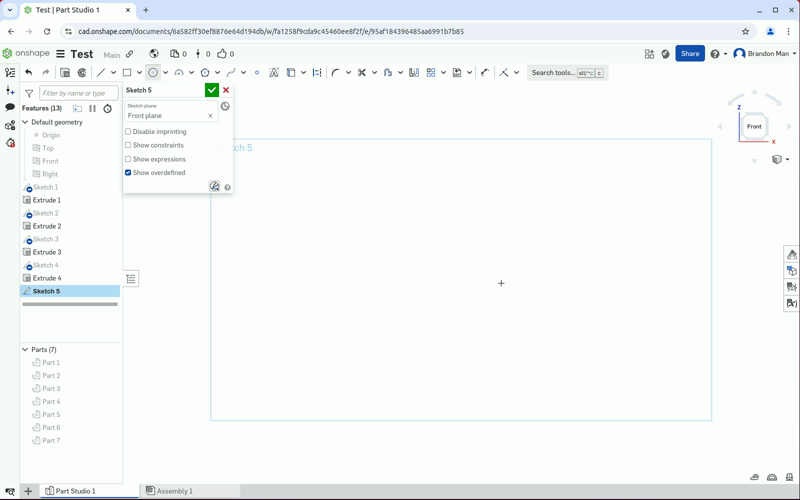
key_up(shift)
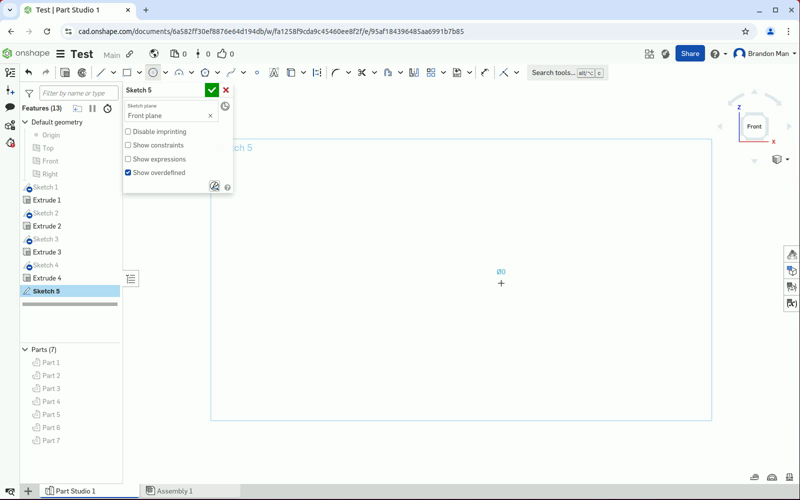
mouse_move(508, 282)
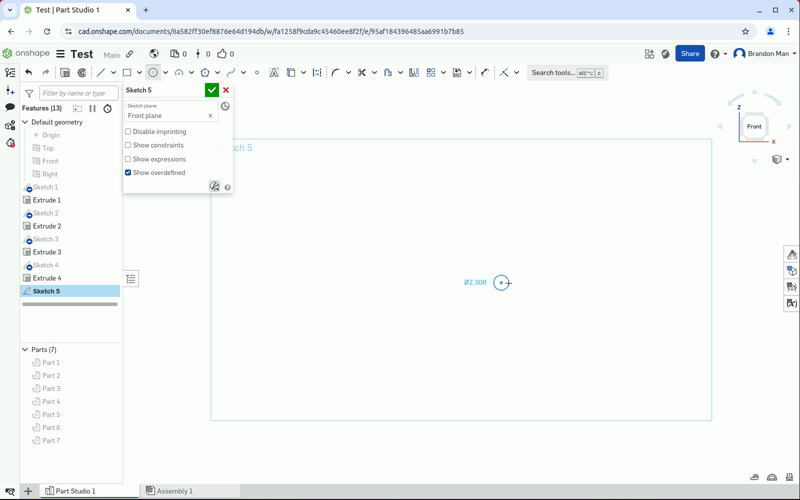
click(508, 282)
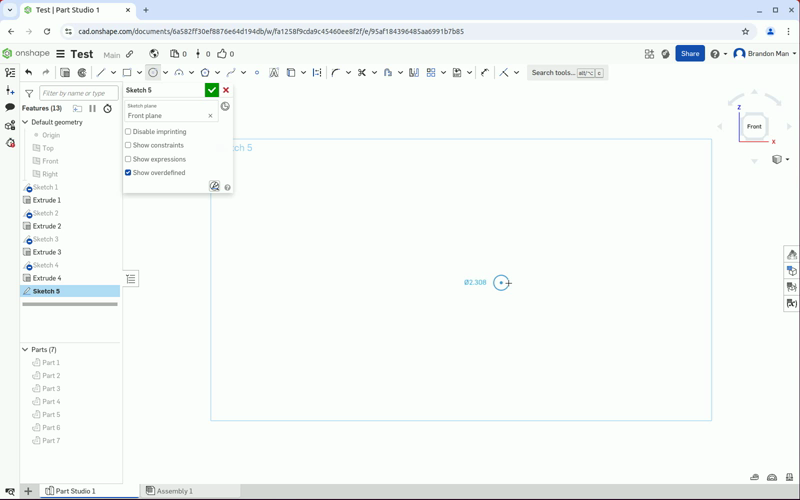
key(esc)
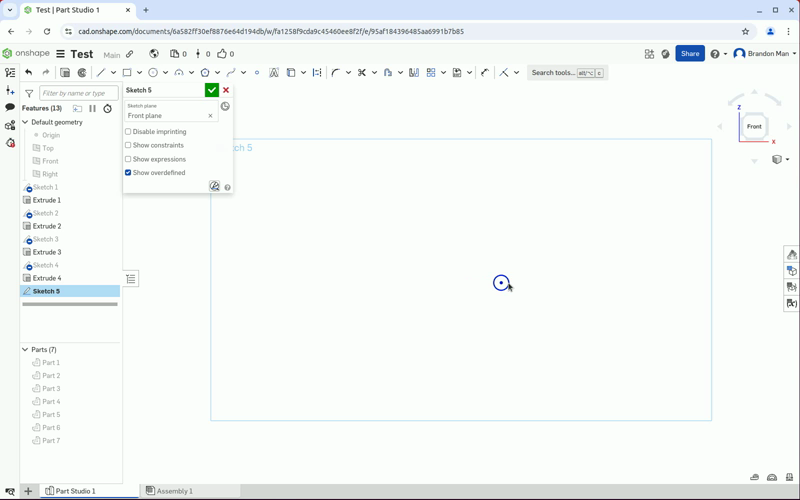
key(c)
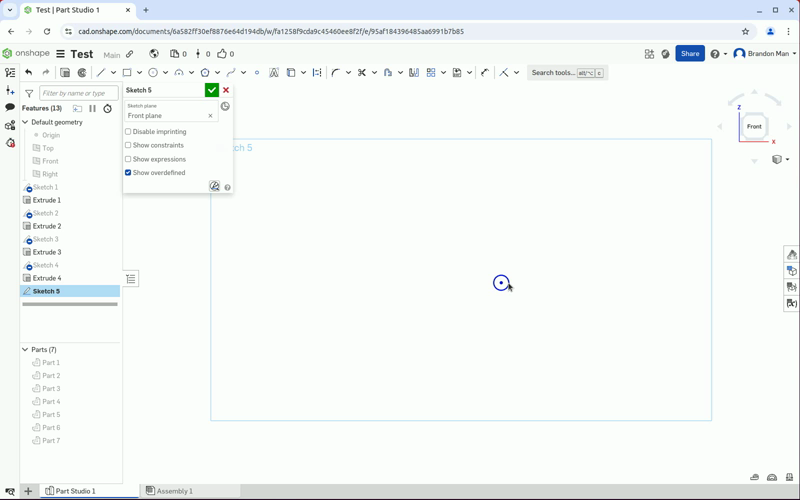
key_down(shift)
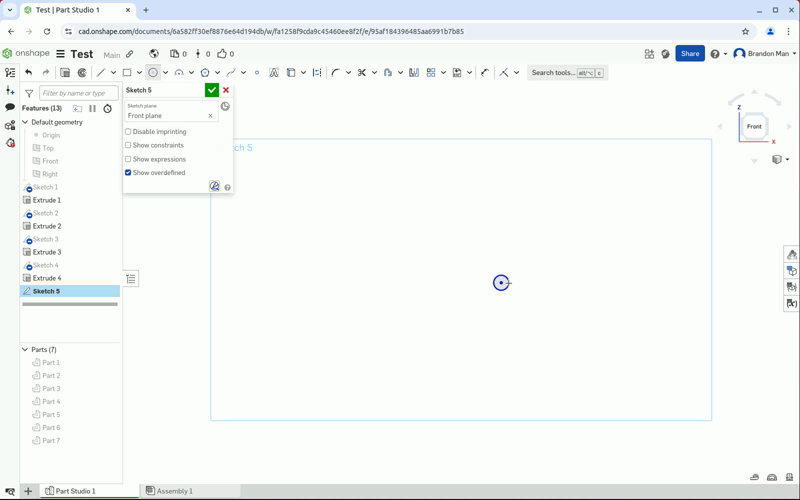
mouse_move(501, 282)
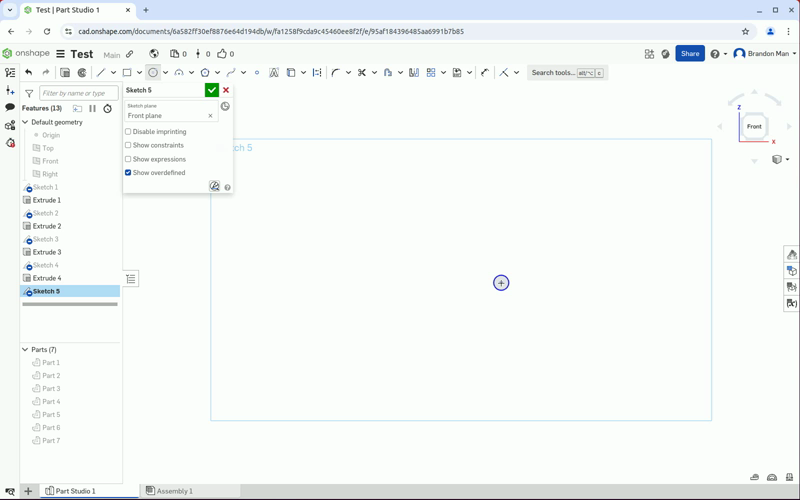
click(501, 282)
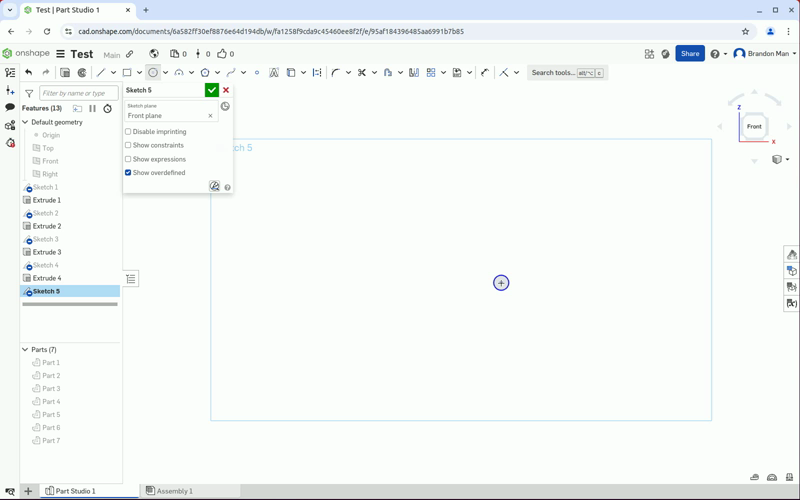
key_up(shift)
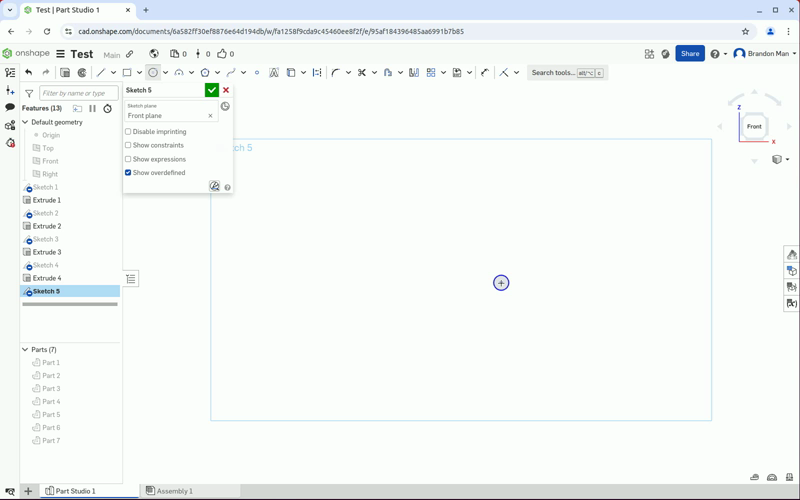
mouse_move(504, 282)
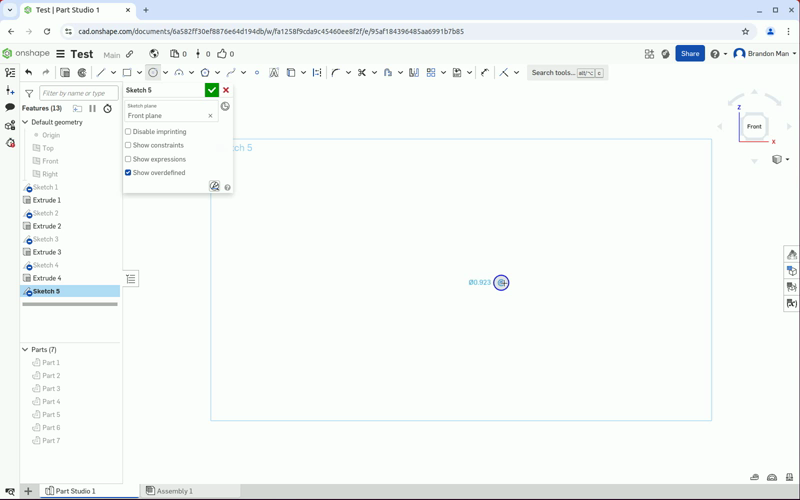
scroll(6)
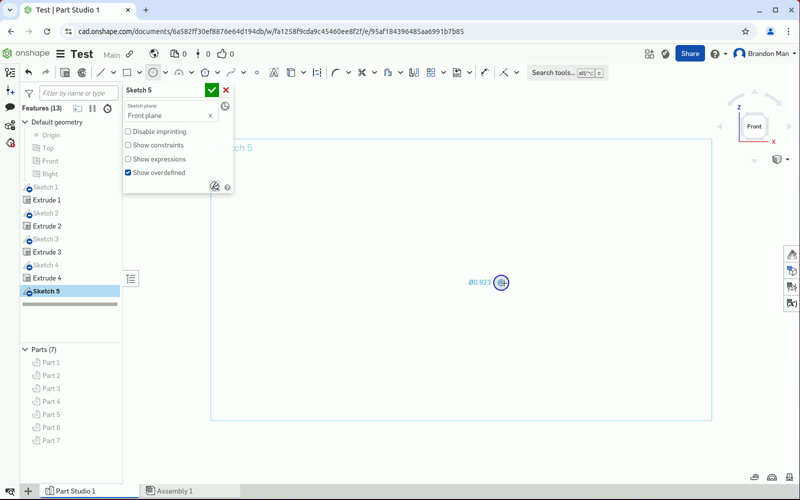
scroll(6)
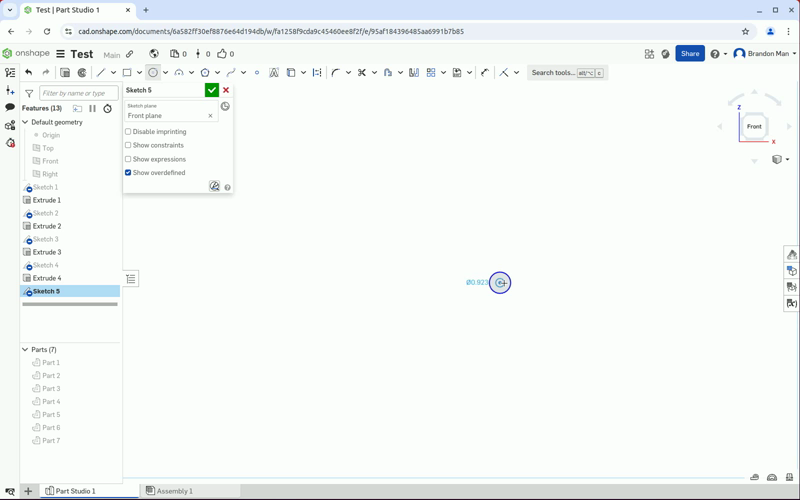
scroll(6)
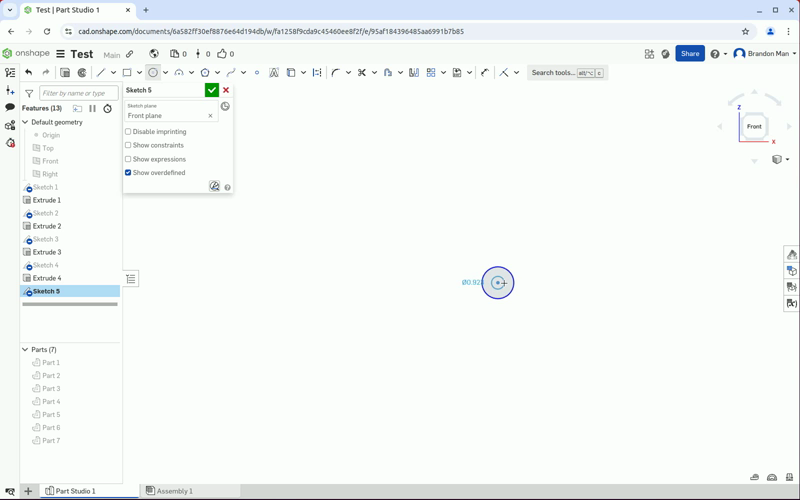
scroll(6)
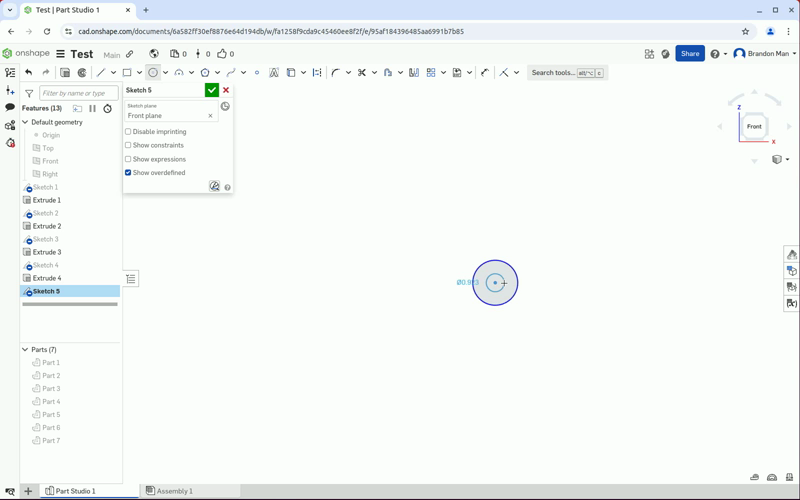
scroll(6)
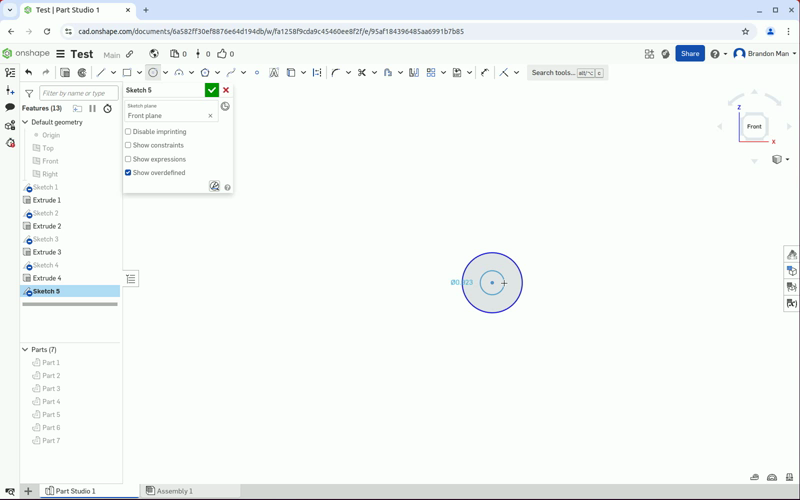
scroll(6)
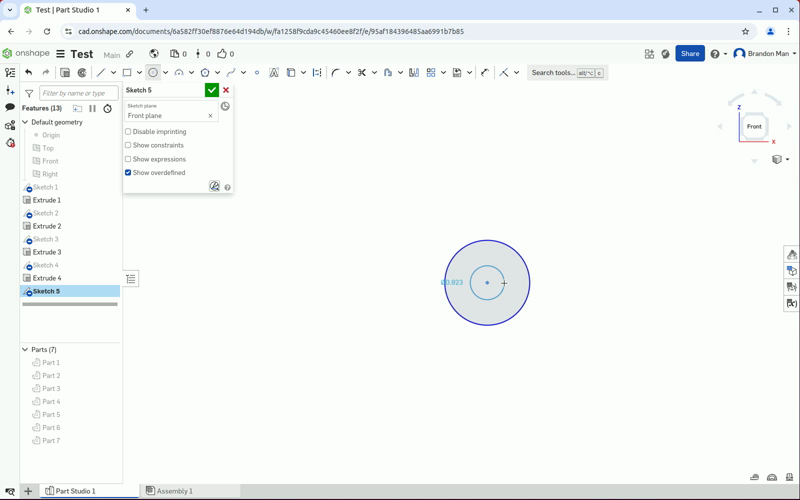
scroll(6)
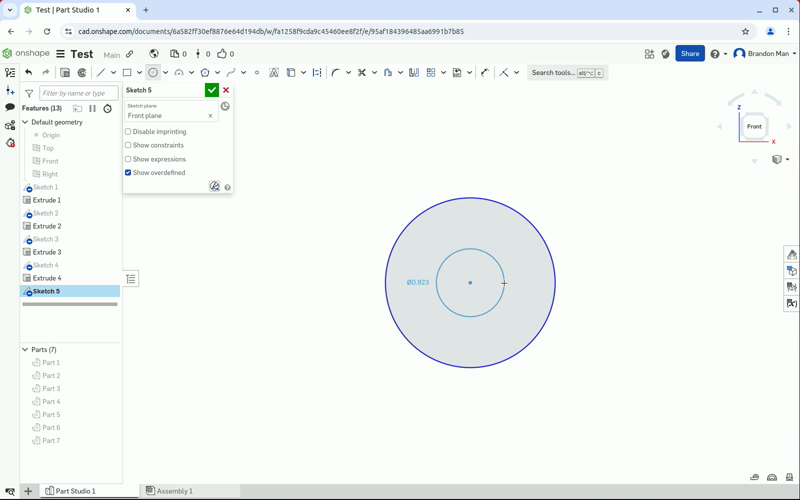
click(504, 282)
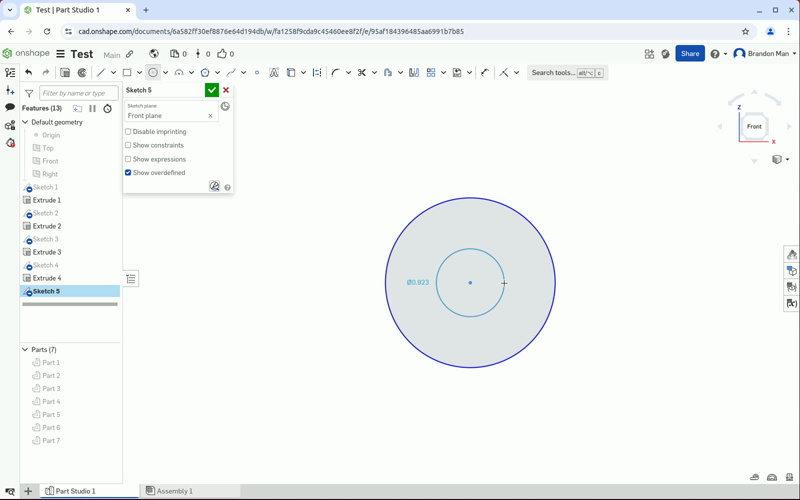
scroll(-6)
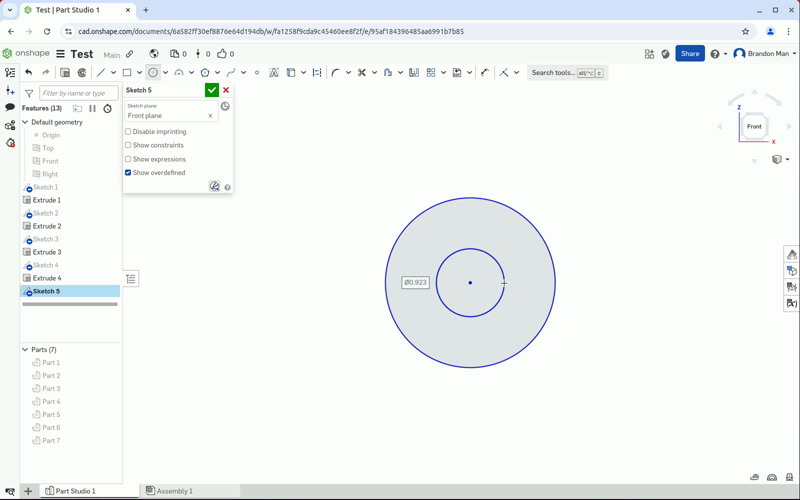
scroll(-6)
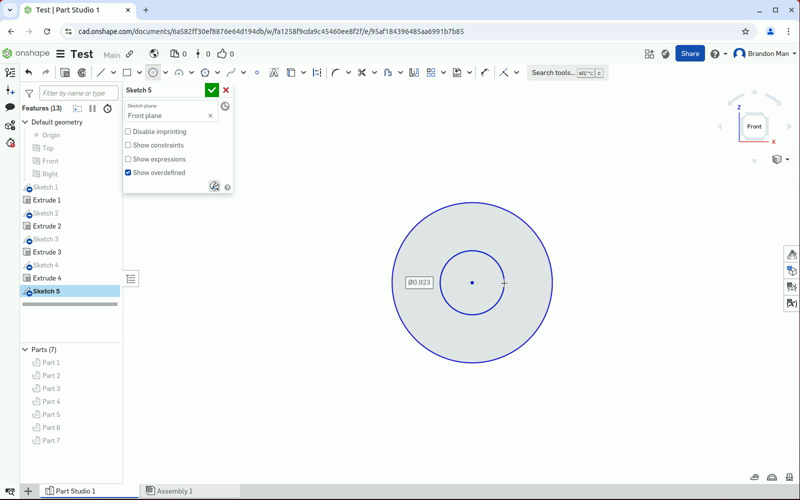
scroll(-6)
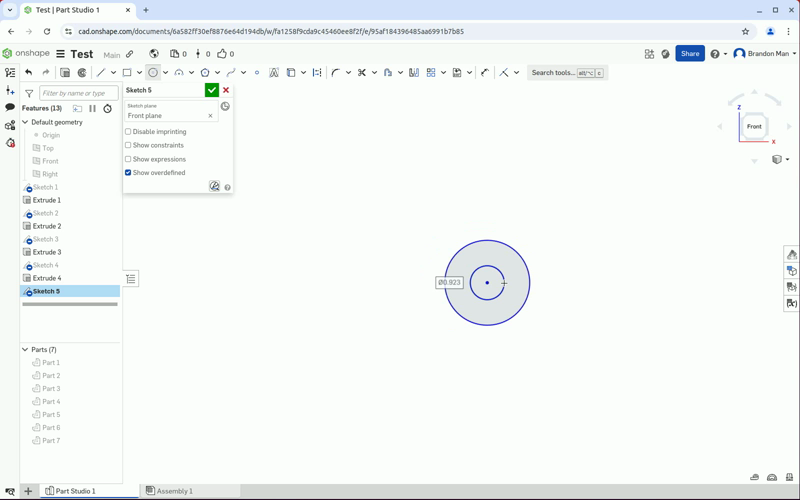
scroll(-6)
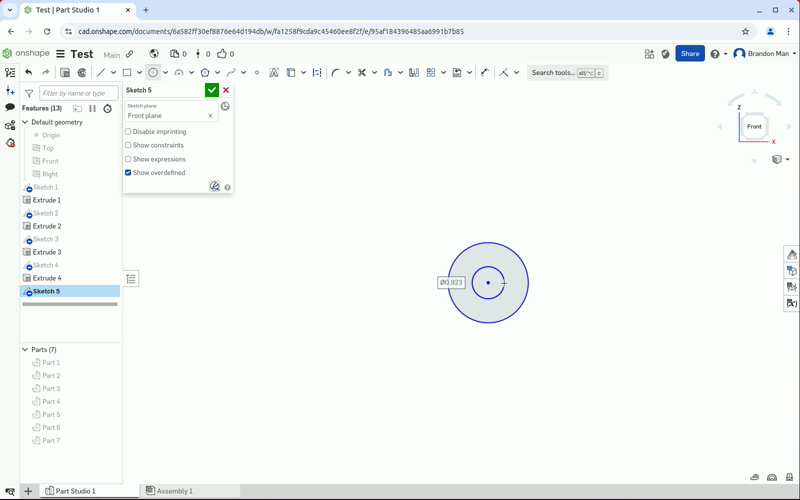
scroll(-6)
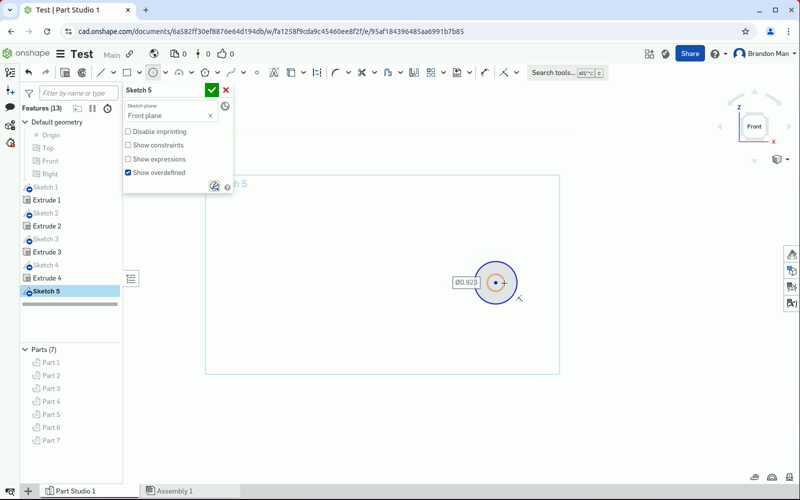
scroll(-6)
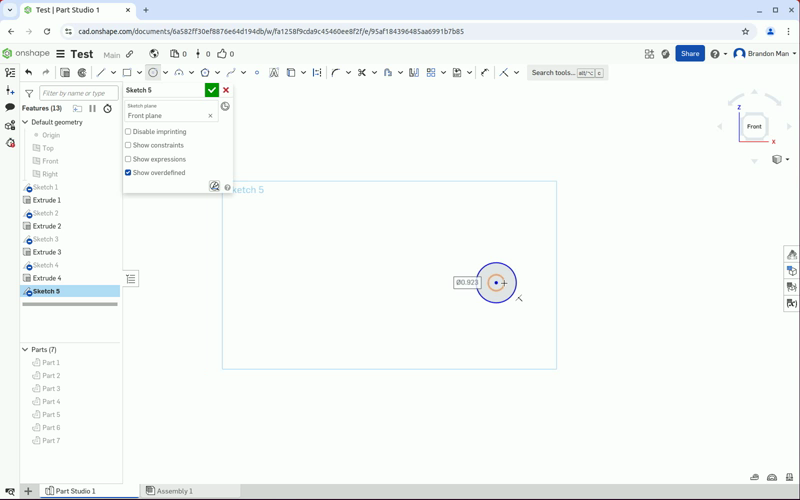
scroll(-6)
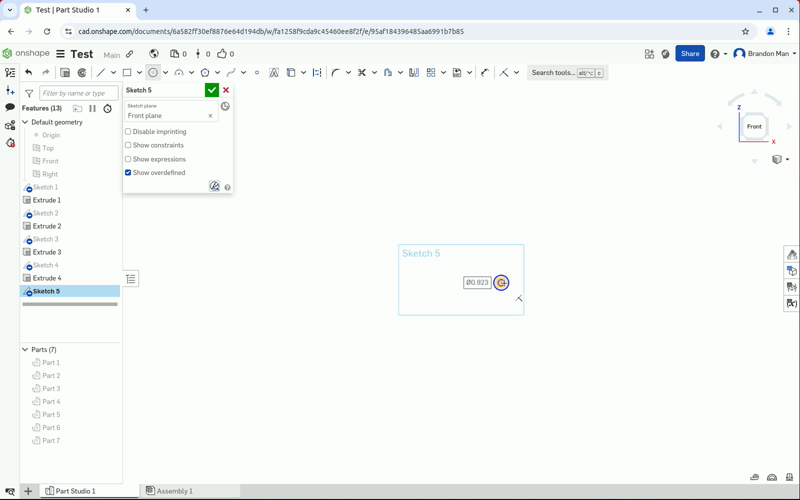
key(esc)
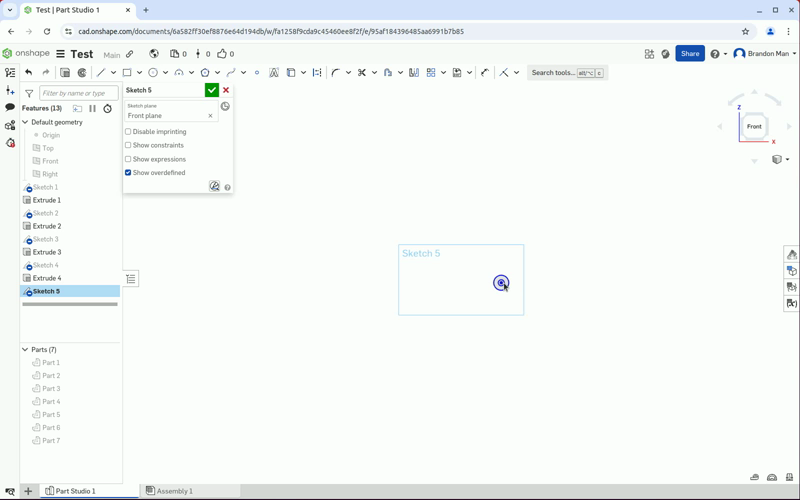
mouse_move(500, 277)
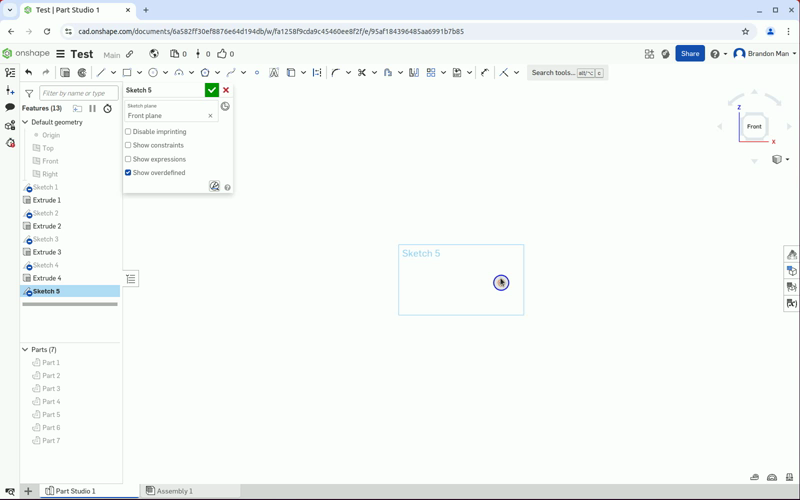
scroll(6)
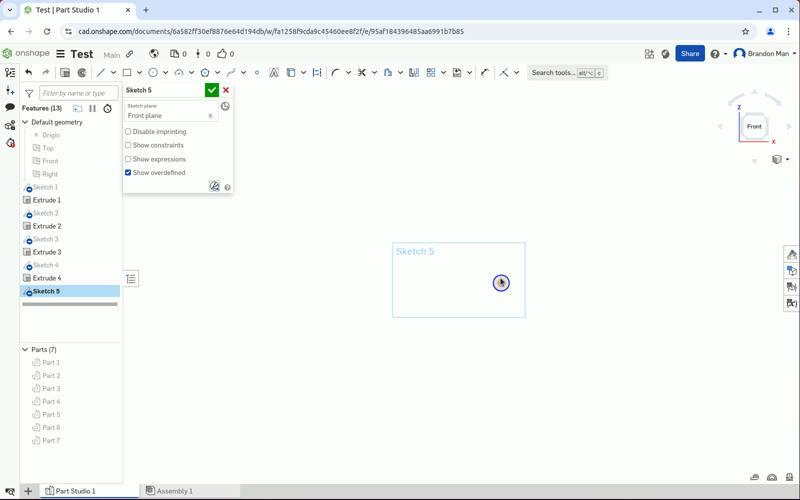
scroll(6)
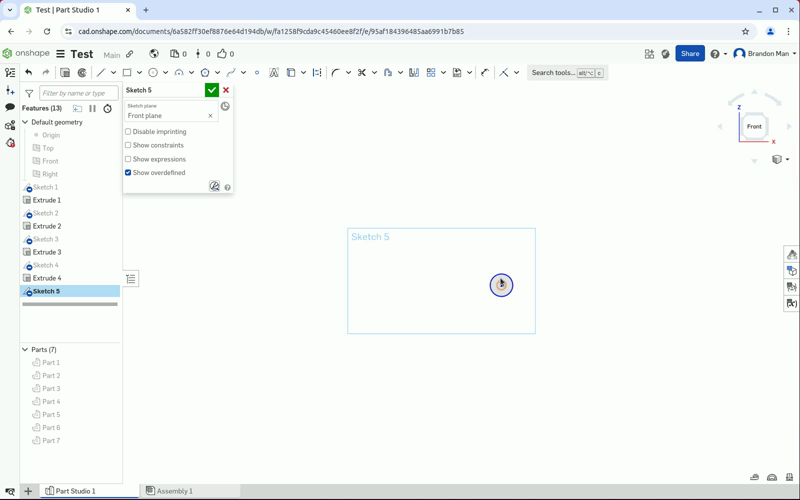
scroll(6)
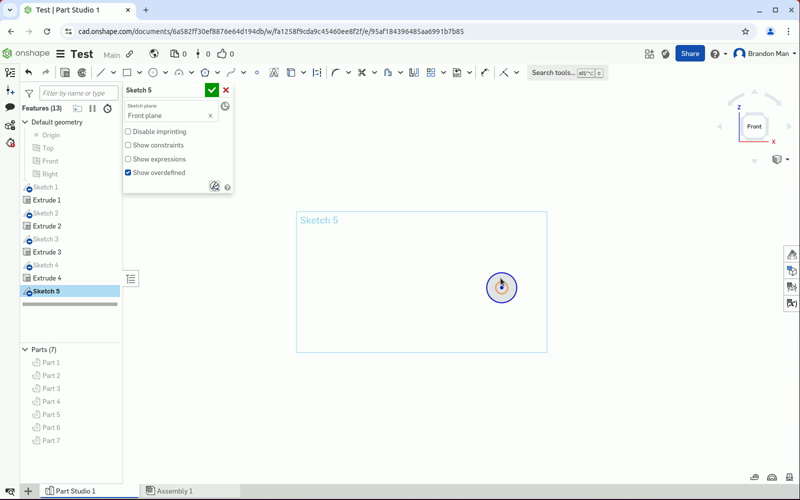
scroll(6)
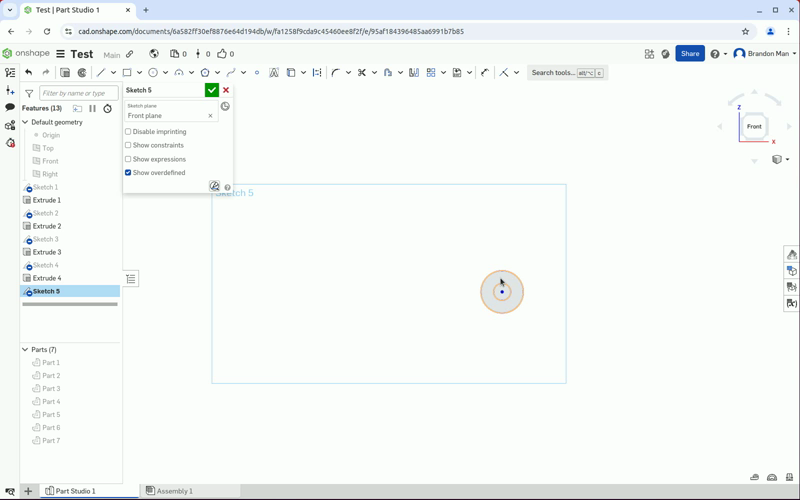
scroll(6)
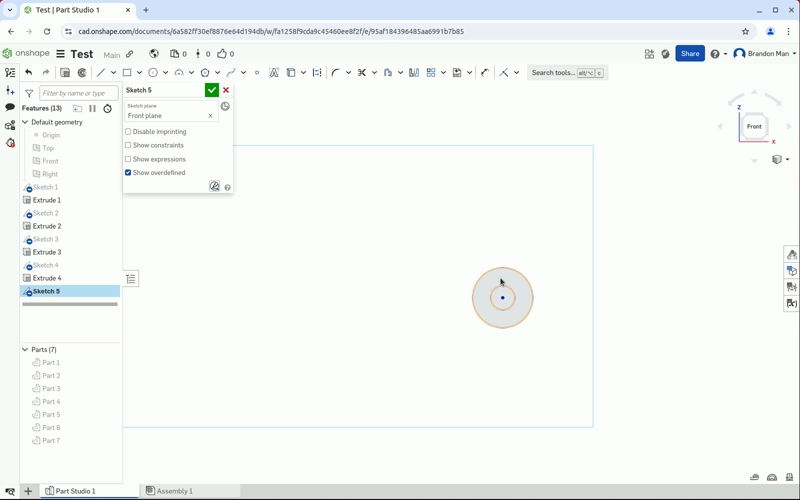
scroll(6)
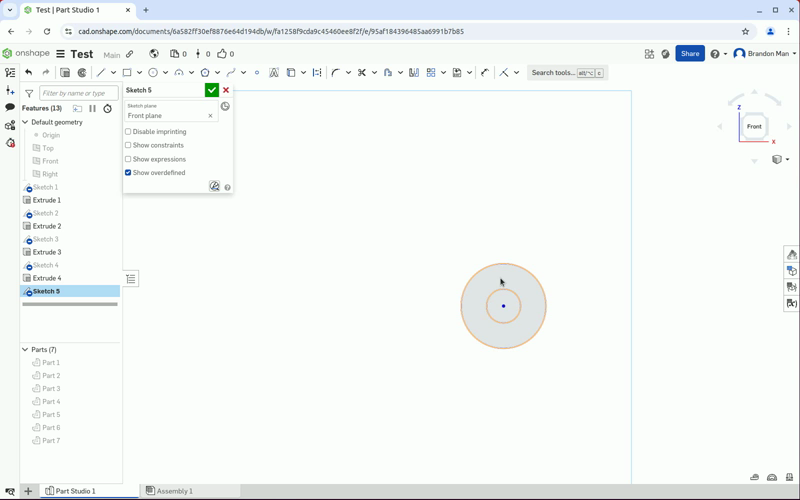
scroll(6)
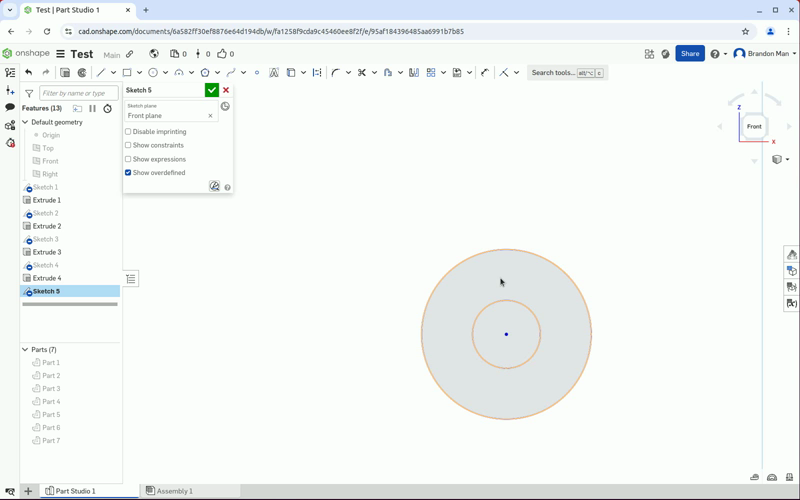
click(500, 277)
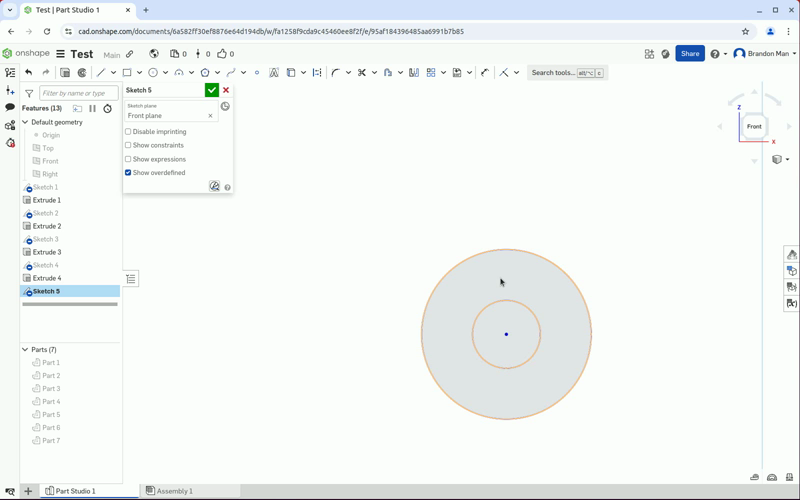
scroll(-6)
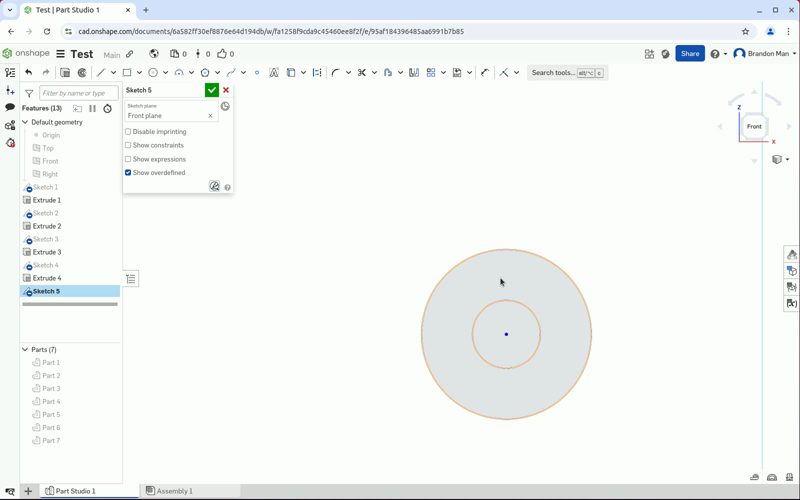
scroll(-6)
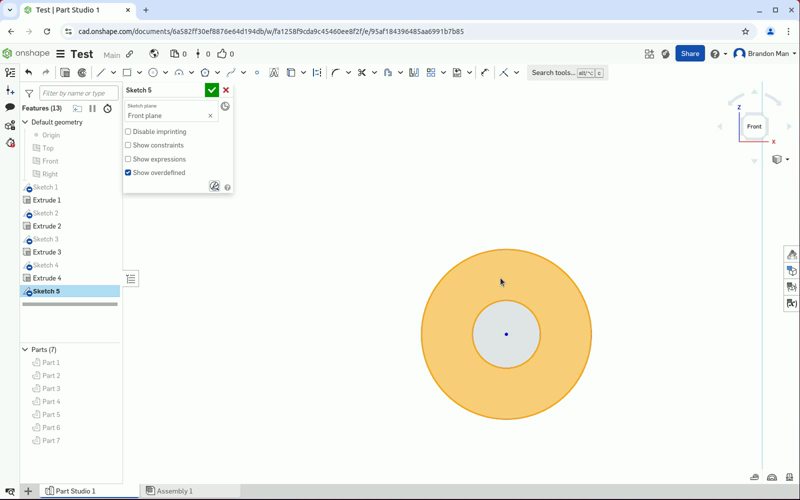
scroll(-6)
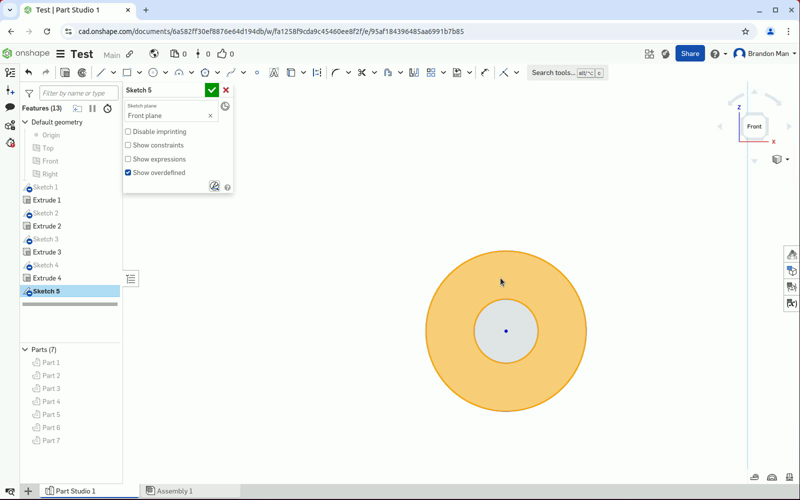
scroll(-6)
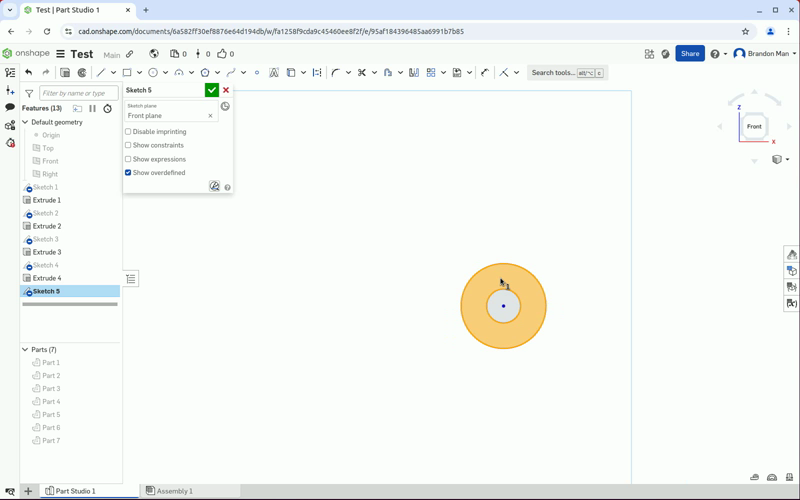
scroll(-6)
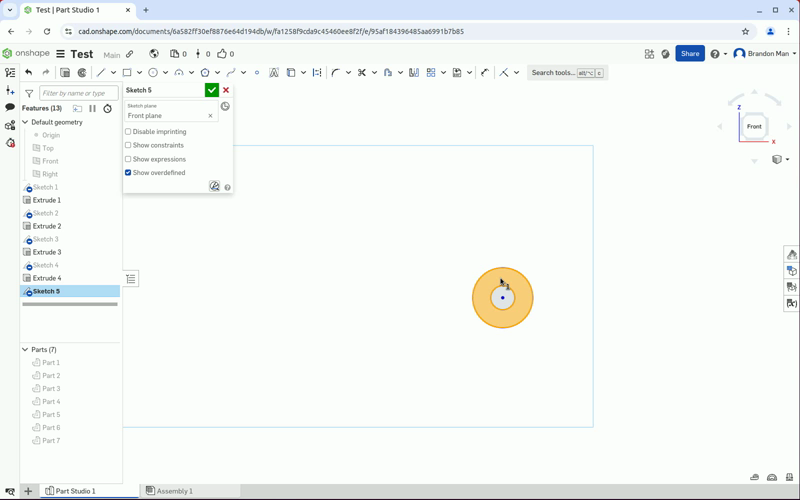
scroll(-6)
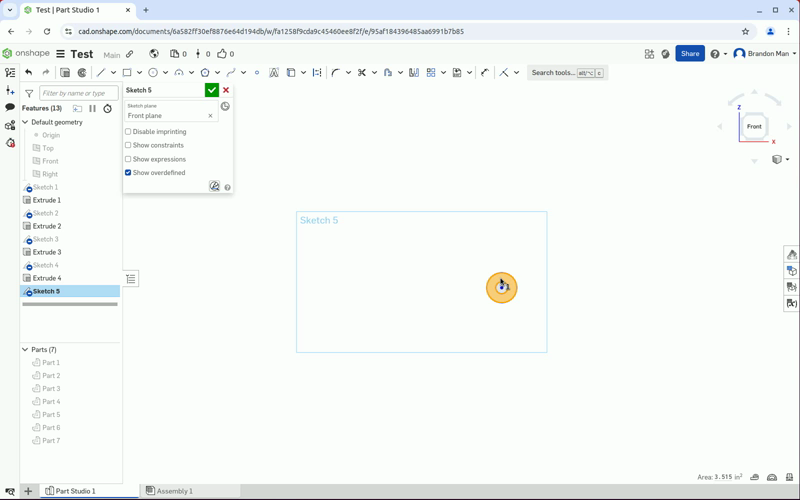
scroll(-6)
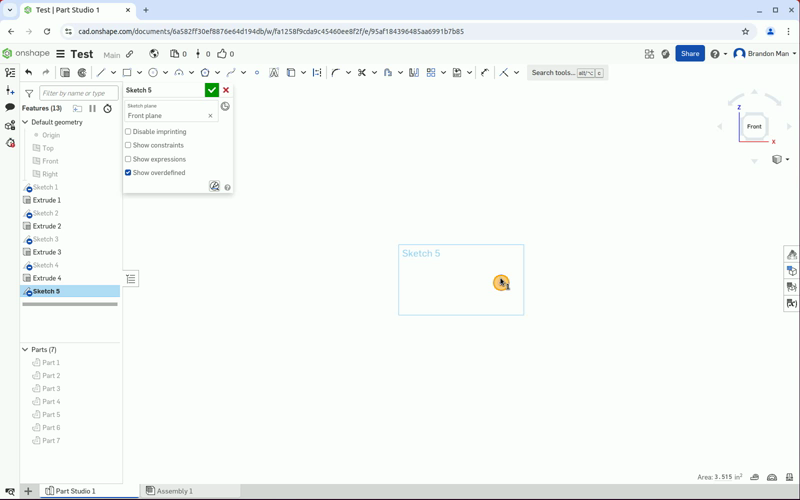
mouse_move(73, 352)
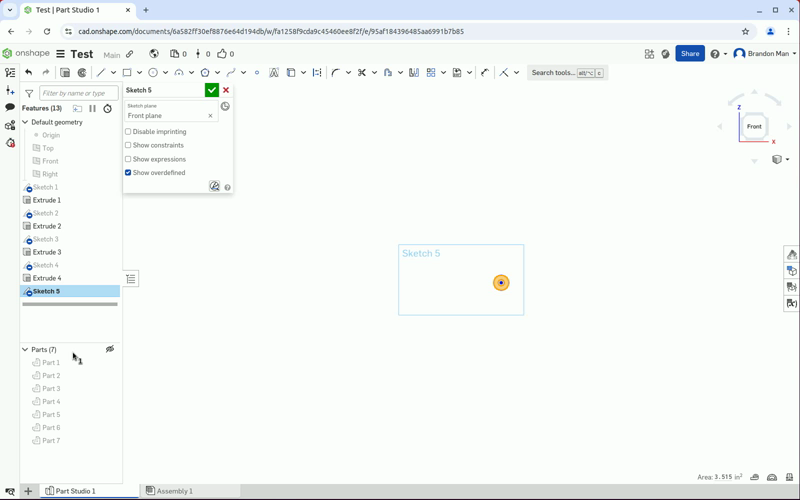
key(shift+y)
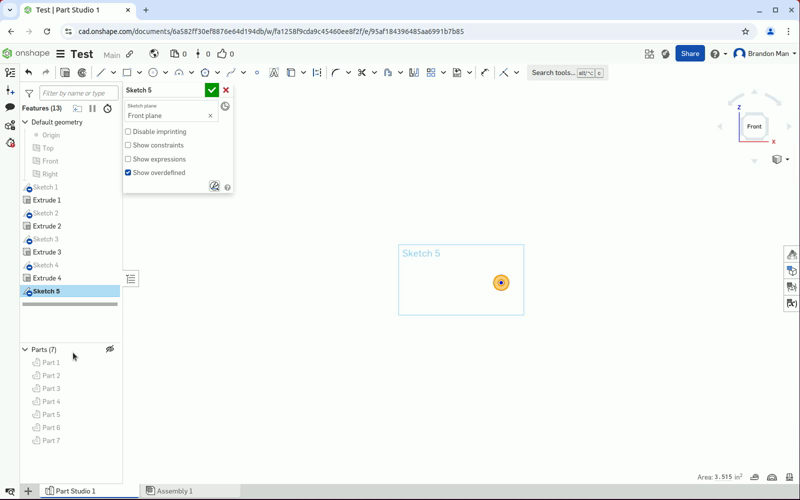
key(shift+e)
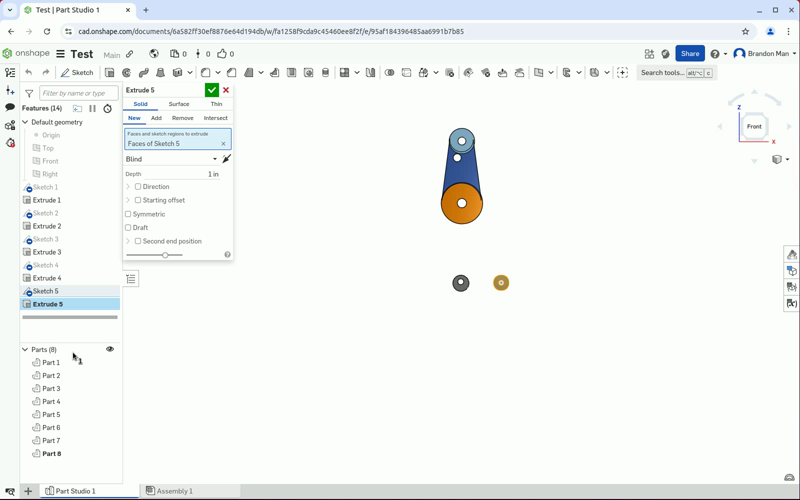
mouse_move(143, 106)
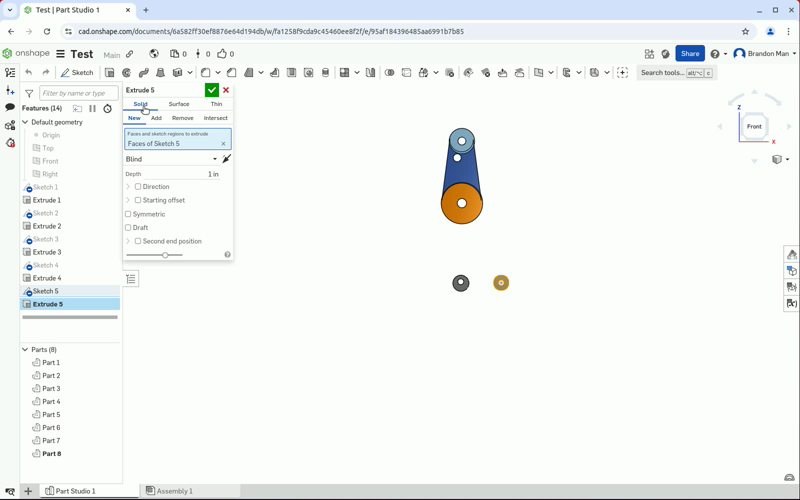
click(143, 106)
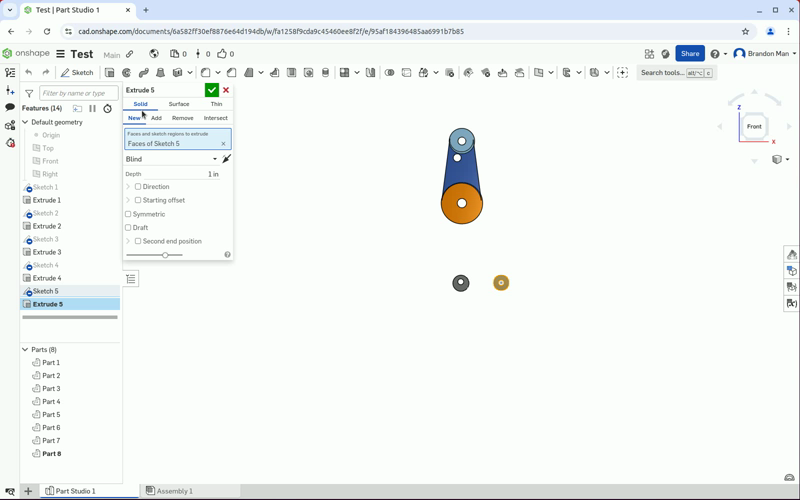
mouse_move(137, 120)
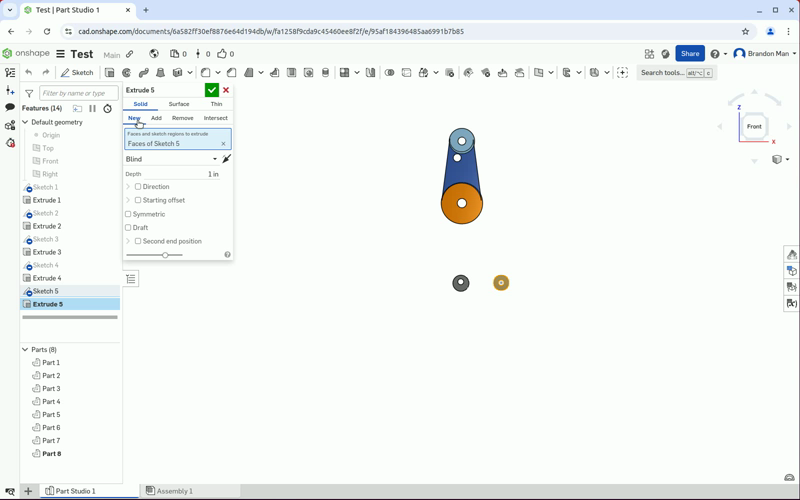
click(137, 120)
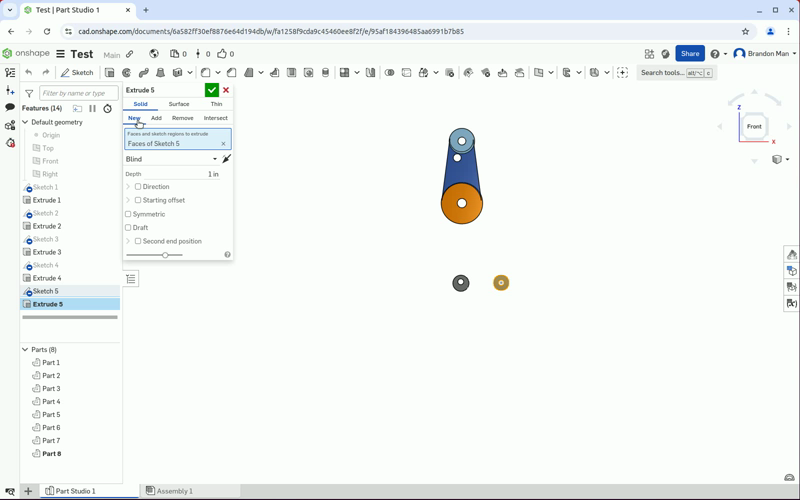
key(tab, 4)
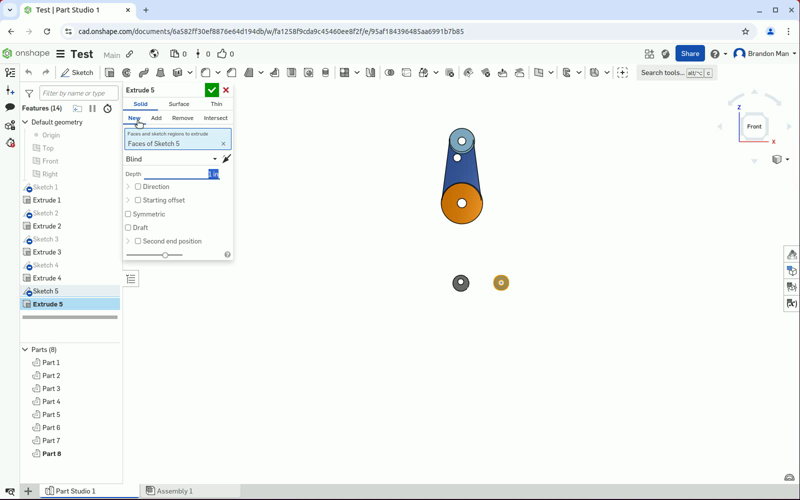
text(0.481)
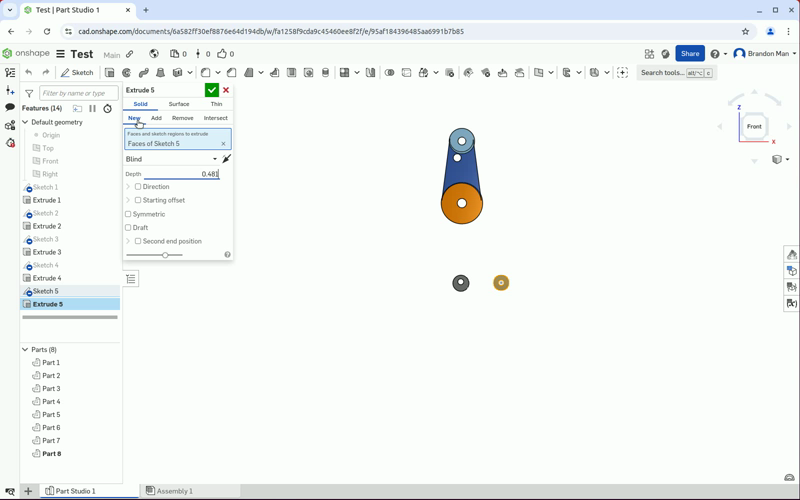
key(enter)
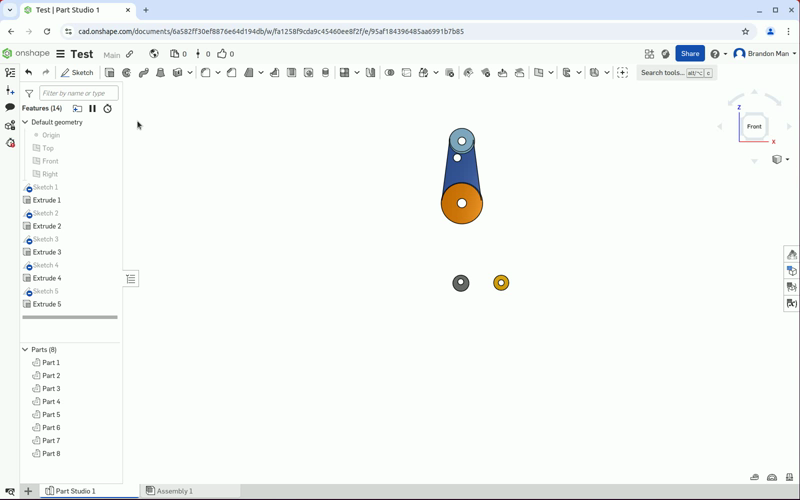
key(shift+h)
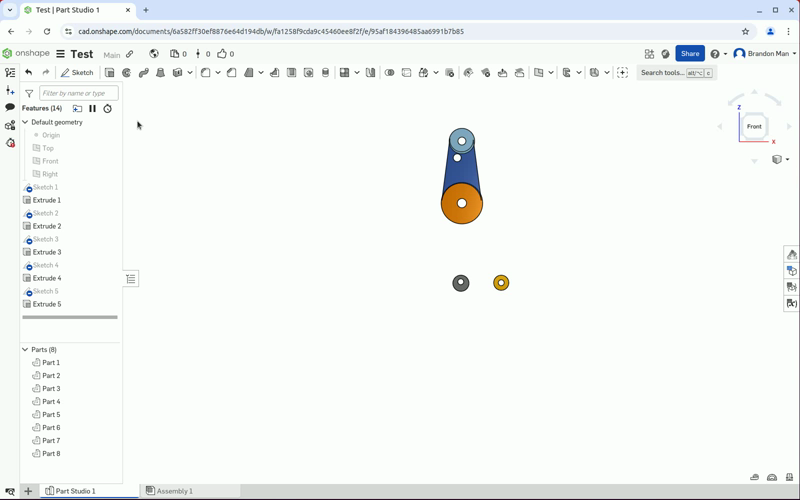
key(shift+h)
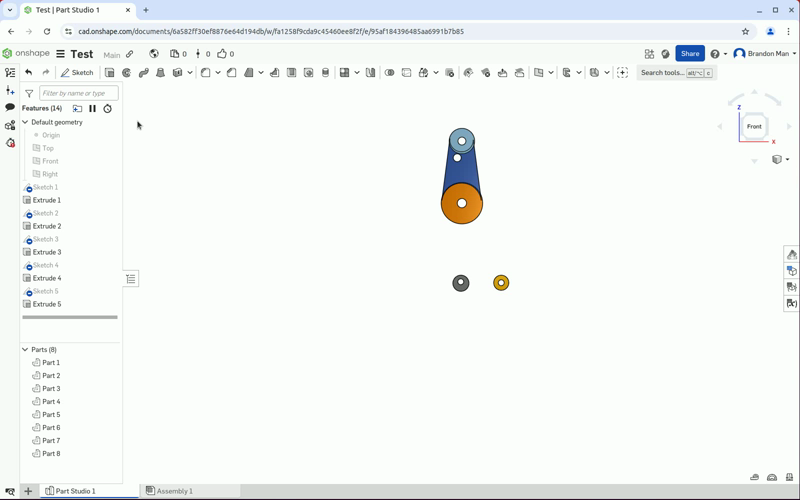
mouse_move(73, 189)
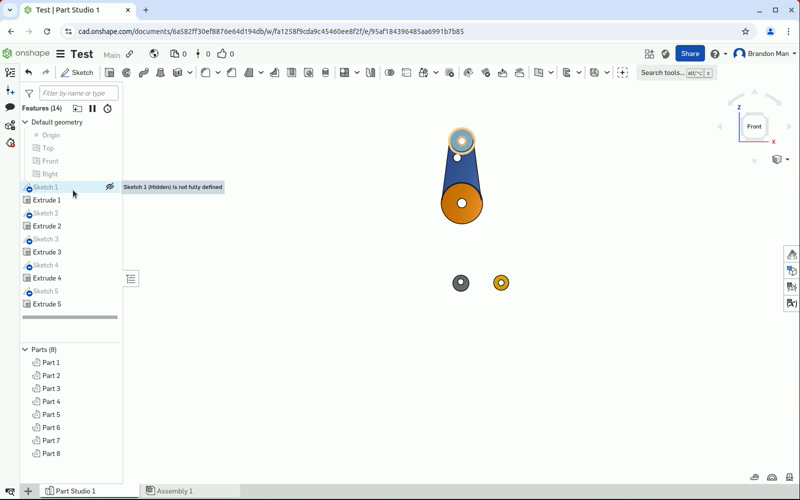
click(73, 189)
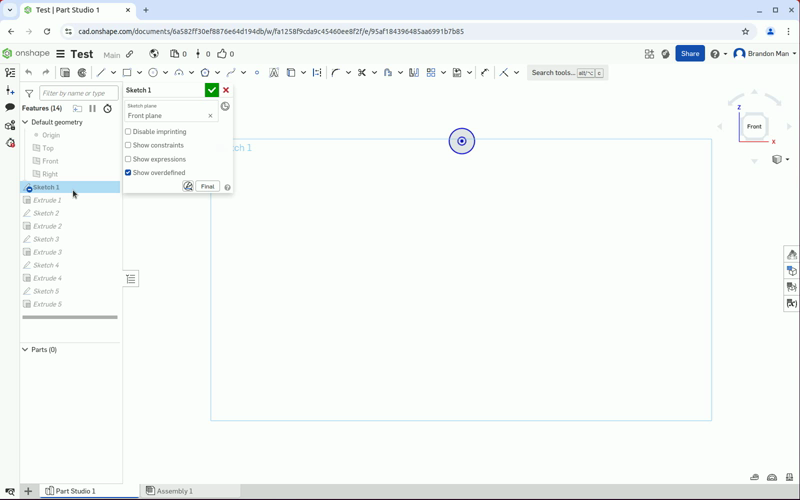
mouse_move(229, 92)
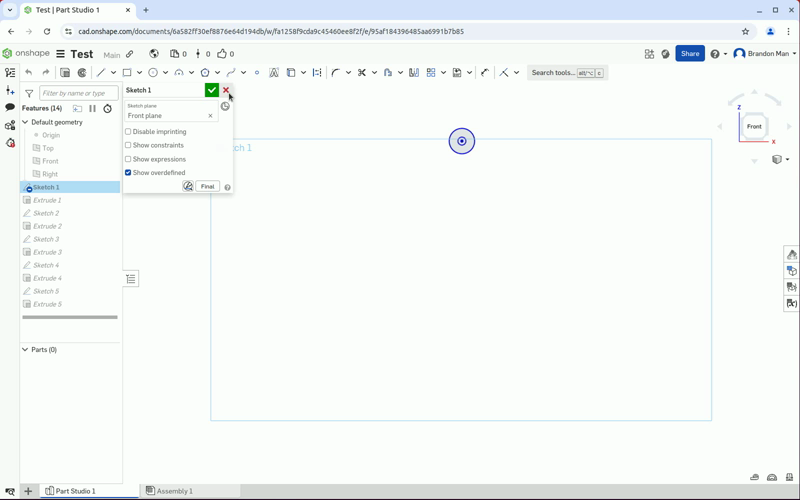
click(229, 92)
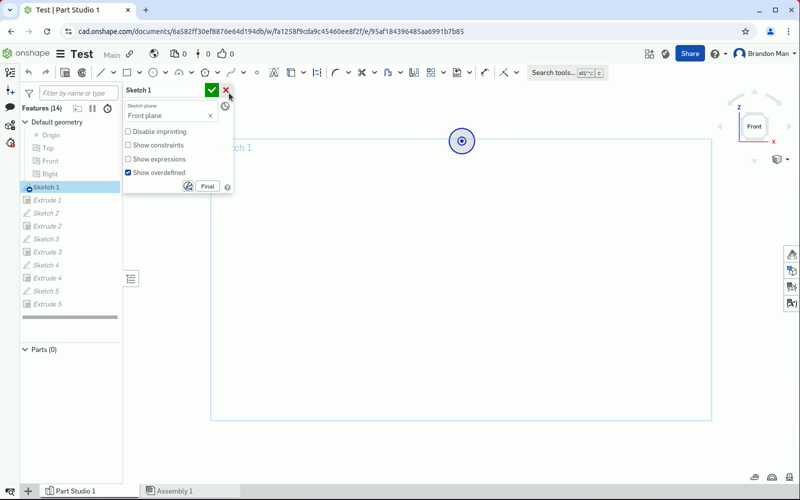
key(shift+s)
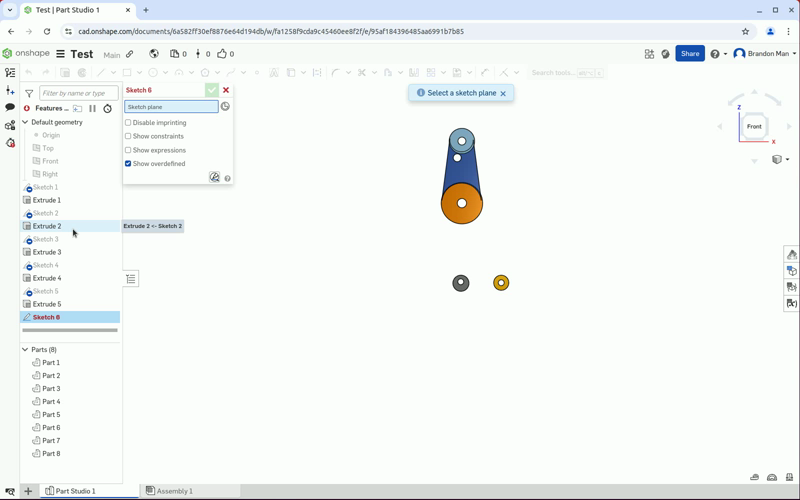
scroll(3)
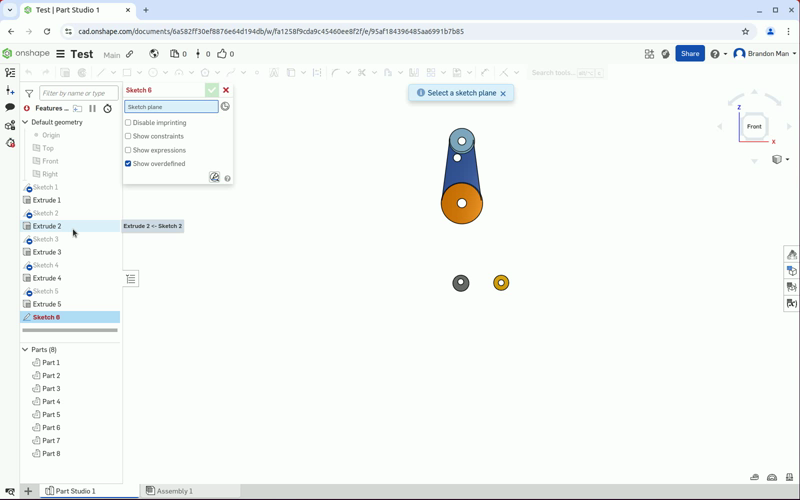
mouse_move(73, 163)
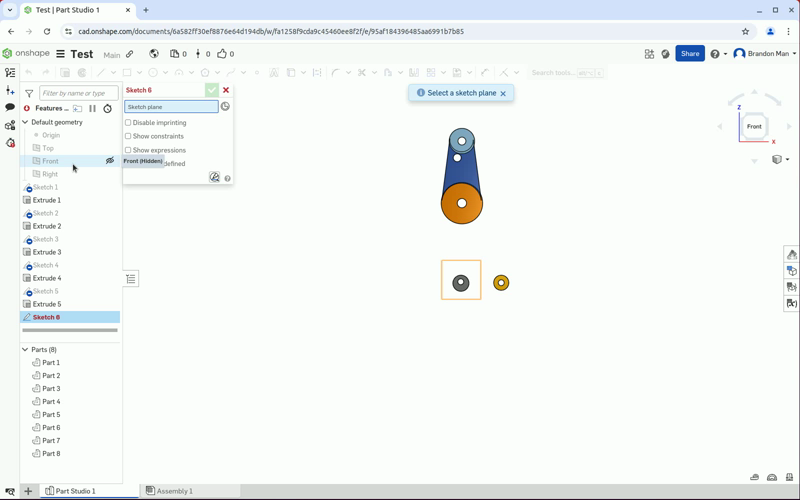
click(73, 163)
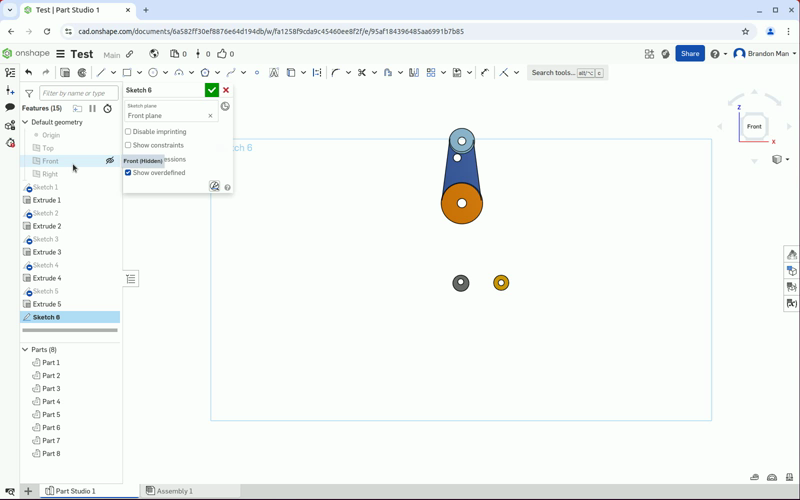
mouse_move(73, 352)
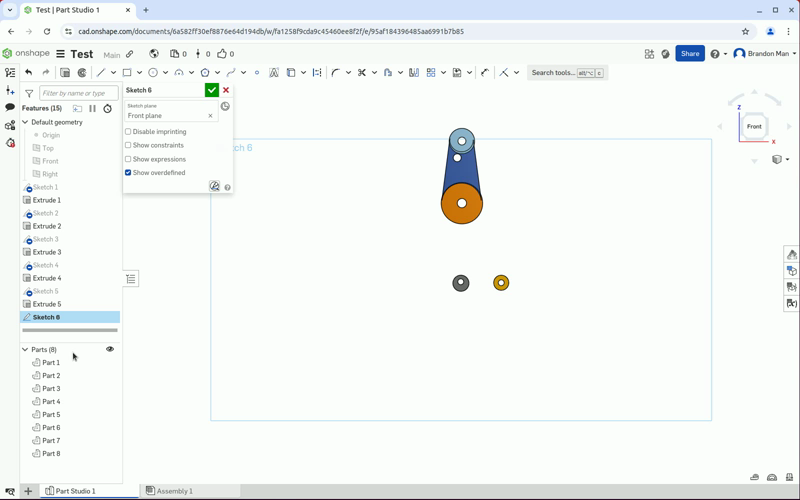
key(y)
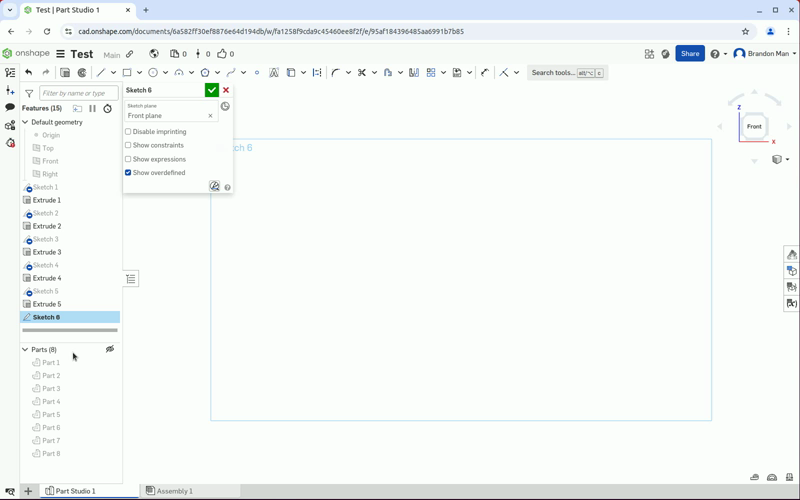
key(l)
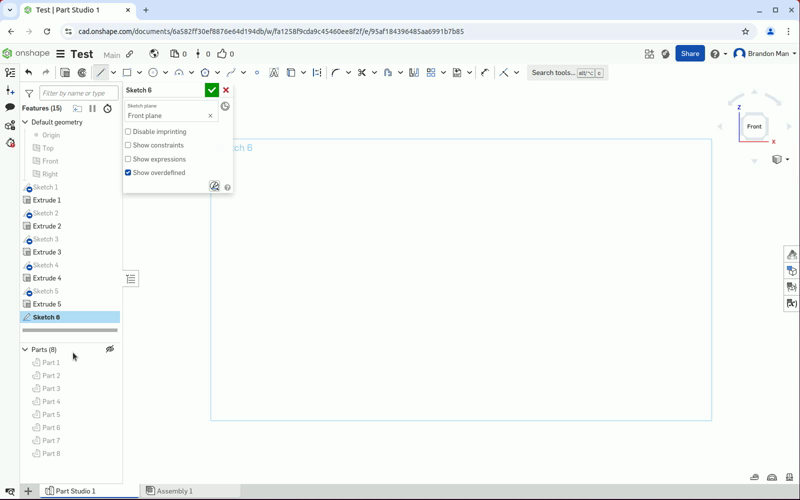
key_down(shift)
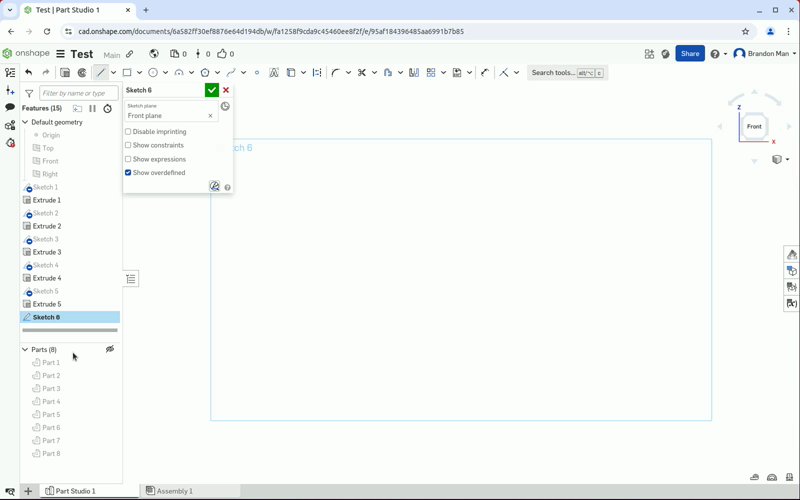
mouse_move(446, 226)
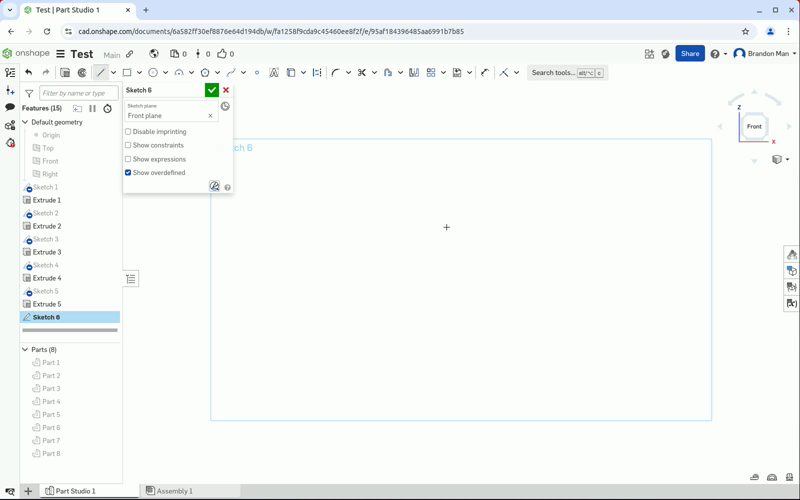
click(446, 226)
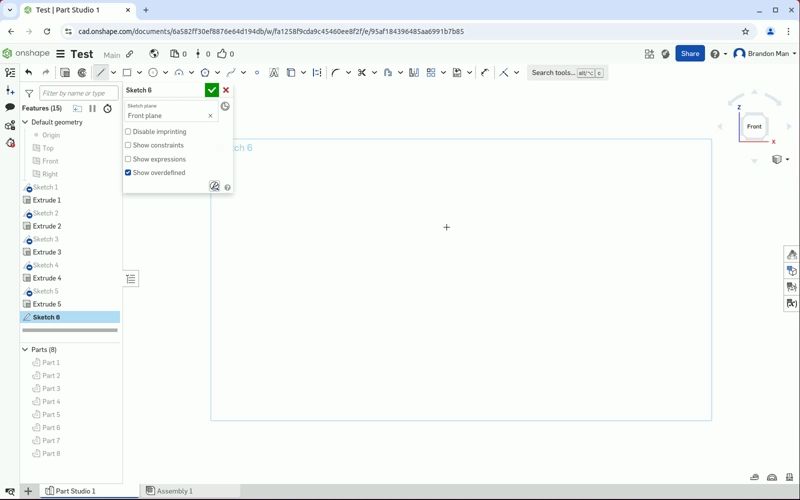
key_up(shift)
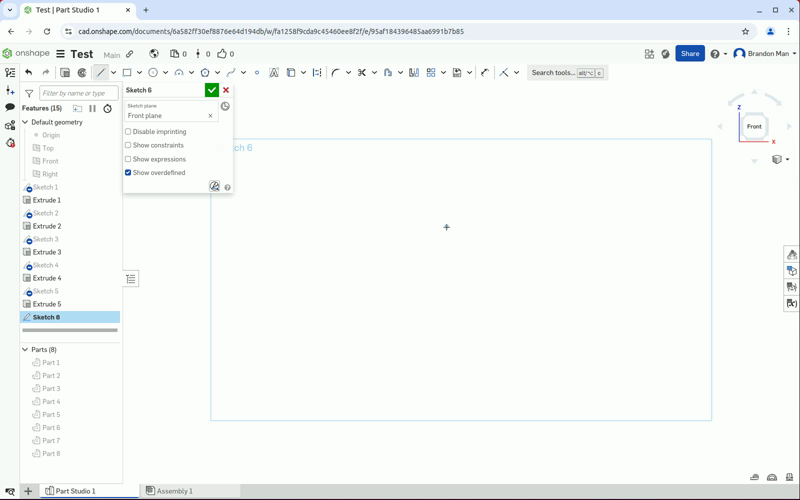
key_down(shift)
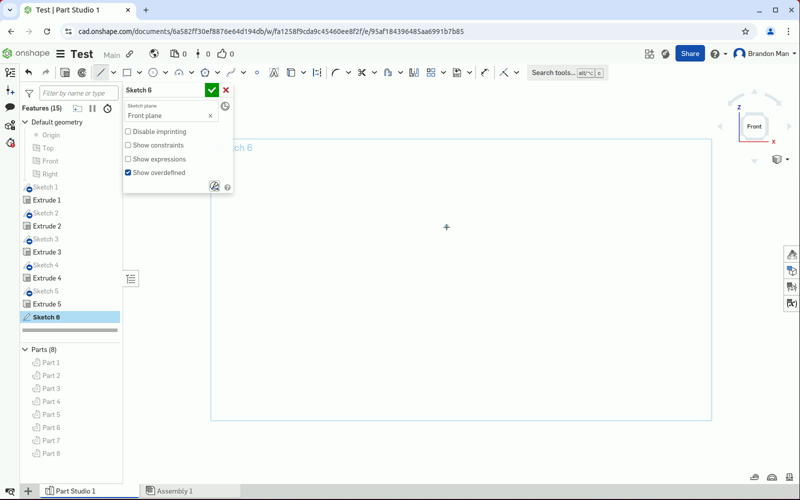
mouse_move(476, 226)
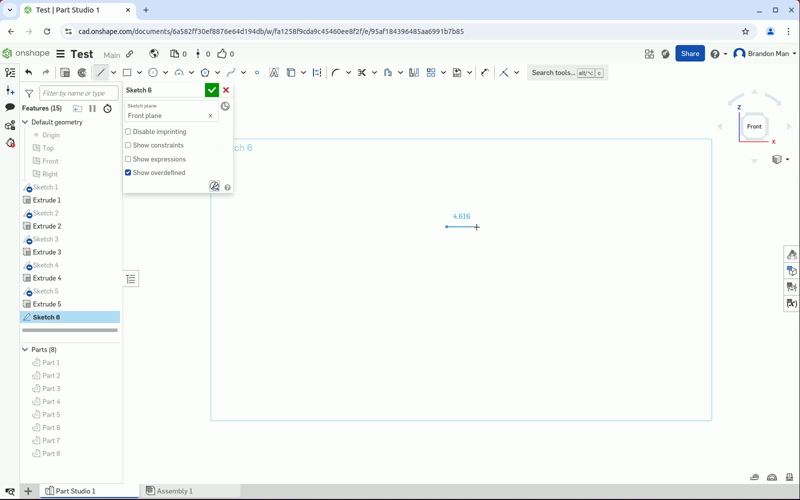
mouse_move(452, 282)
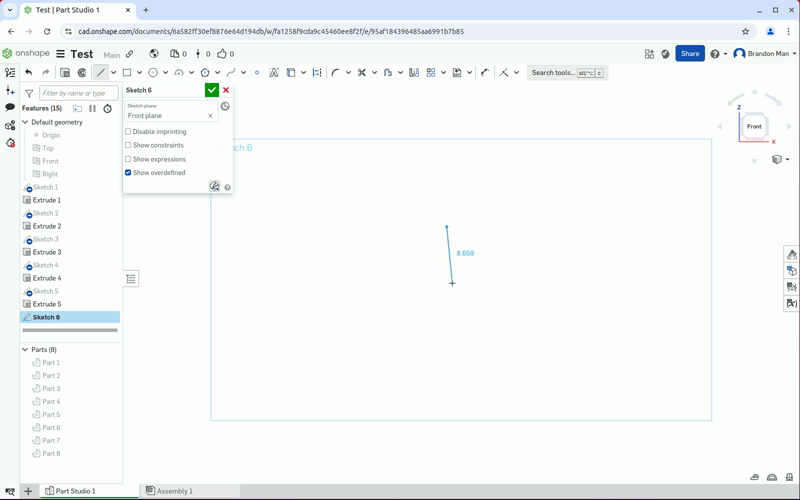
click(452, 282)
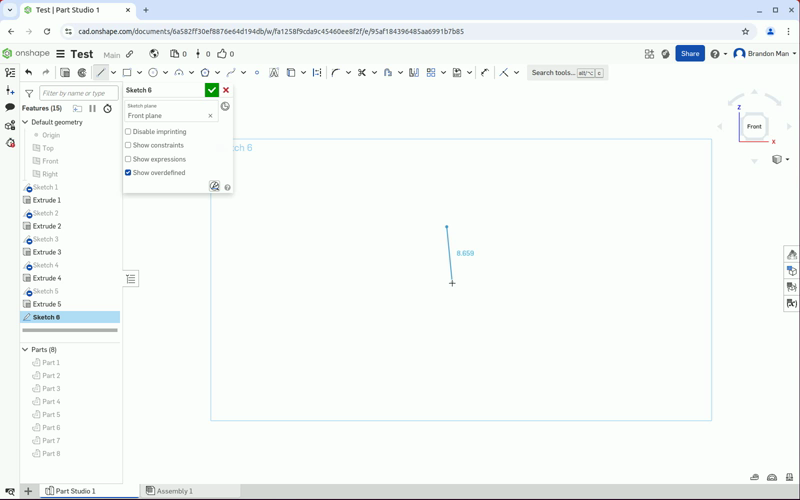
key_up(shift)
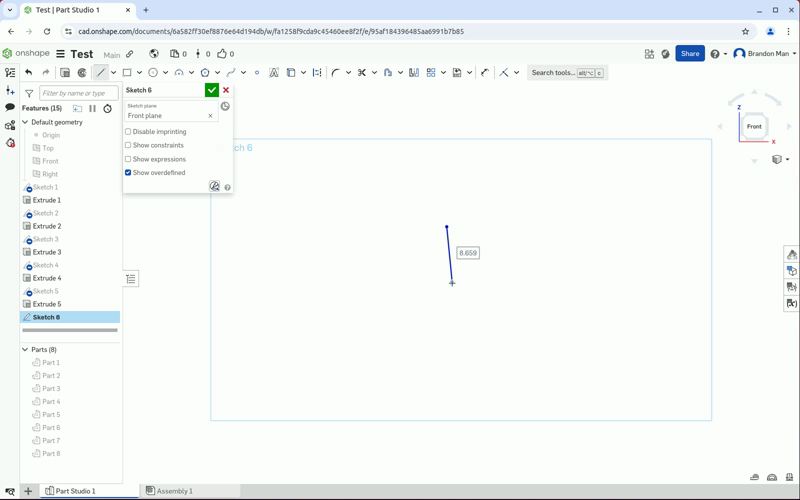
key(esc)
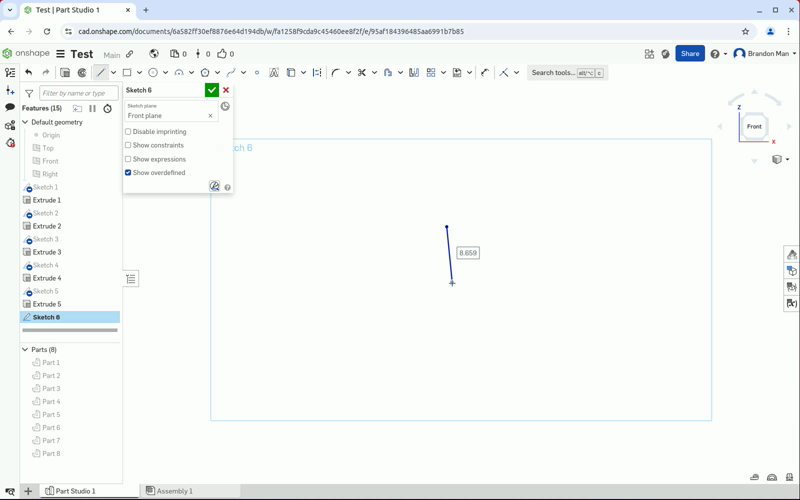
key(a)
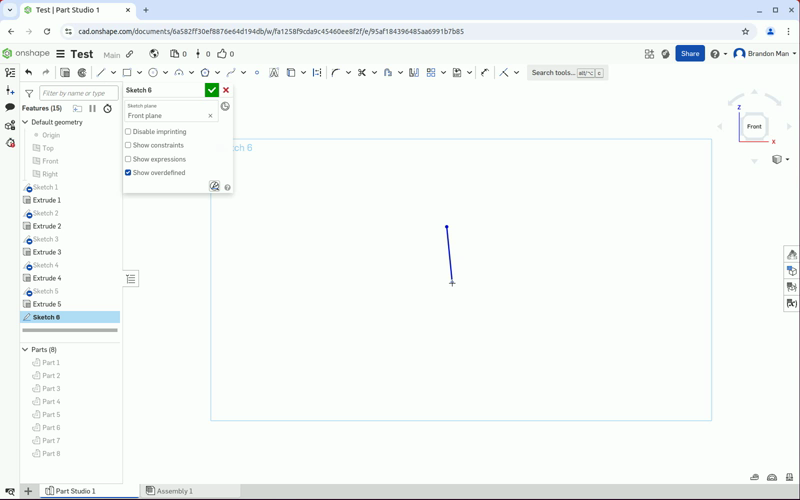
mouse_move(452, 282)
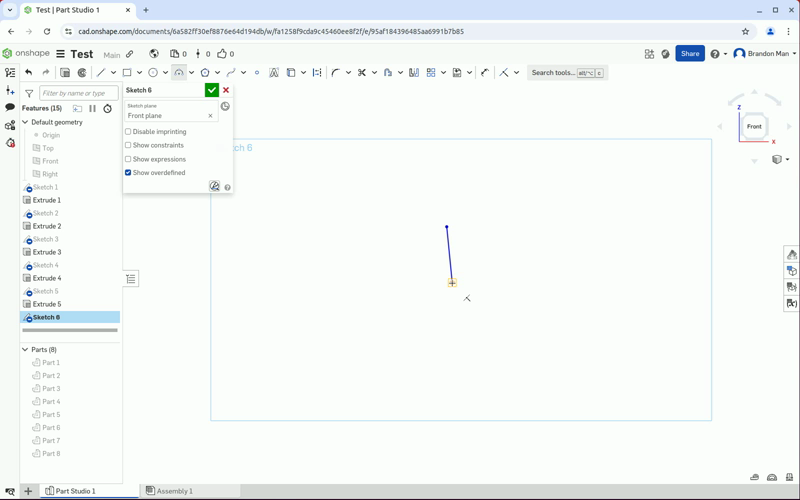
click(452, 282)
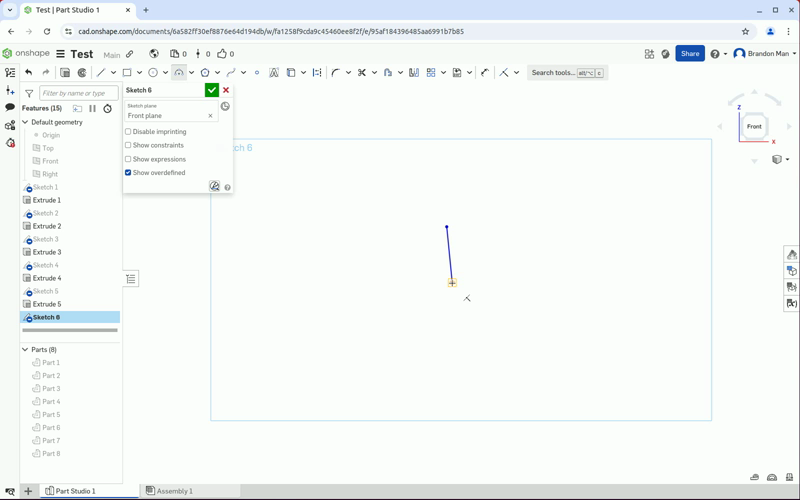
key_down(shift)
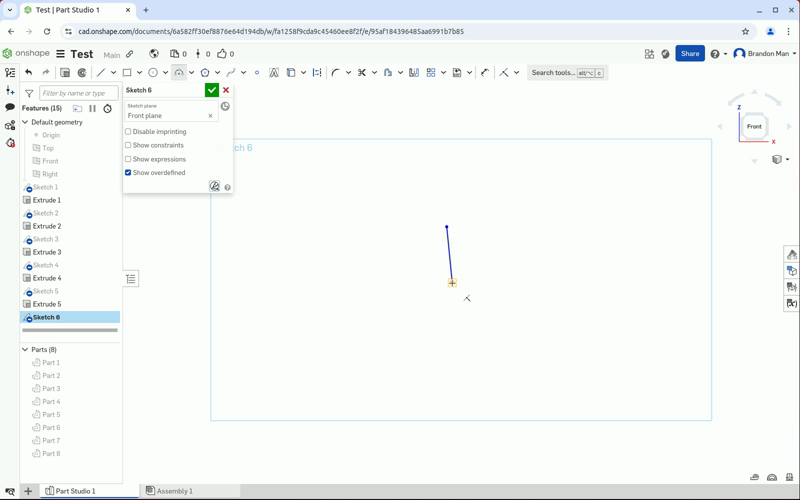
mouse_move(461, 291)
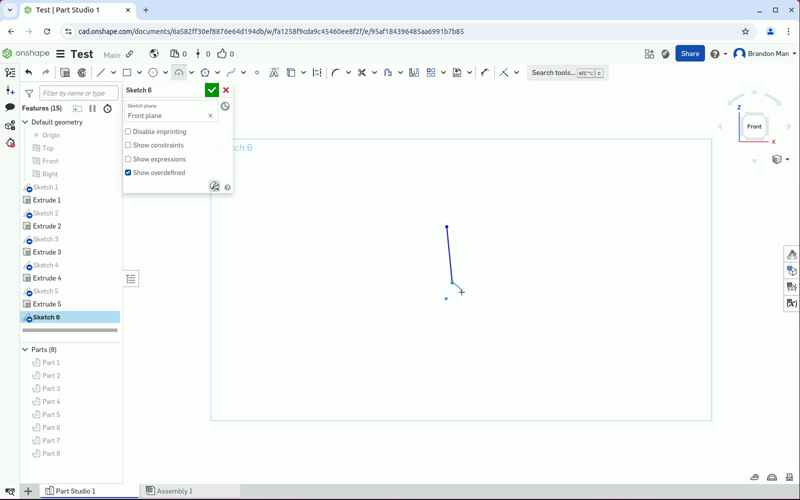
click(461, 291)
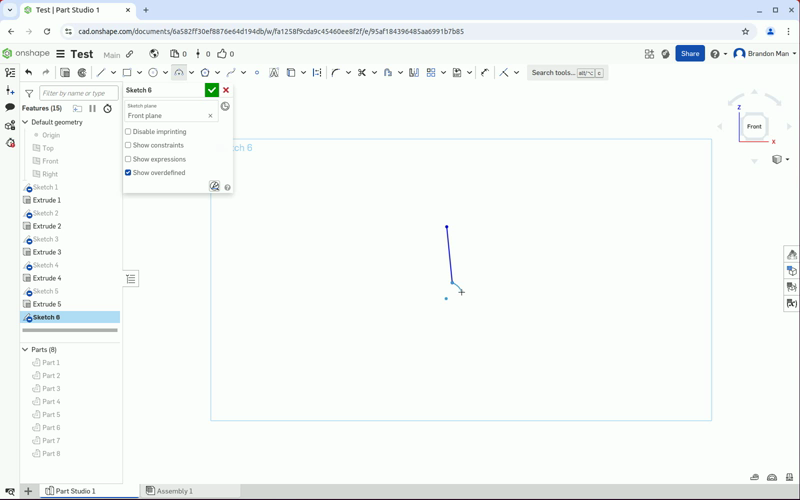
mouse_move(467, 276)
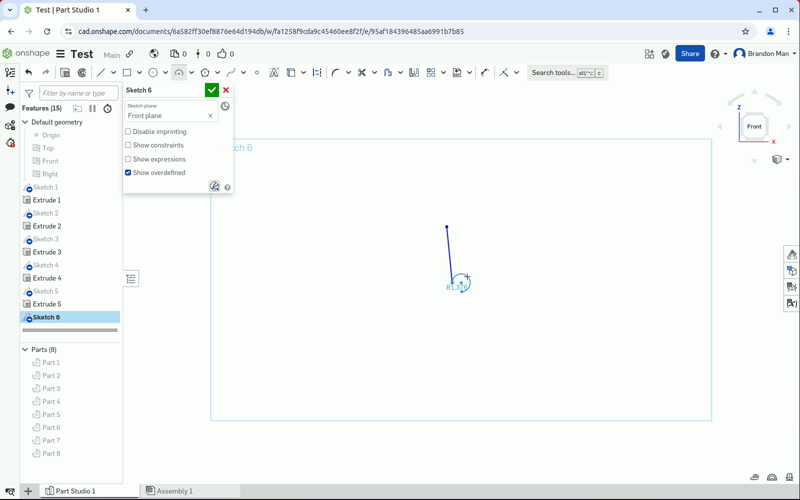
click(467, 276)
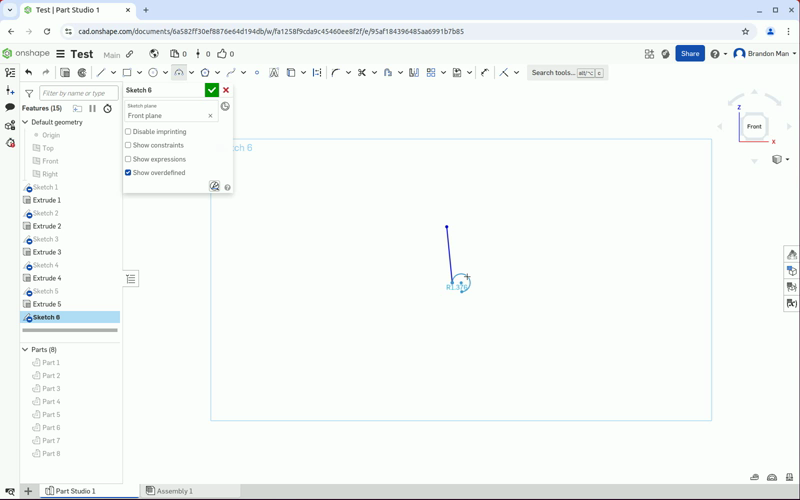
key_up(shift)
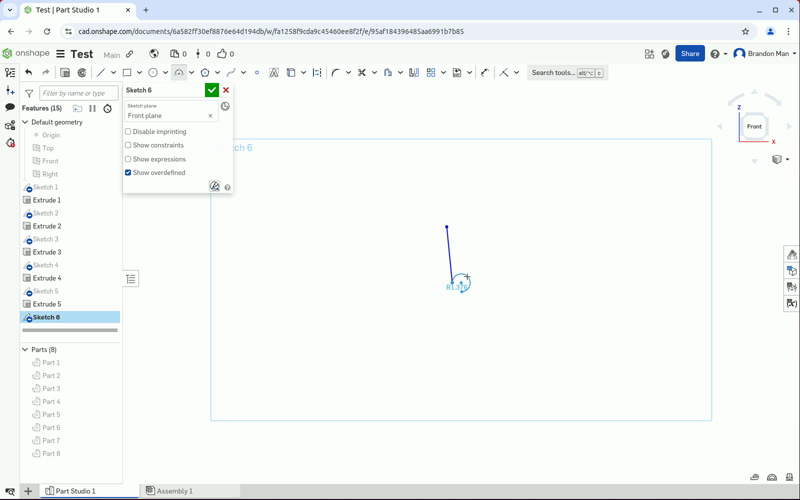
key(esc)
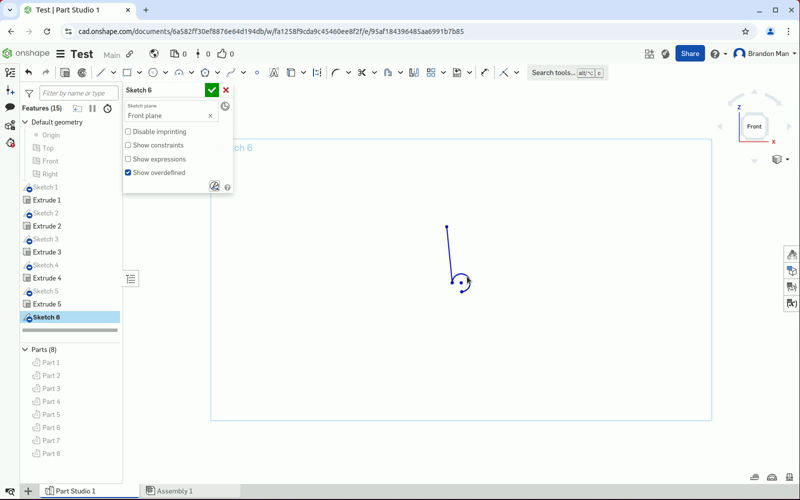
key(l)
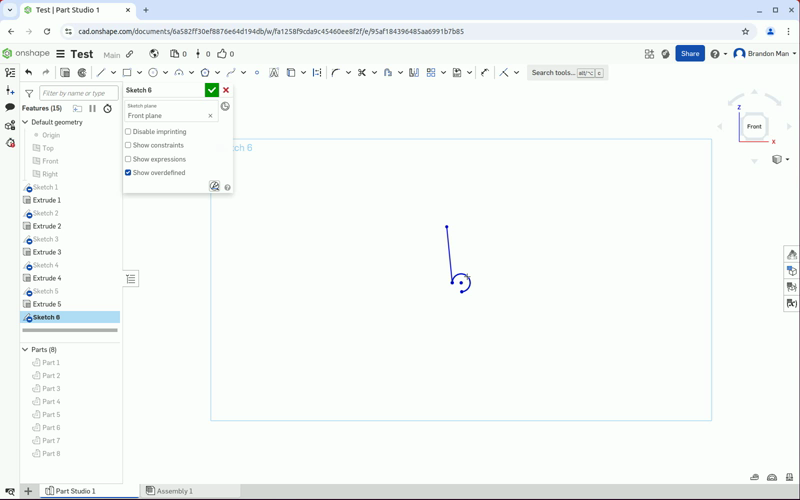
mouse_move(461, 291)
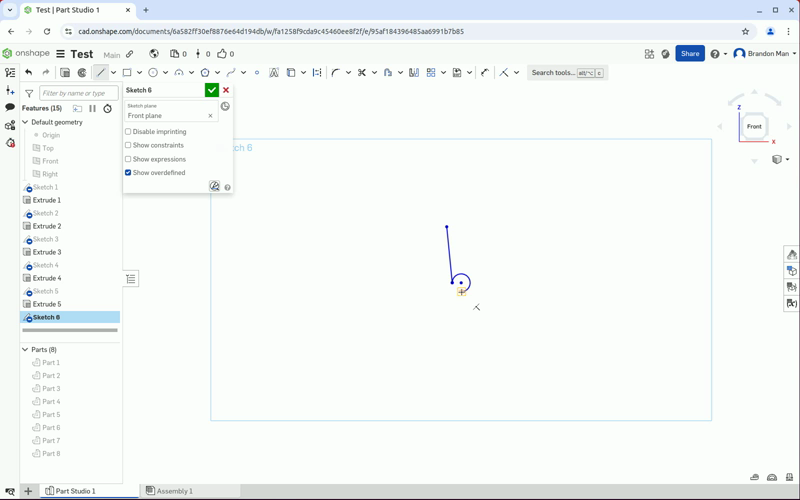
click(461, 291)
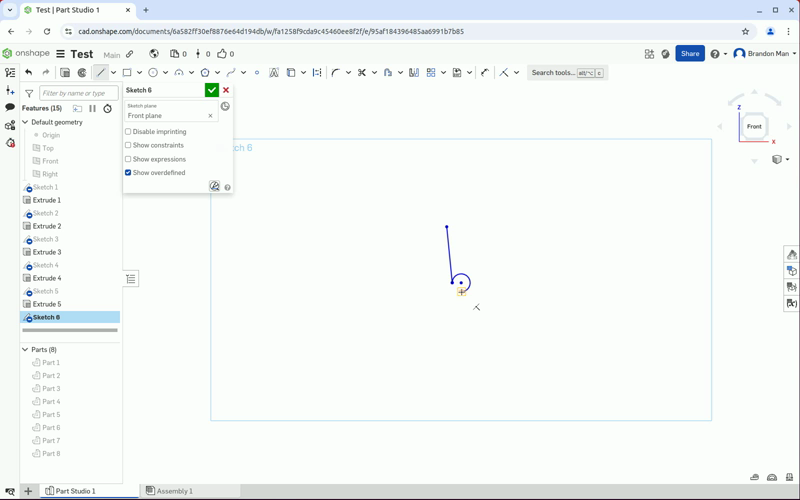
key_down(shift)
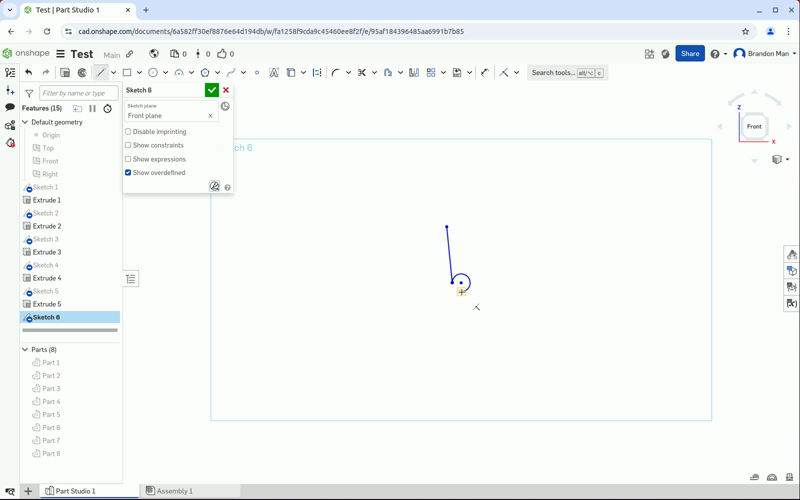
mouse_move(491, 291)
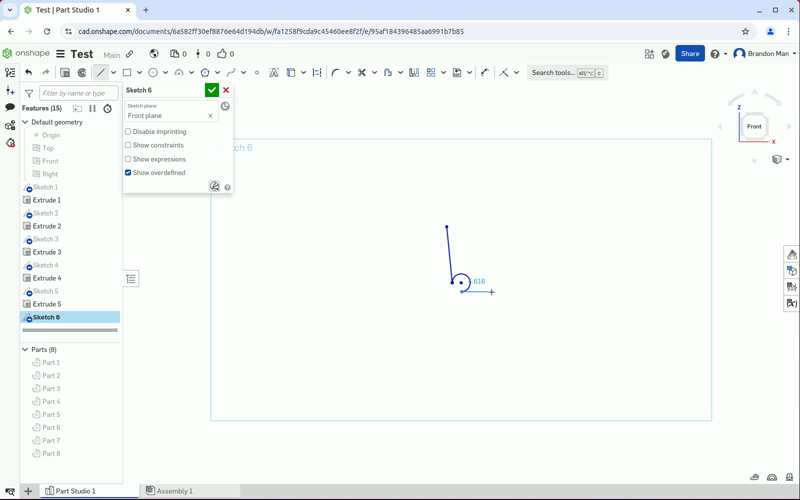
mouse_move(502, 290)
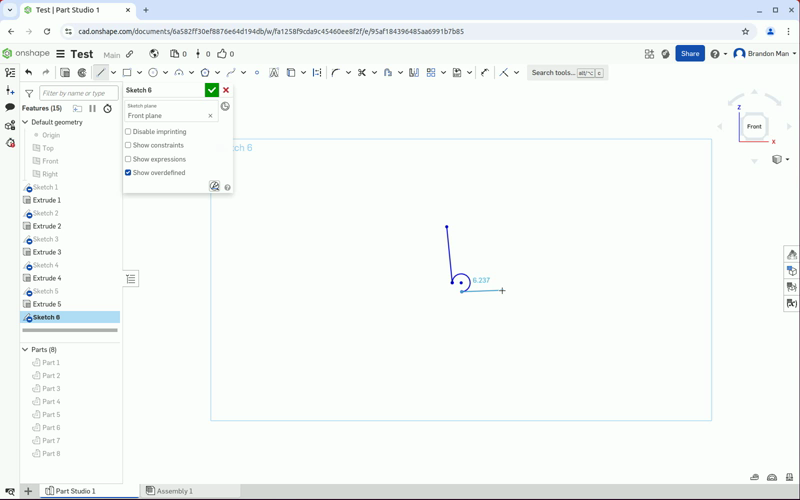
click(502, 290)
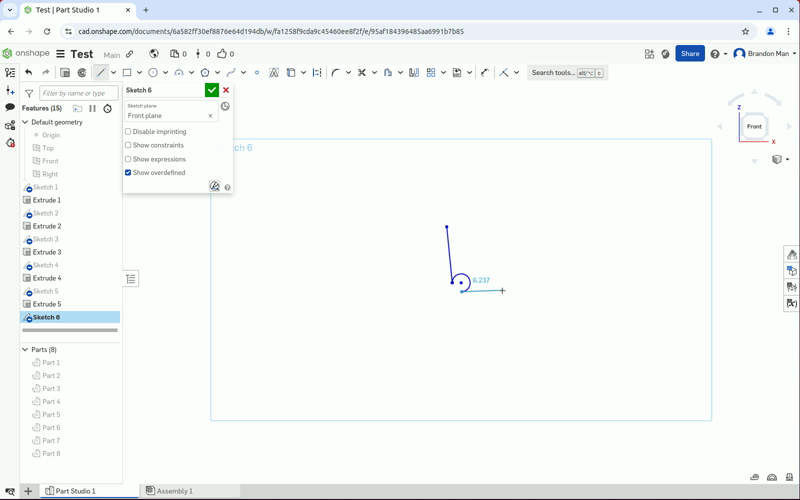
key_up(shift)
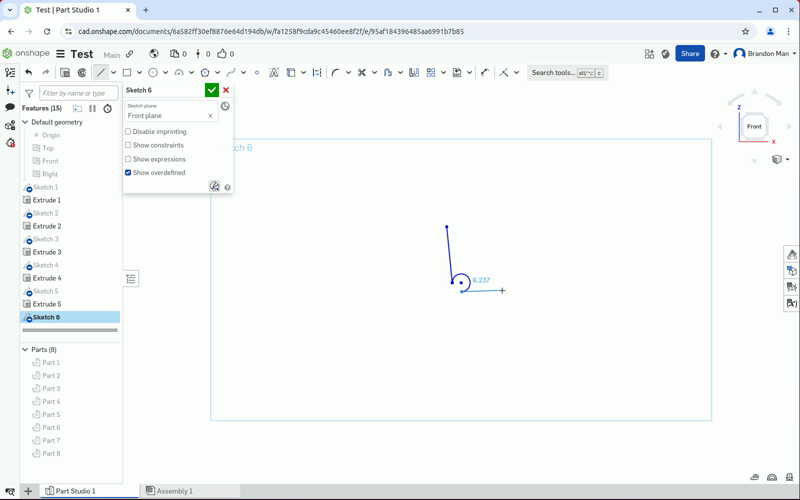
key(esc)
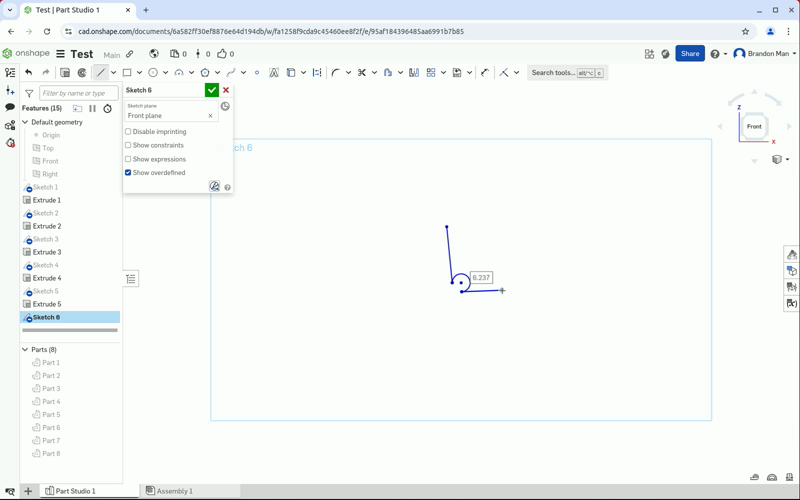
key(a)
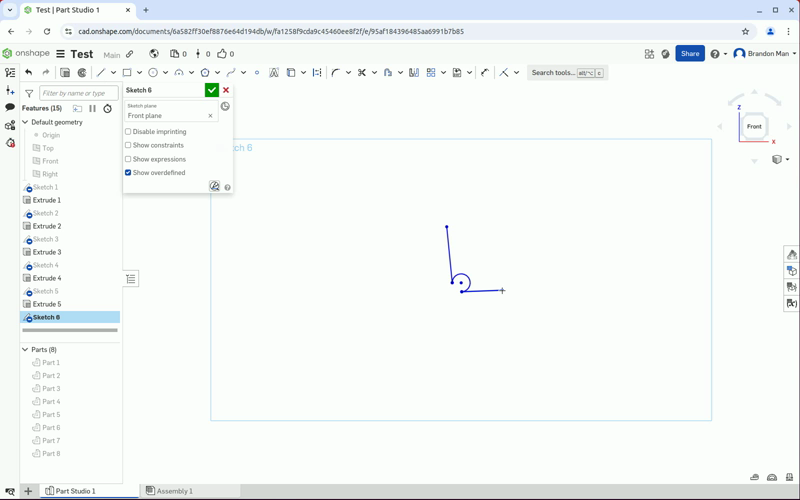
mouse_move(502, 290)
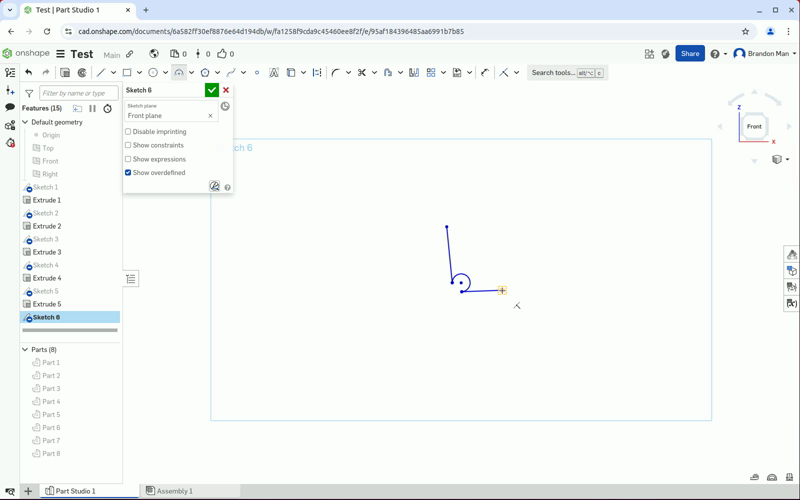
click(502, 290)
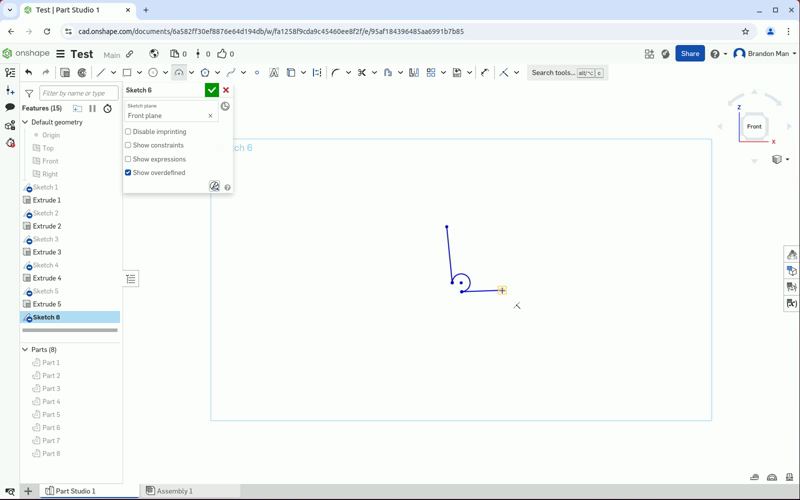
key_down(shift)
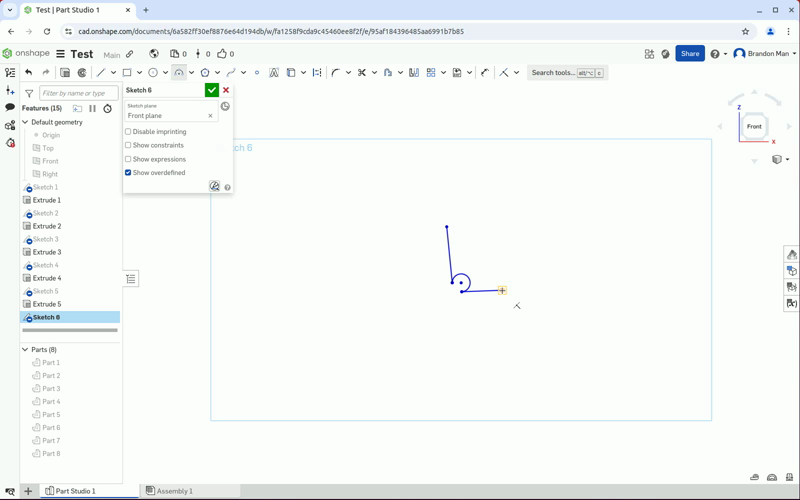
mouse_move(502, 276)
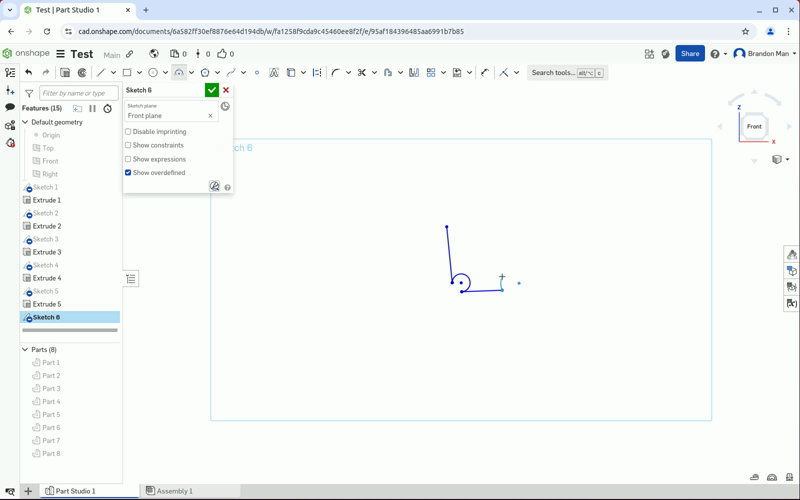
click(502, 276)
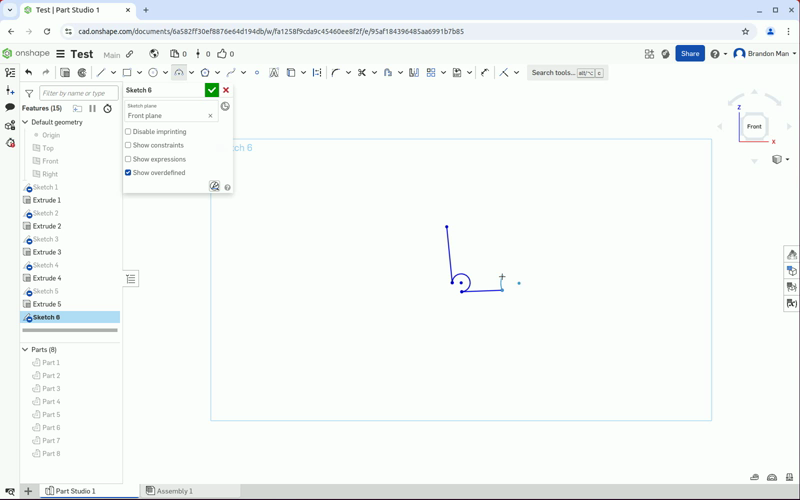
mouse_move(494, 282)
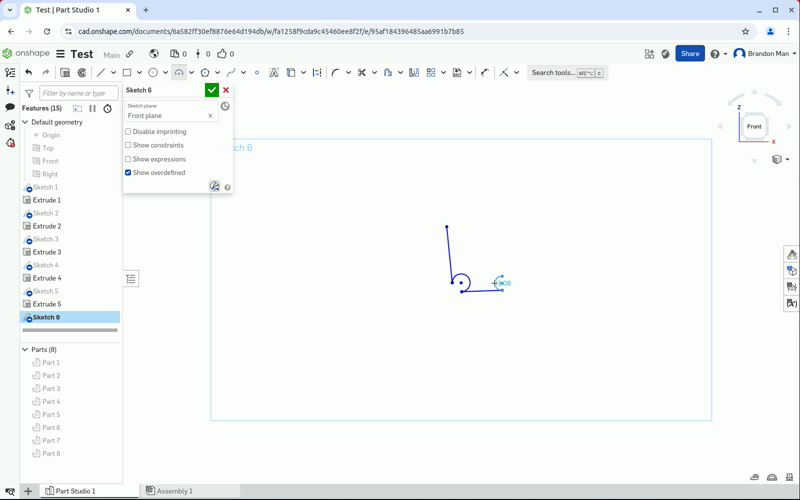
click(494, 282)
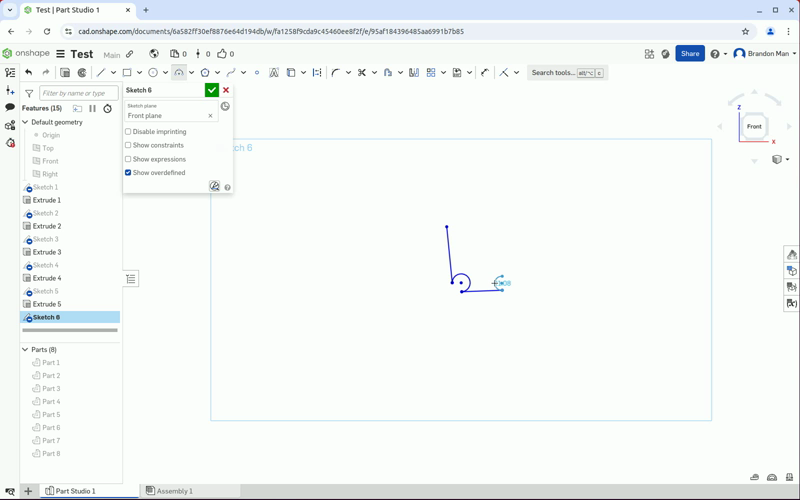
key_up(shift)
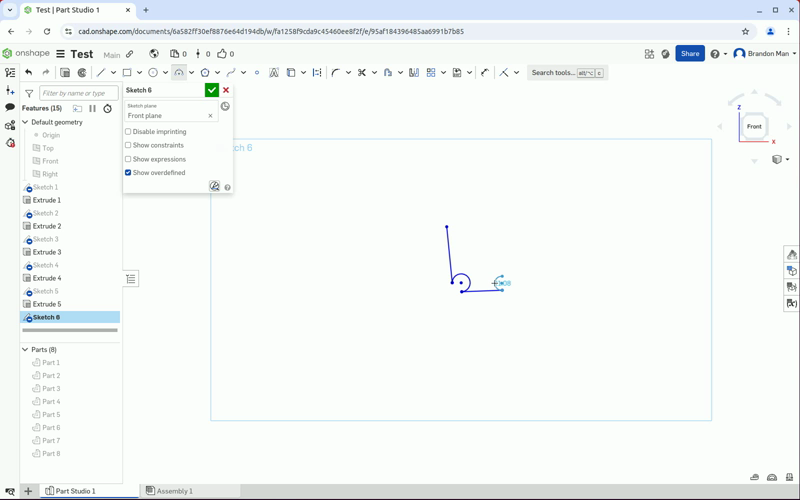
key(esc)
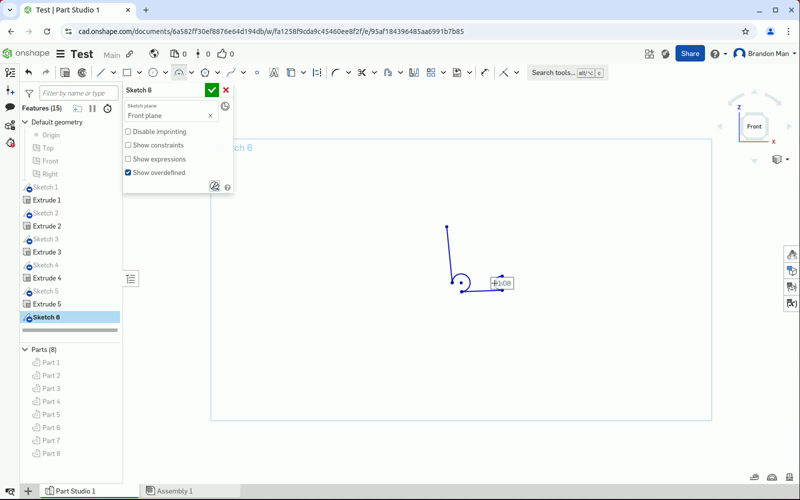
key(l)
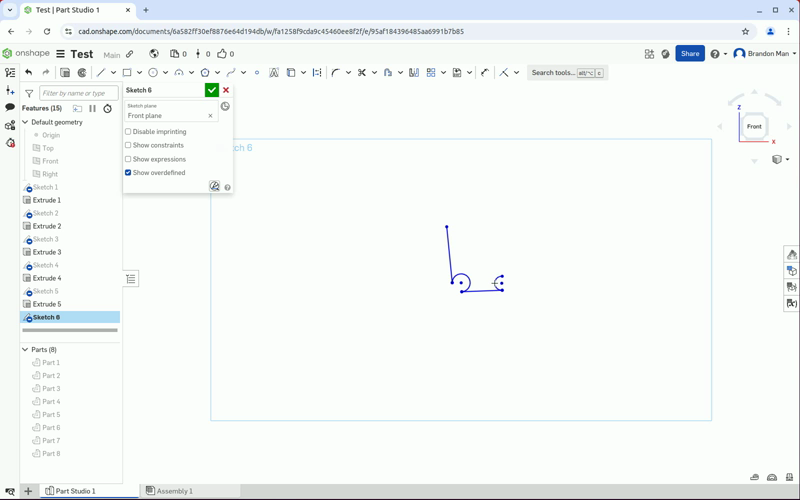
mouse_move(502, 276)
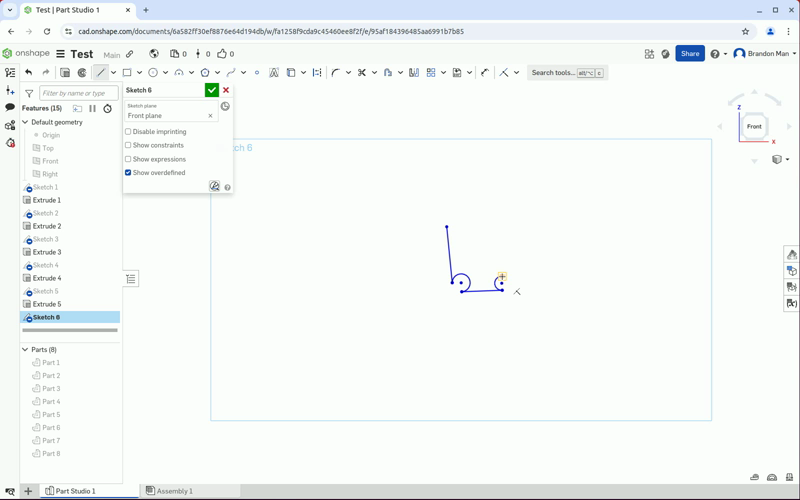
click(502, 276)
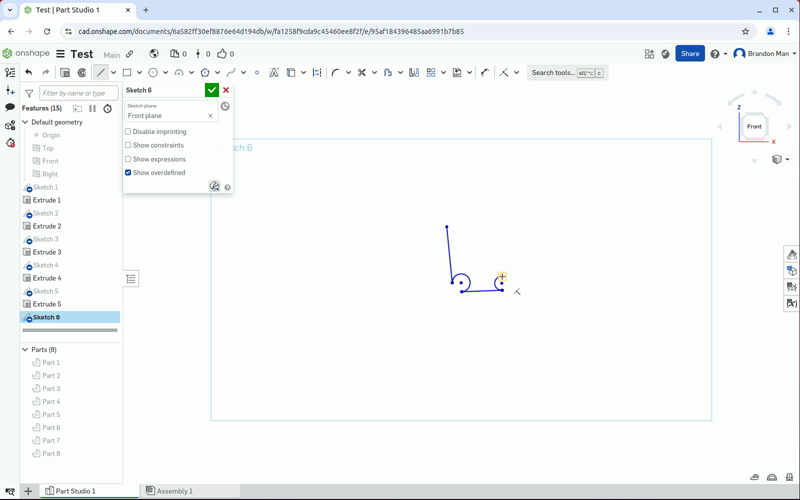
key_down(shift)
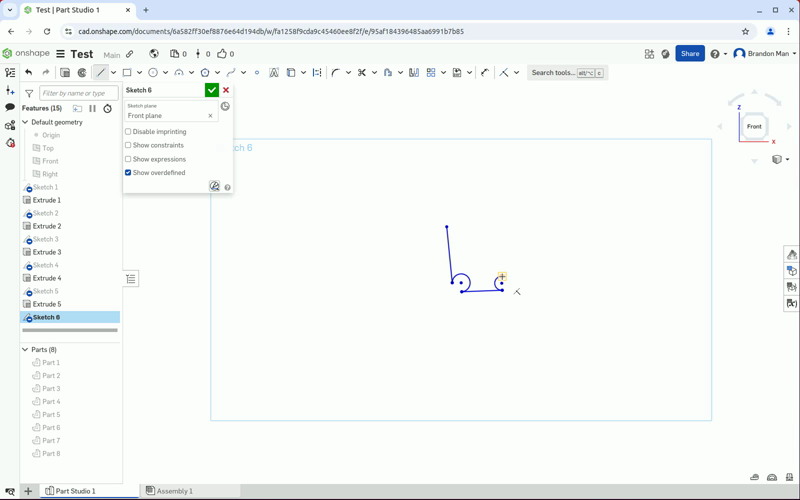
mouse_move(532, 276)
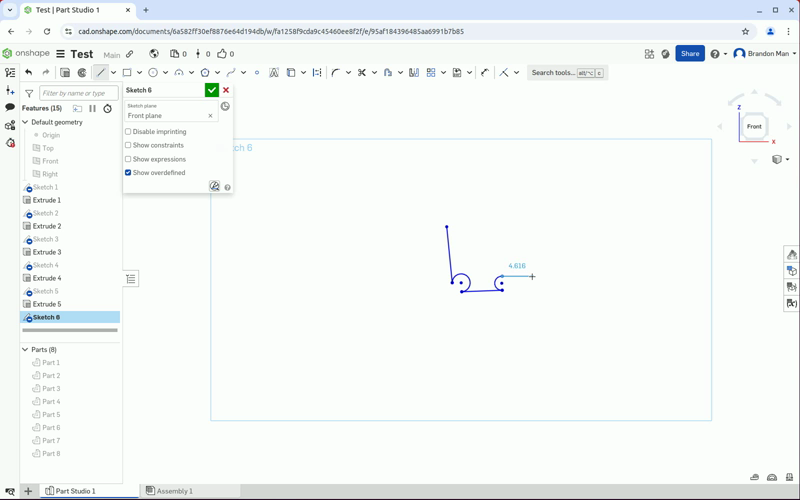
mouse_move(478, 274)
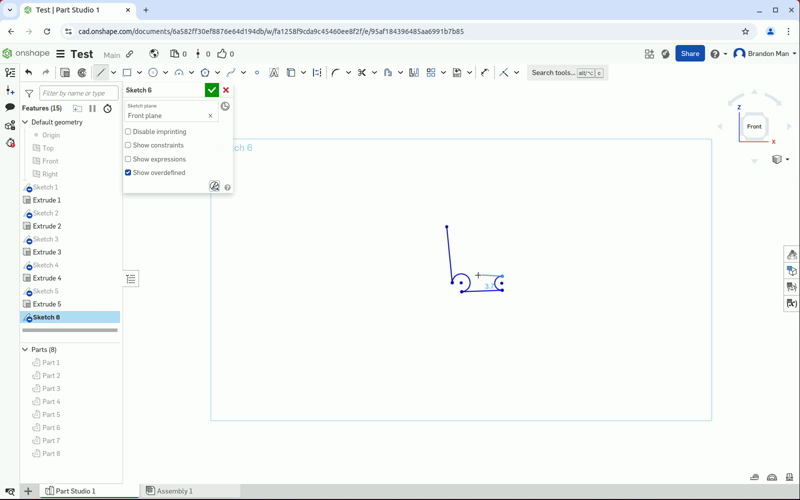
click(478, 274)
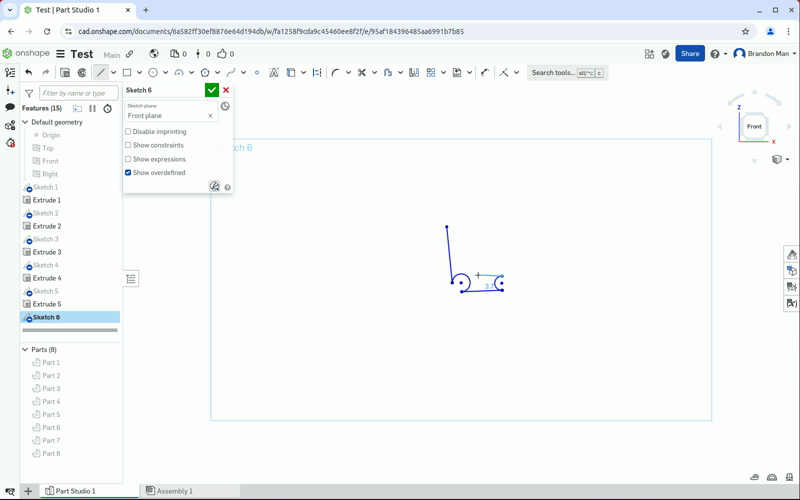
key_up(shift)
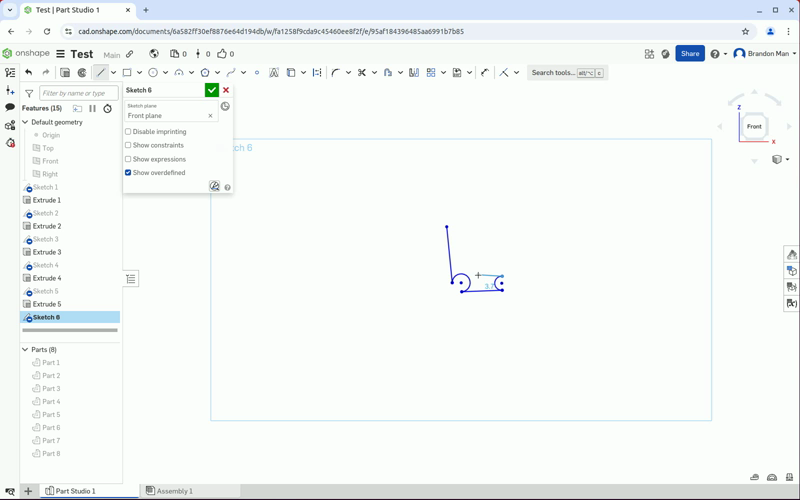
key(esc)
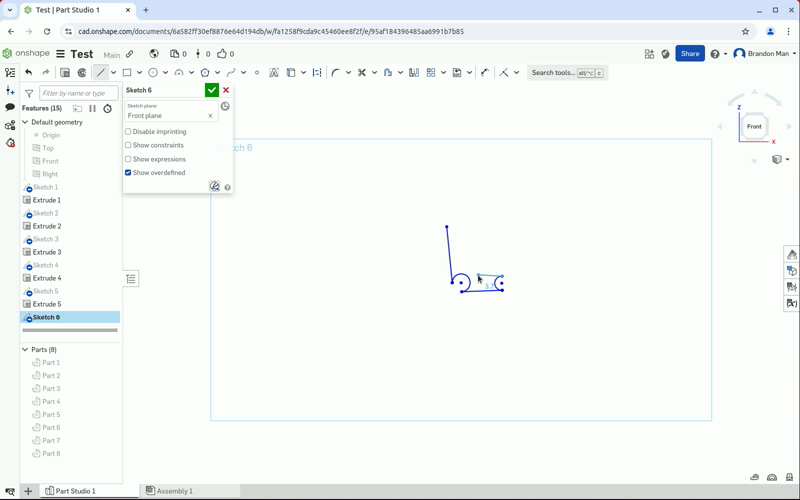
key(a)
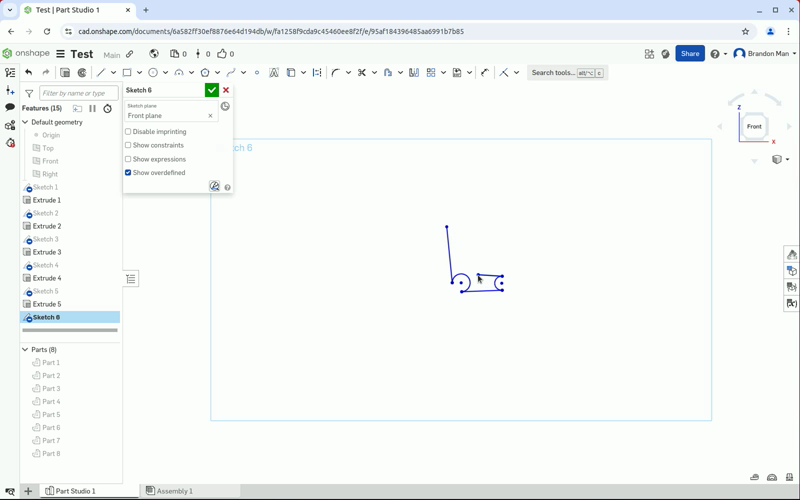
mouse_move(478, 274)
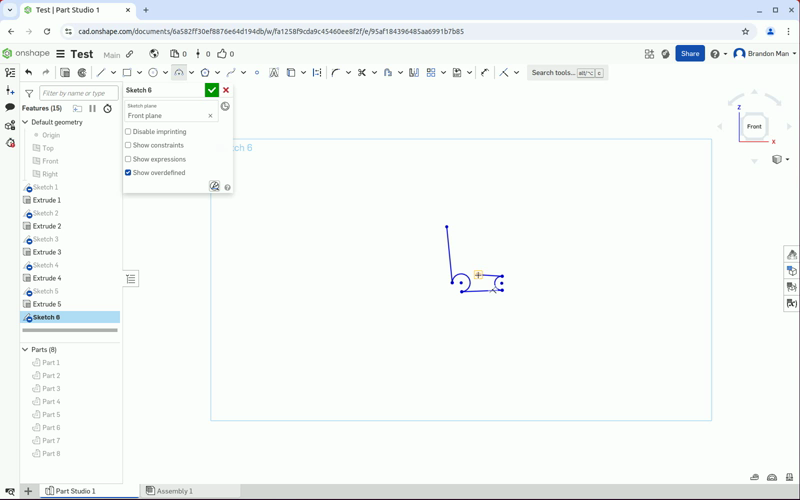
click(478, 274)
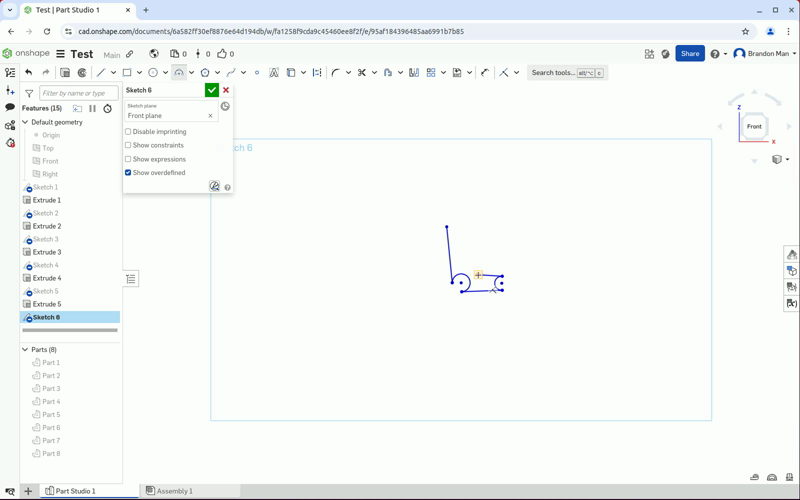
key_down(shift)
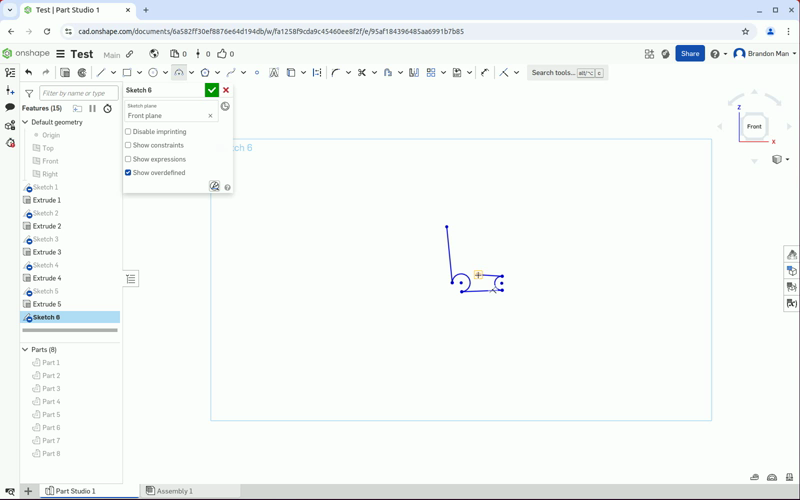
mouse_move(471, 267)
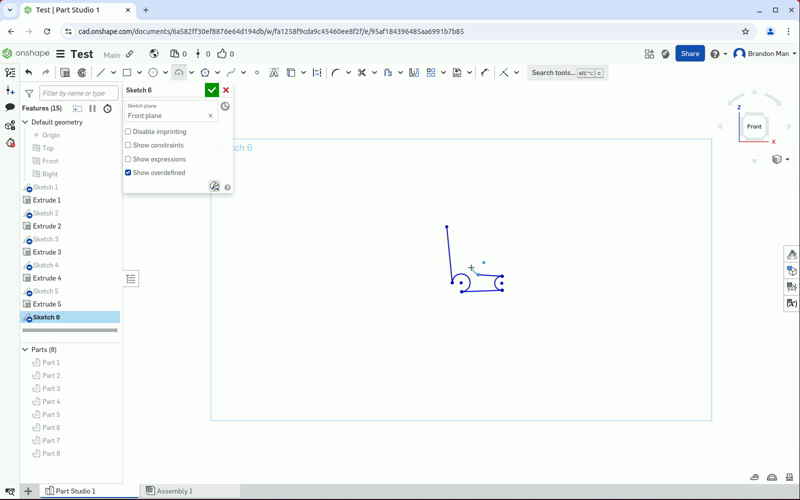
click(471, 267)
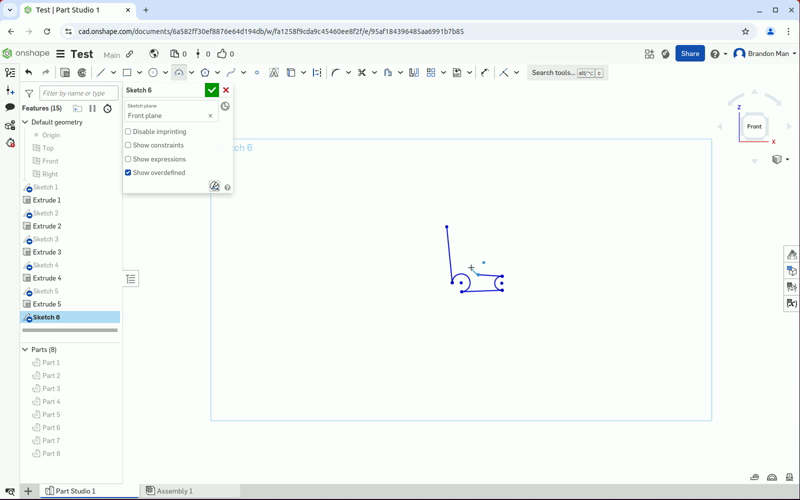
mouse_move(473, 272)
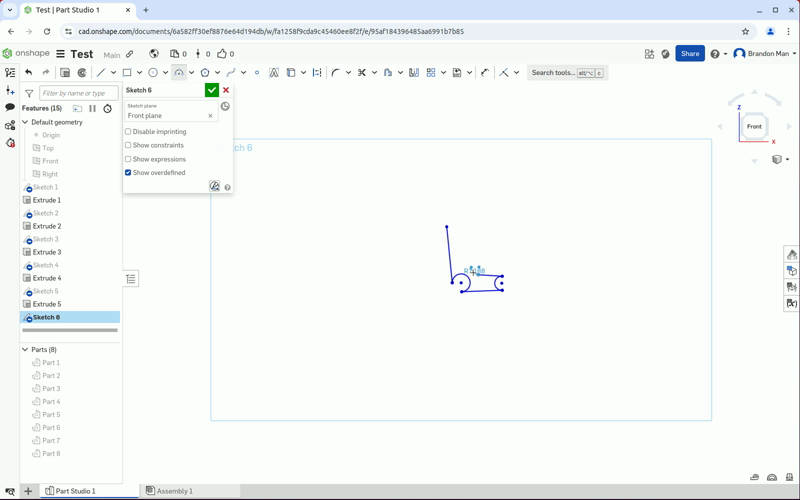
click(473, 272)
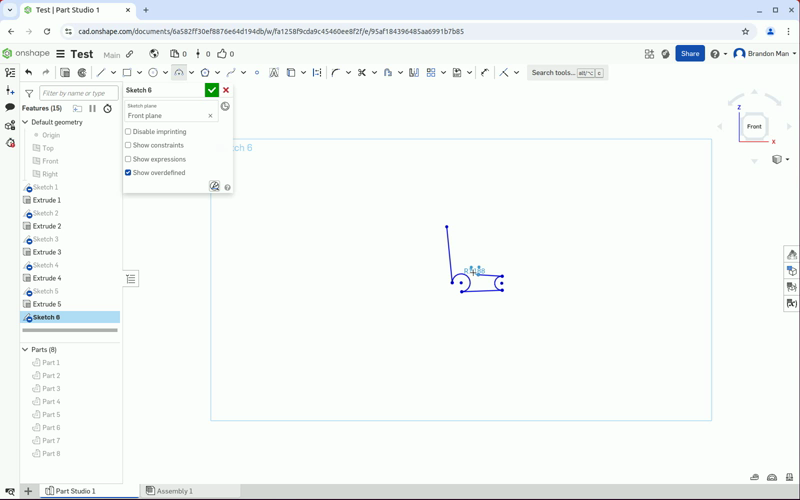
key_up(shift)
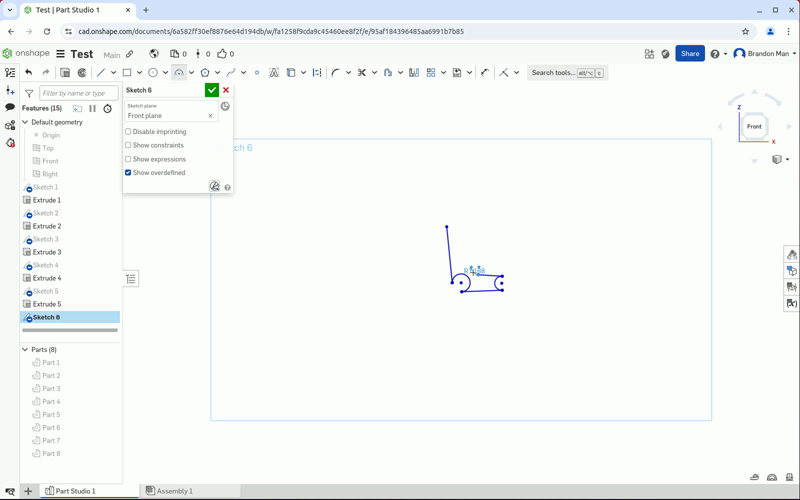
key(esc)
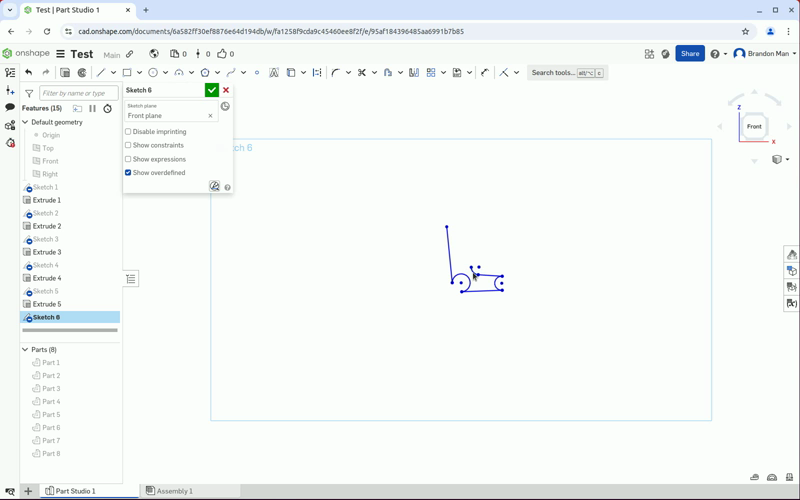
key(l)
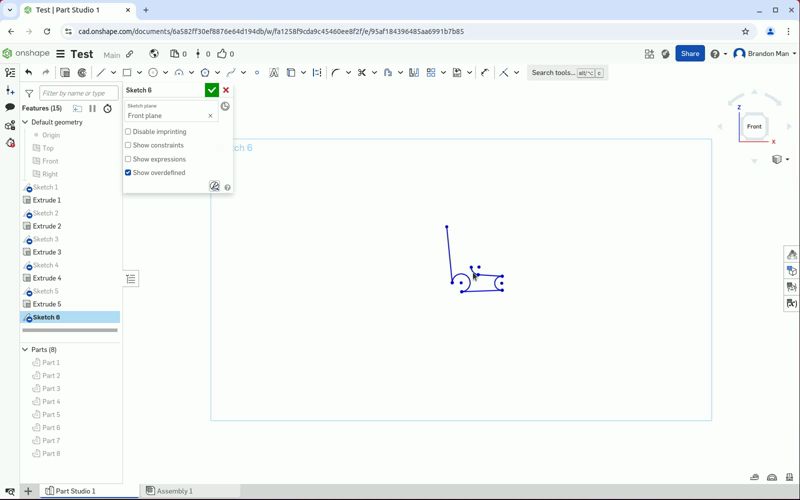
mouse_move(471, 267)
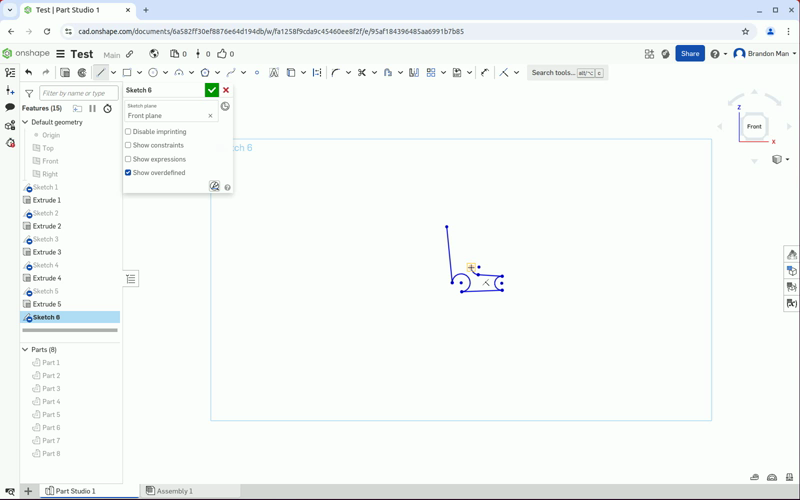
click(471, 267)
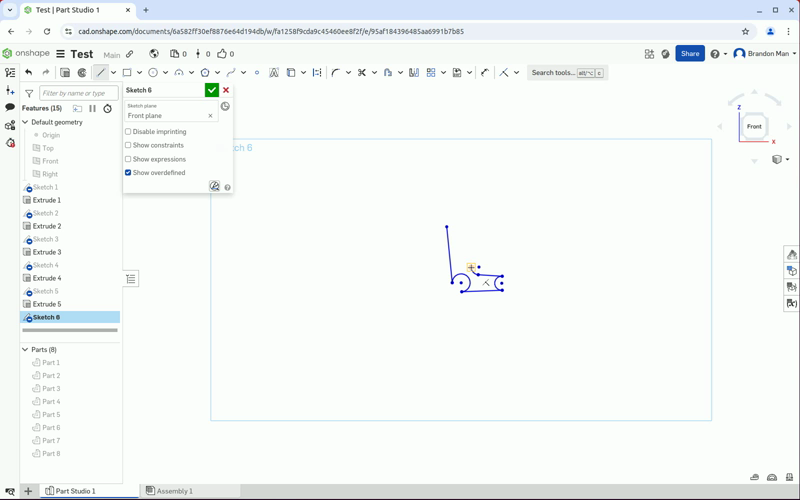
key_down(shift)
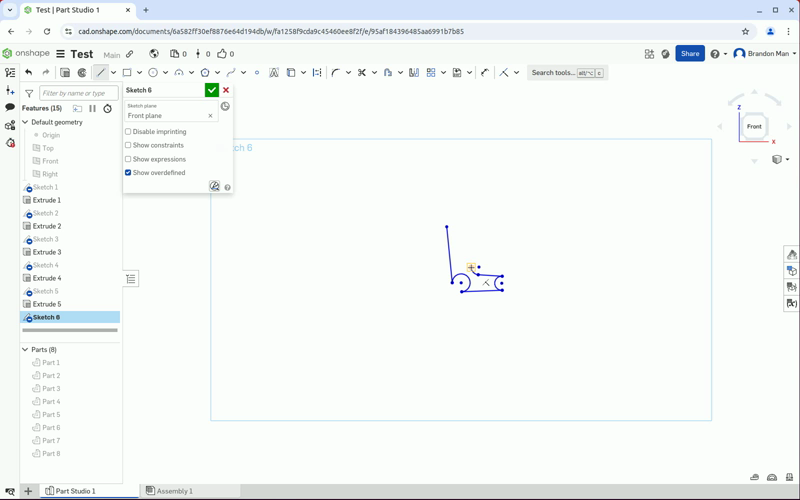
mouse_move(501, 267)
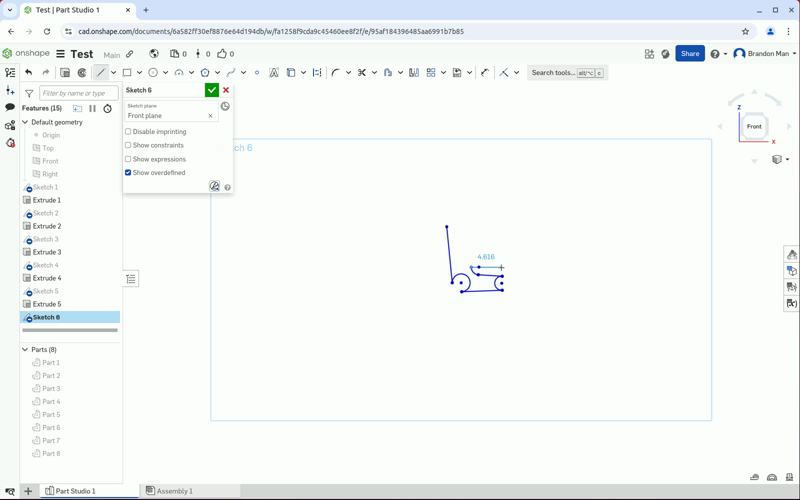
mouse_move(475, 226)
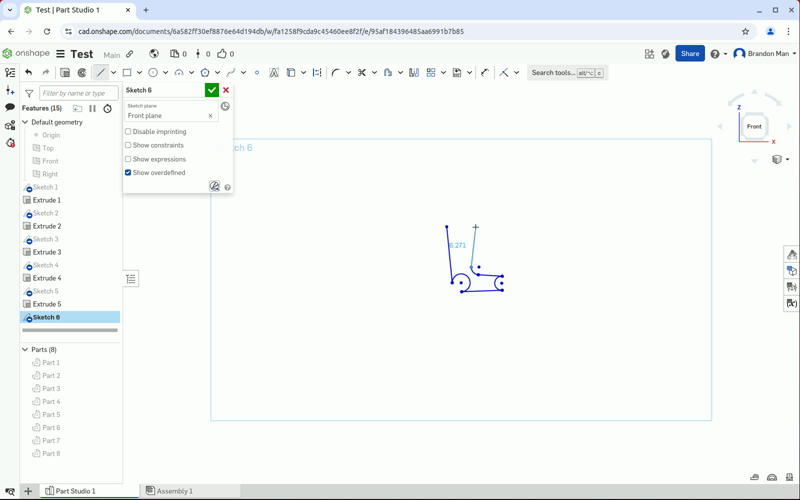
click(475, 226)
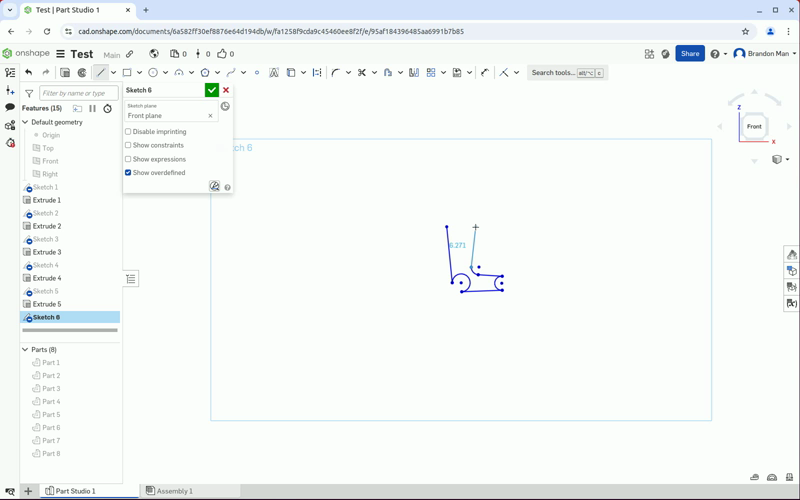
key_up(shift)
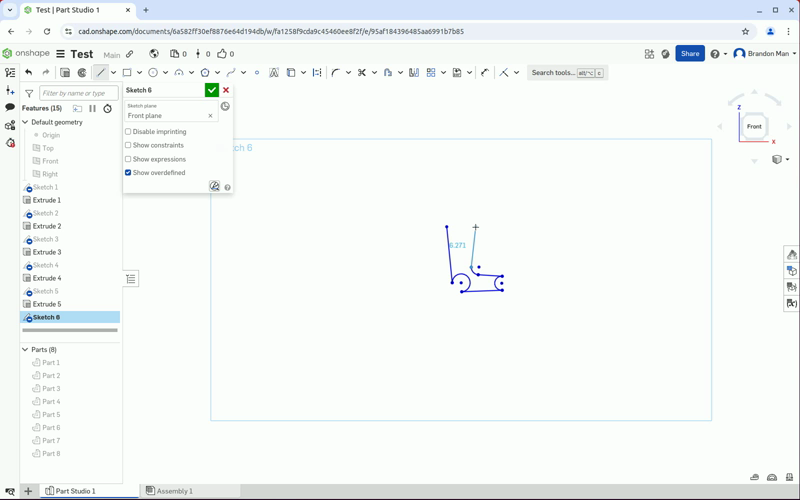
key(esc)
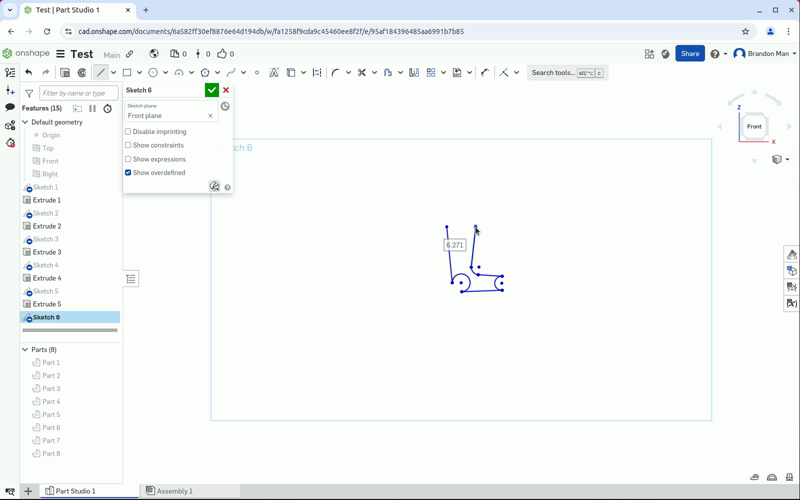
key(a)
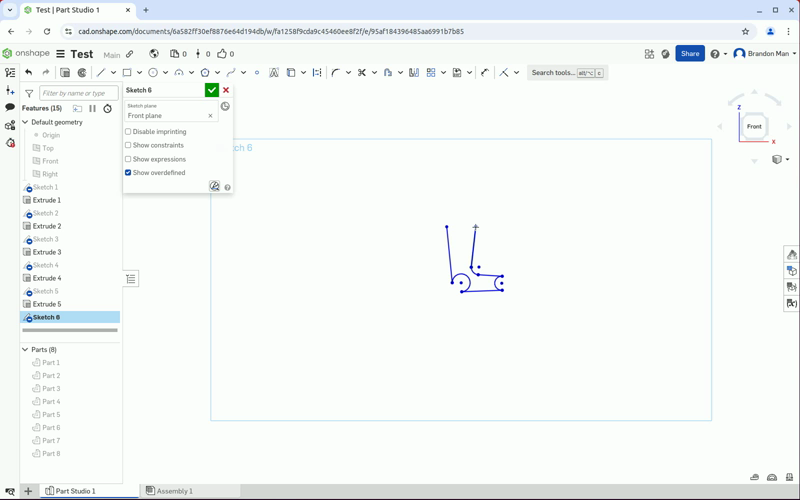
mouse_move(475, 226)
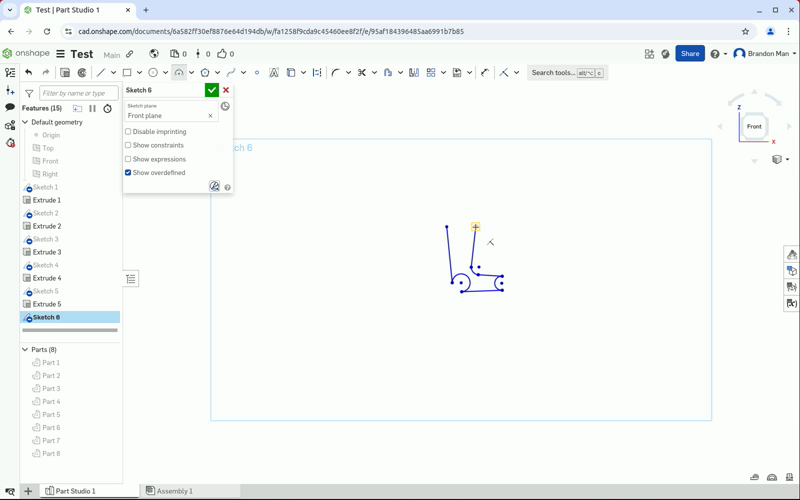
click(475, 226)
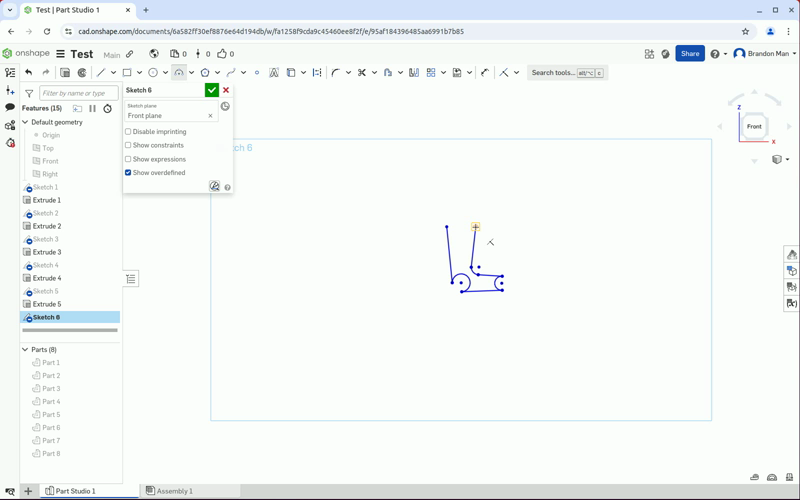
mouse_move(446, 226)
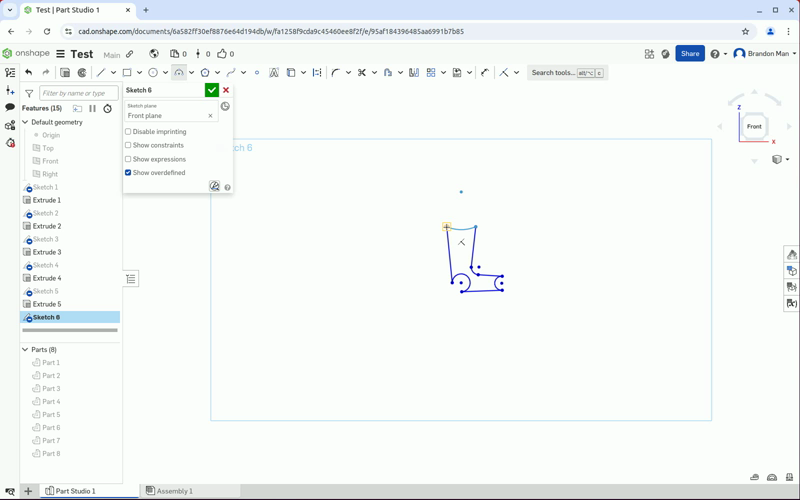
click(446, 226)
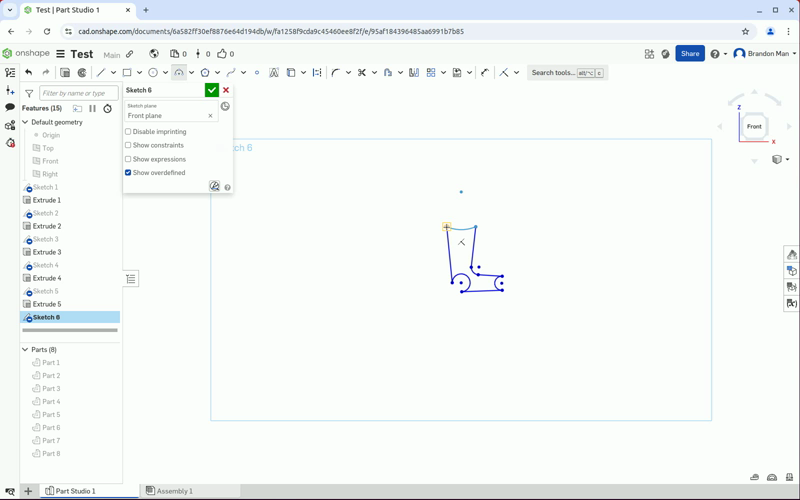
key_down(shift)
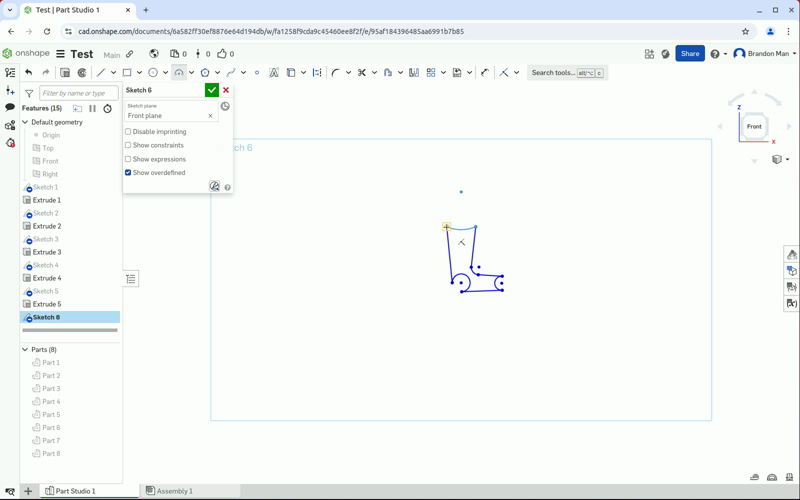
mouse_move(461, 239)
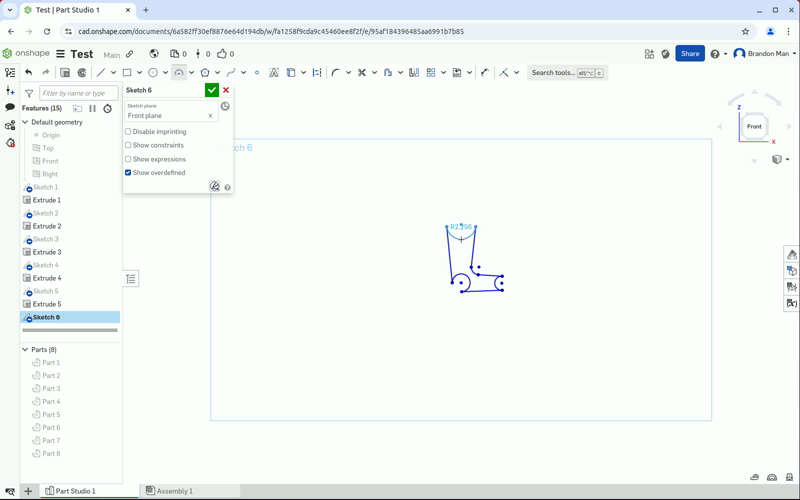
click(461, 239)
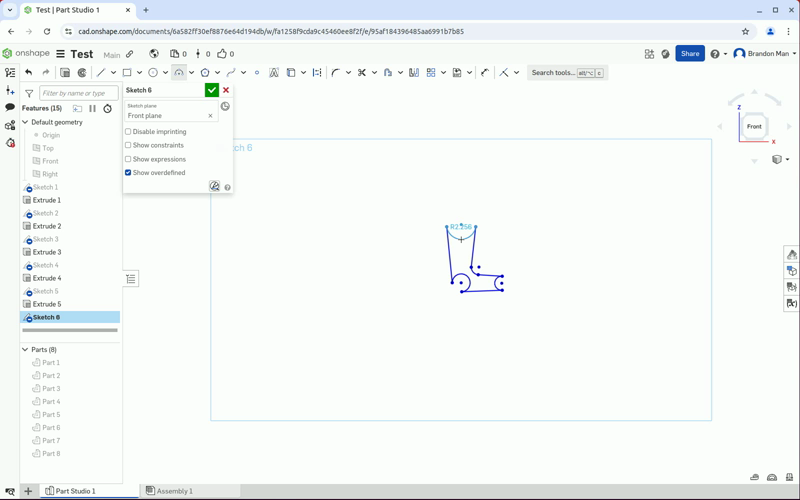
key_up(shift)
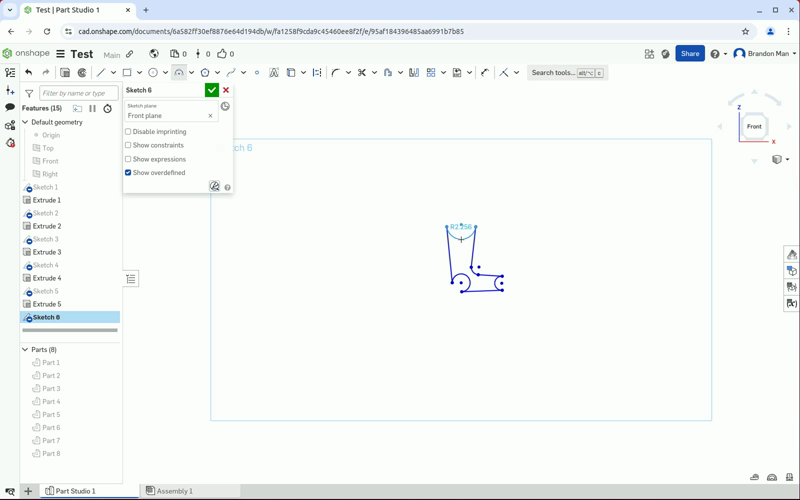
key(esc)
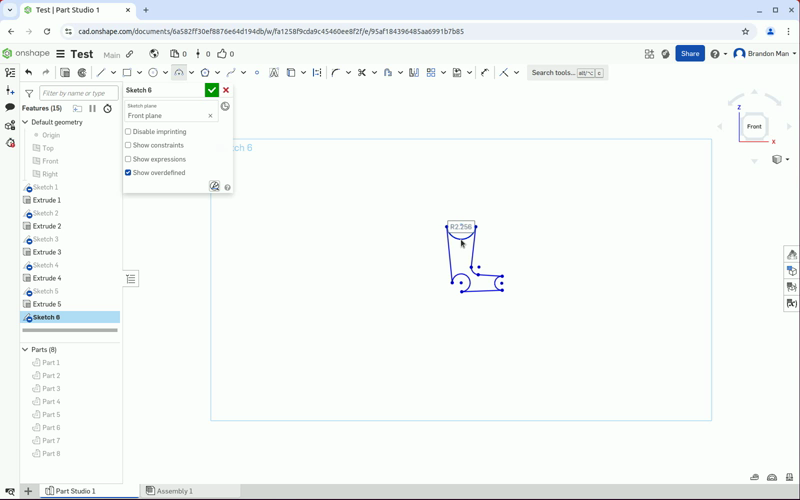
mouse_move(478, 282)
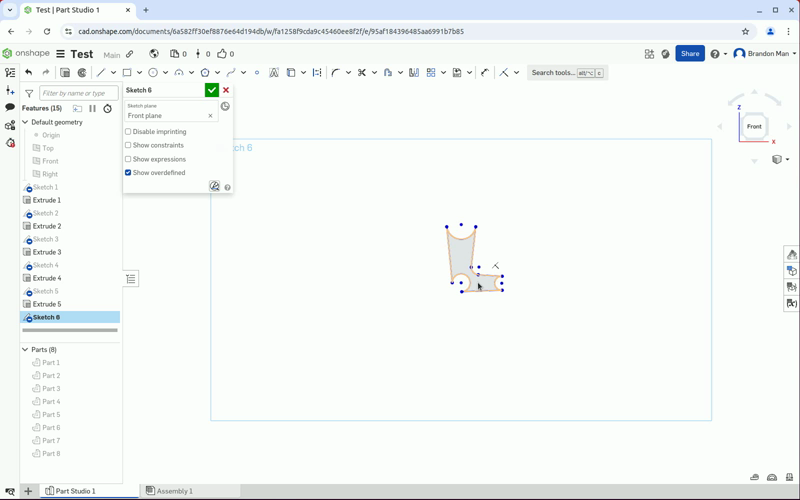
scroll(6)
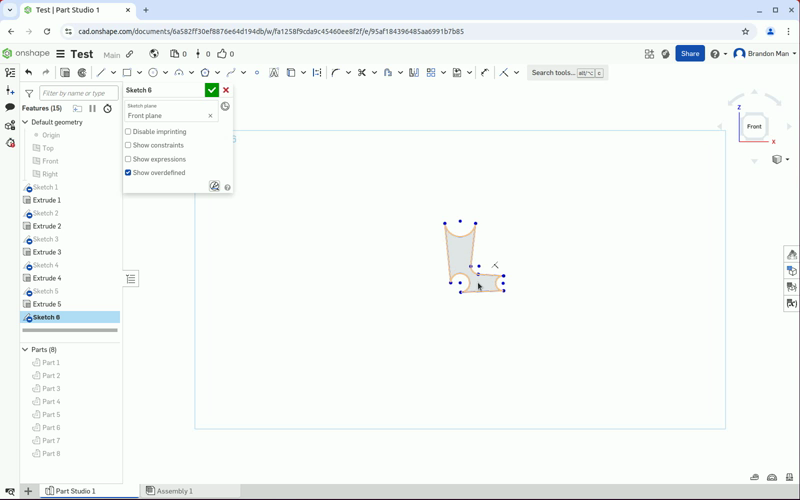
scroll(6)
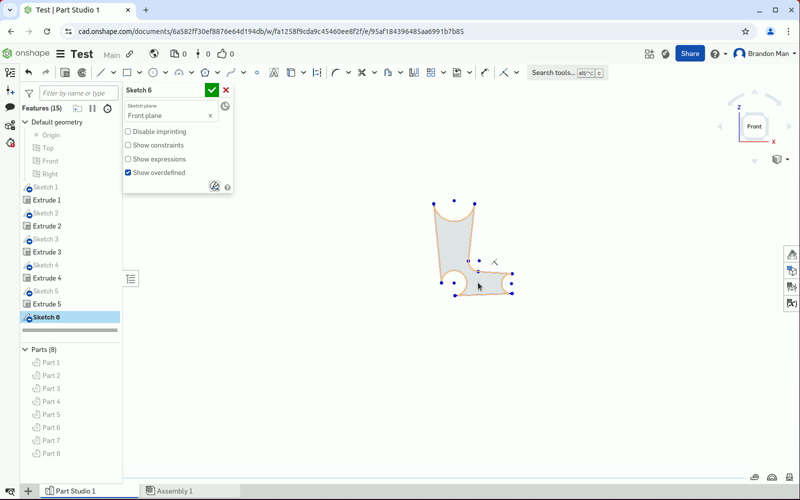
scroll(6)
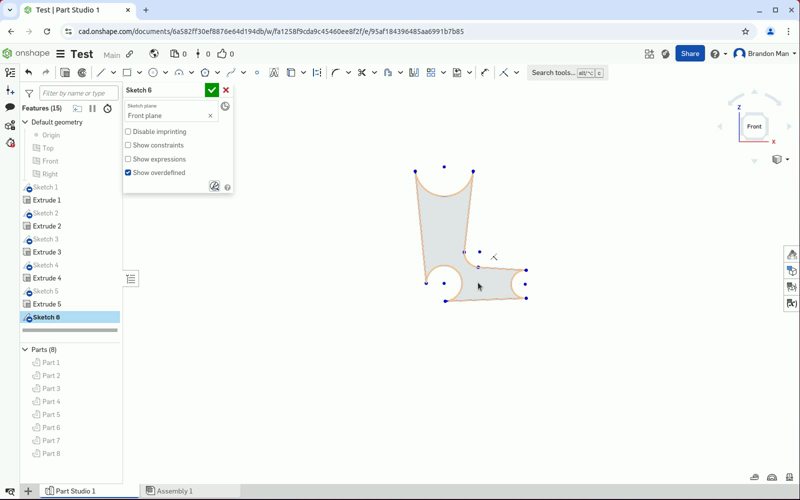
scroll(6)
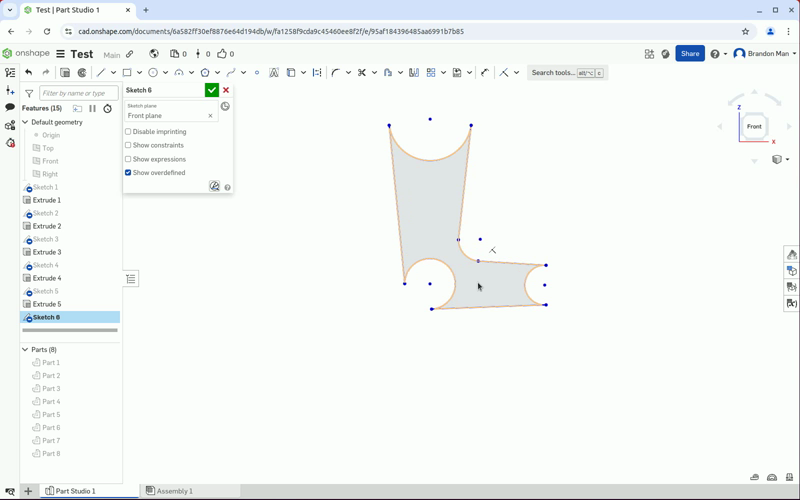
scroll(6)
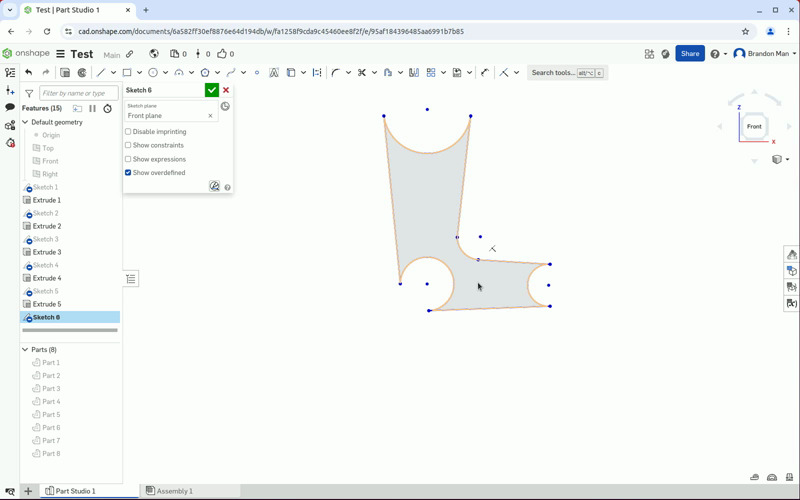
scroll(6)
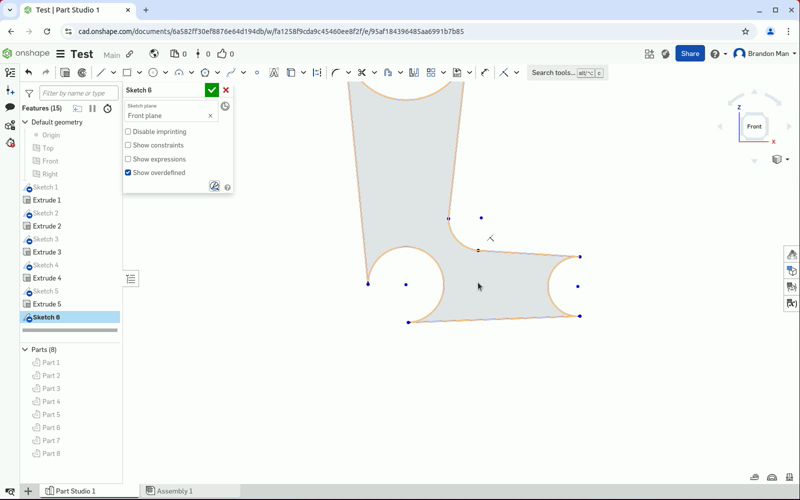
scroll(6)
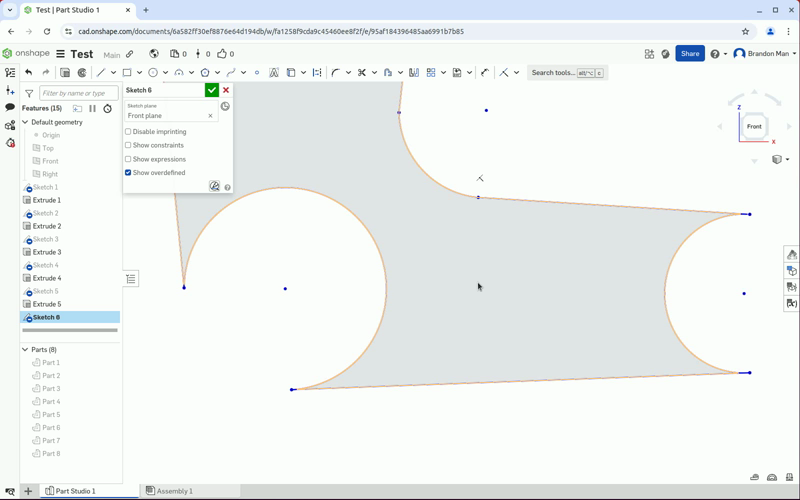
click(478, 282)
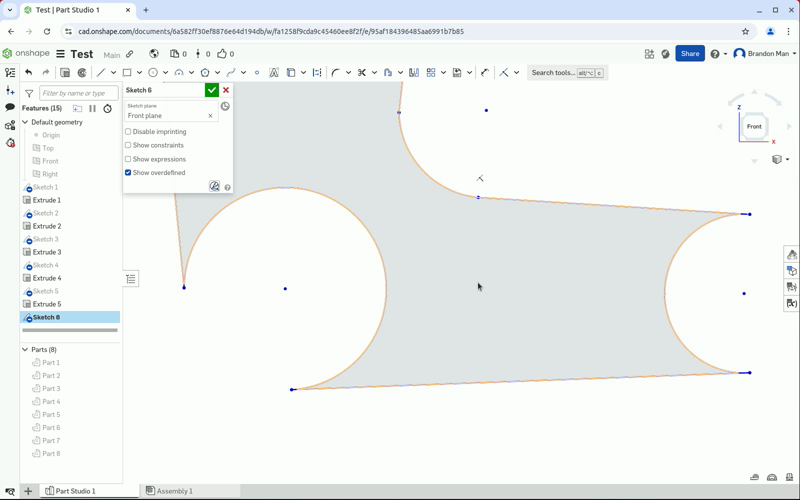
scroll(-6)
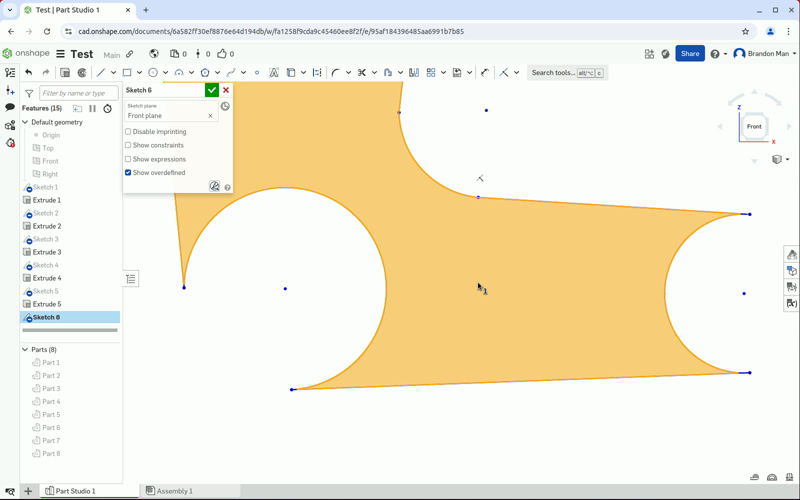
scroll(-6)
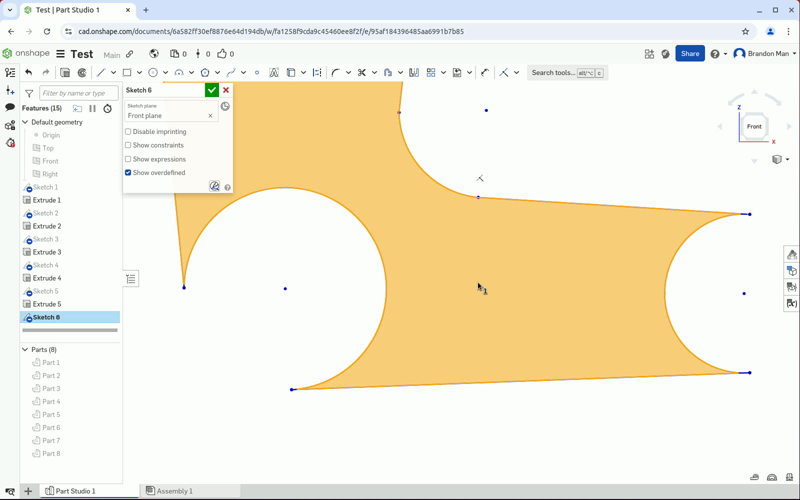
scroll(-6)
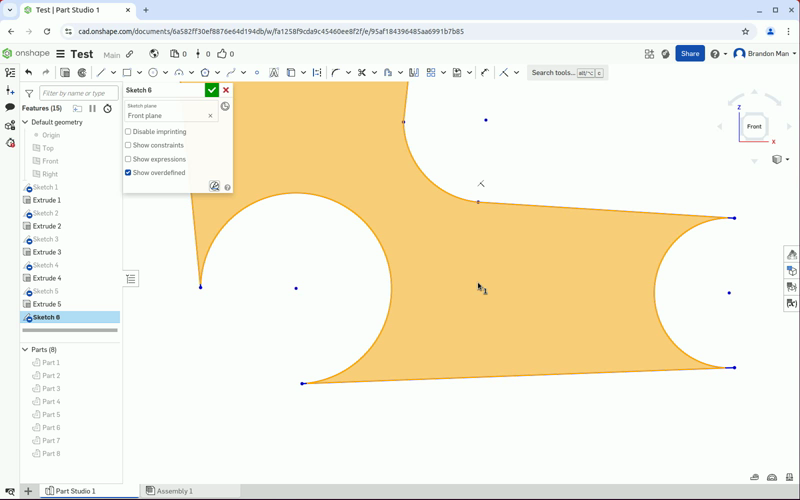
scroll(-6)
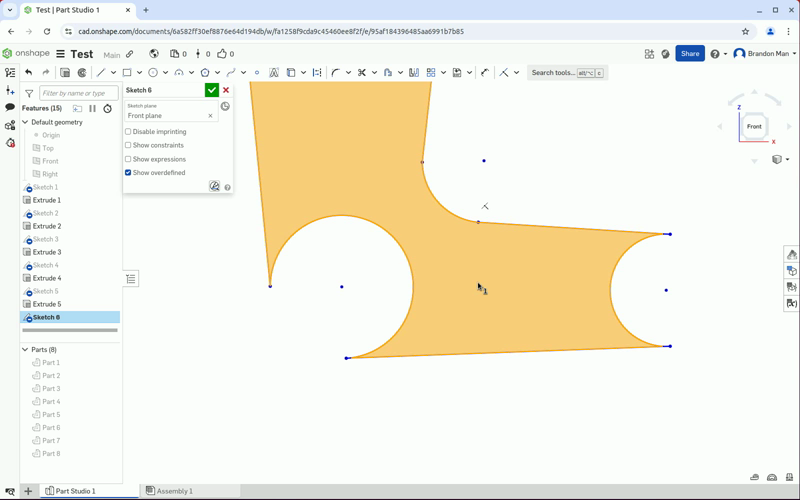
scroll(-6)
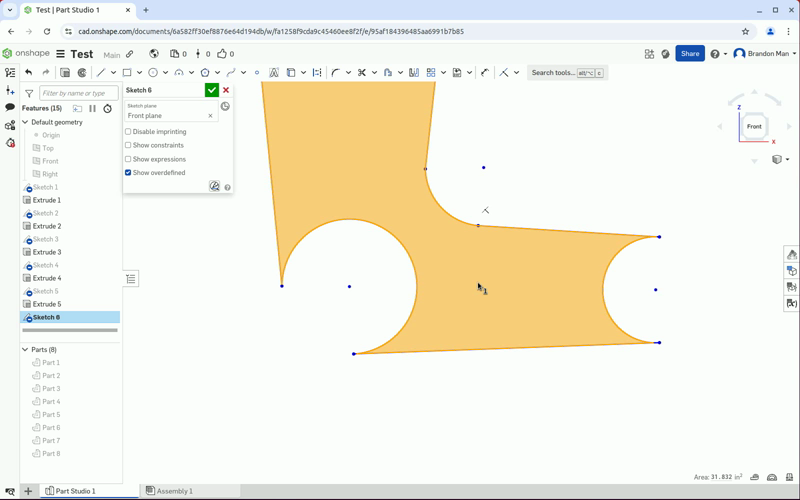
scroll(-6)
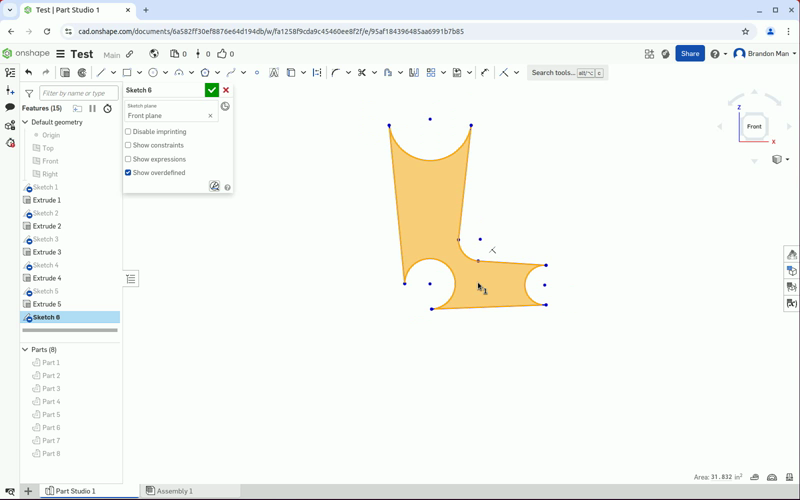
scroll(-6)
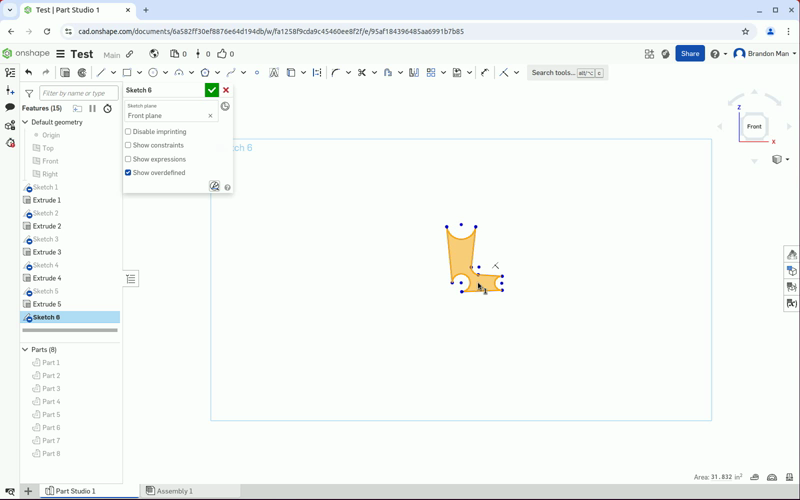
mouse_move(73, 352)
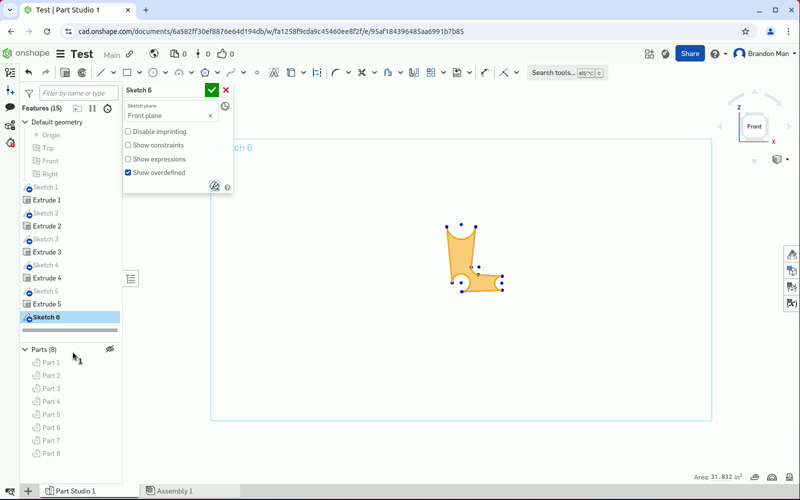
key(shift+y)
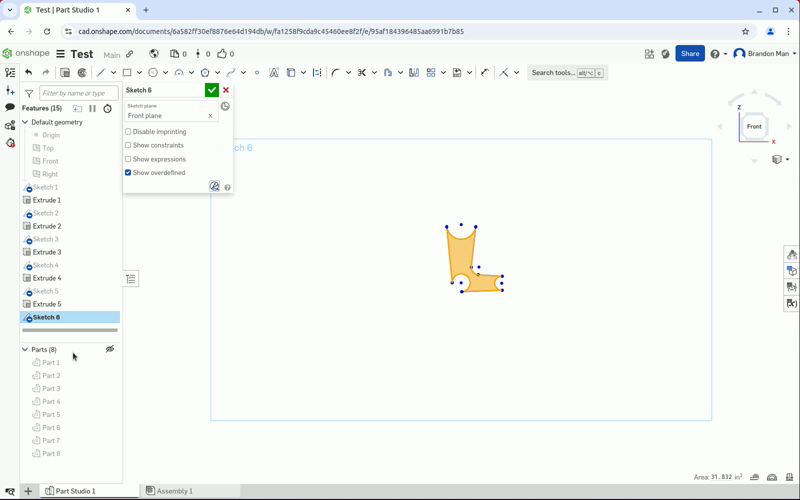
key(shift+e)
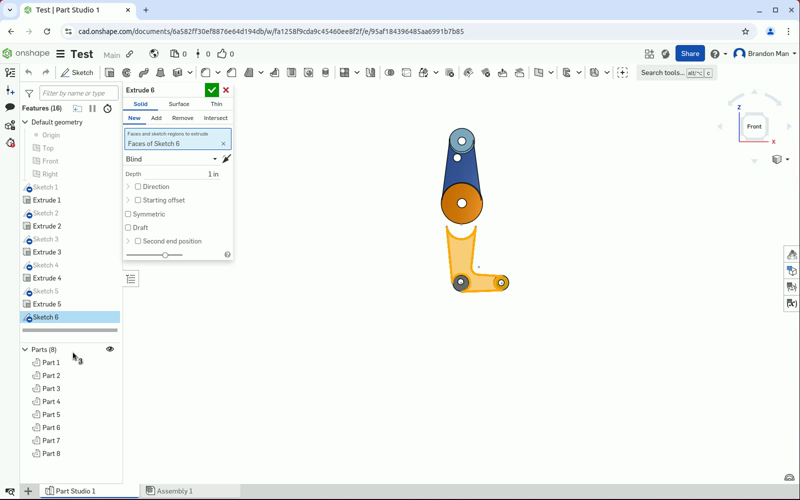
mouse_move(143, 106)
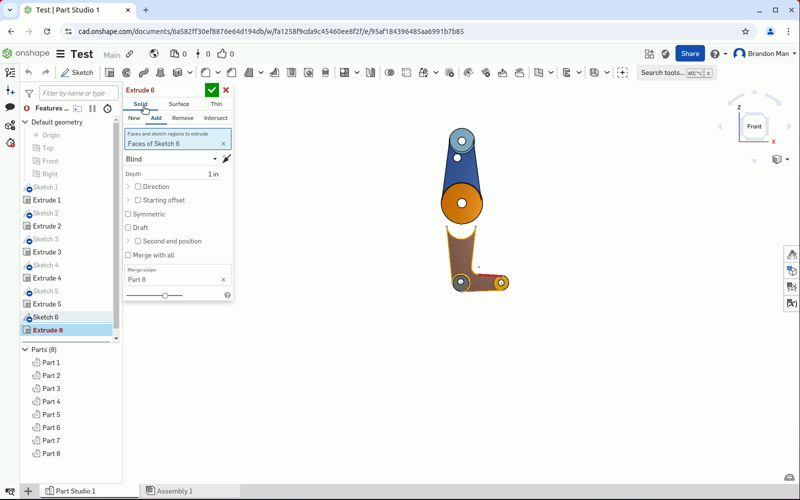
click(143, 106)
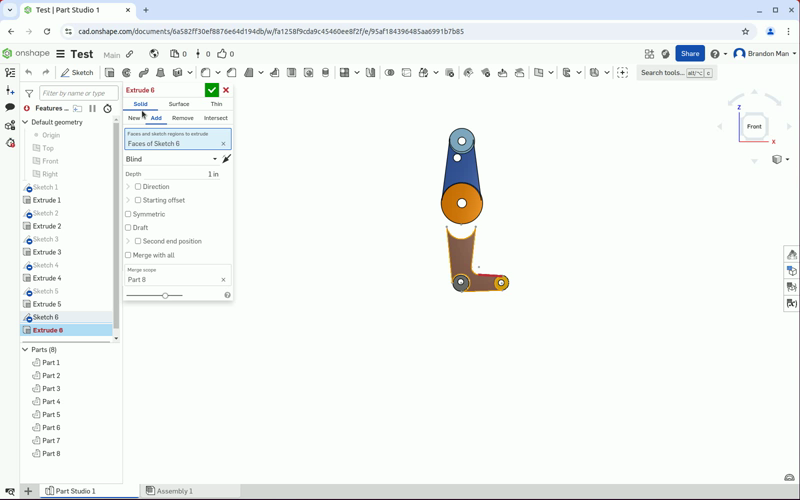
mouse_move(137, 120)
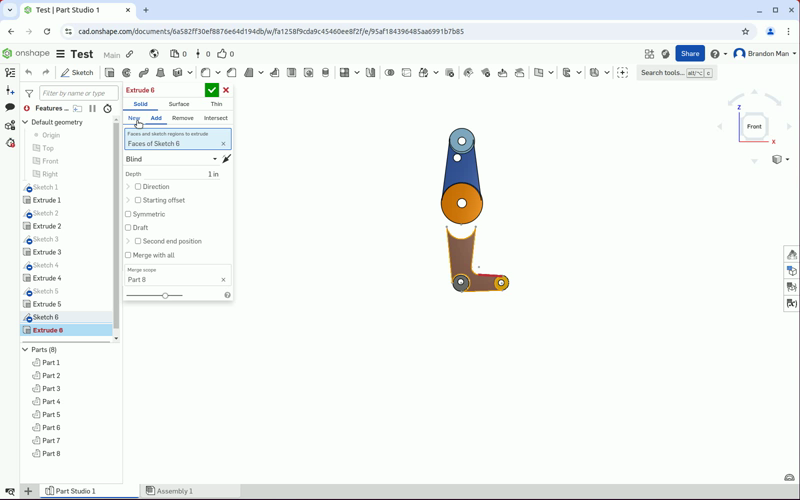
click(137, 120)
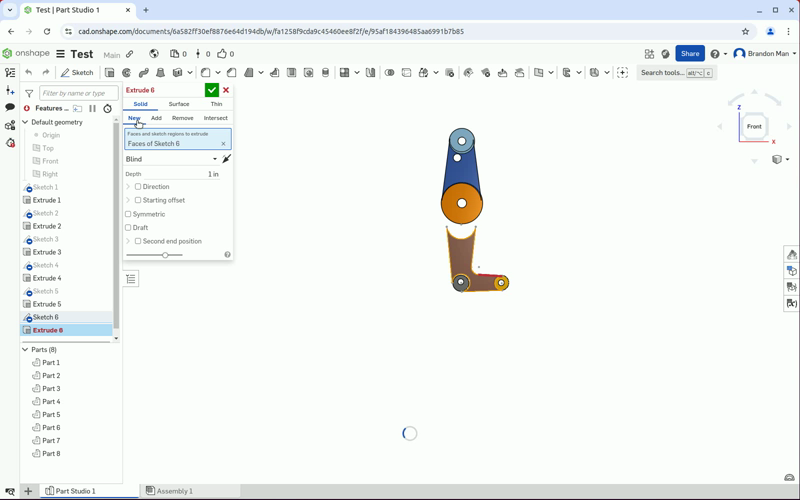
key(tab, 4)
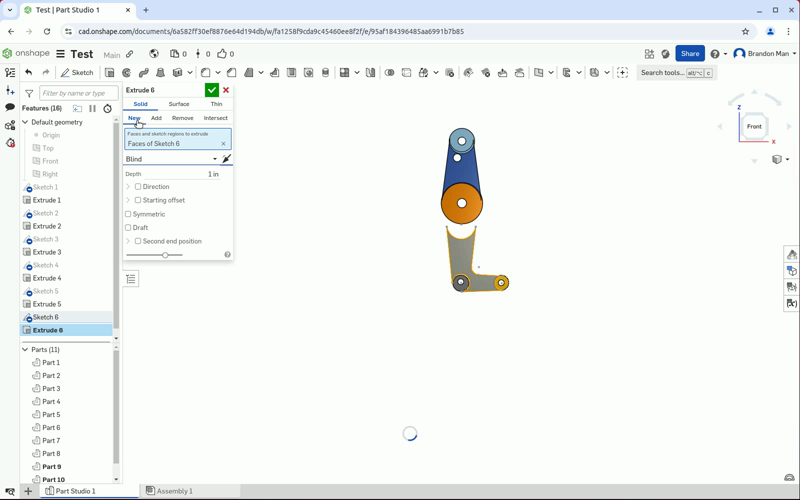
text(0.481)
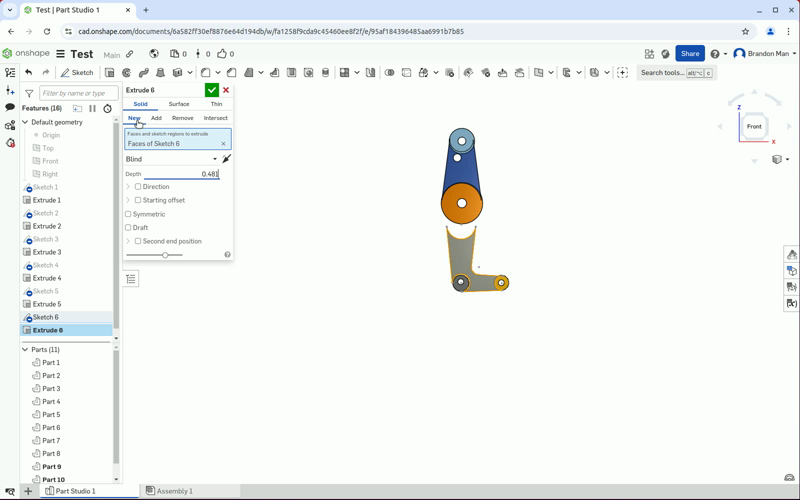
key(enter)
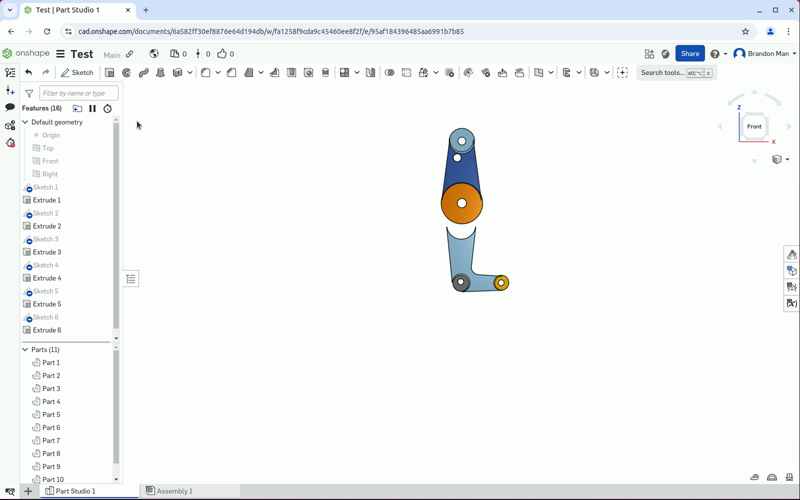
key(shift+h)
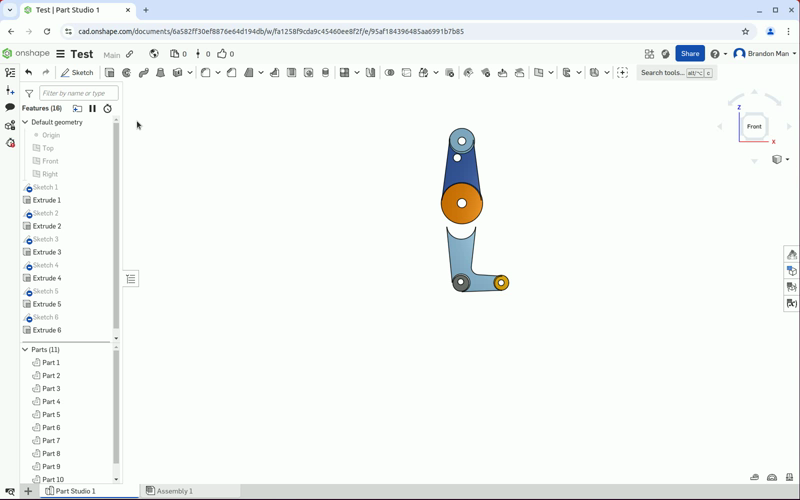
key(shift+h)
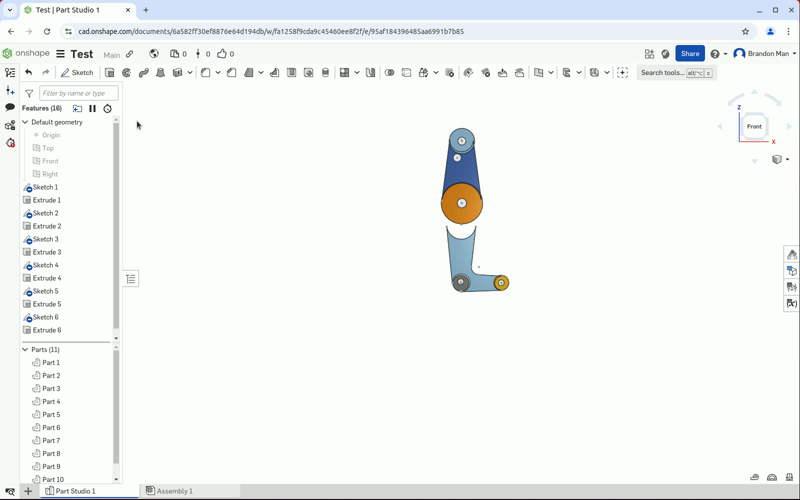
key(shift+7)
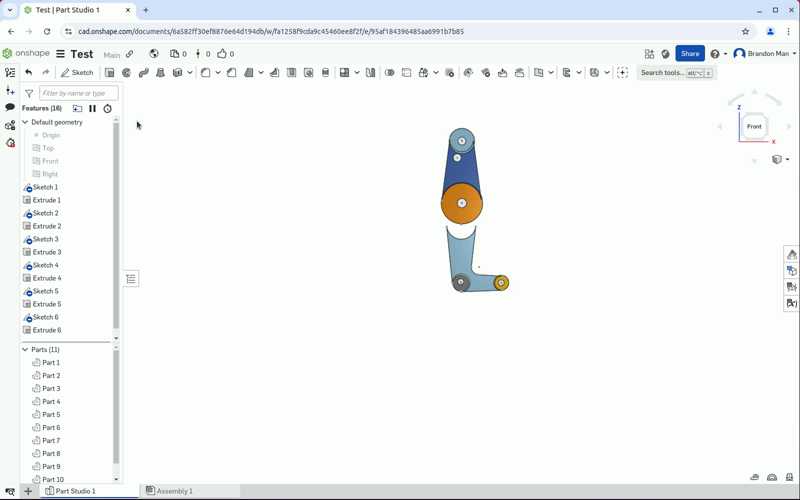
key(left, 2)
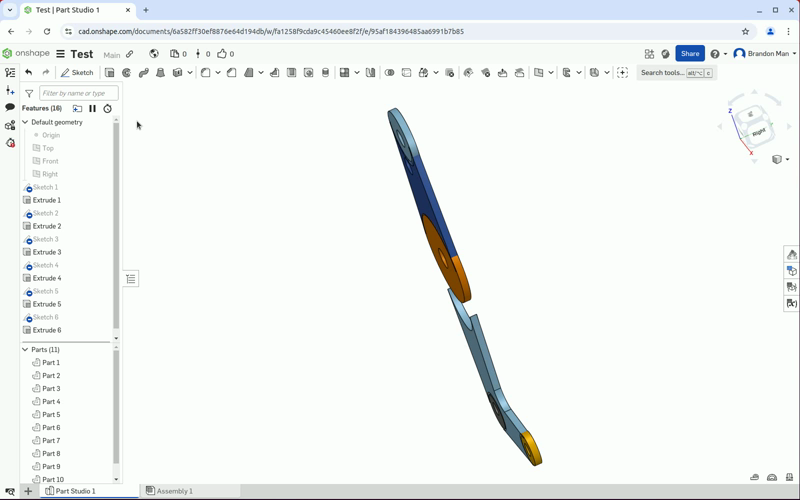
key(down, 2)
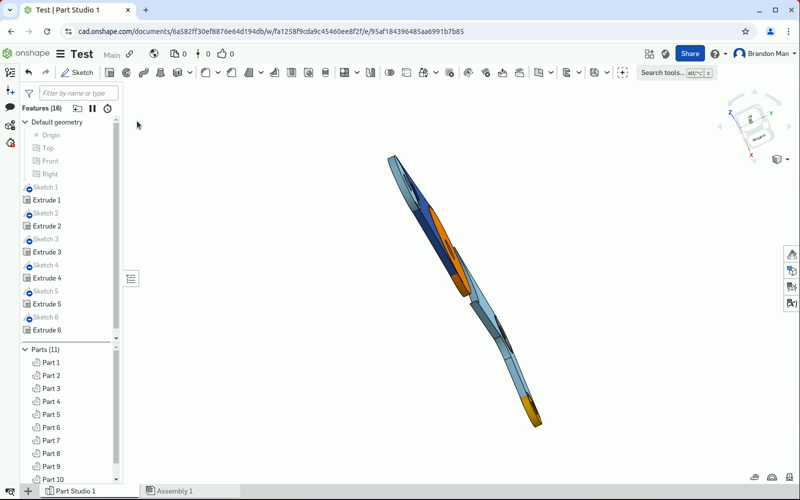
key(up, 2)
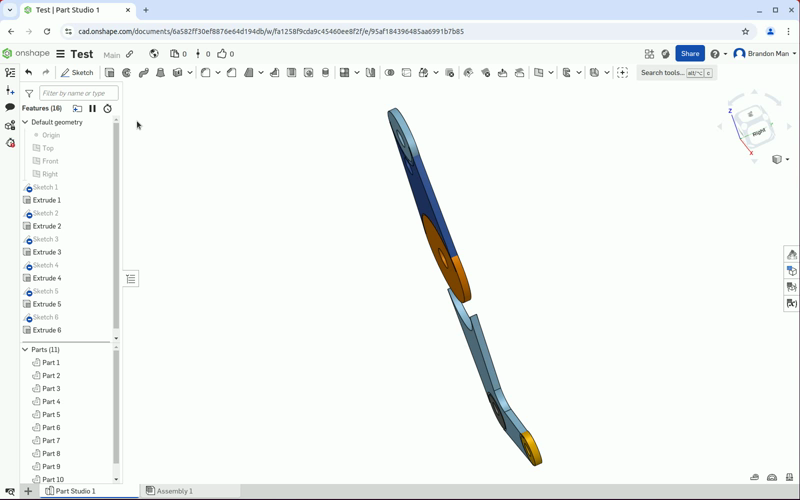
key(right, 2)
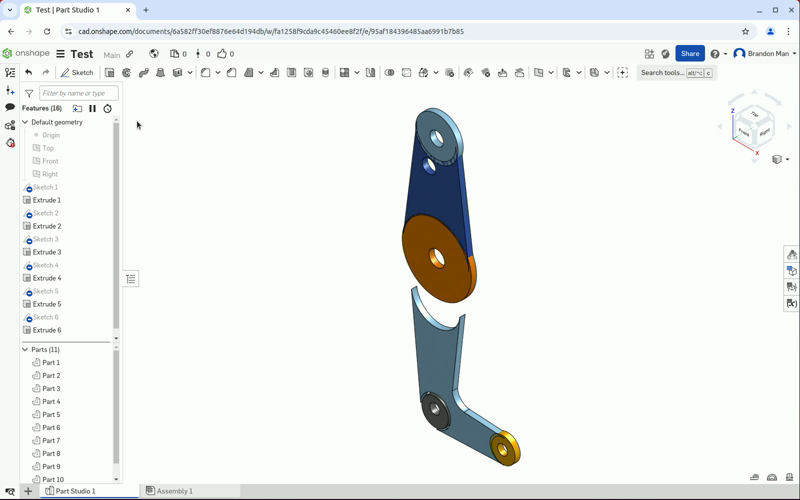
mouse_move(69, 189)
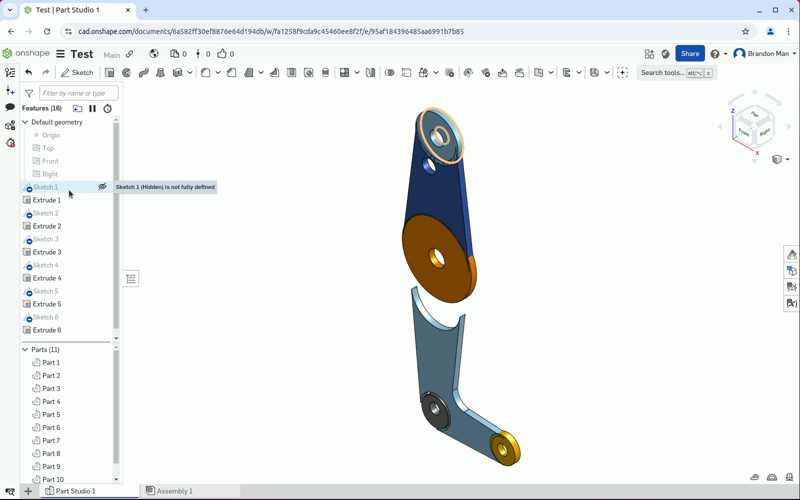
click(69, 189)